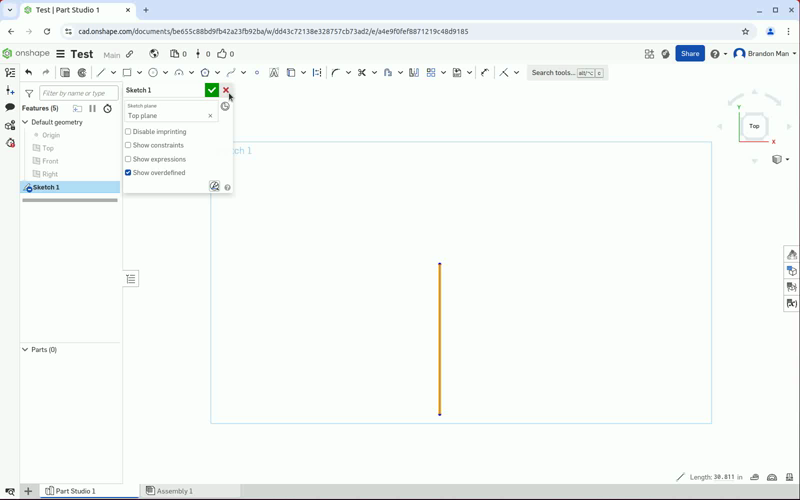
key(shift+h)
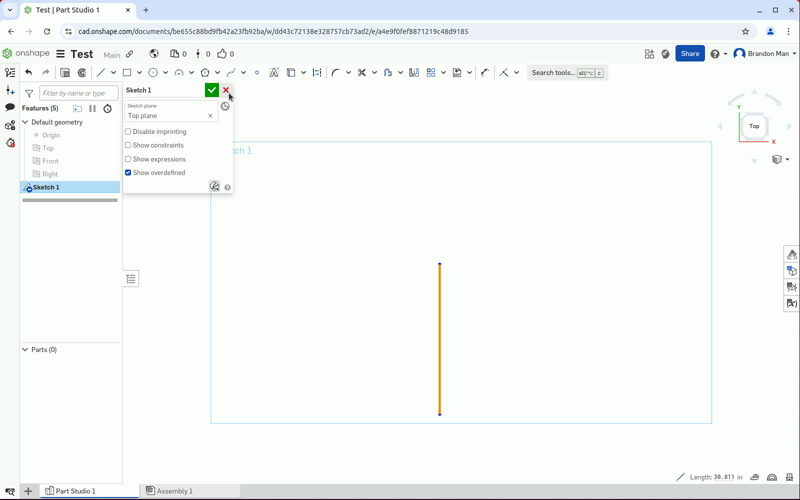
key(shift+s)
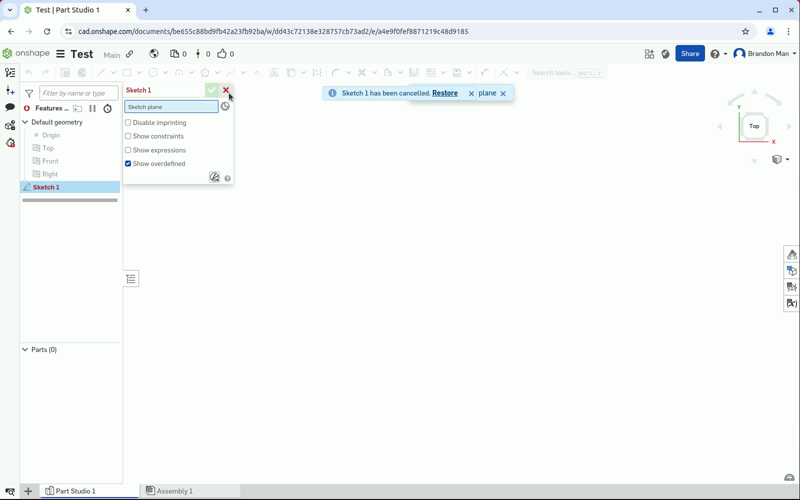
mouse_move(73, 150)
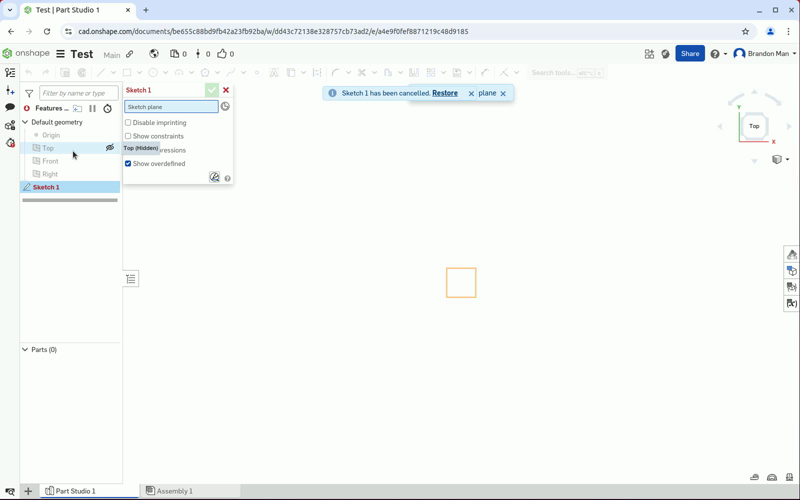
click(73, 150)
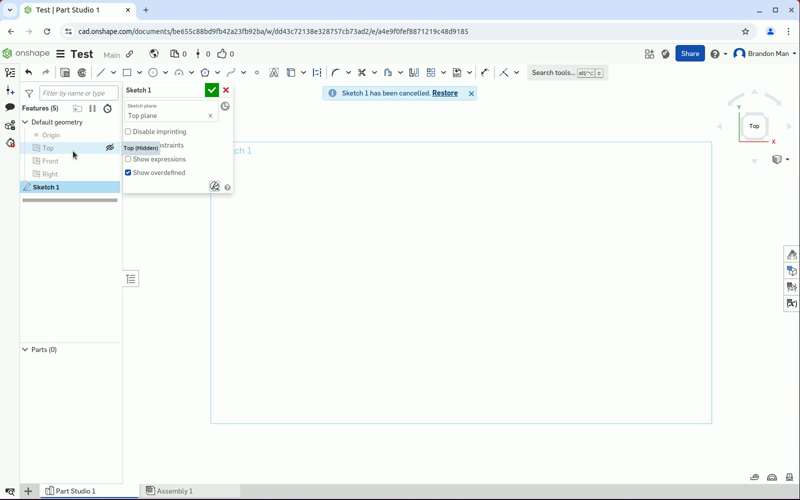
mouse_move(73, 352)
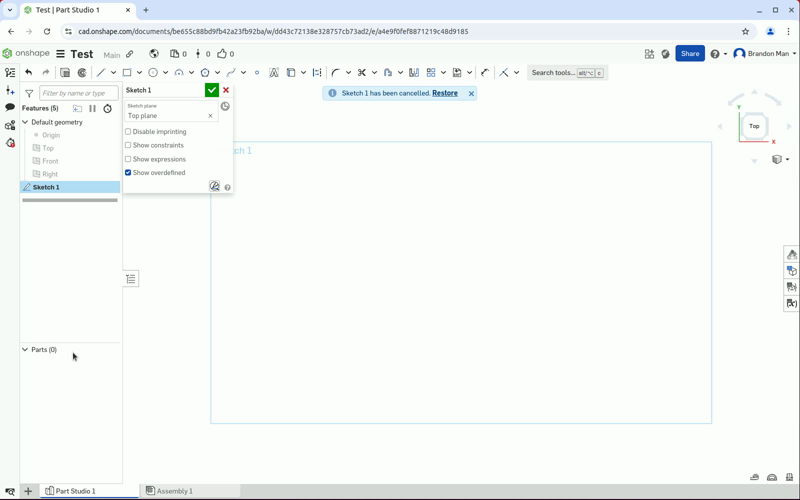
key(y)
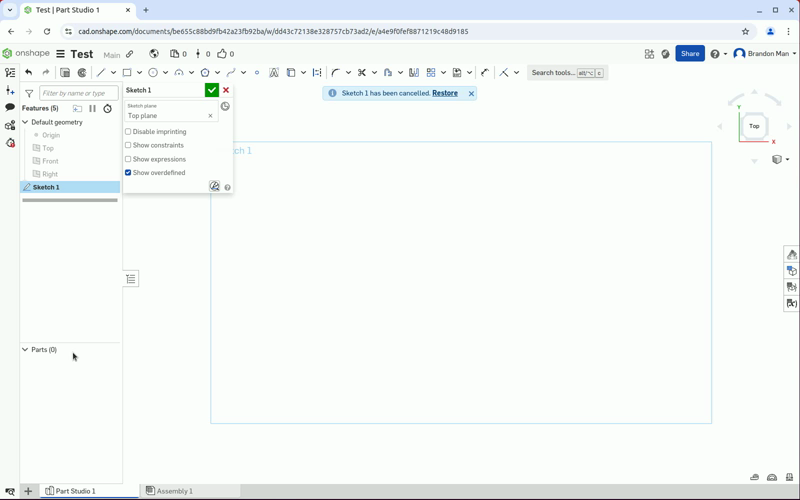
key(c)
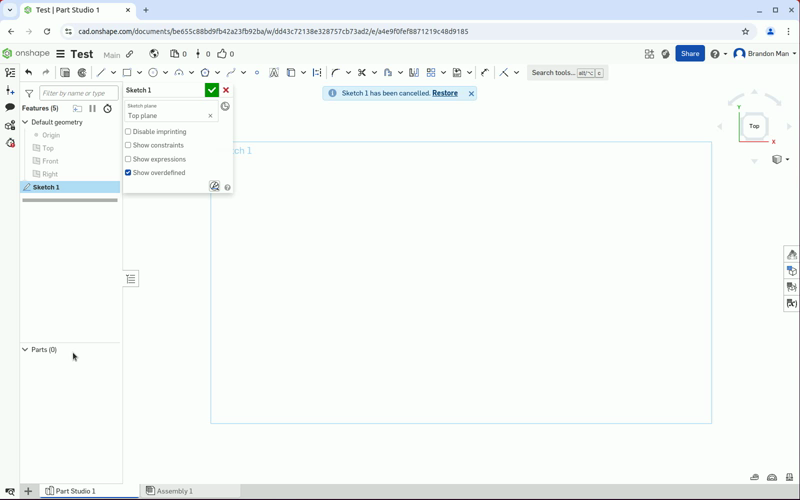
key_down(shift)
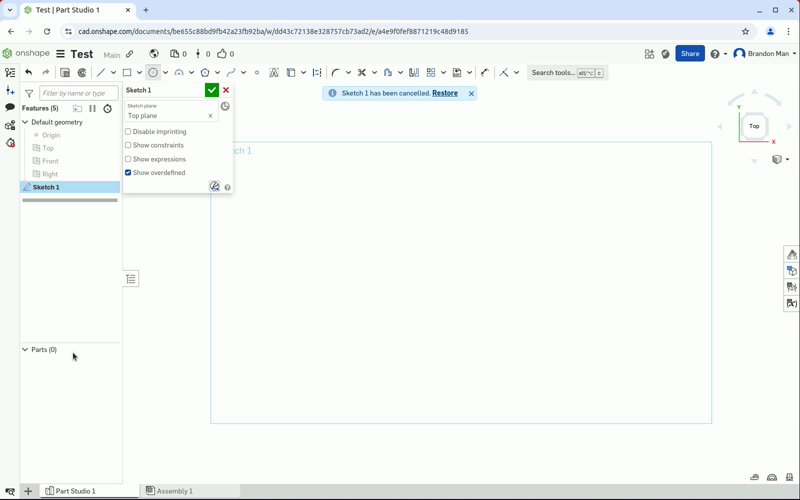
mouse_move(461, 282)
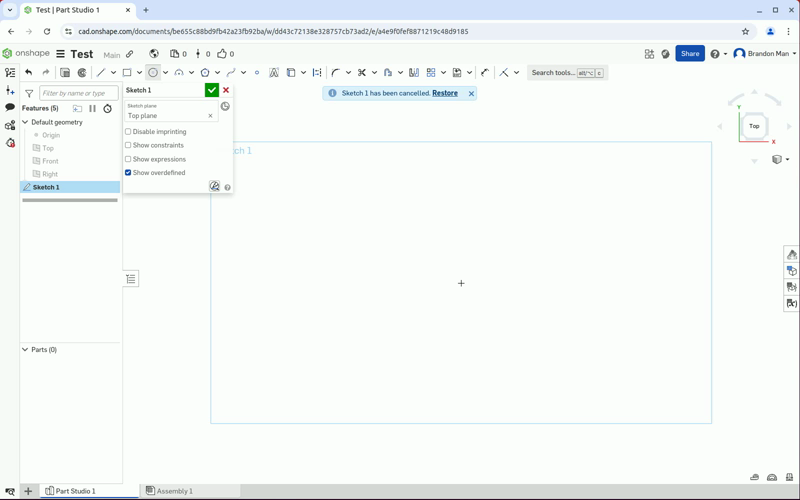
click(461, 282)
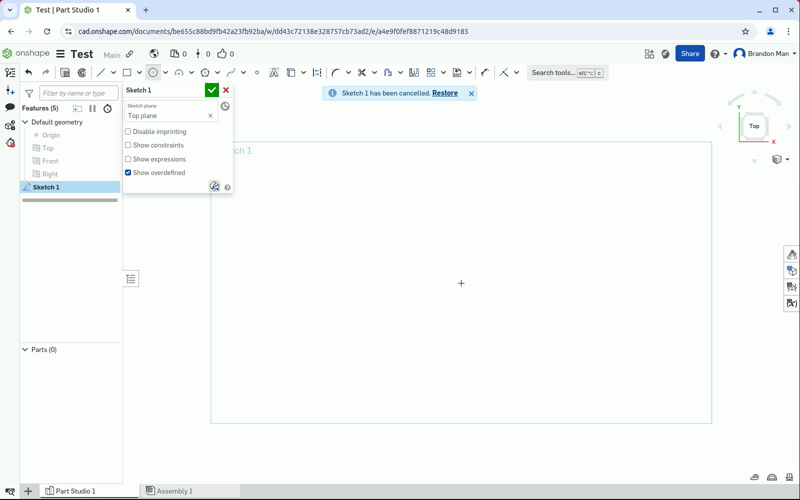
key_up(shift)
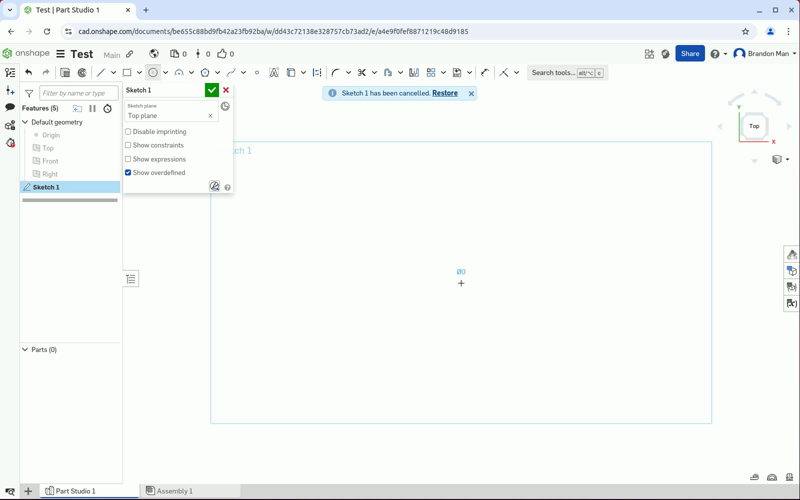
mouse_move(470, 282)
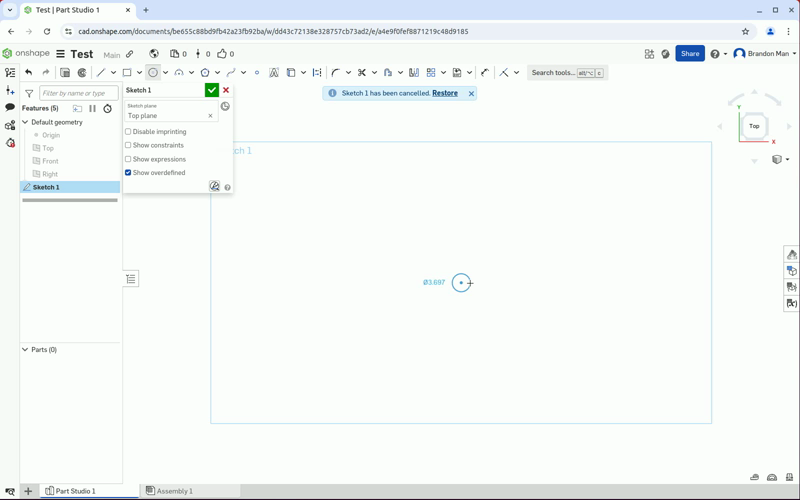
click(470, 282)
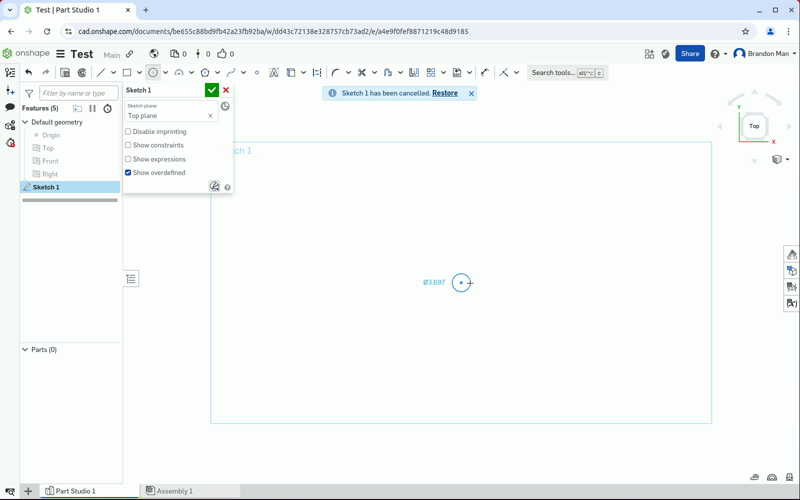
key(esc)
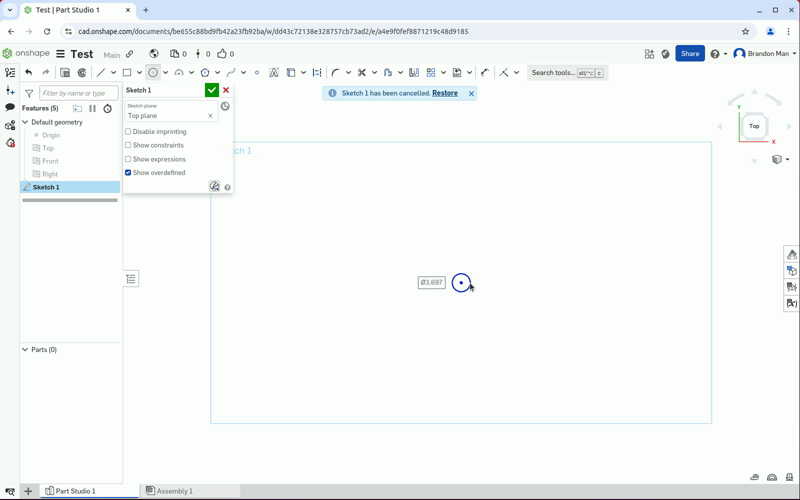
mouse_move(455, 277)
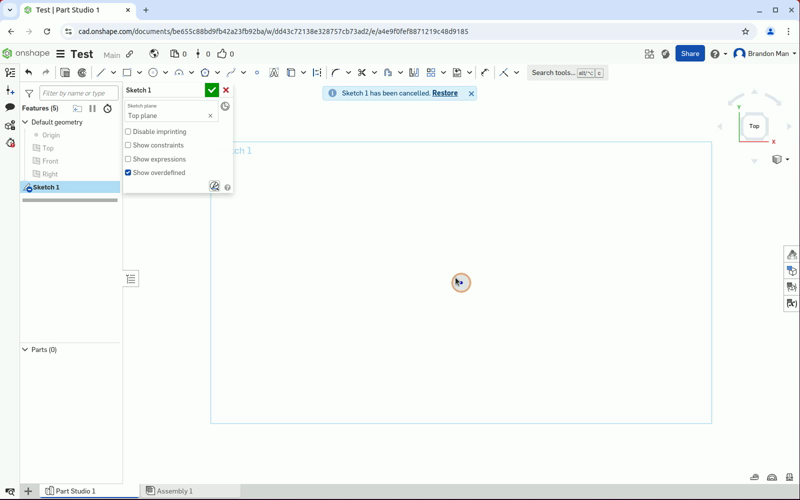
scroll(6)
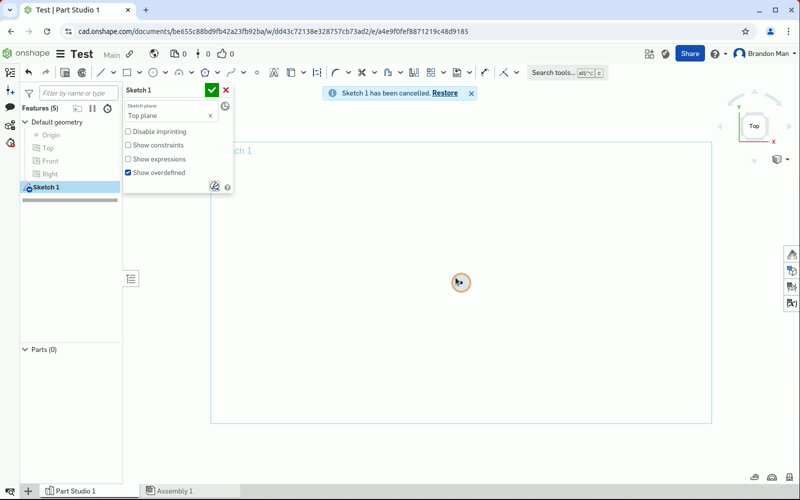
scroll(6)
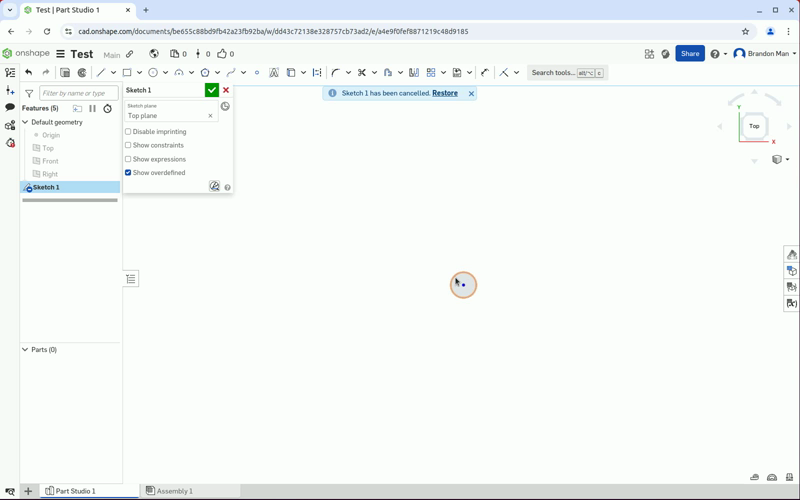
scroll(6)
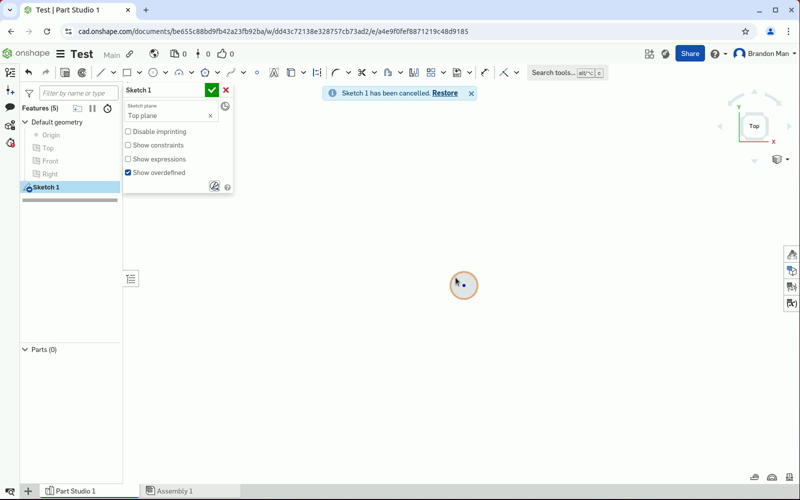
scroll(6)
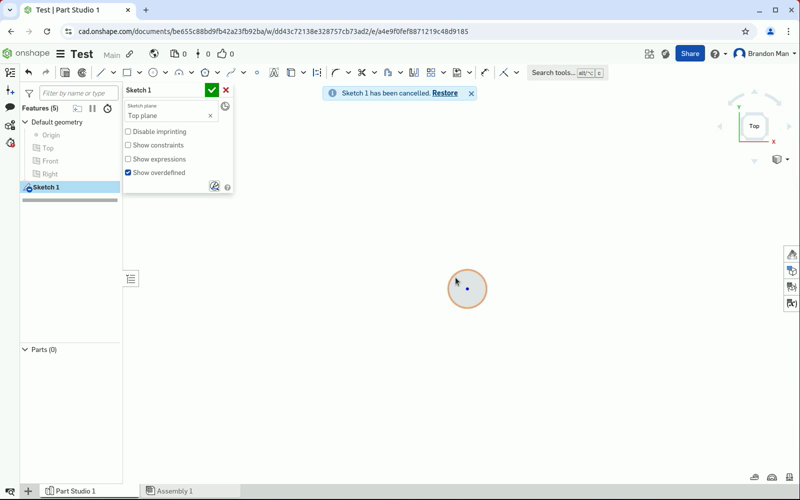
scroll(6)
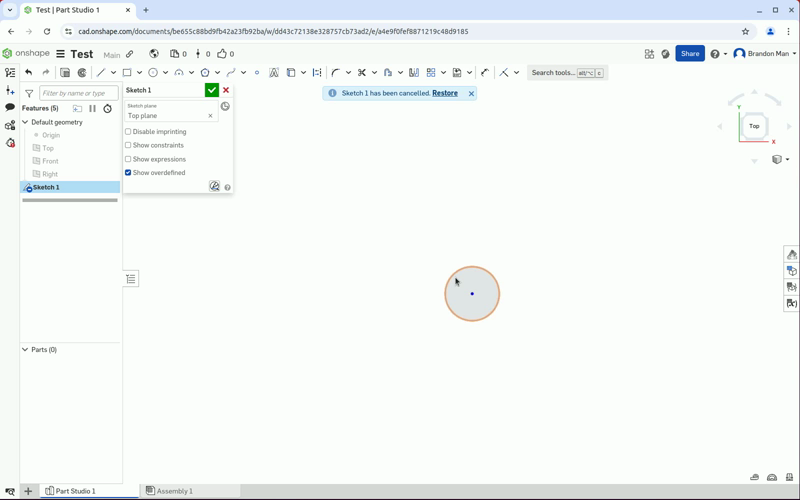
scroll(6)
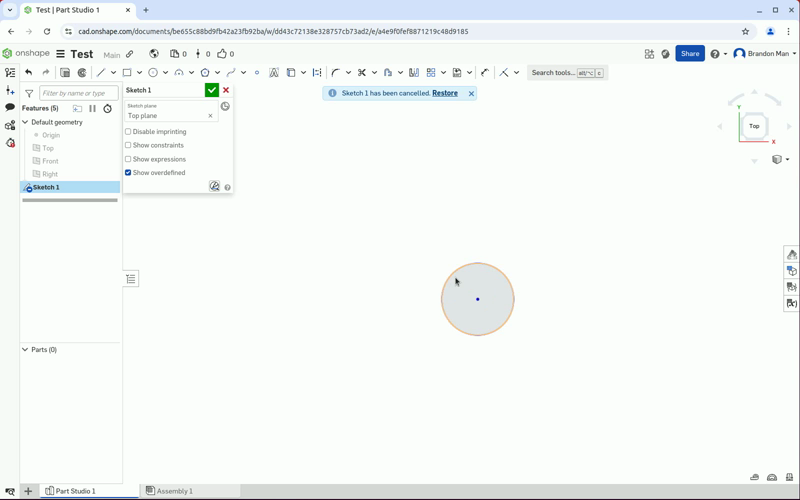
scroll(6)
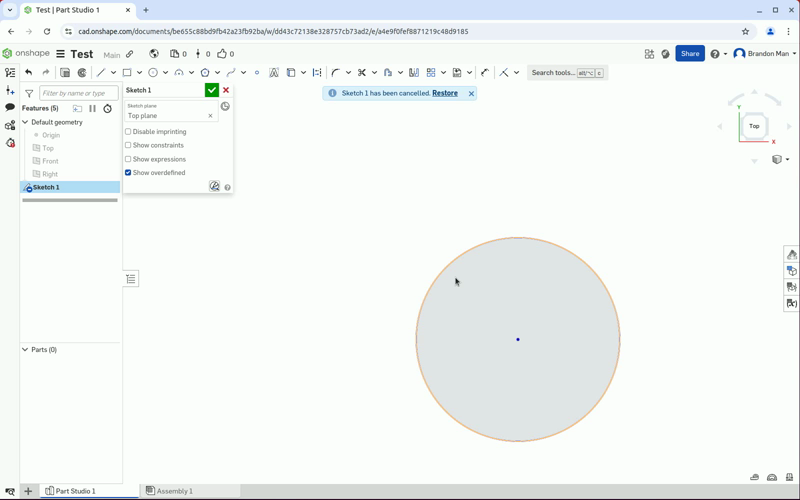
click(455, 277)
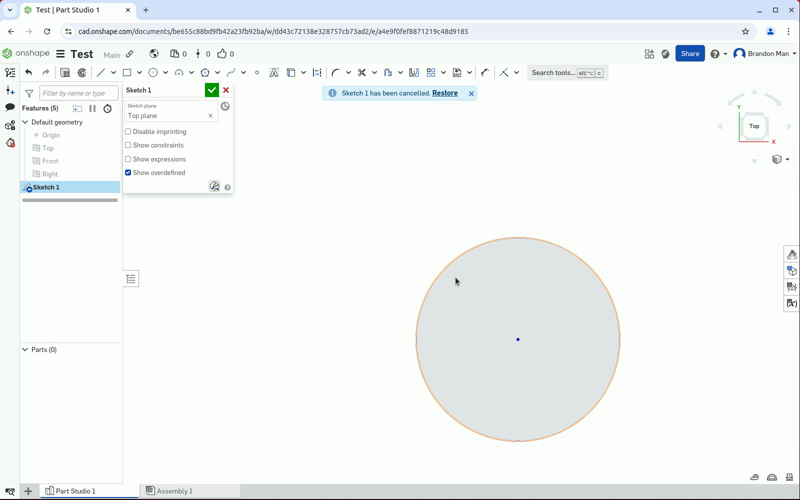
scroll(-6)
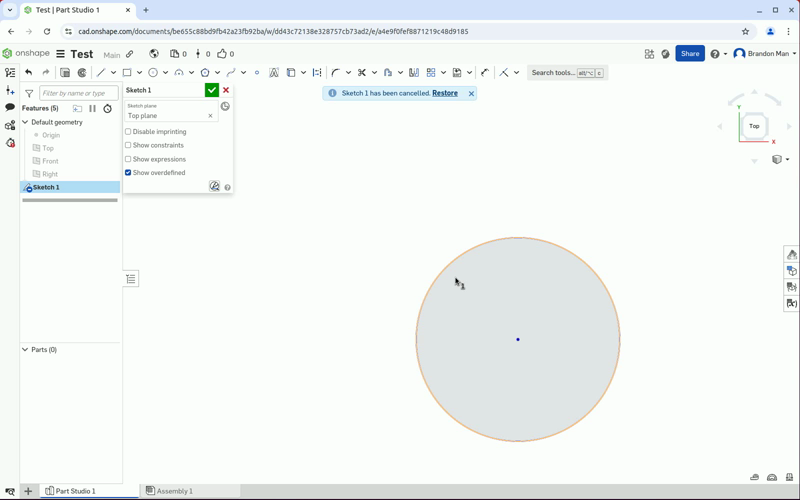
scroll(-6)
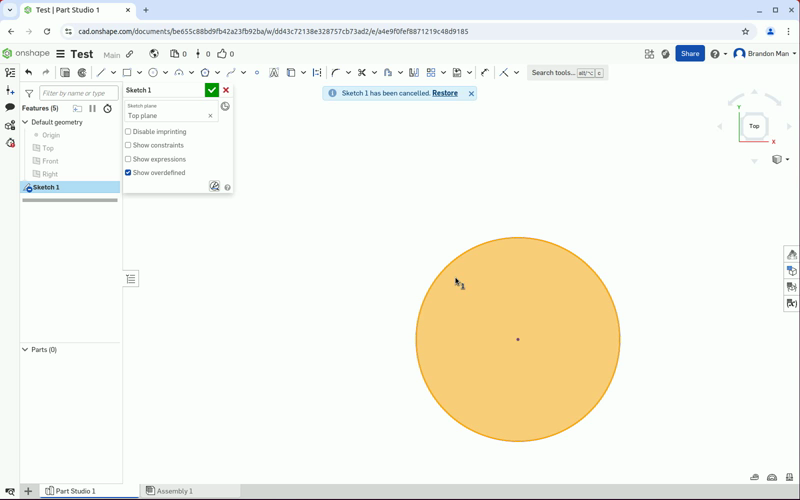
scroll(-6)
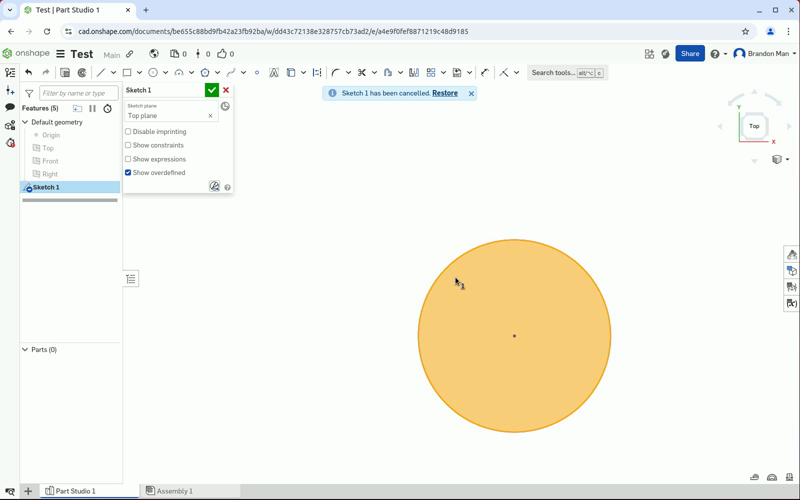
scroll(-6)
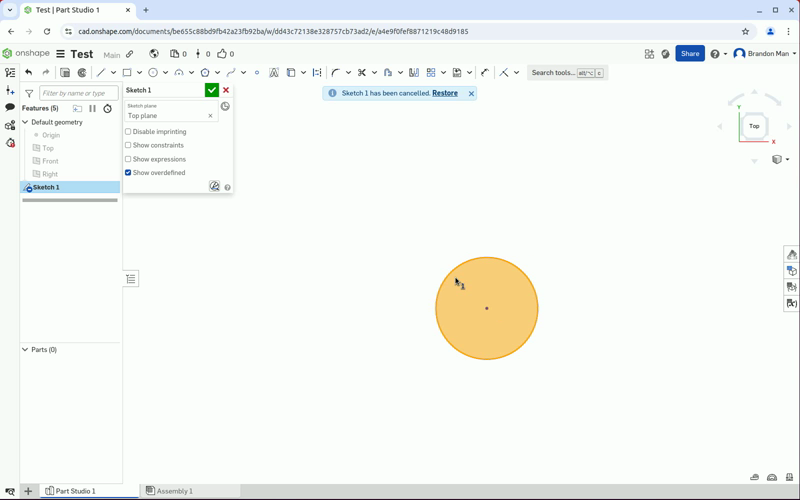
scroll(-6)
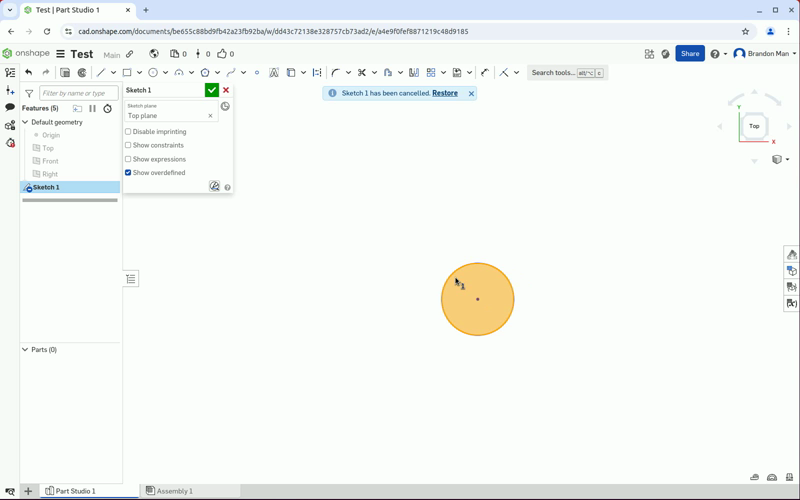
scroll(-6)
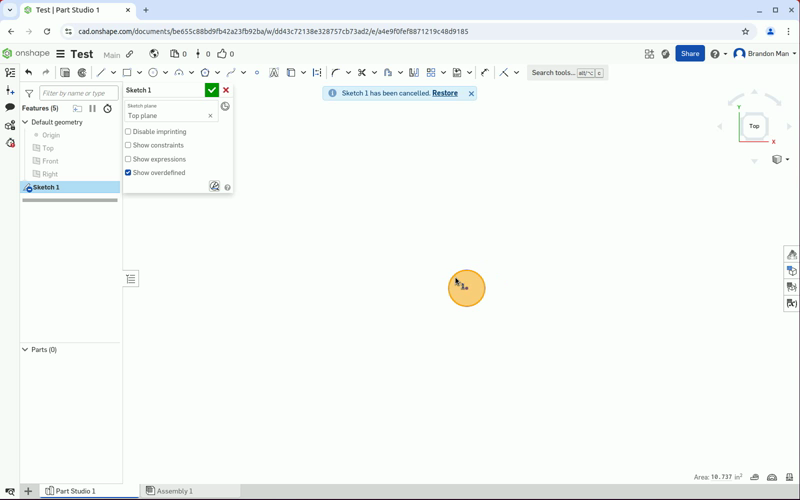
scroll(-6)
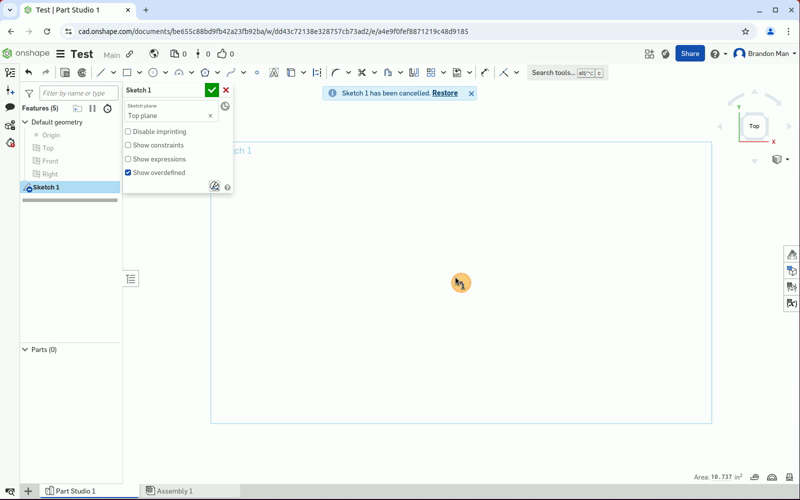
mouse_move(73, 352)
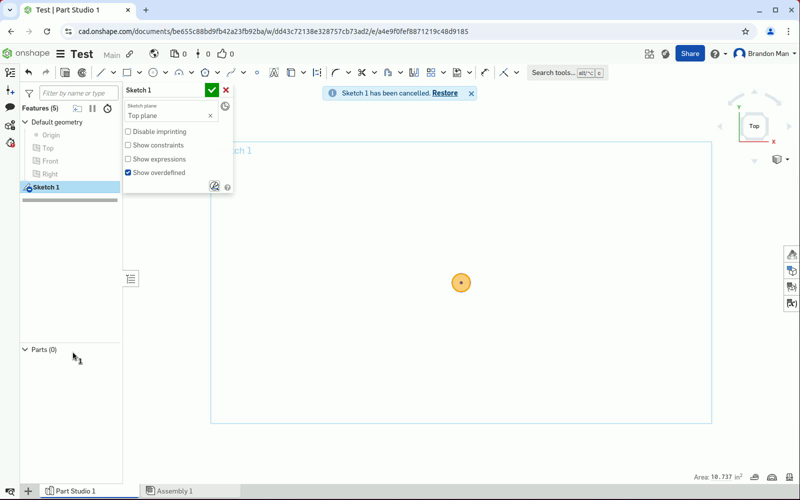
key(shift+y)
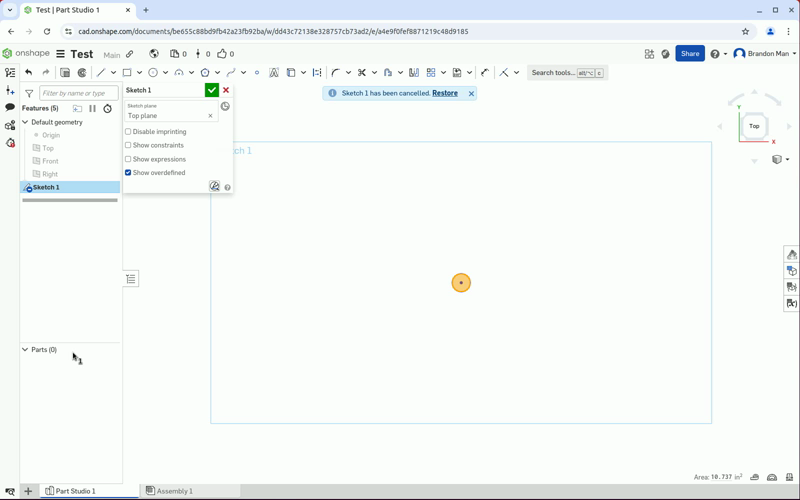
key(shift+e)
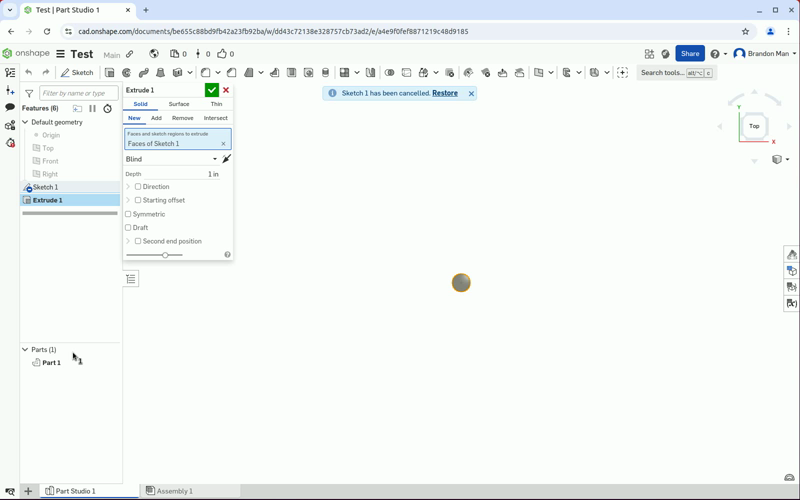
mouse_move(143, 106)
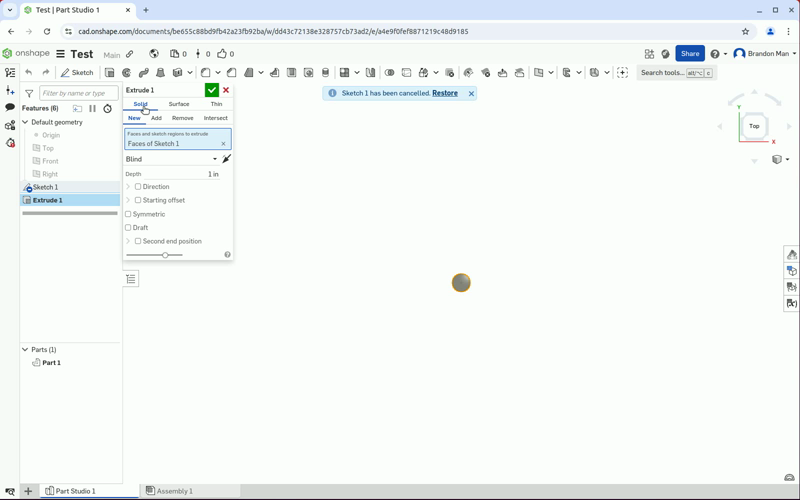
click(143, 106)
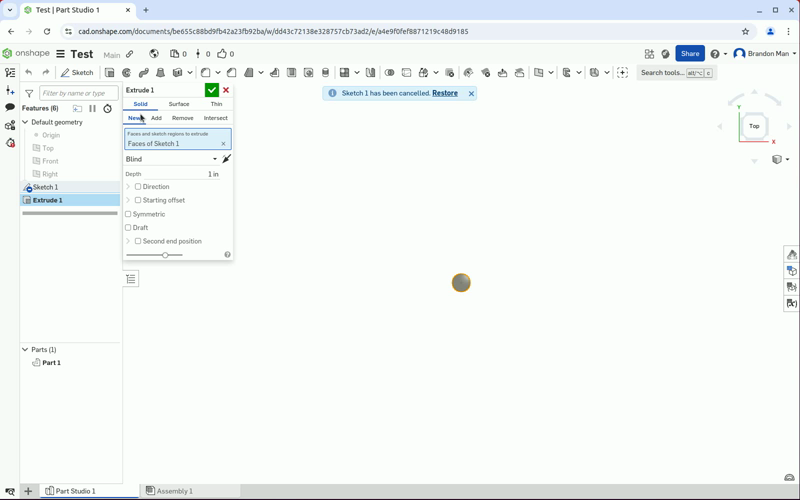
mouse_move(137, 120)
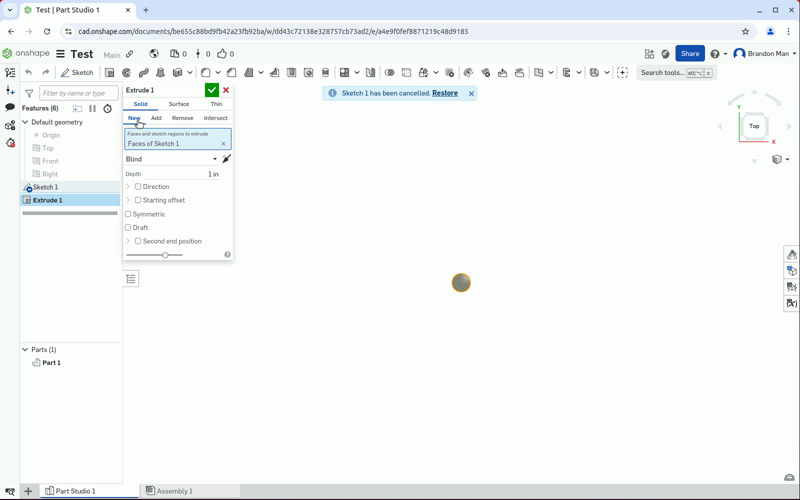
click(137, 120)
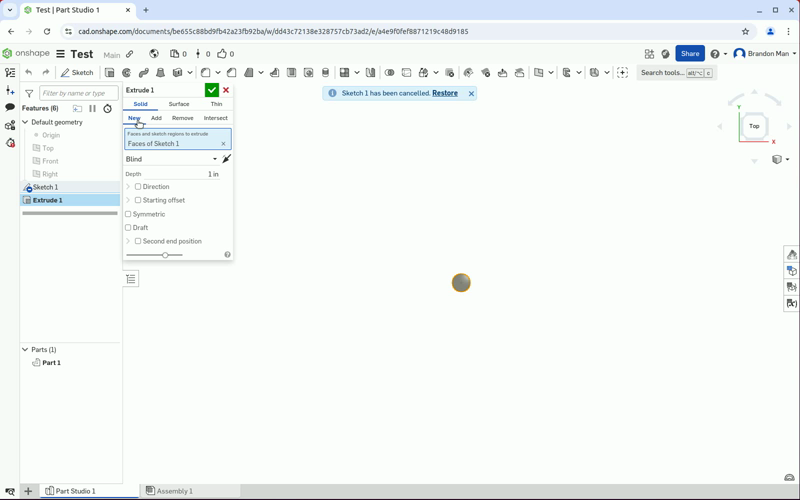
key(tab, 4)
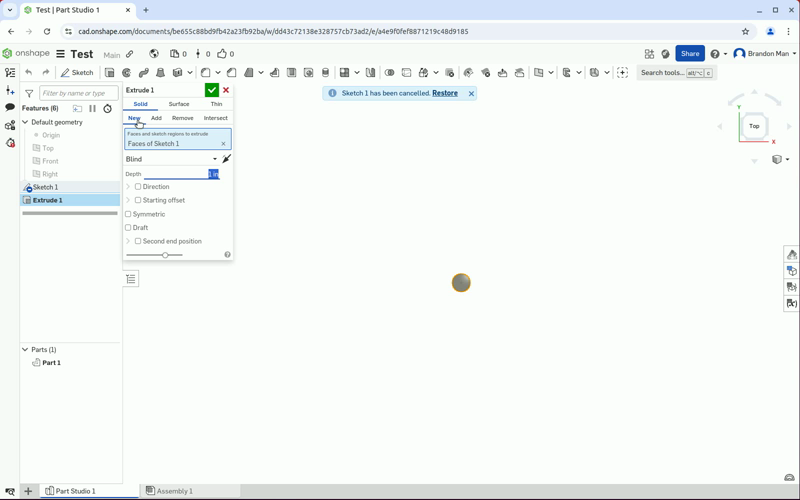
text(23.108)
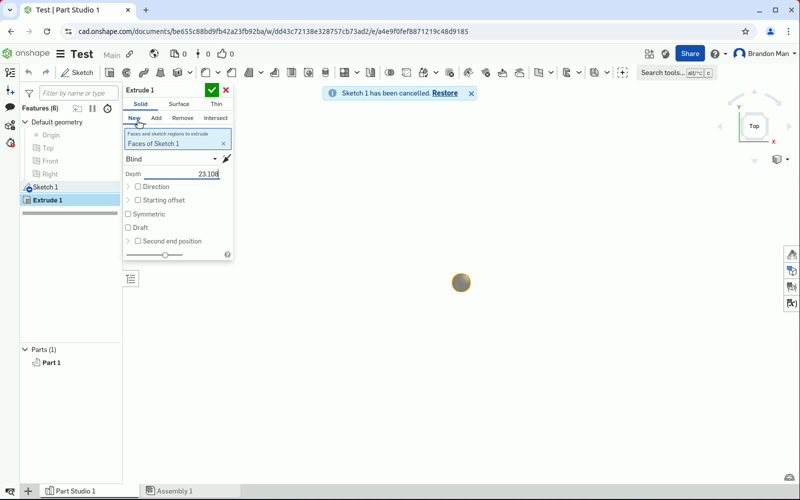
key(tab, 3)
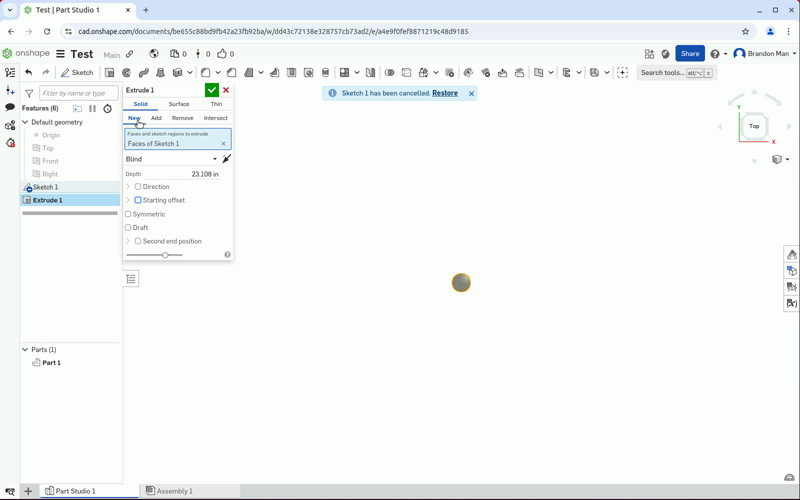
key(tab, 2)
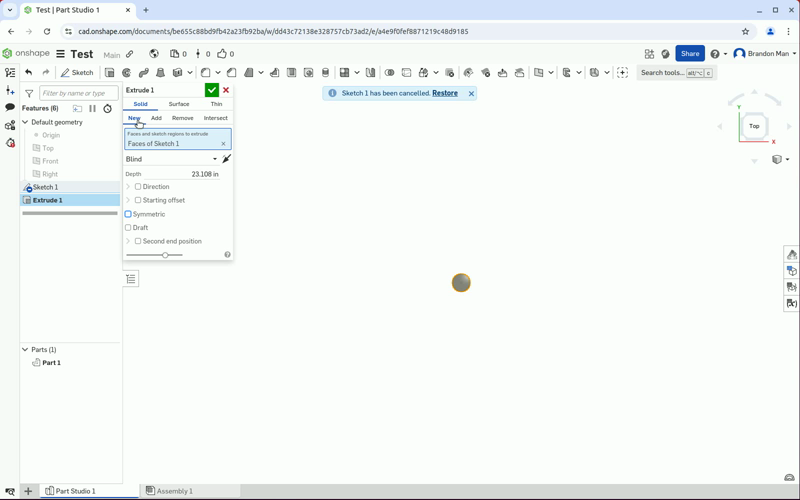
key(space)
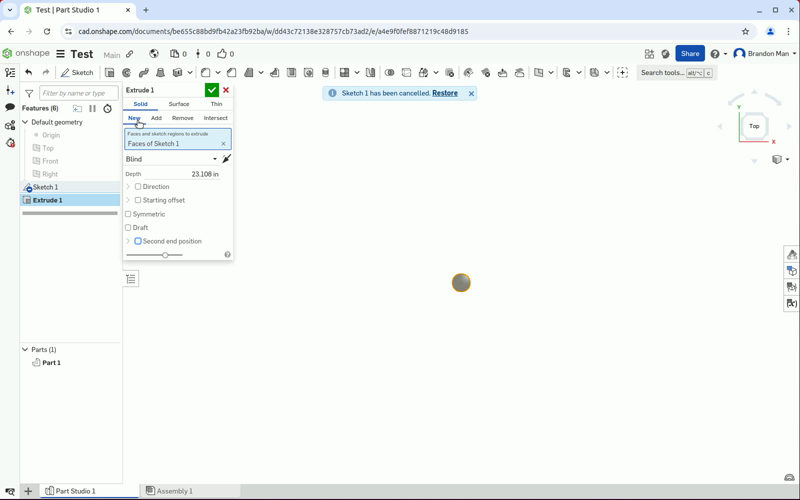
key(tab, 3)
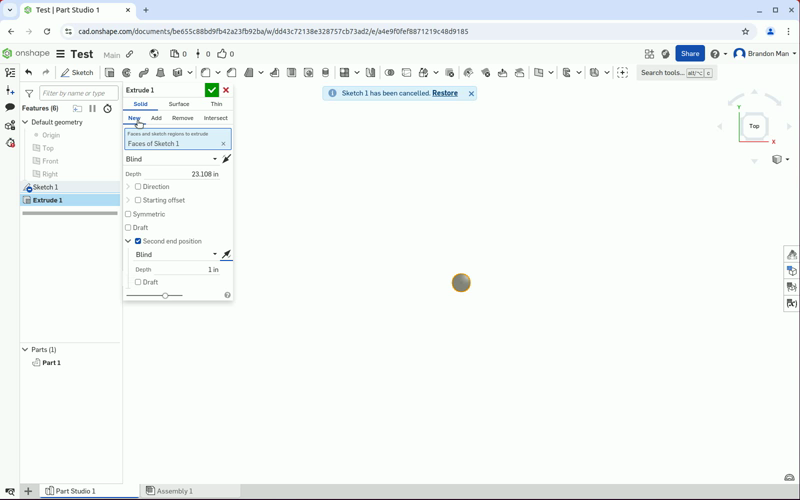
text(9.388)
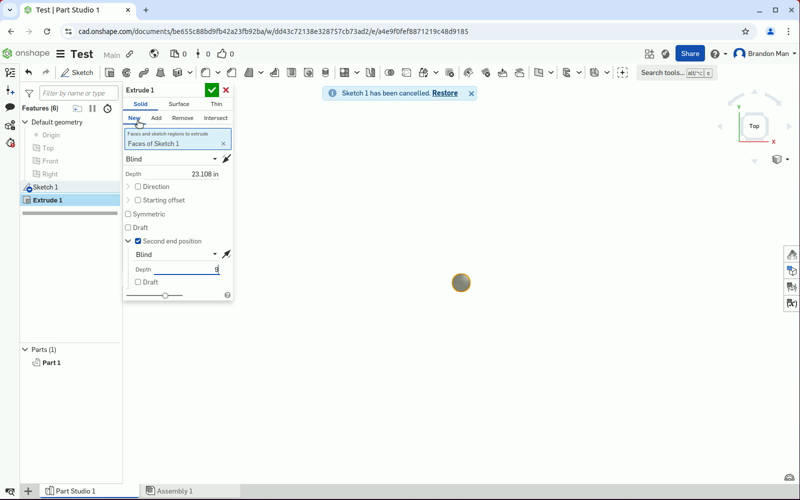
key(enter)
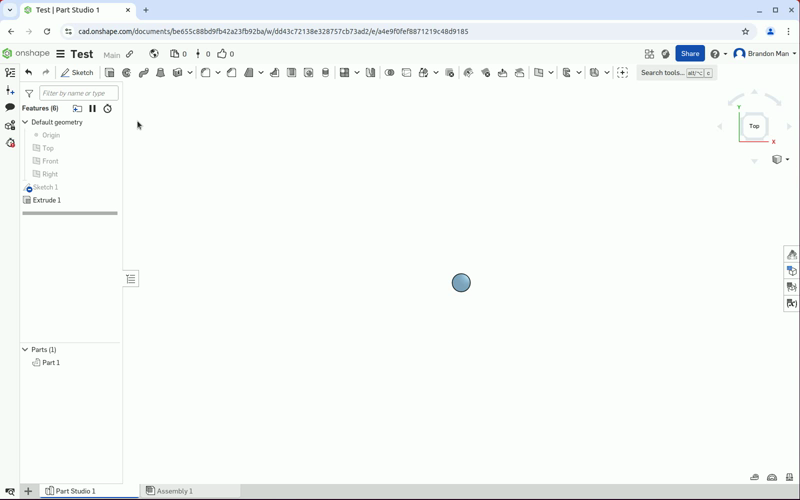
key(shift+h)
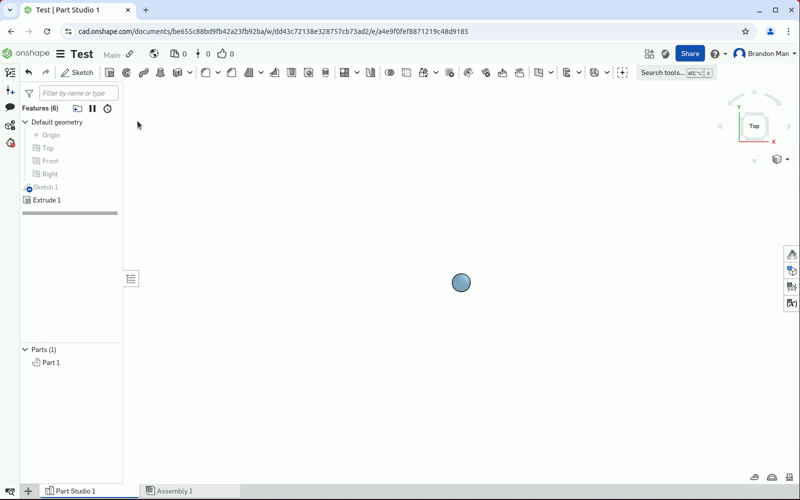
key(shift+h)
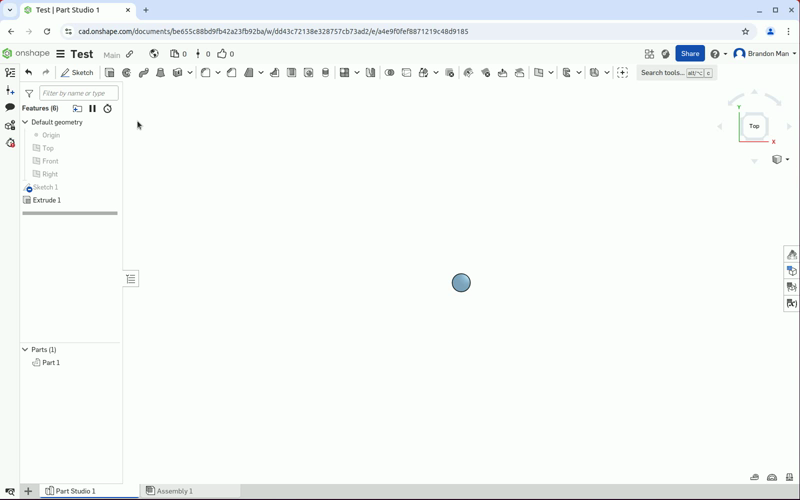
mouse_move(73, 189)
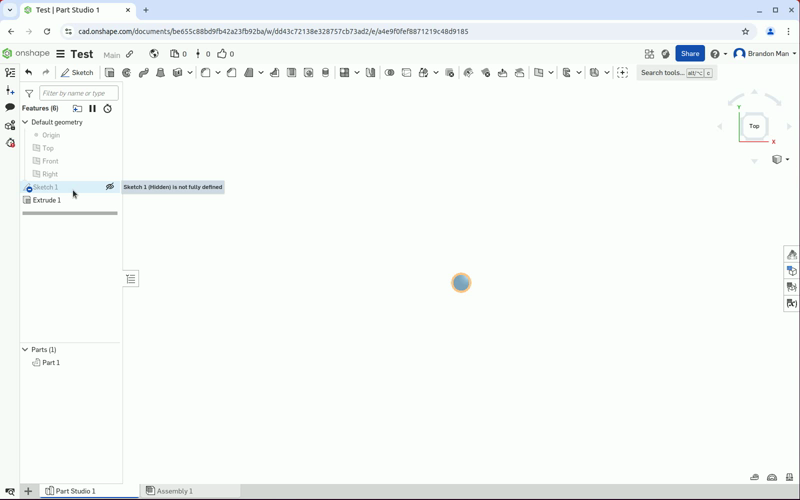
click(73, 189)
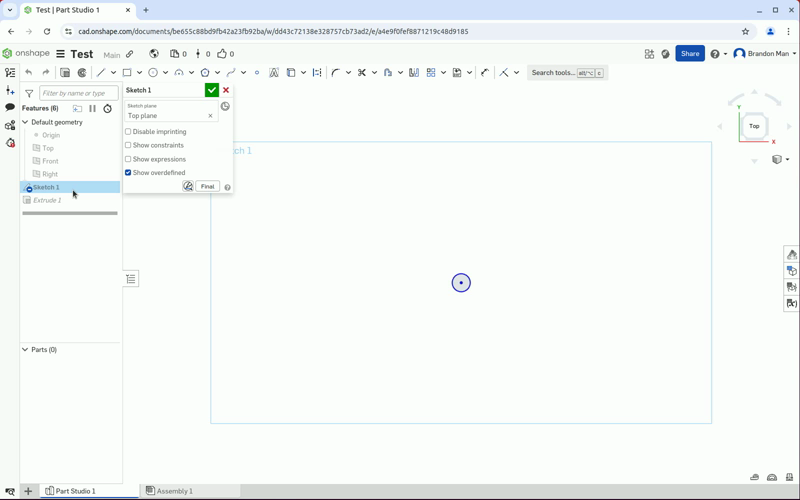
mouse_move(229, 92)
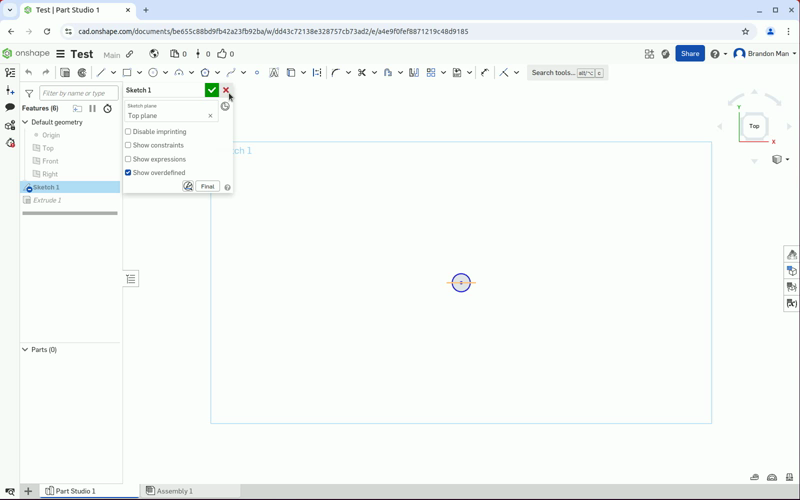
click(229, 92)
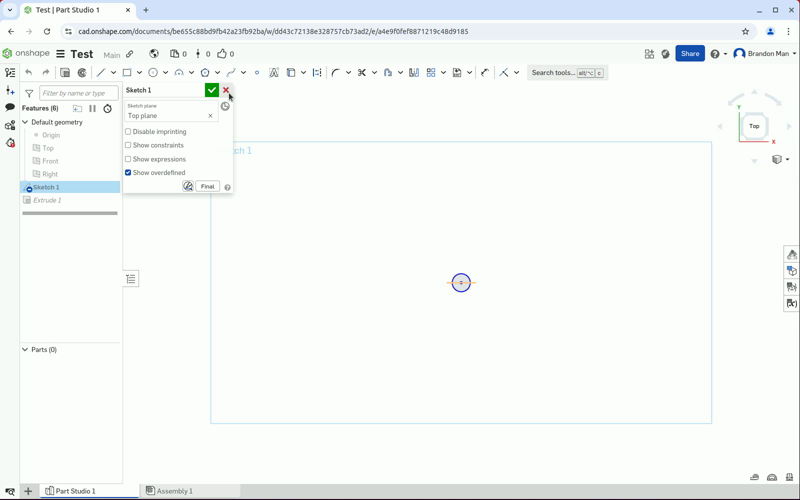
key(shift+s)
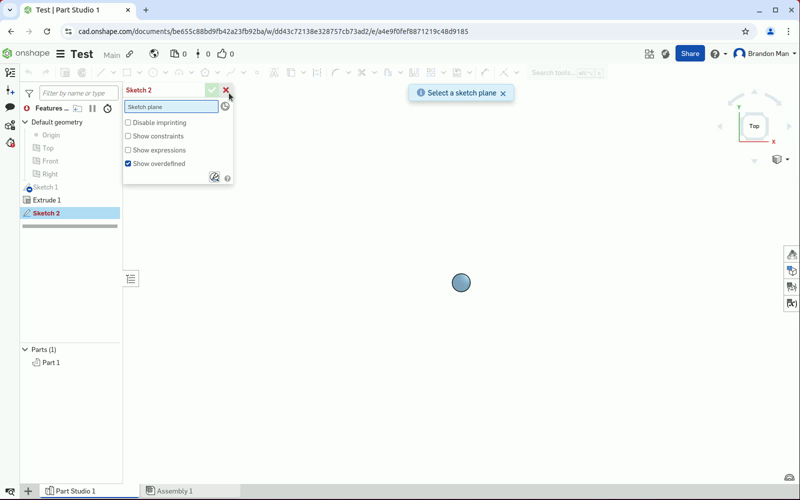
mouse_move(73, 150)
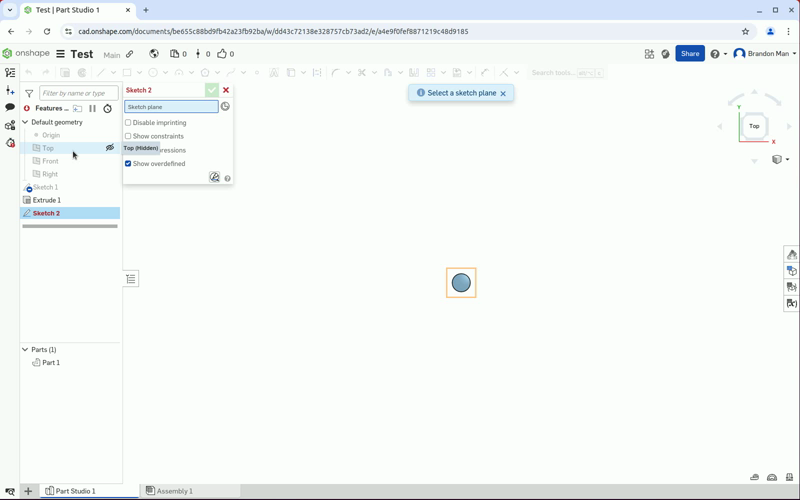
click(73, 150)
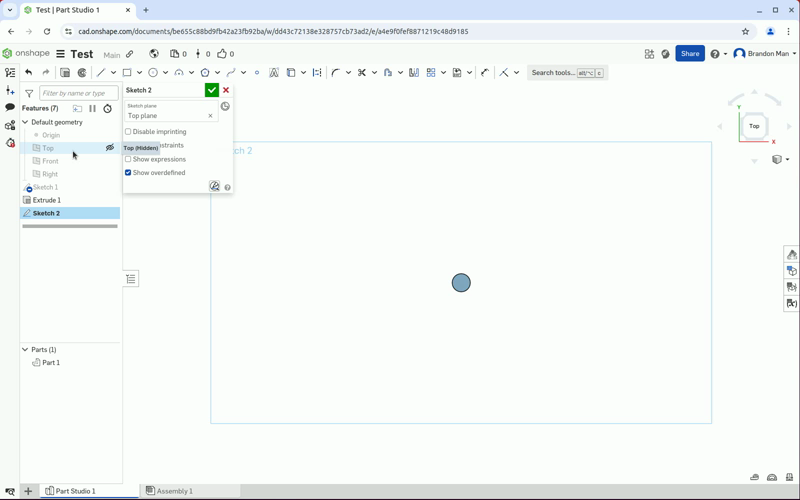
mouse_move(73, 352)
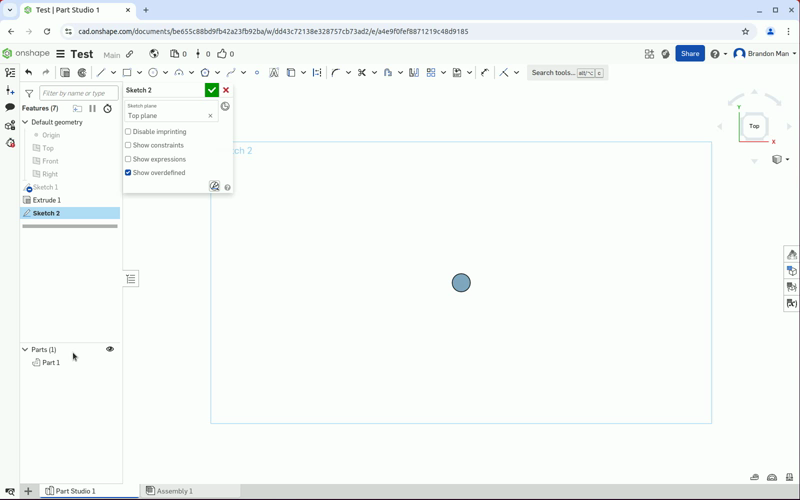
key(y)
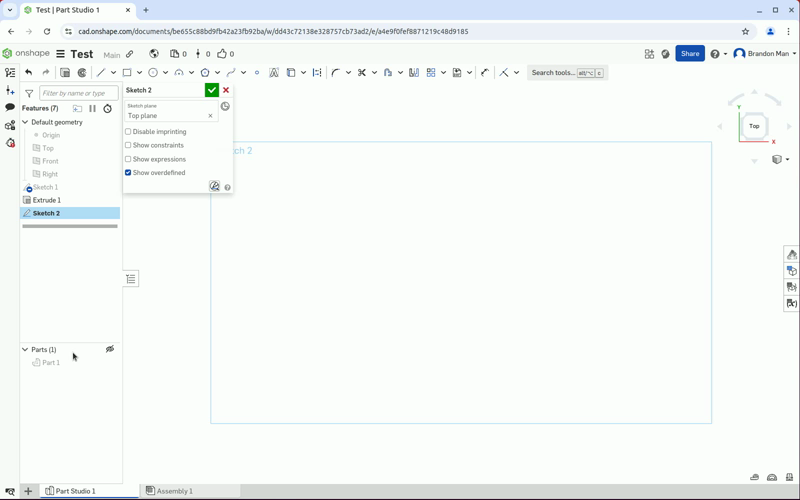
key(l)
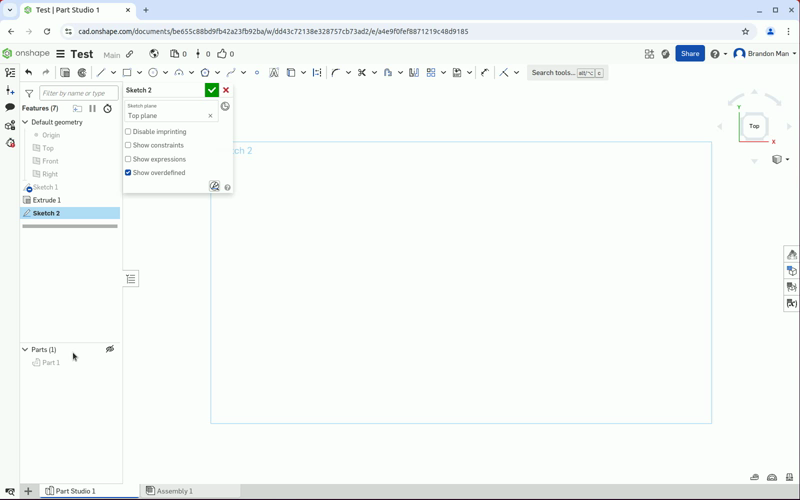
key_down(shift)
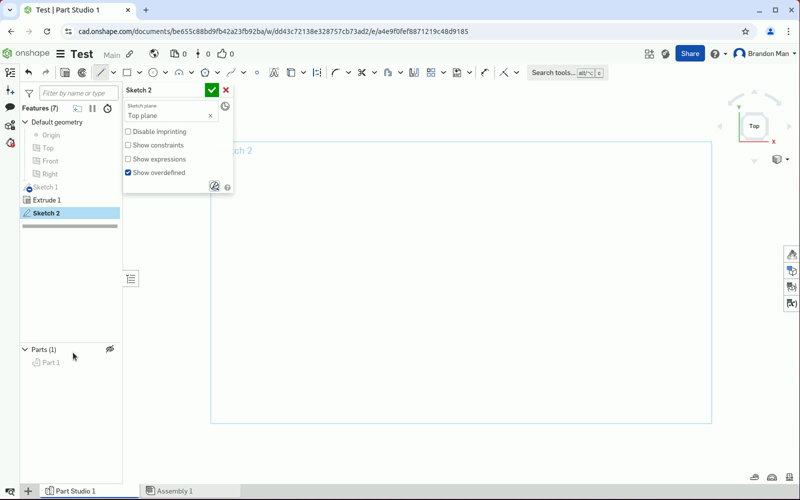
mouse_move(453, 291)
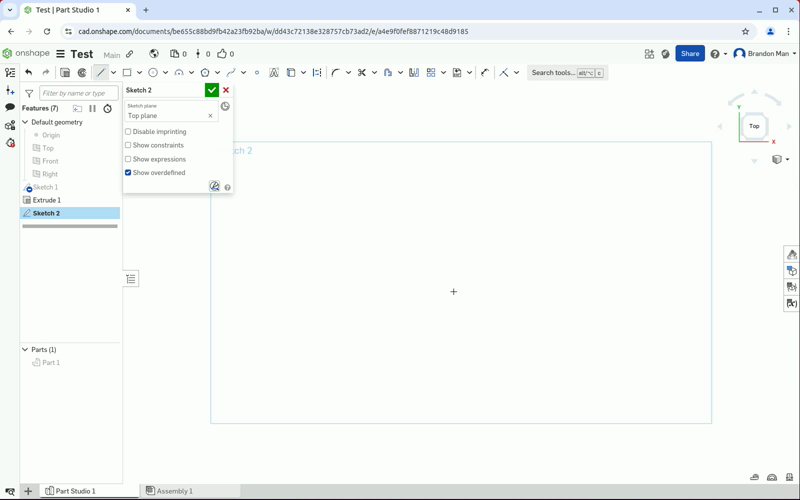
click(453, 291)
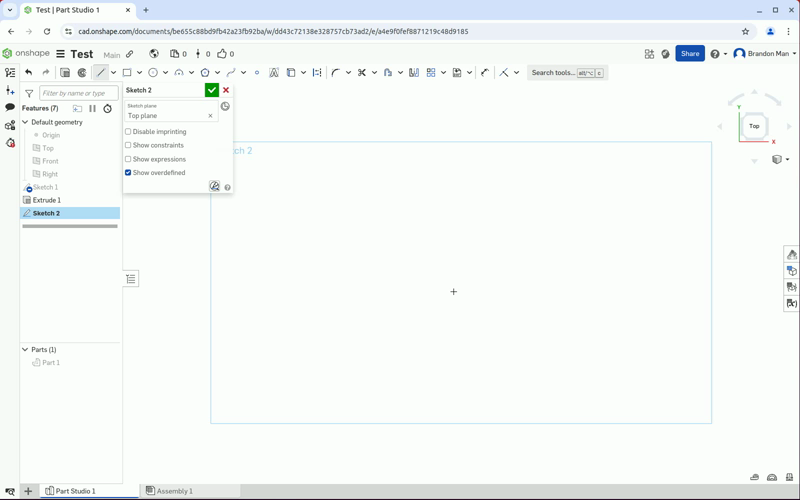
key_up(shift)
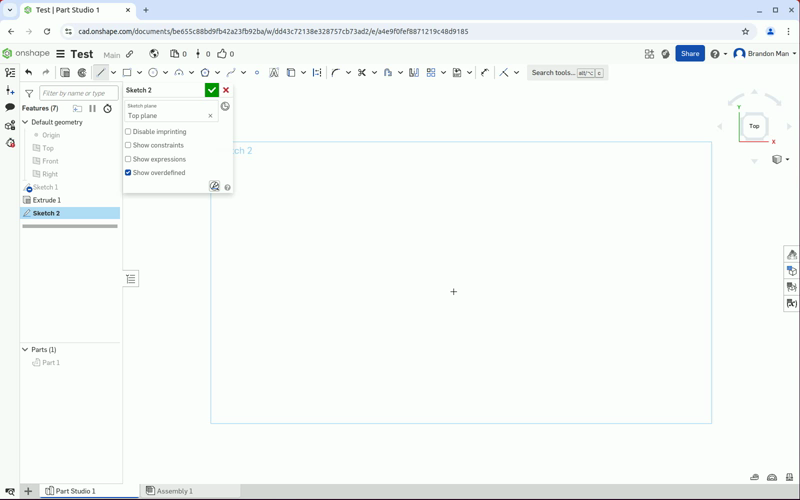
key_down(shift)
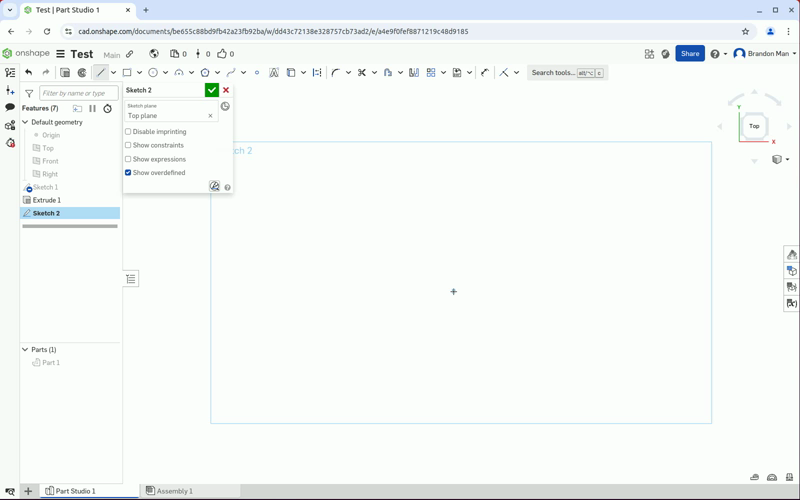
mouse_move(483, 291)
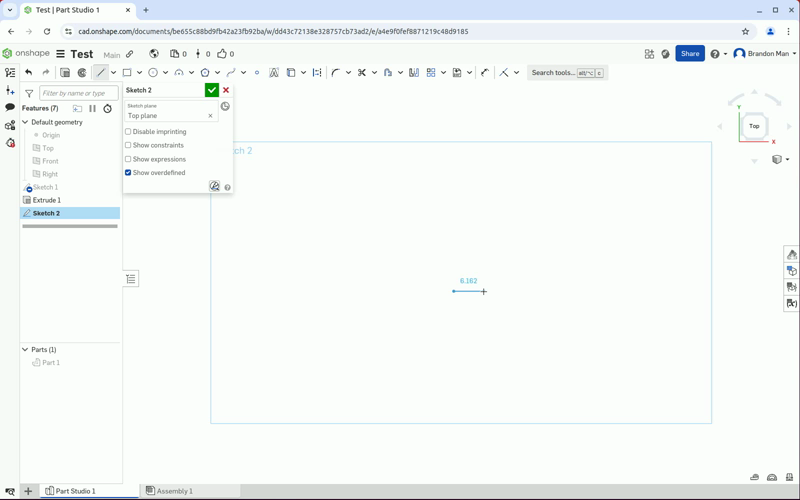
mouse_move(469, 291)
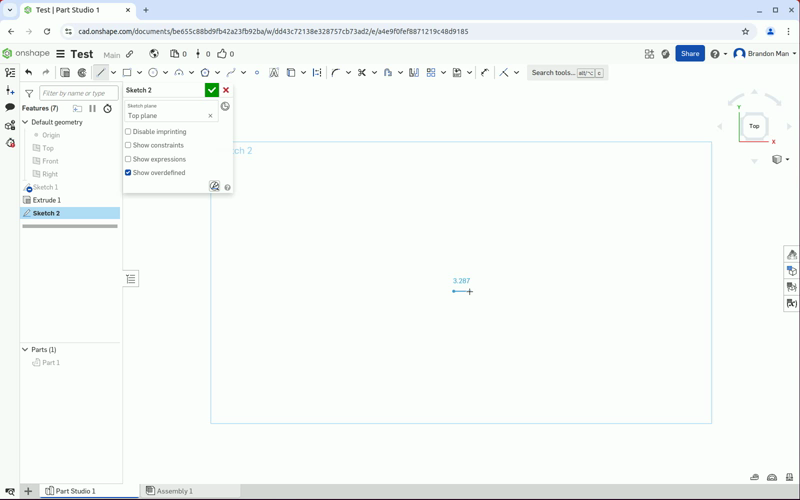
click(469, 291)
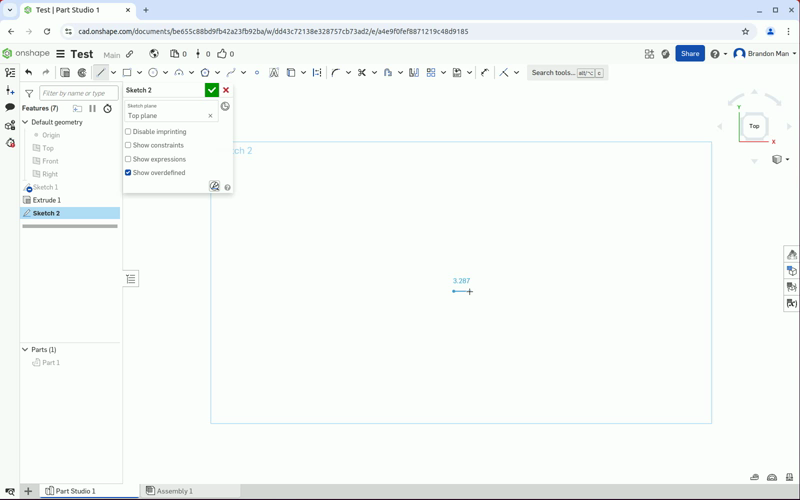
key_up(shift)
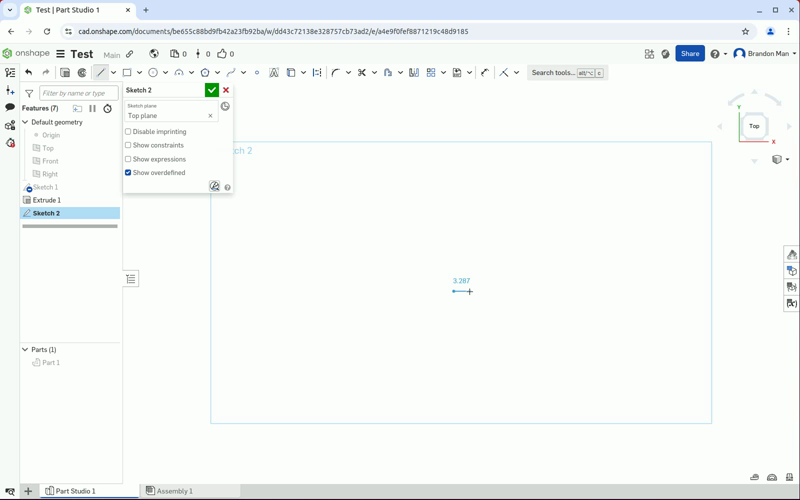
key(esc)
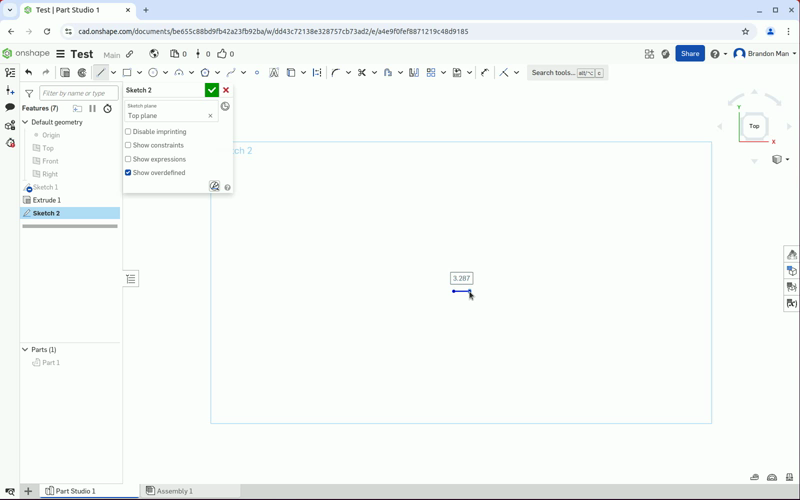
key(a)
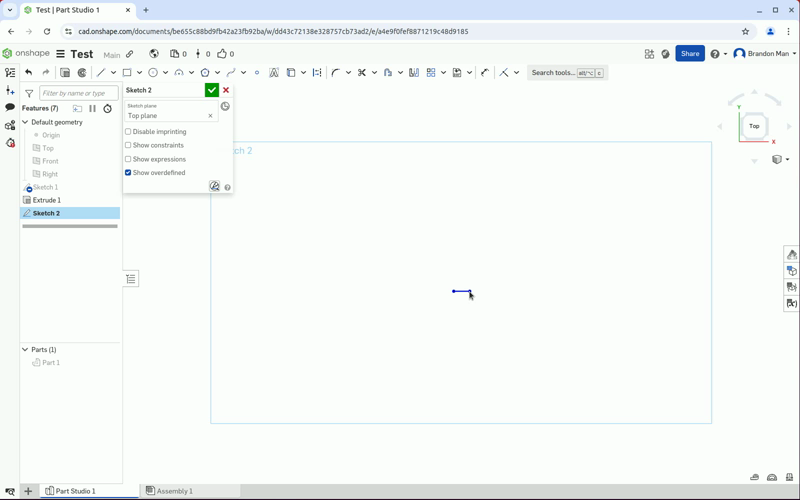
mouse_move(469, 291)
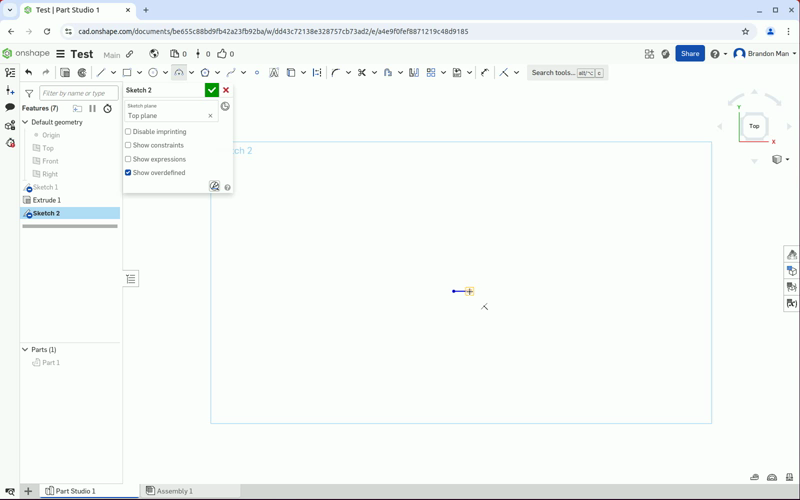
click(469, 291)
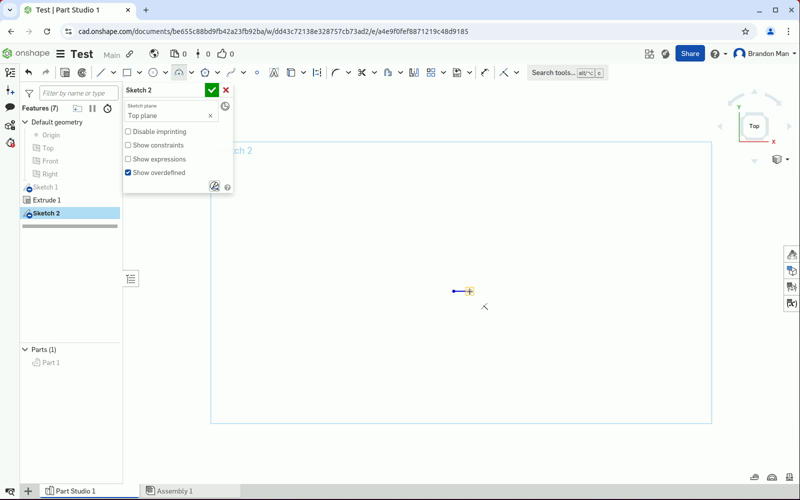
key_down(shift)
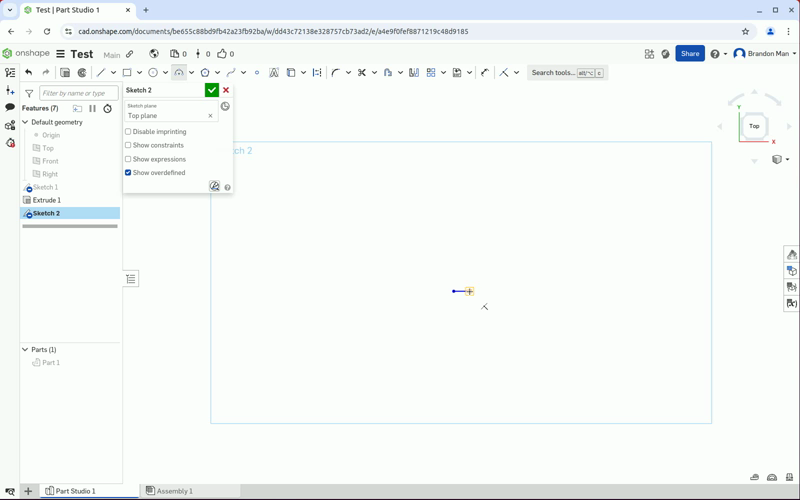
mouse_move(469, 273)
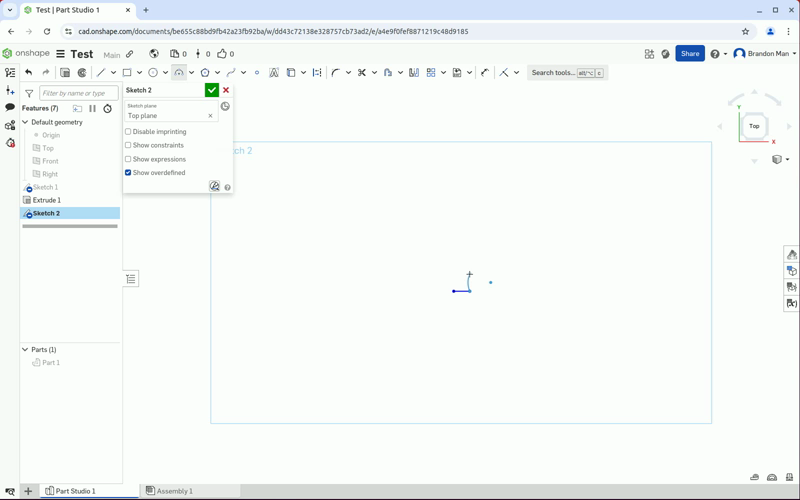
click(469, 273)
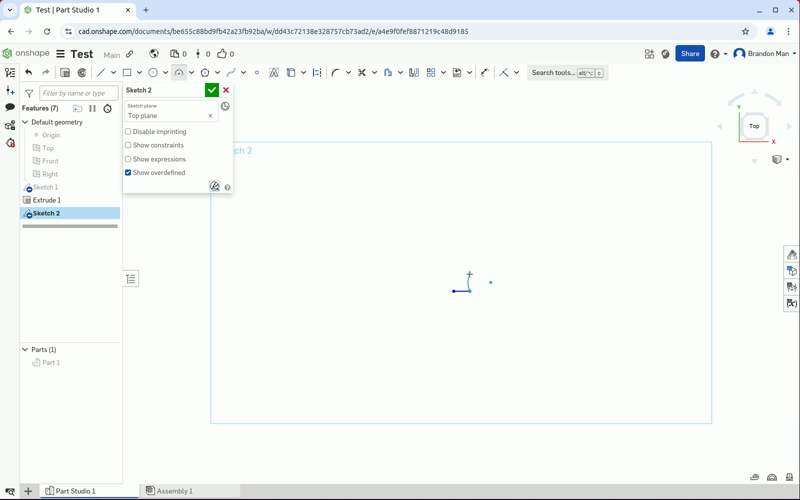
mouse_move(473, 282)
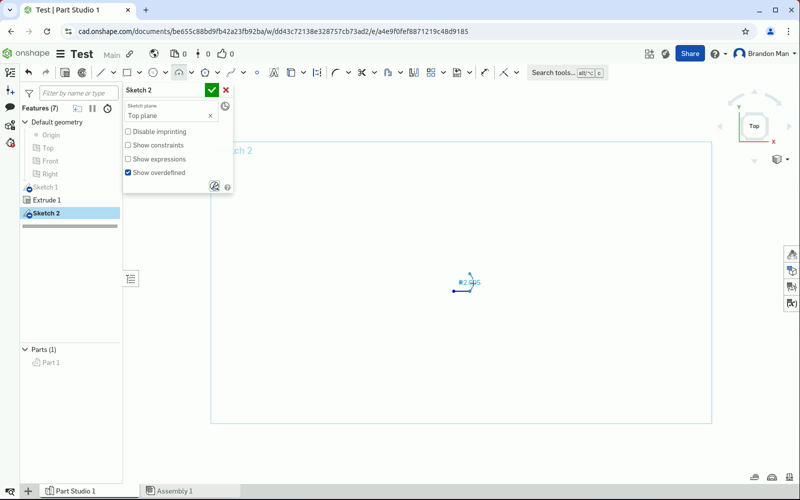
click(473, 282)
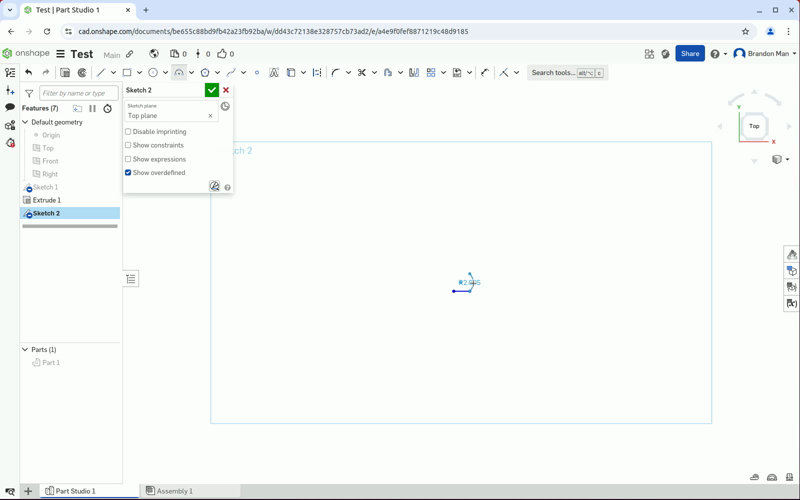
key_up(shift)
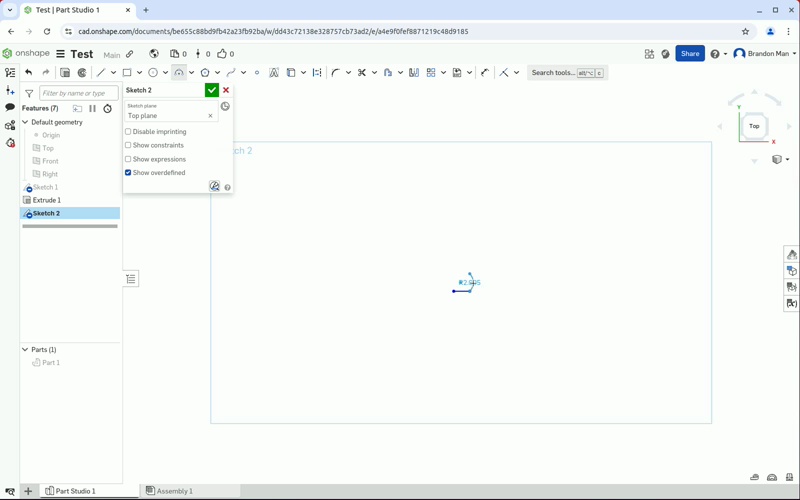
key(esc)
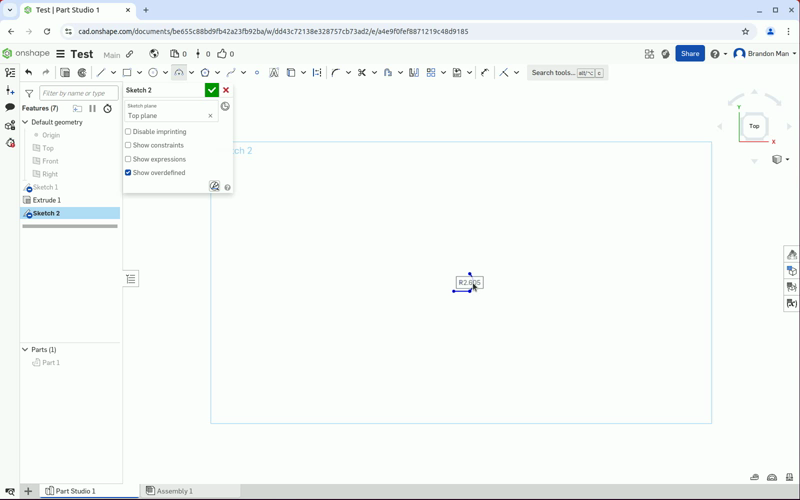
key(l)
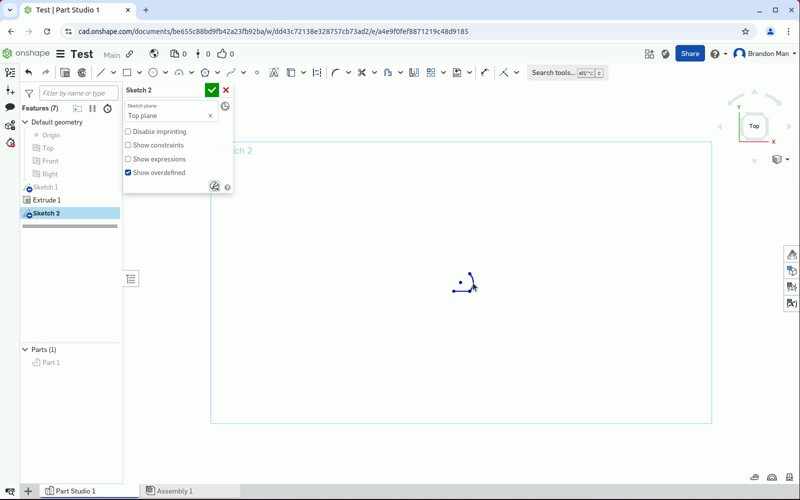
mouse_move(469, 273)
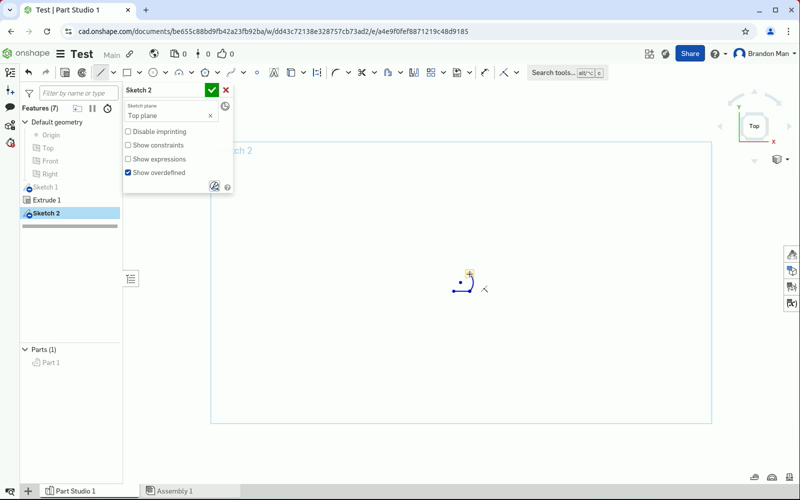
click(469, 273)
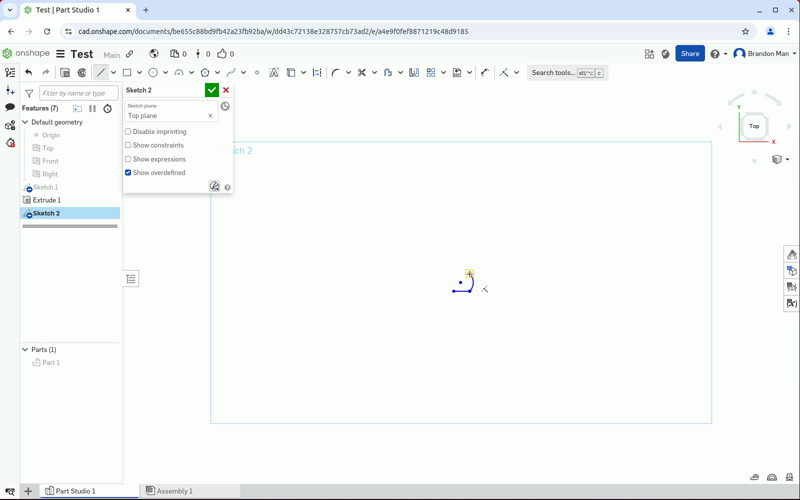
key_down(shift)
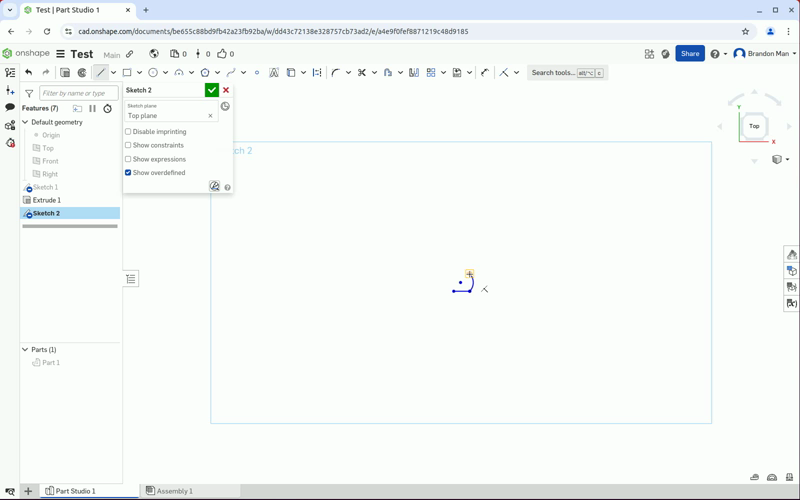
mouse_move(499, 273)
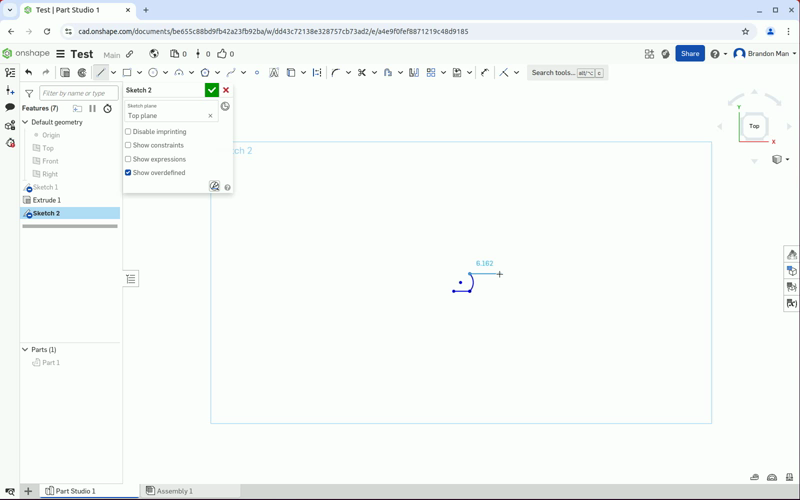
mouse_move(453, 273)
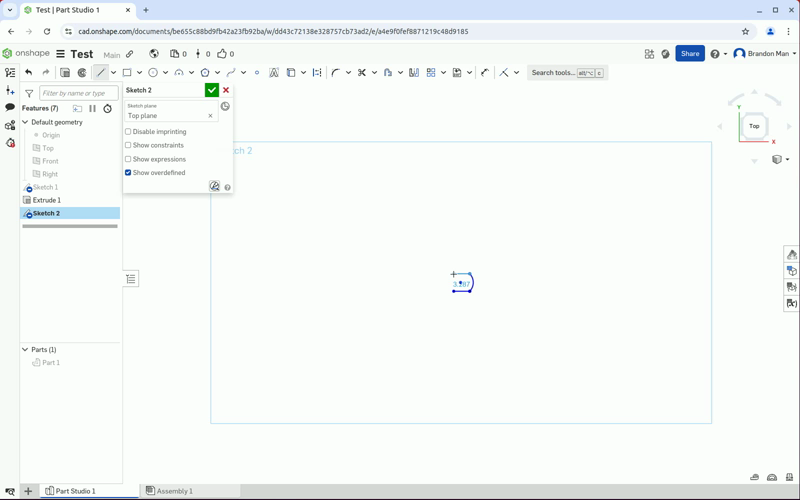
click(453, 273)
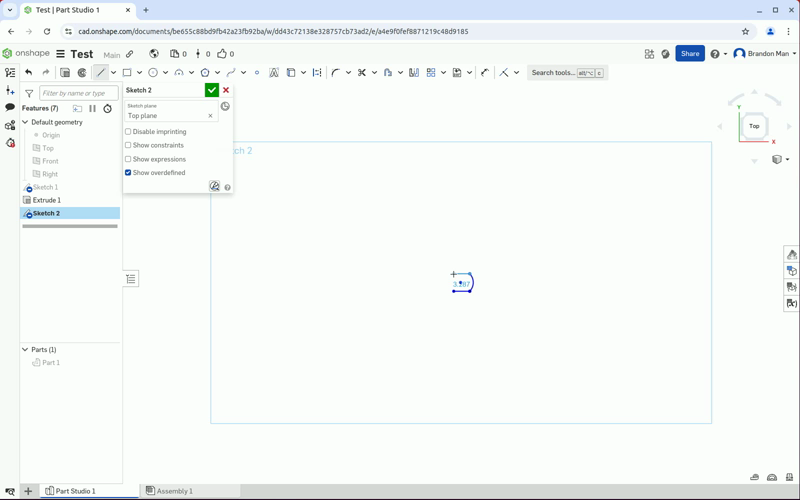
key_up(shift)
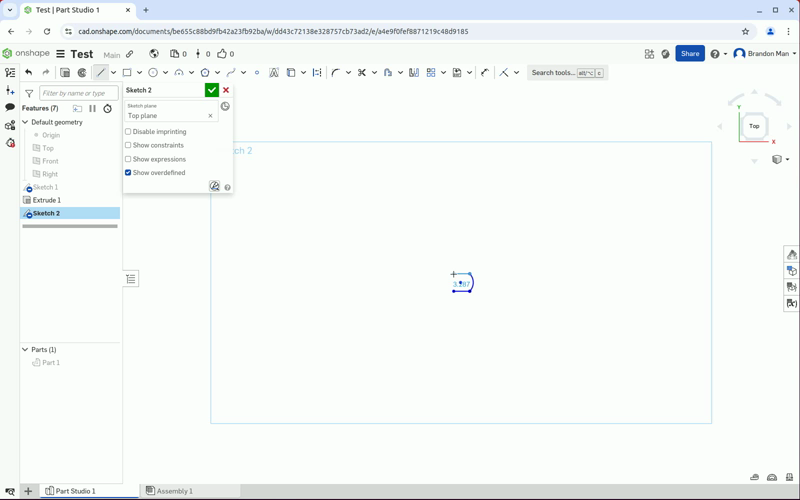
key(esc)
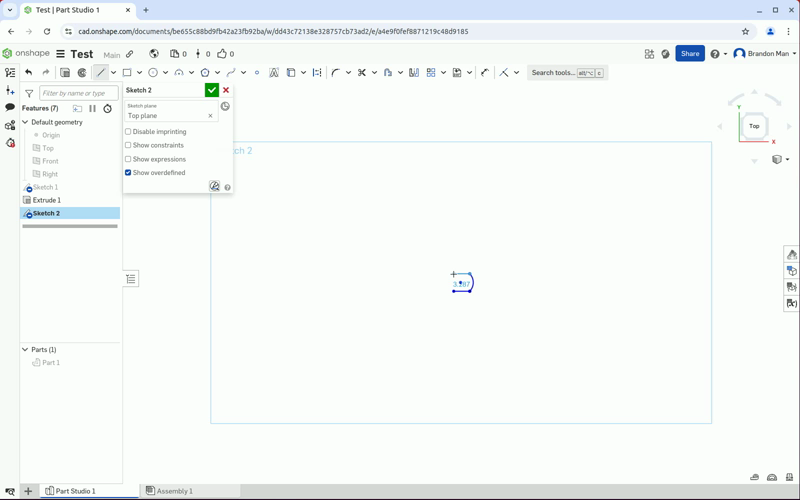
key(a)
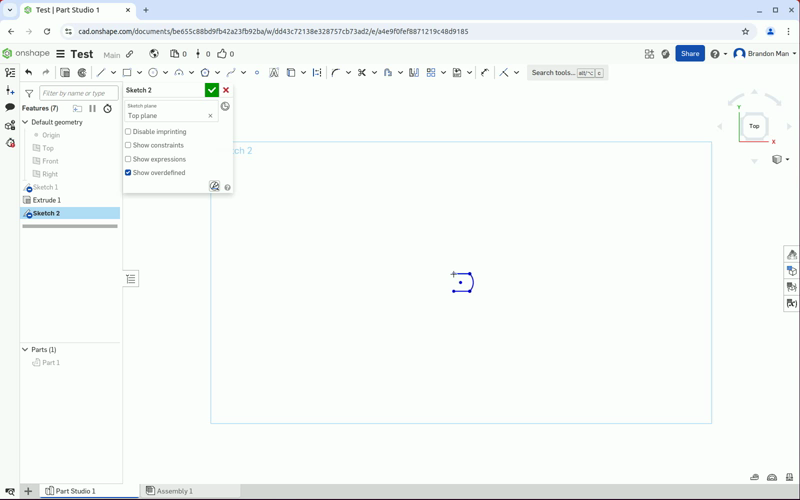
mouse_move(453, 273)
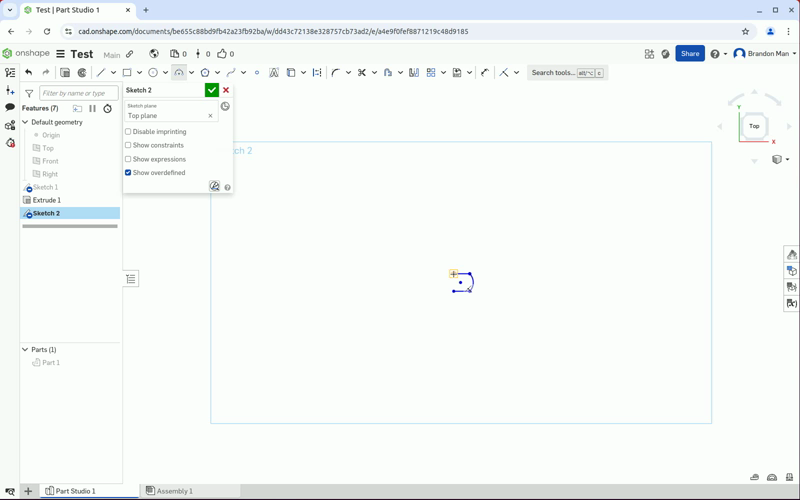
click(453, 273)
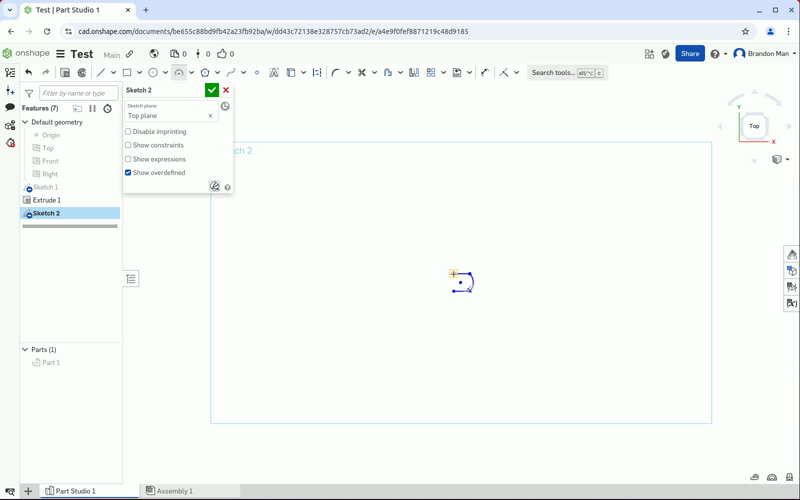
mouse_move(453, 291)
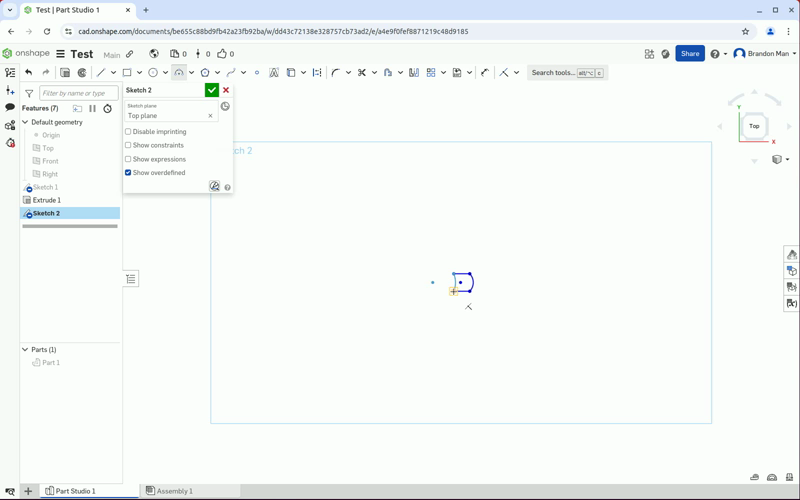
click(453, 291)
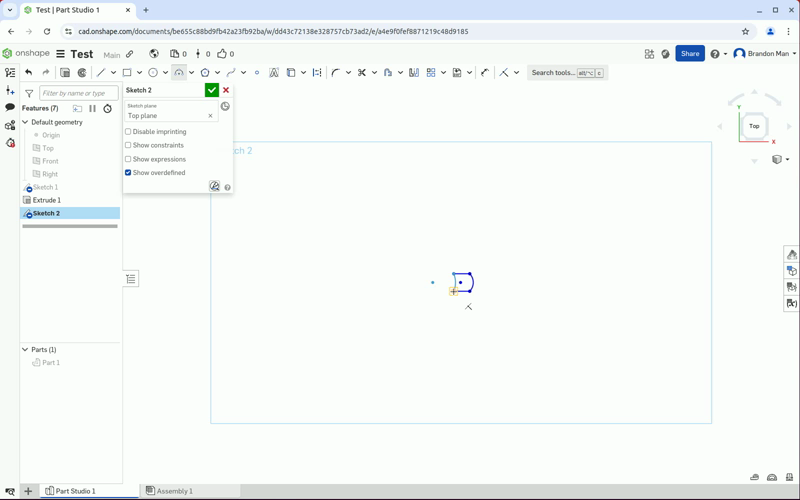
key_down(shift)
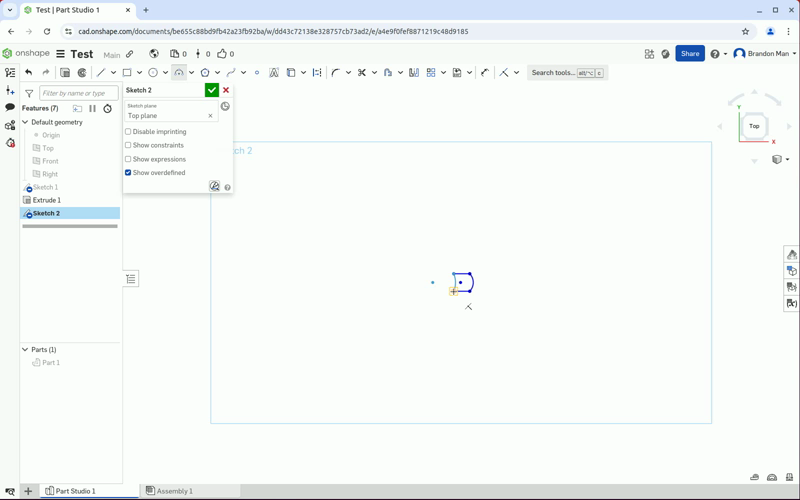
mouse_move(450, 282)
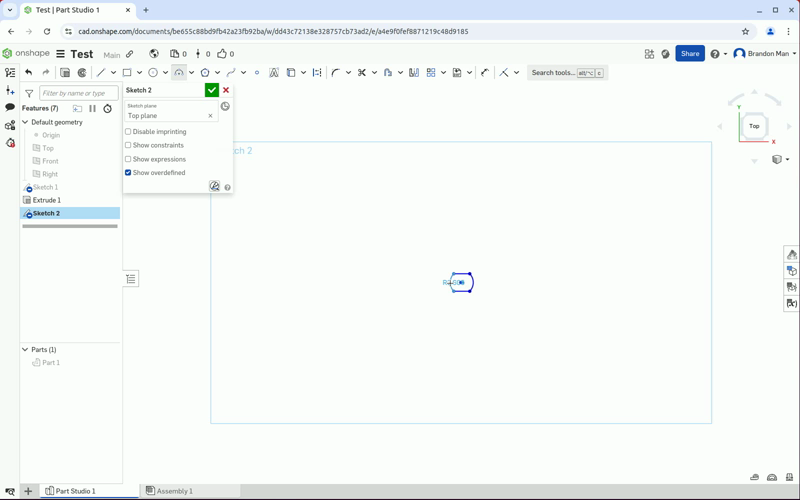
click(450, 282)
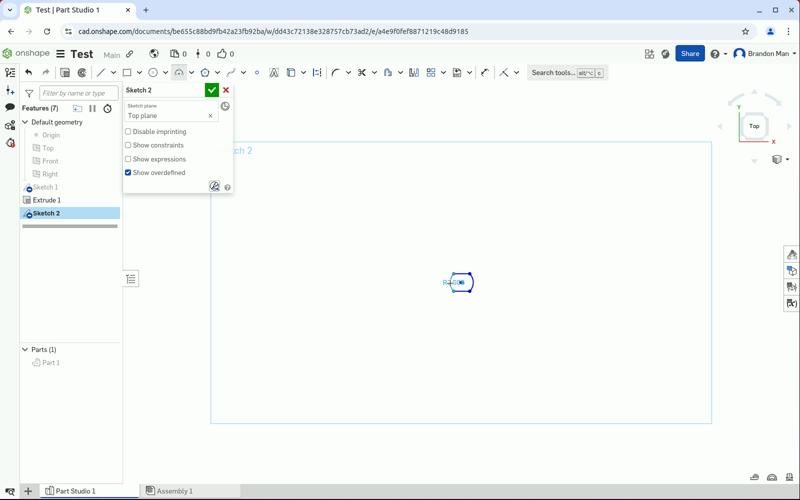
key_up(shift)
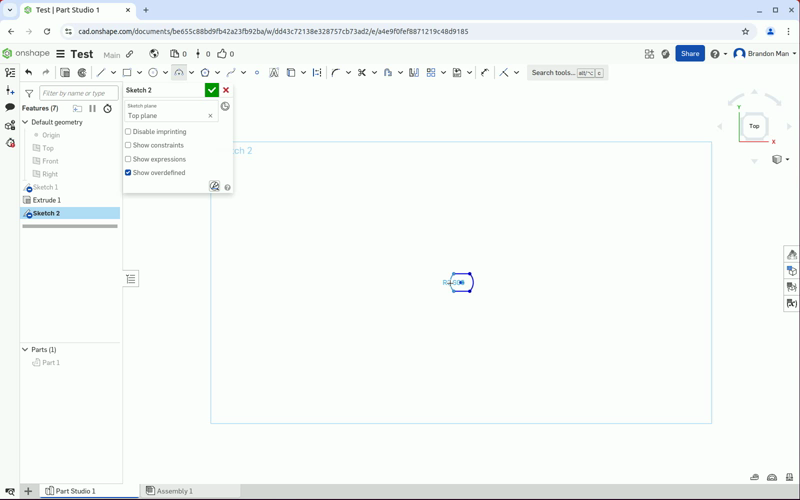
key(esc)
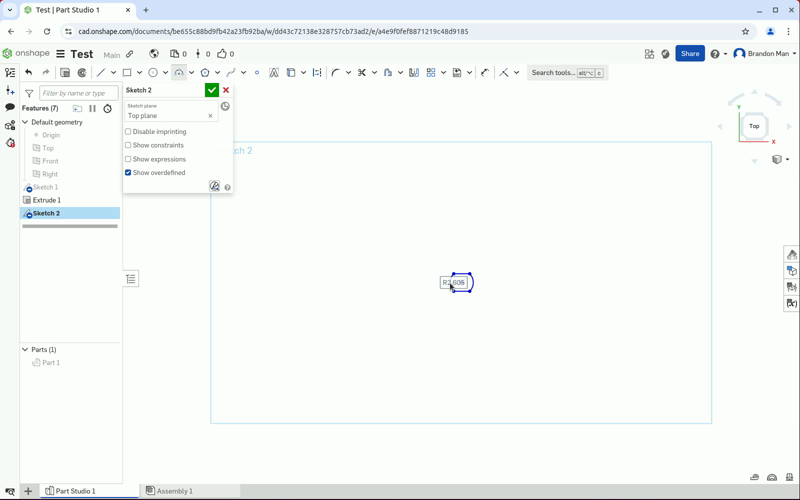
key(c)
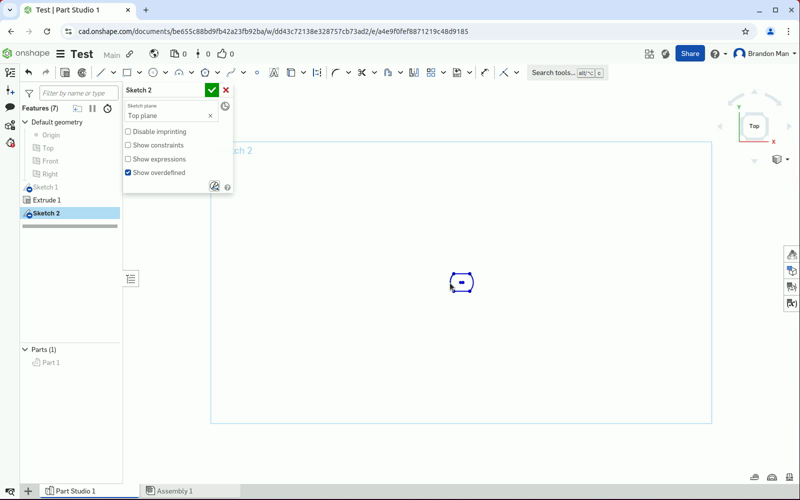
key_down(shift)
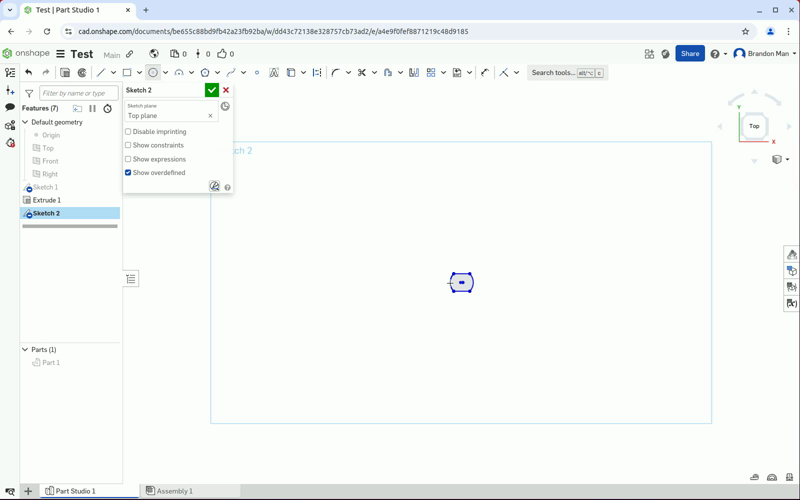
mouse_move(461, 282)
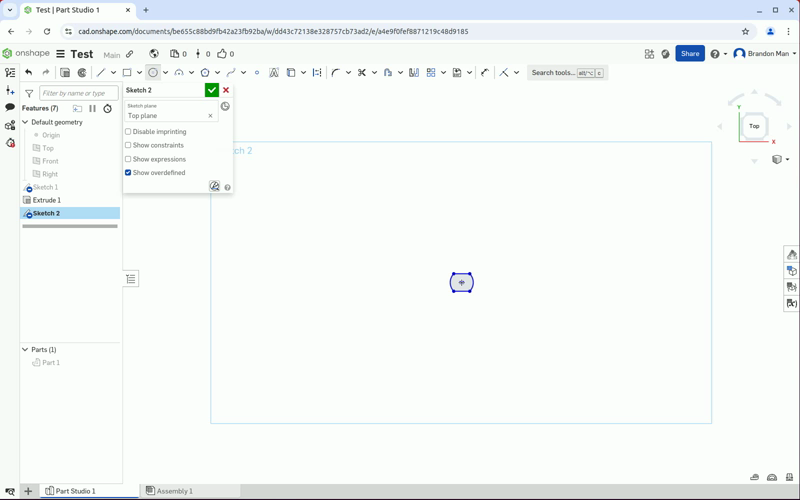
click(461, 282)
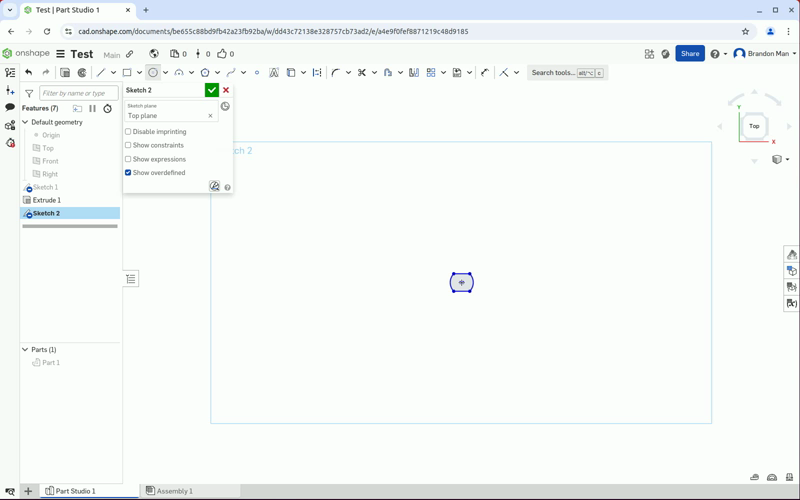
key_up(shift)
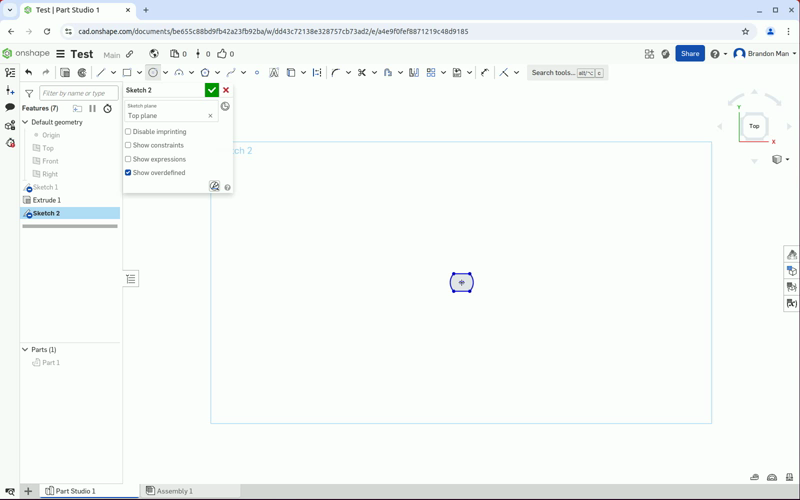
mouse_move(470, 282)
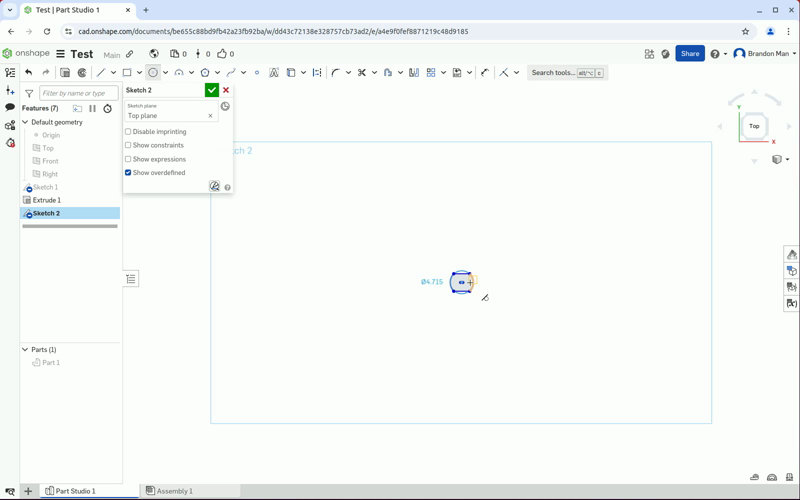
scroll(6)
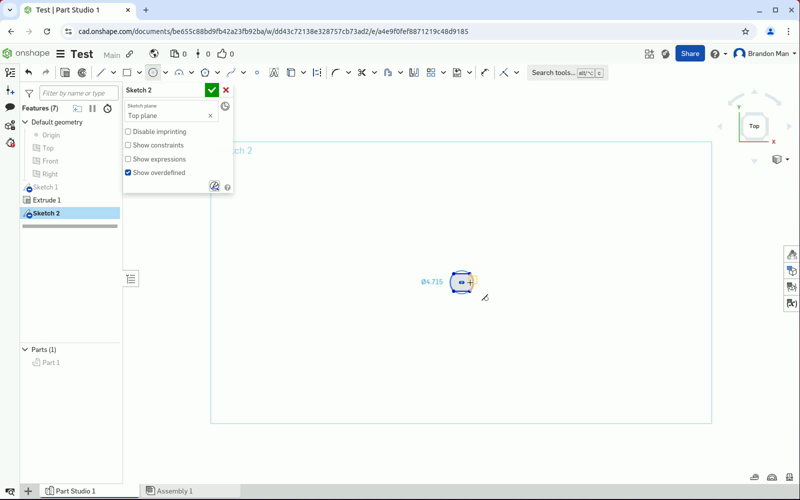
scroll(6)
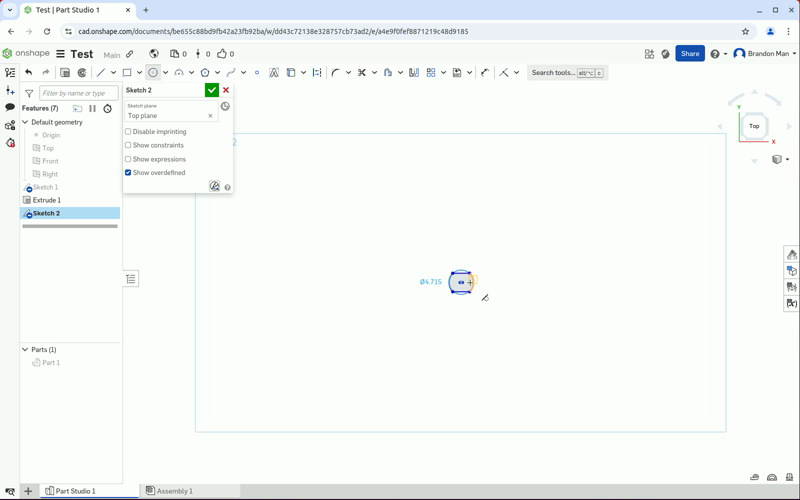
scroll(6)
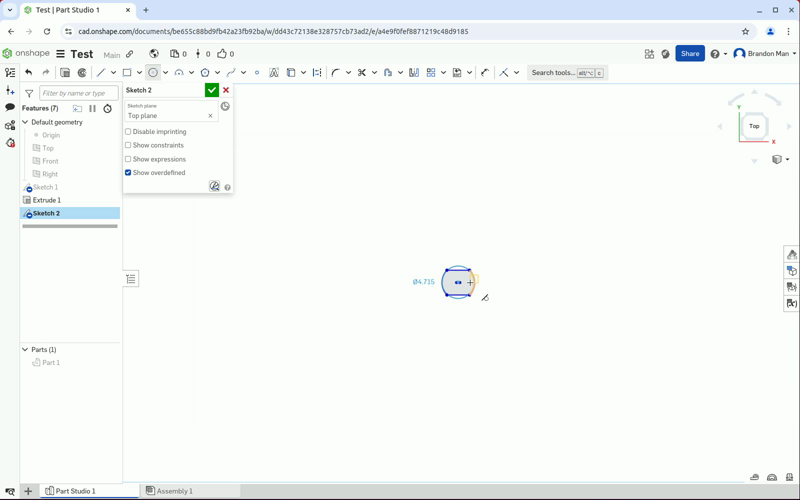
scroll(6)
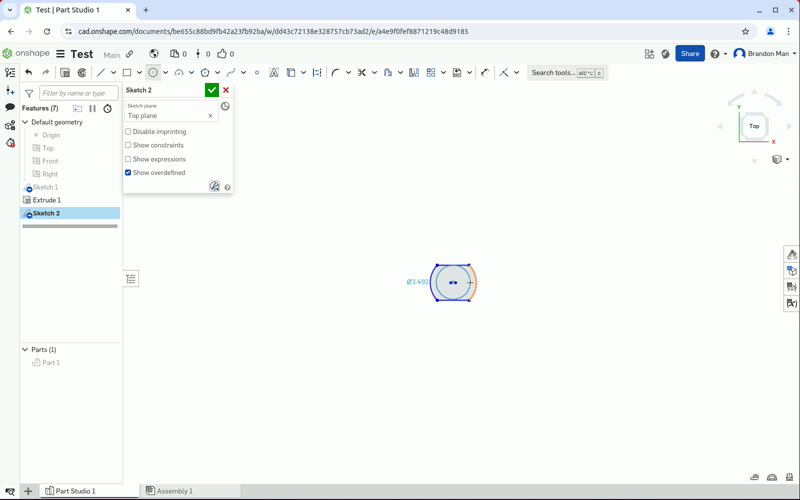
scroll(6)
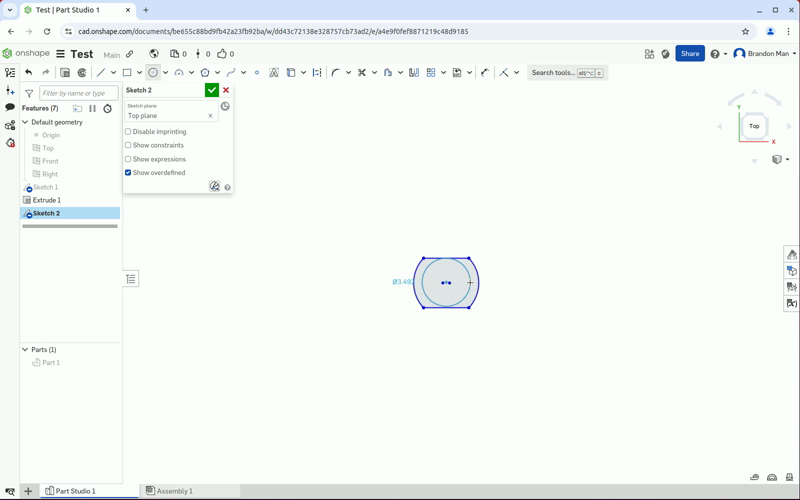
scroll(6)
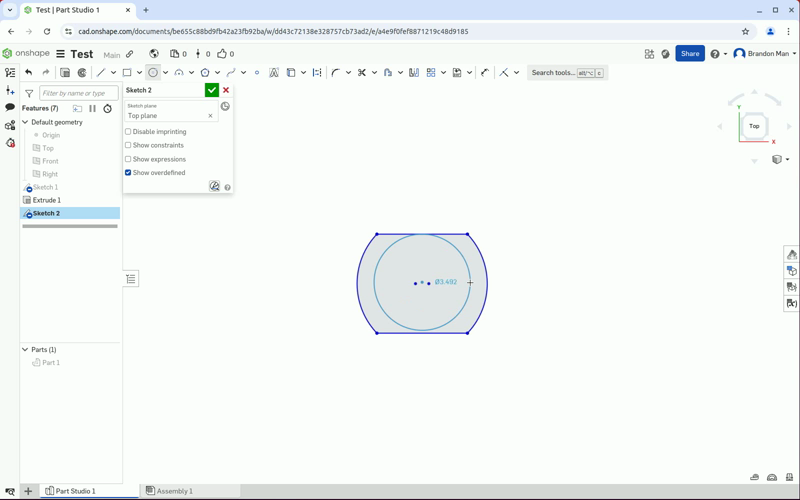
scroll(6)
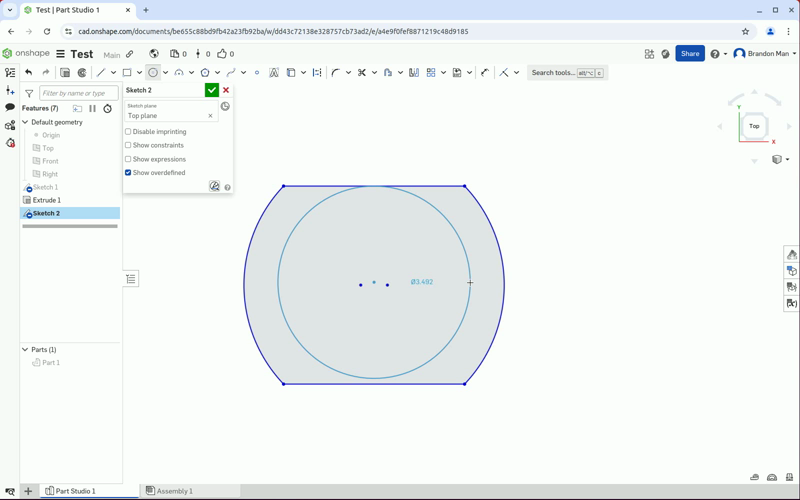
click(470, 282)
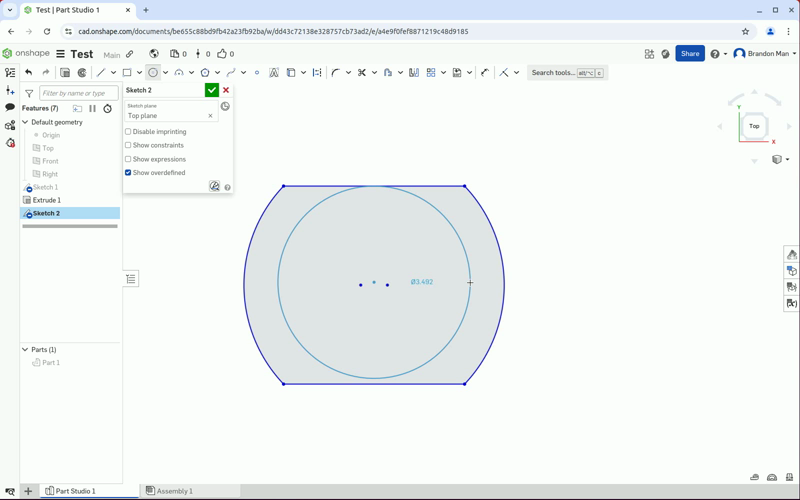
scroll(-6)
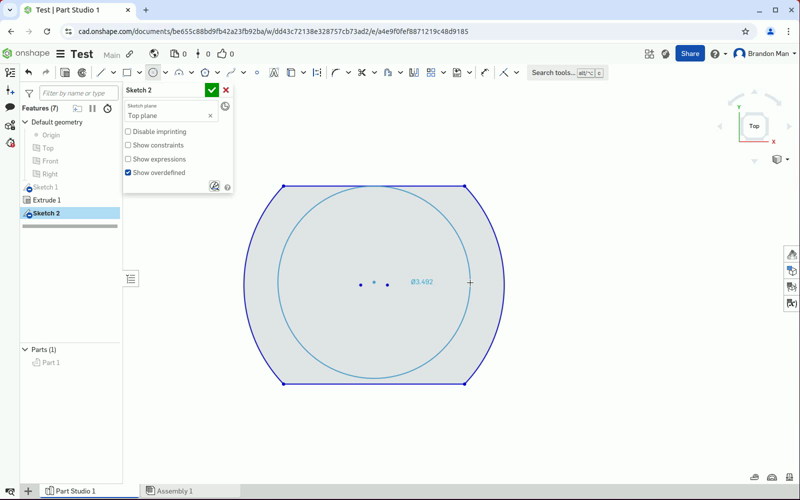
scroll(-6)
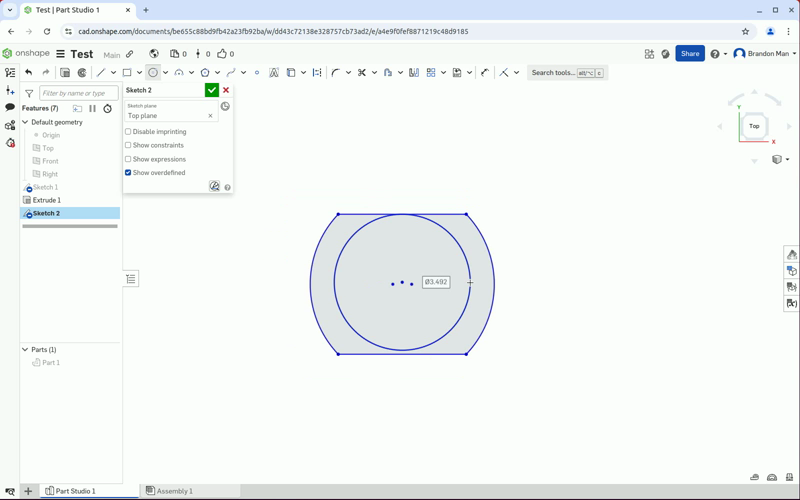
scroll(-6)
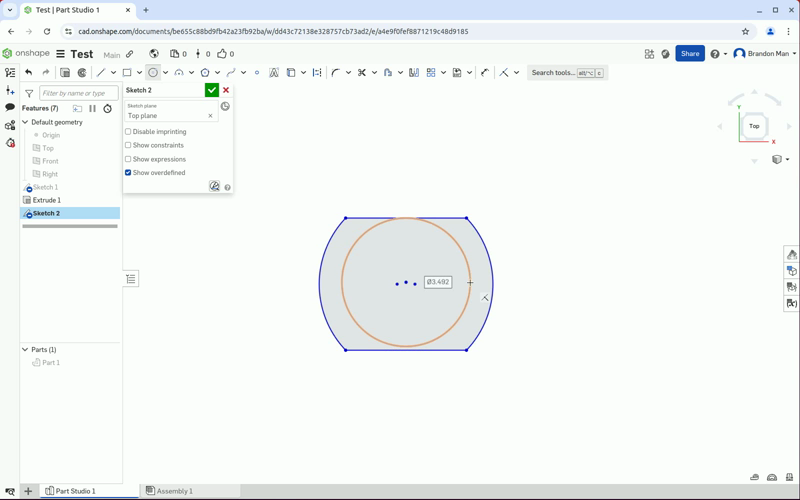
scroll(-6)
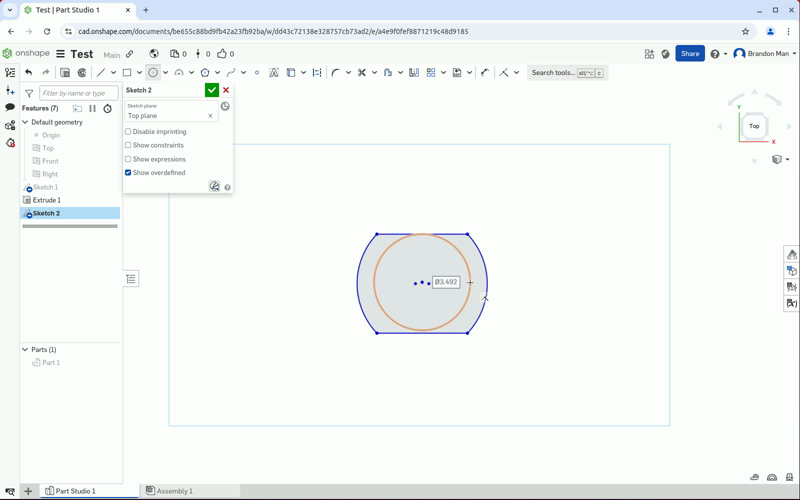
scroll(-6)
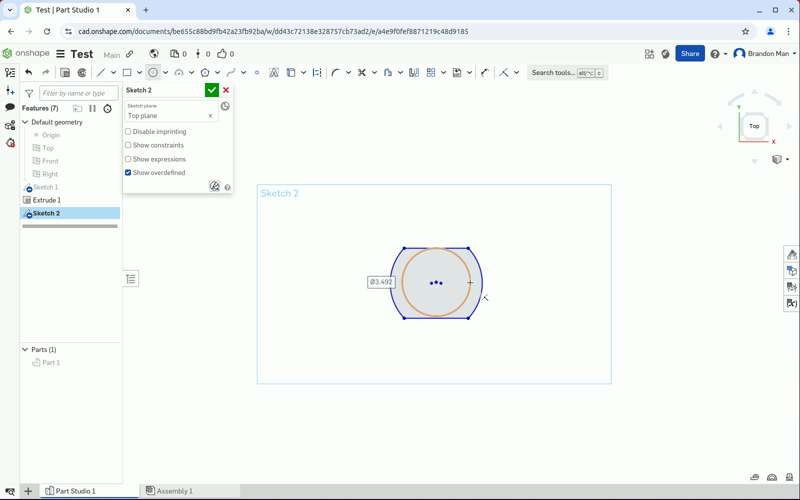
scroll(-6)
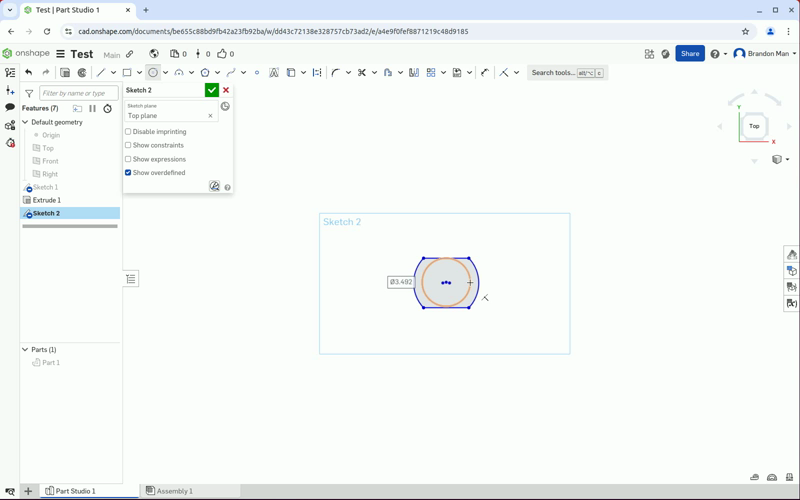
scroll(-6)
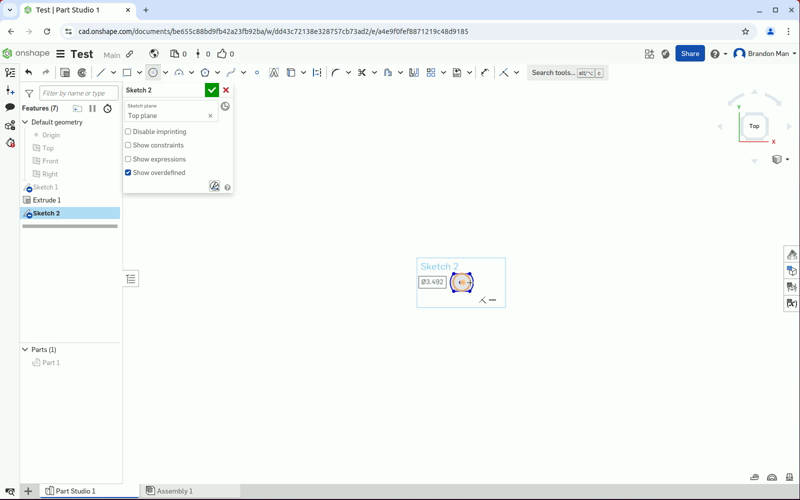
key(esc)
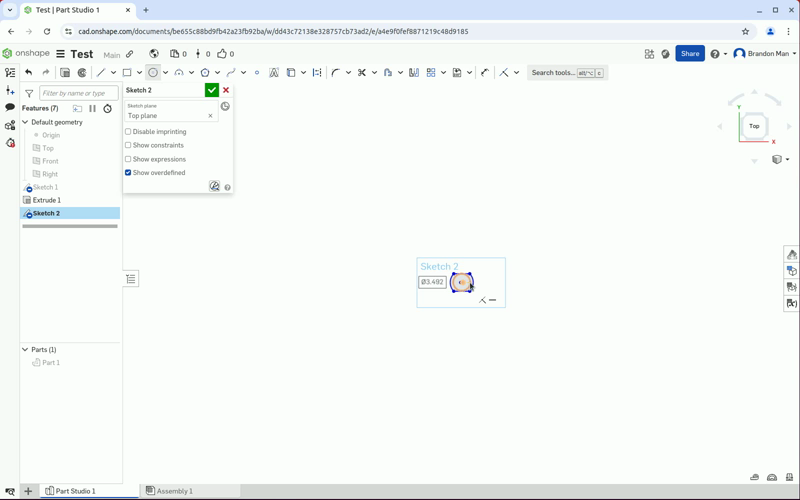
mouse_move(470, 285)
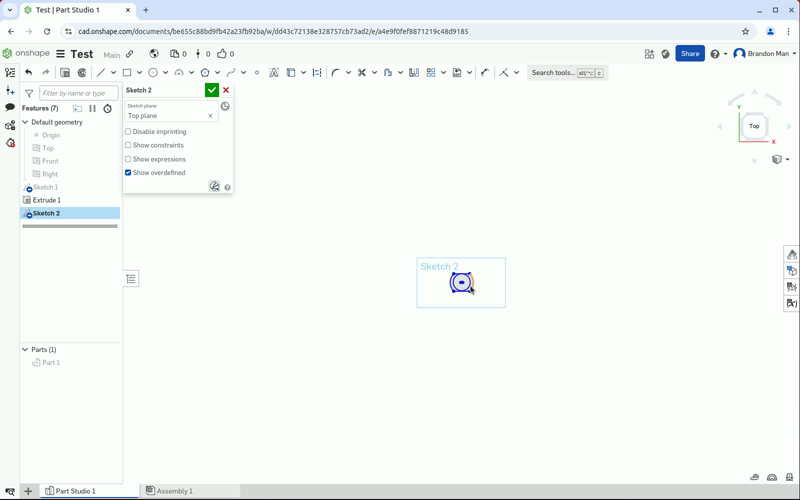
scroll(6)
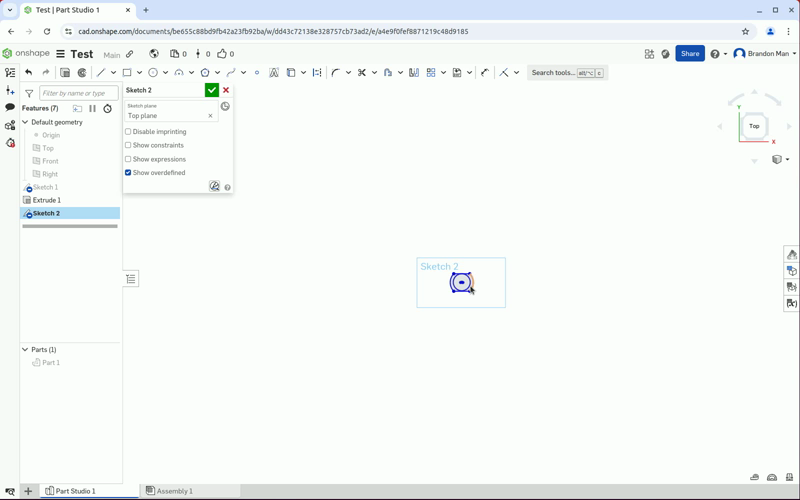
scroll(6)
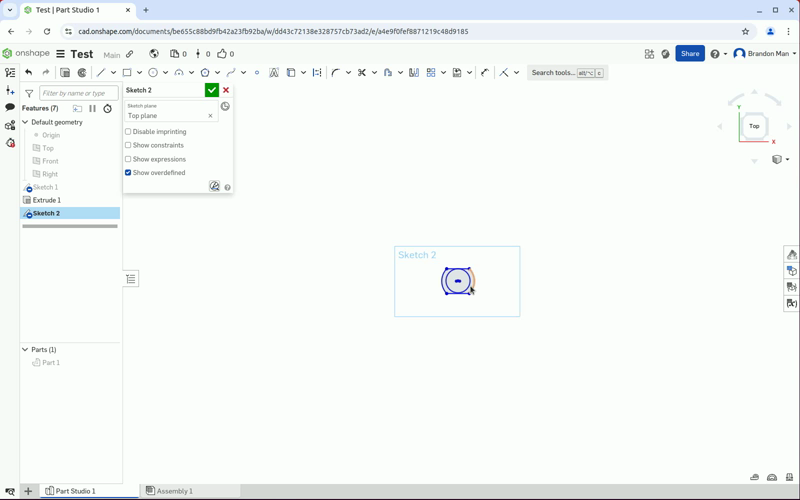
scroll(6)
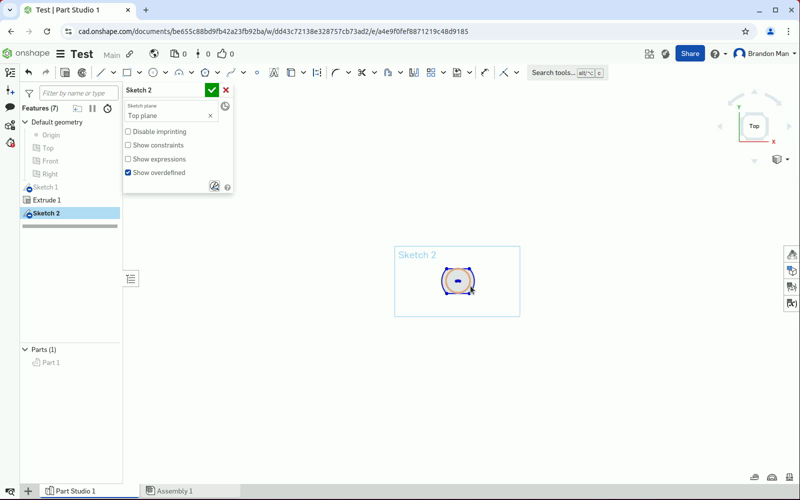
scroll(6)
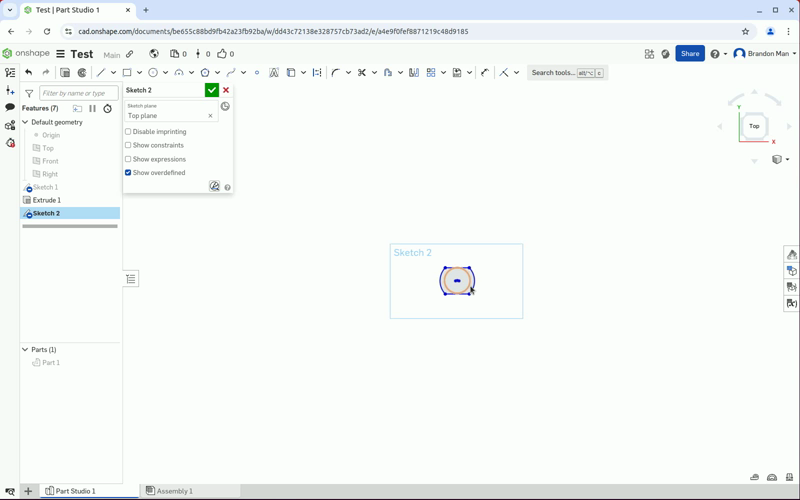
scroll(6)
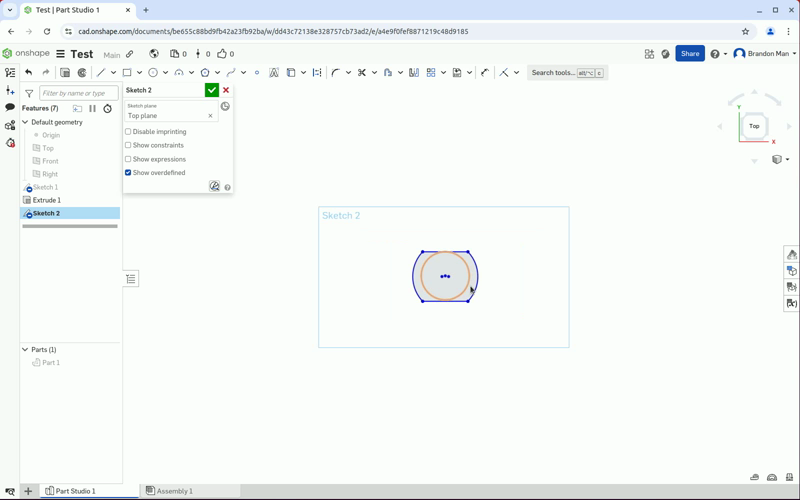
scroll(6)
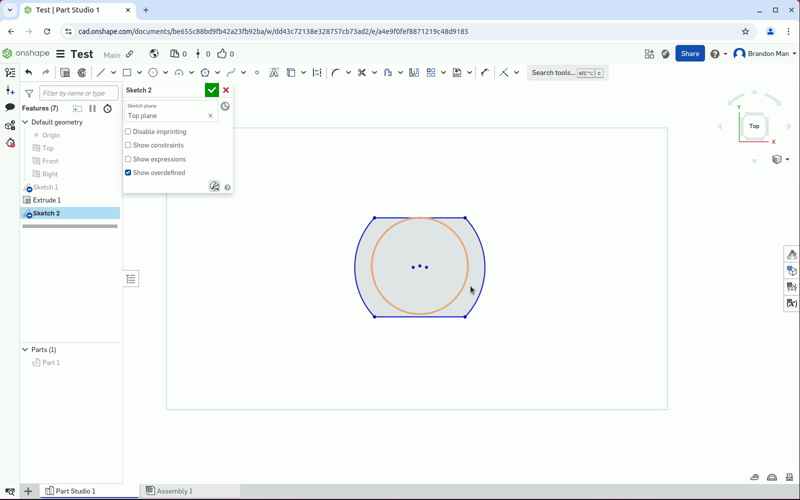
scroll(6)
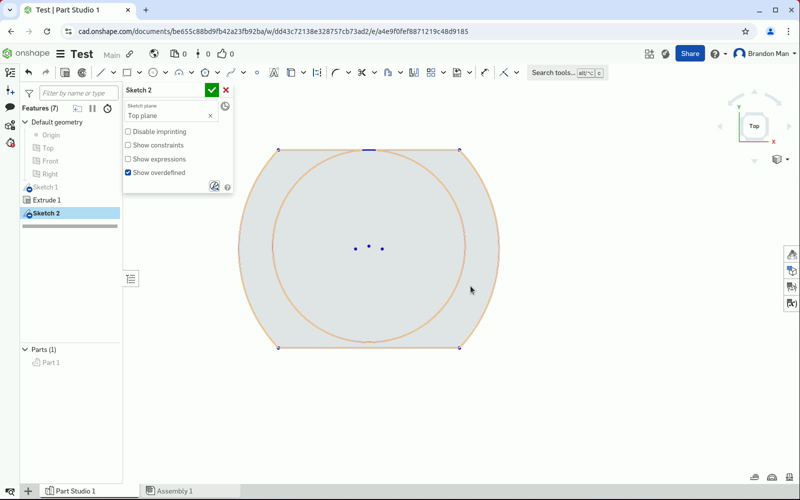
click(470, 285)
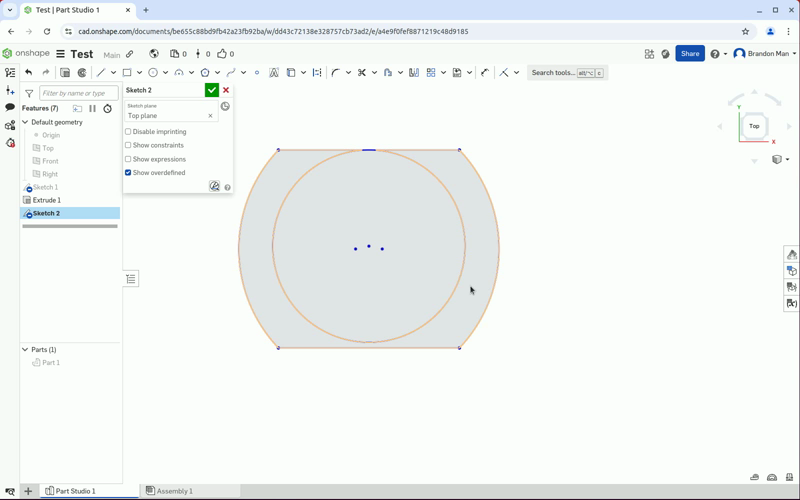
scroll(-6)
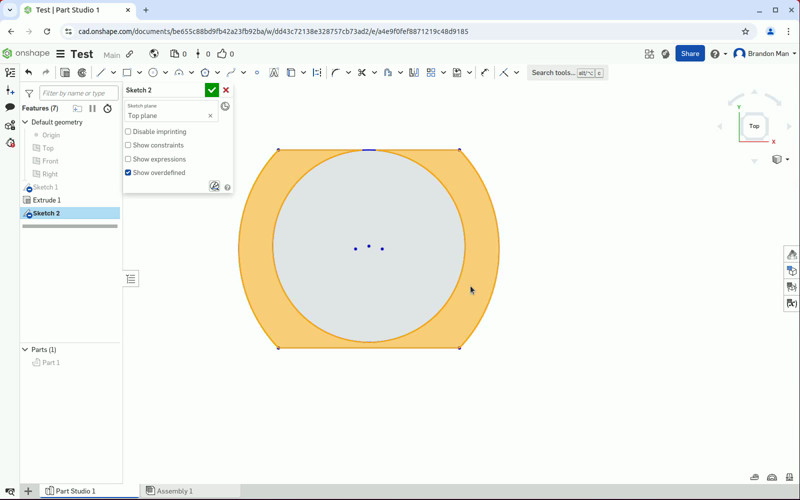
scroll(-6)
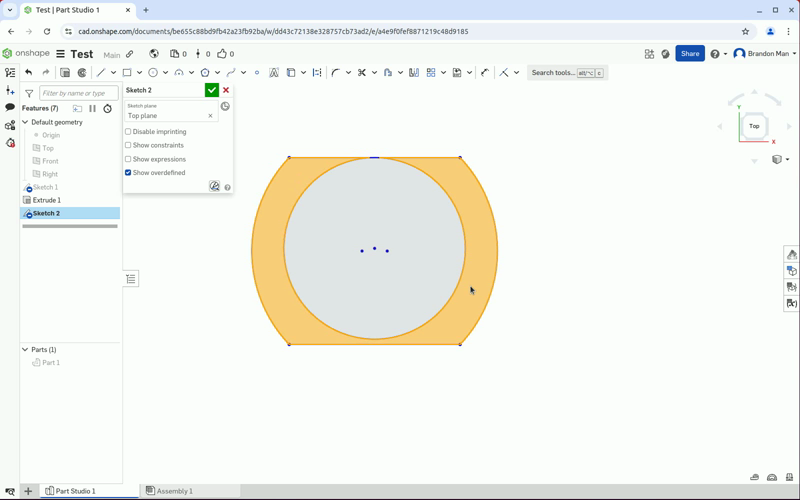
scroll(-6)
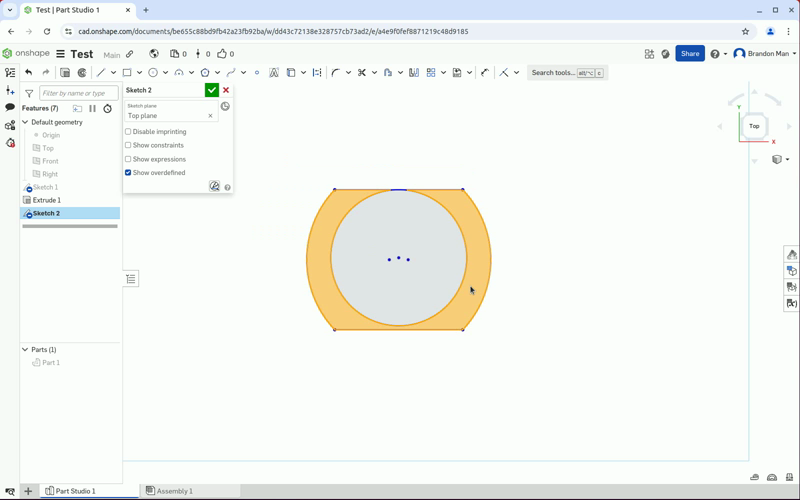
scroll(-6)
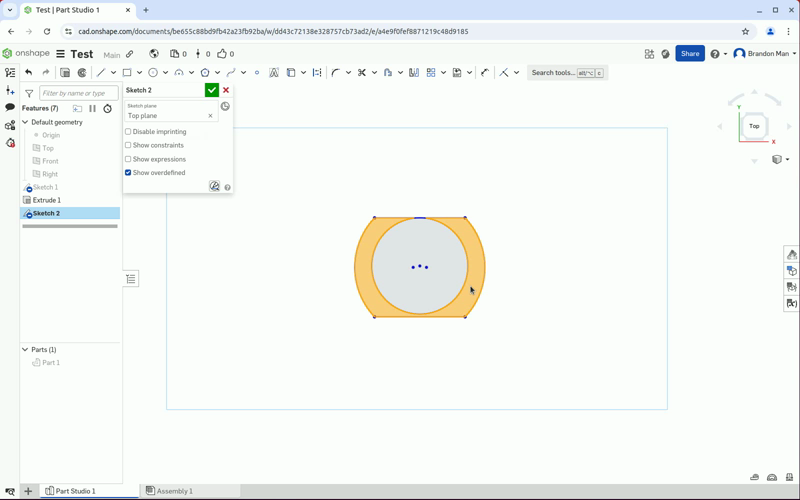
scroll(-6)
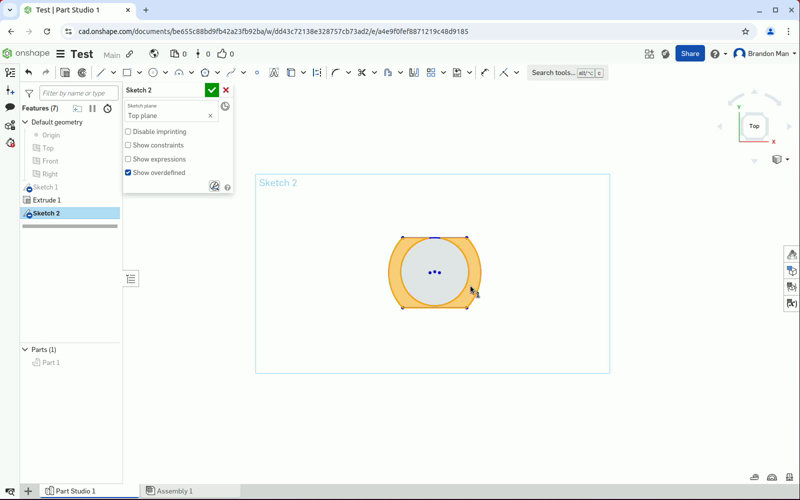
scroll(-6)
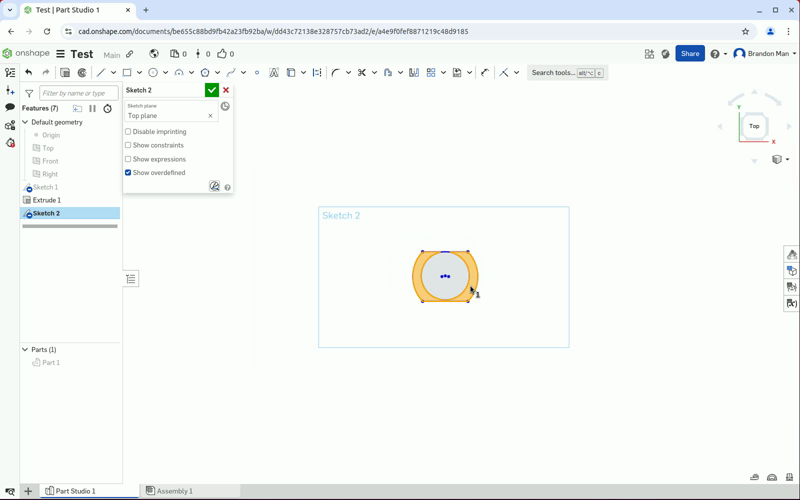
scroll(-6)
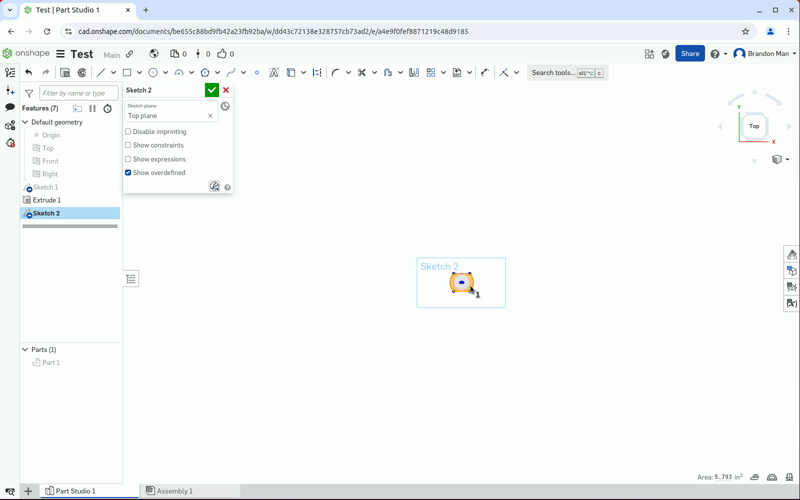
mouse_move(73, 352)
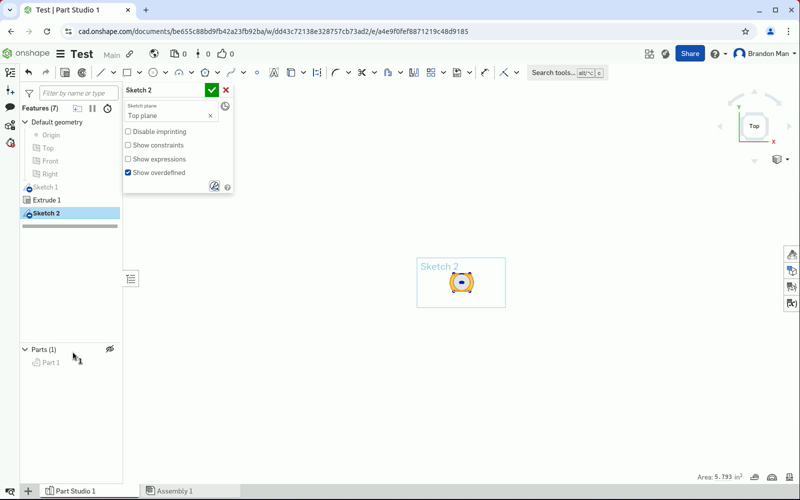
key(shift+y)
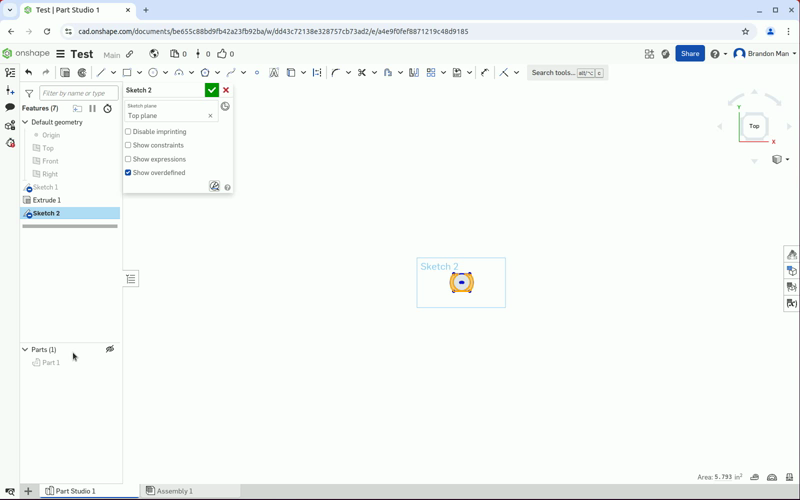
key(shift+e)
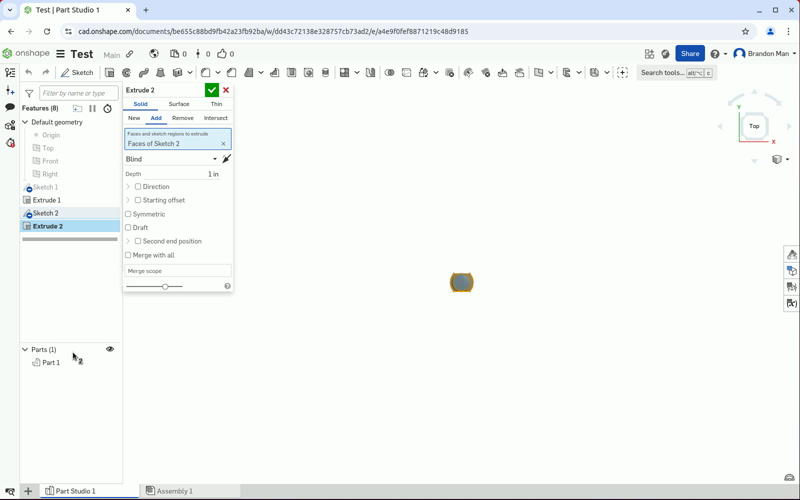
mouse_move(143, 106)
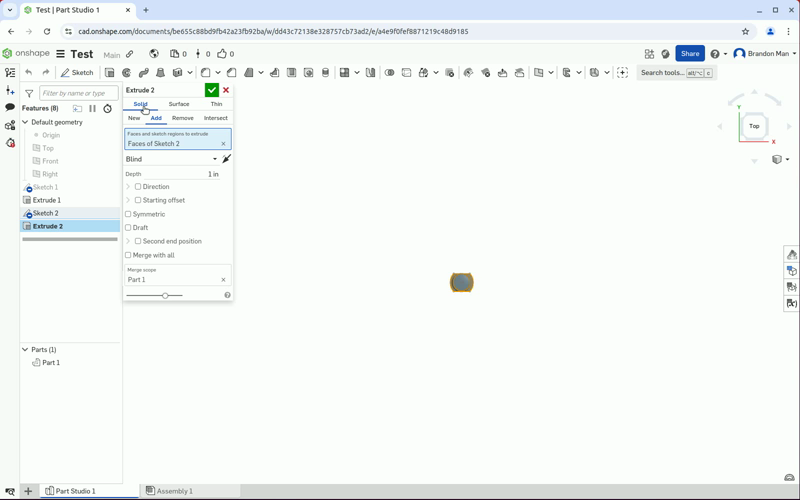
click(143, 106)
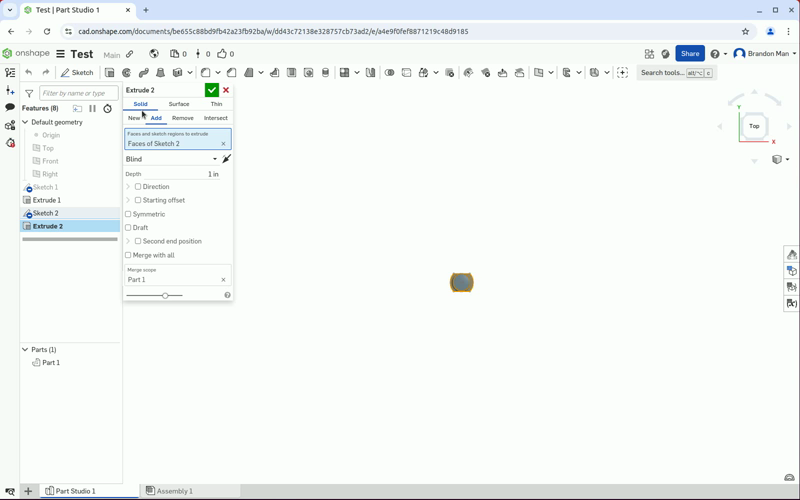
mouse_move(137, 120)
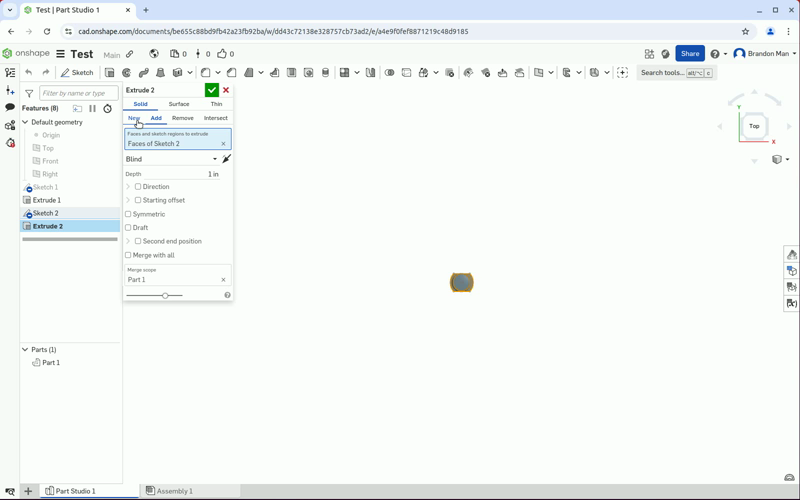
click(137, 120)
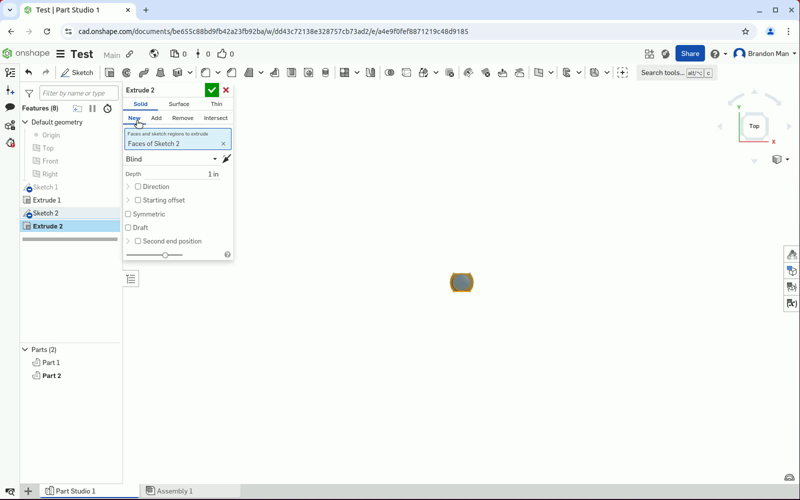
key(tab, 4)
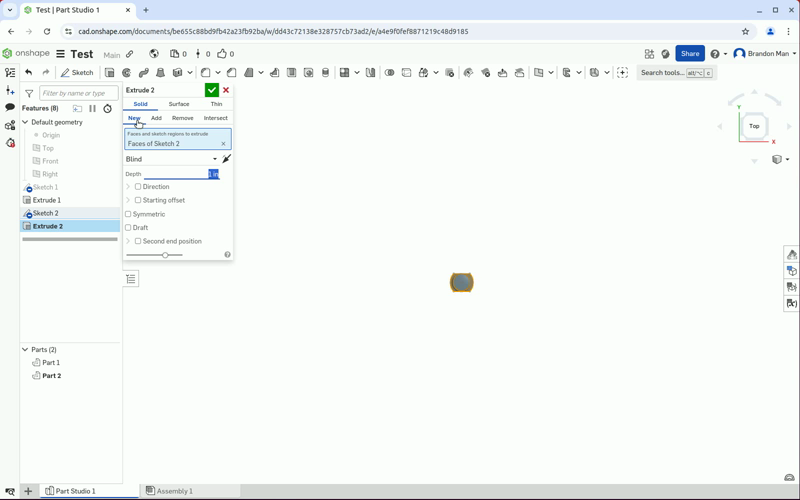
text(14.924)
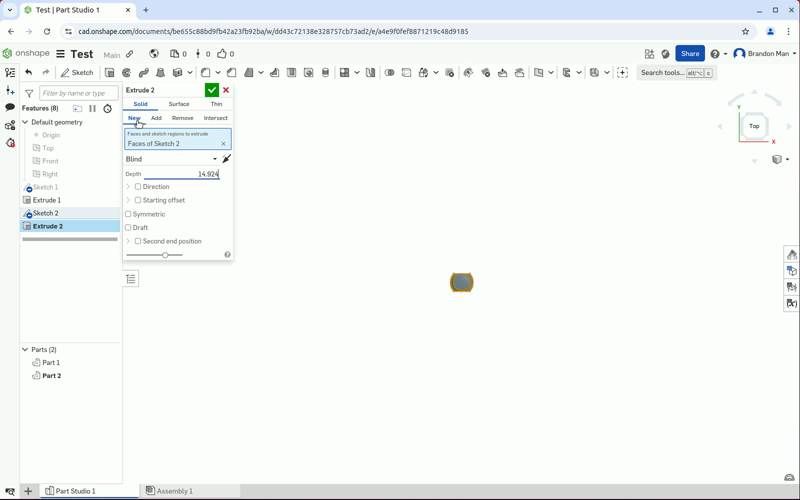
key(enter)
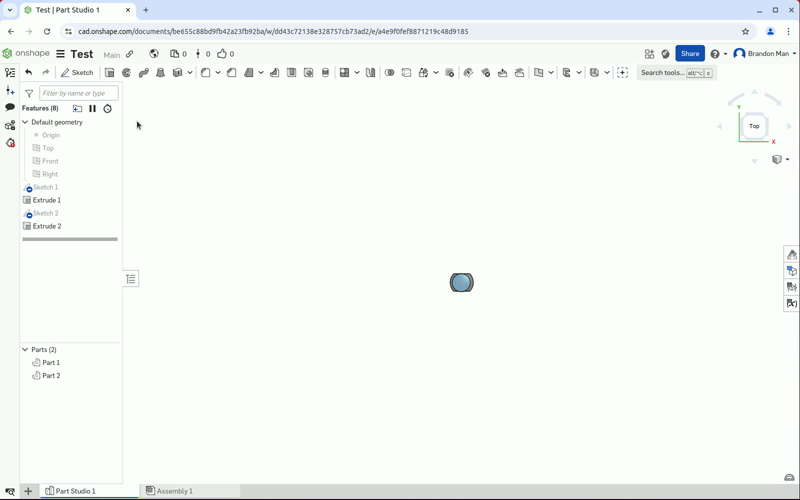
key(shift+h)
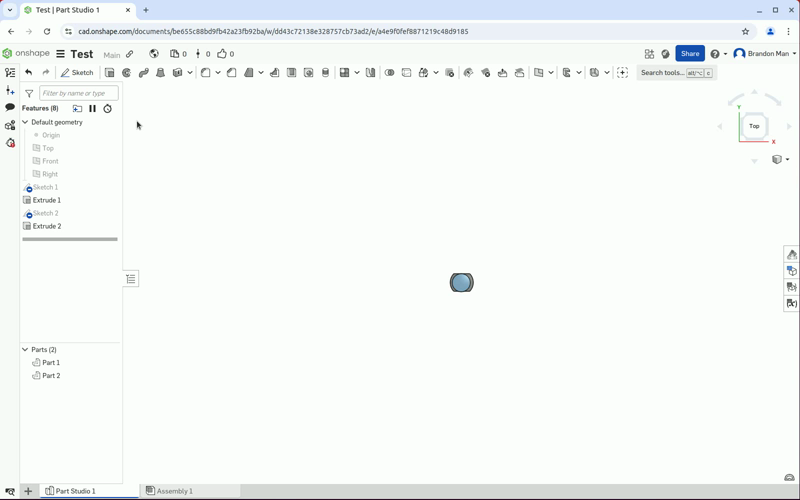
key(shift+h)
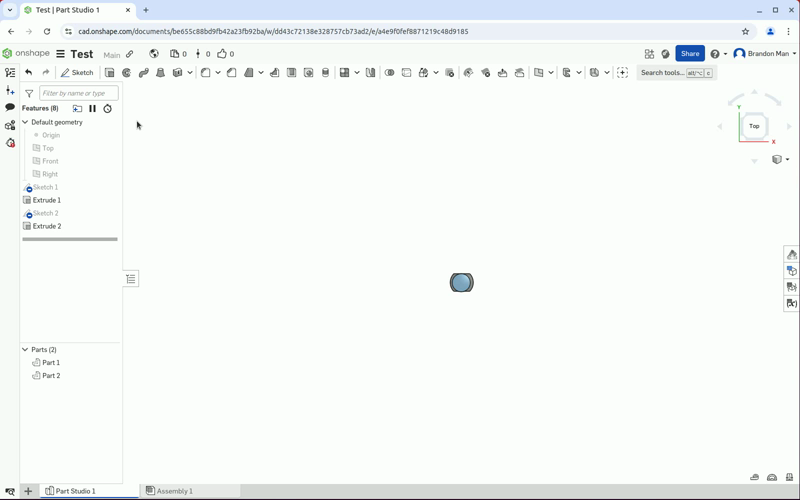
mouse_move(73, 189)
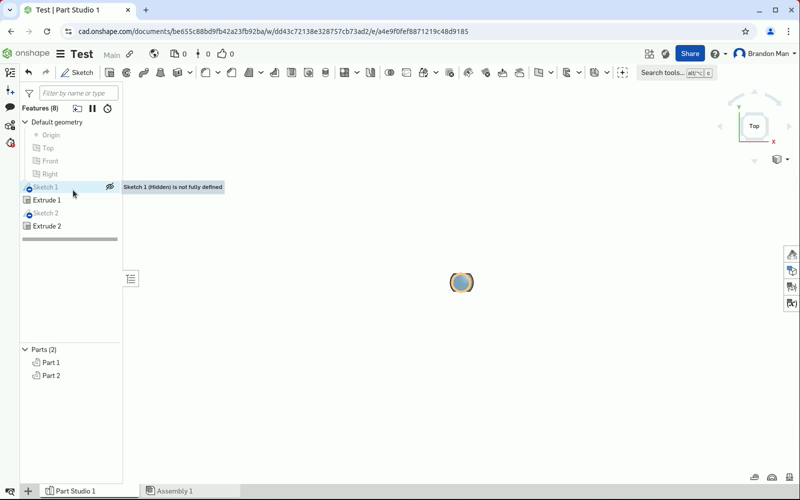
click(73, 189)
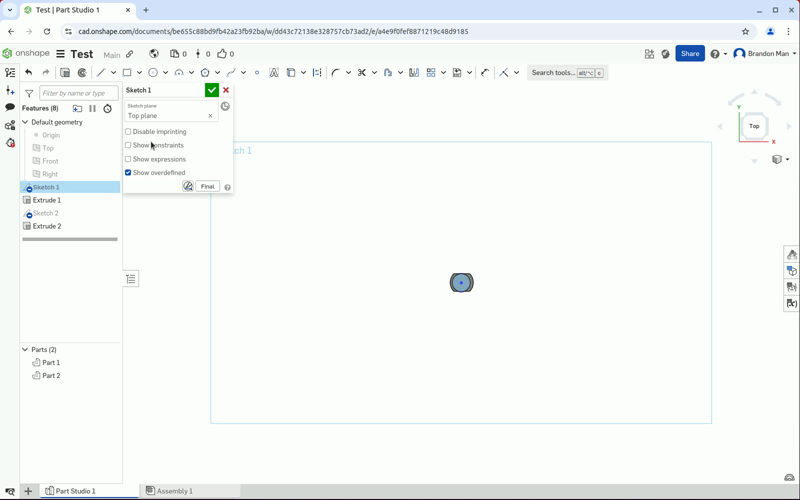
mouse_move(229, 92)
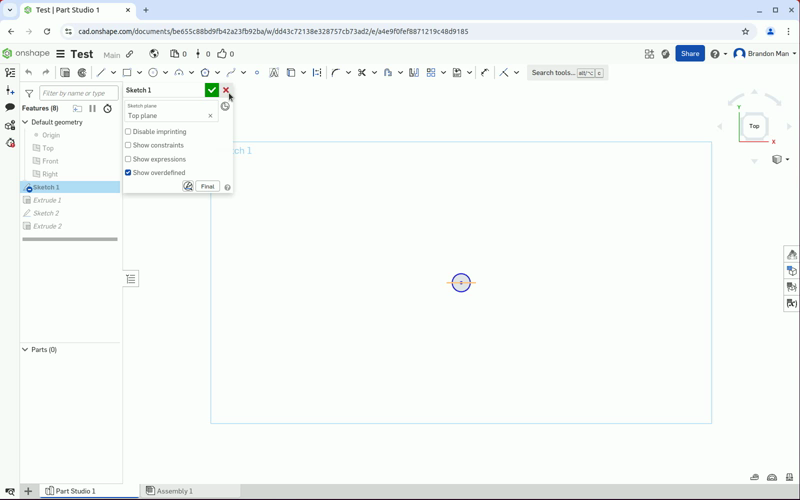
click(229, 92)
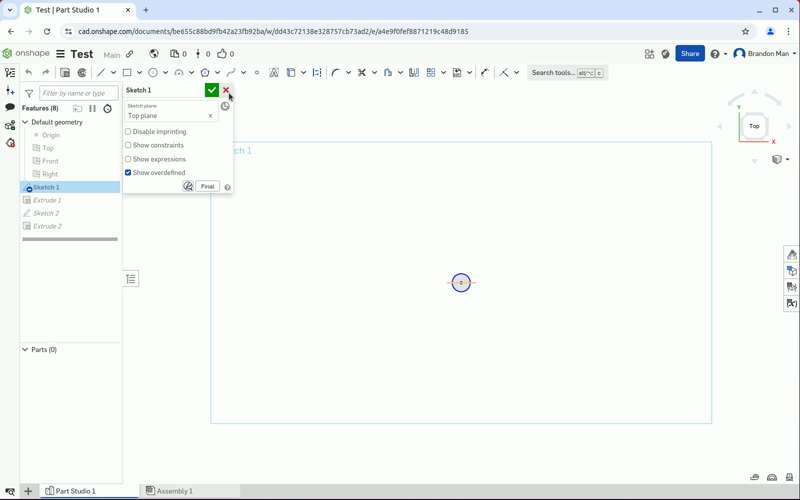
key(shift+s)
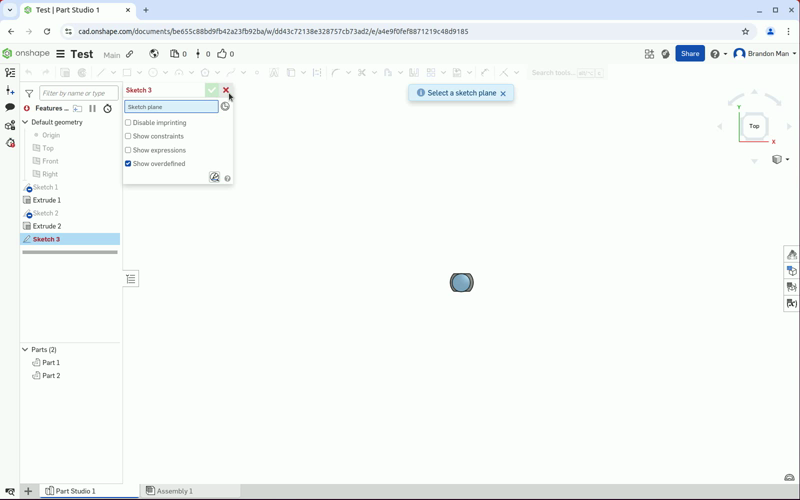
mouse_move(73, 150)
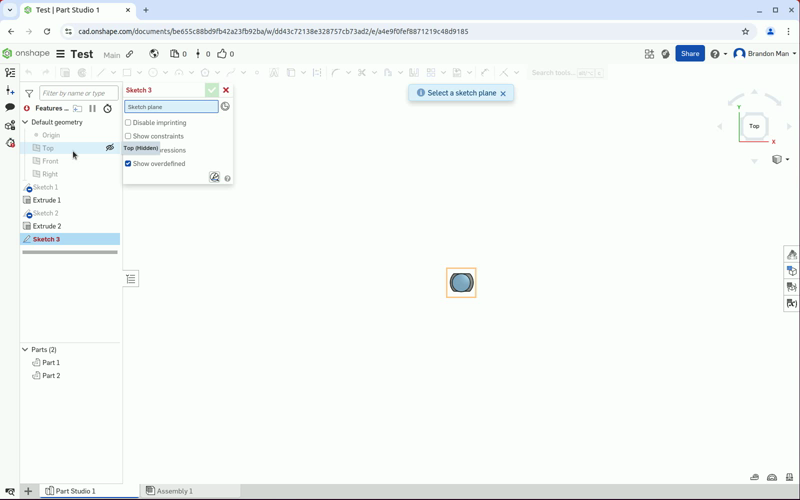
click(73, 150)
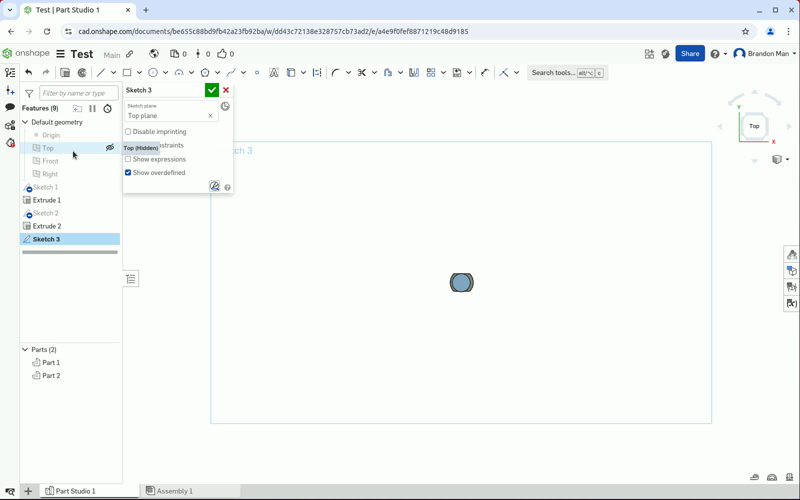
mouse_move(73, 352)
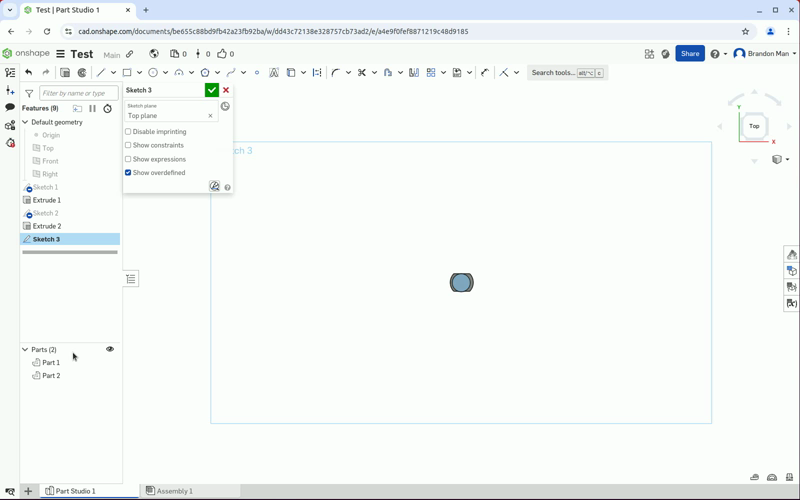
key(y)
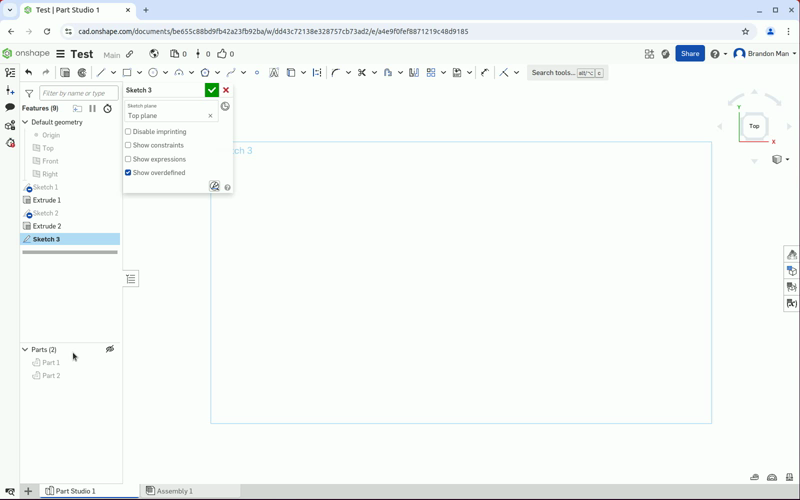
key(a)
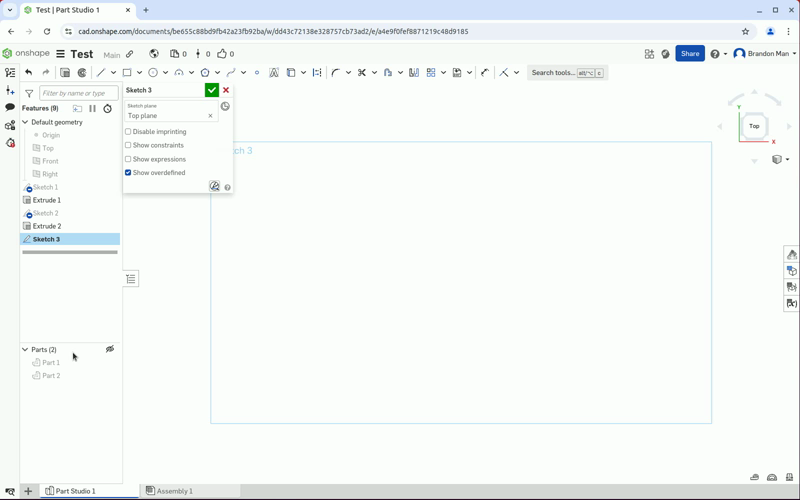
key_down(shift)
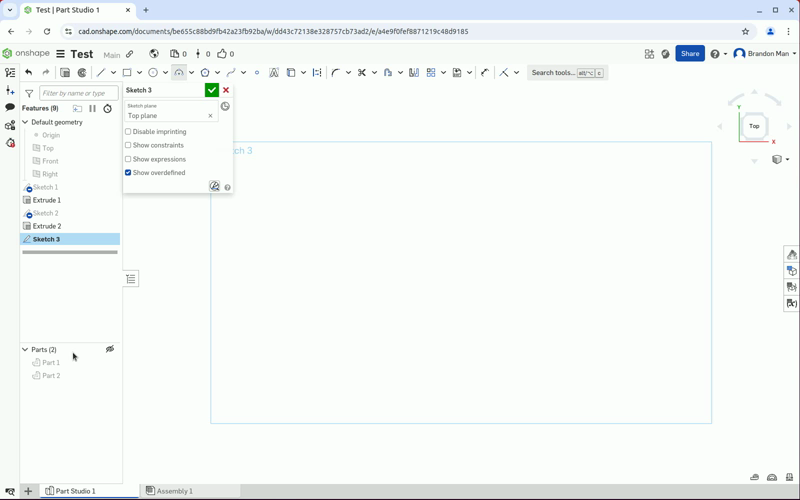
mouse_move(453, 291)
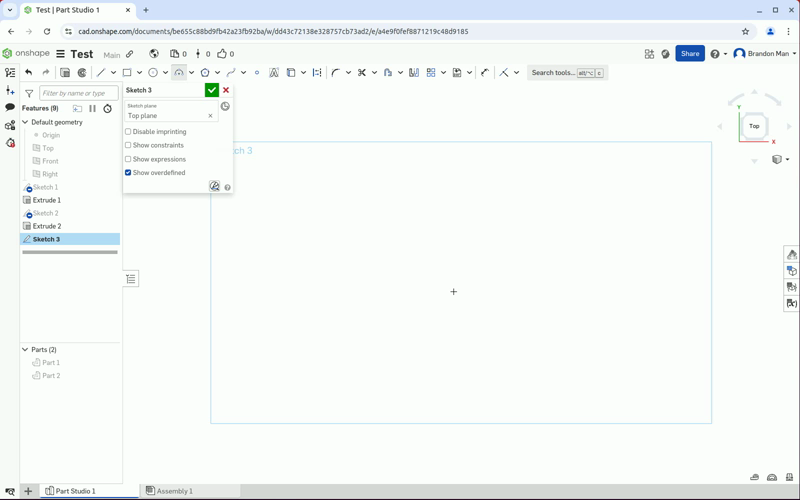
click(453, 291)
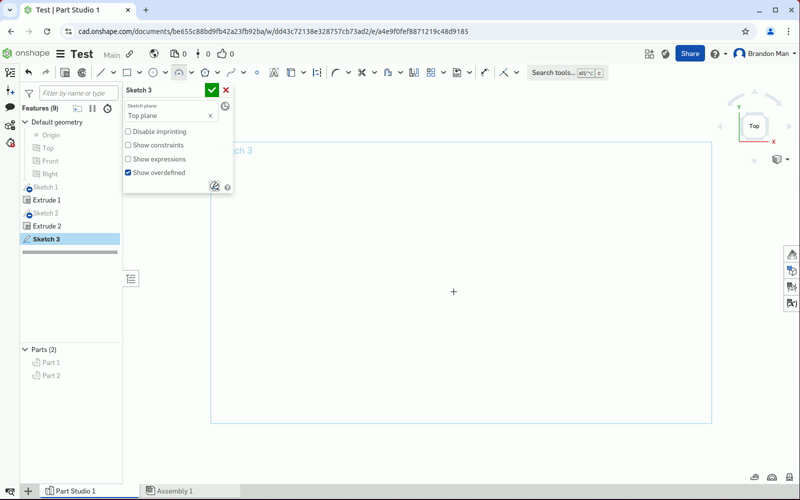
key_up(shift)
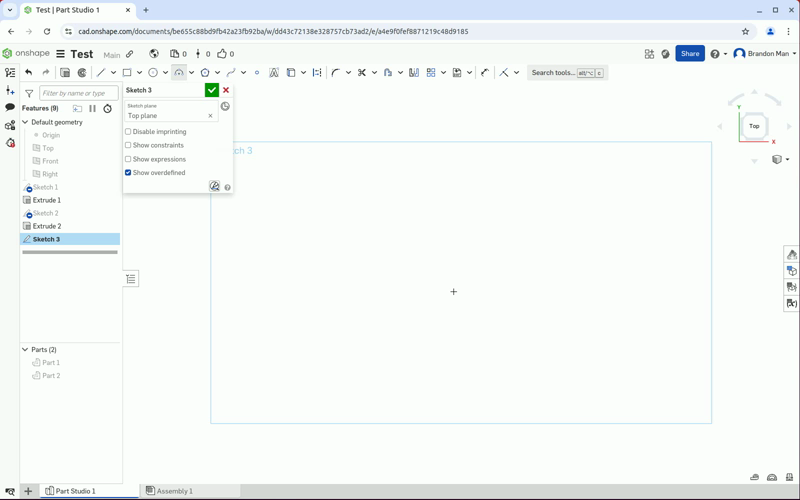
key_down(shift)
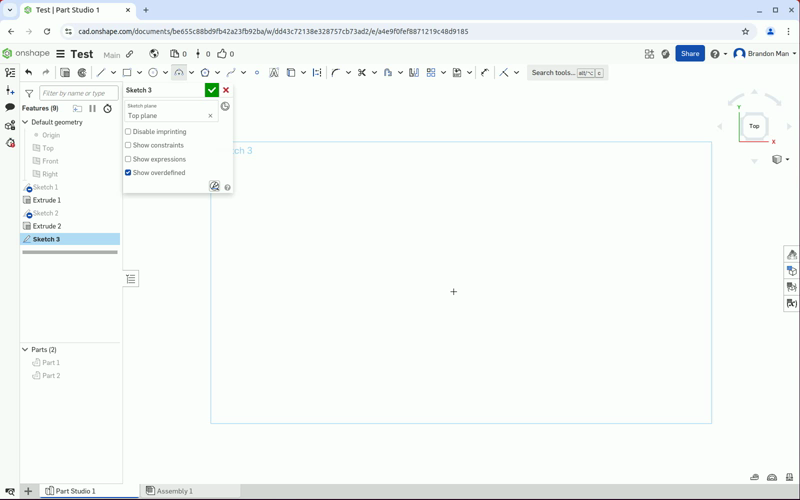
mouse_move(470, 291)
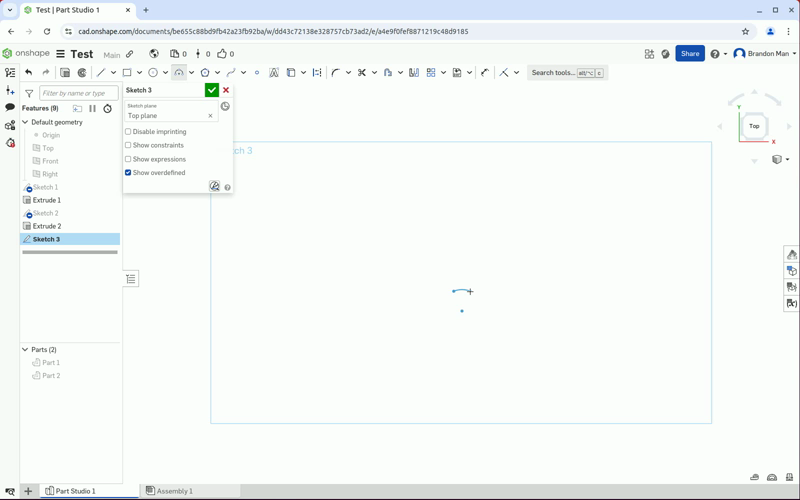
click(470, 291)
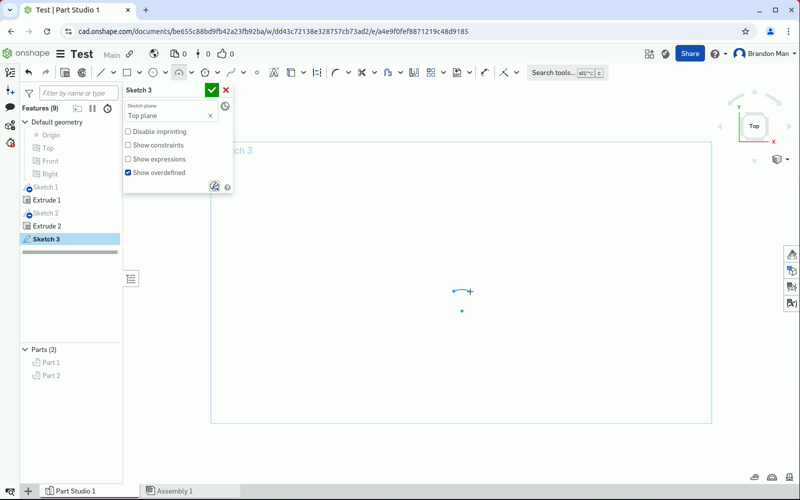
mouse_move(461, 294)
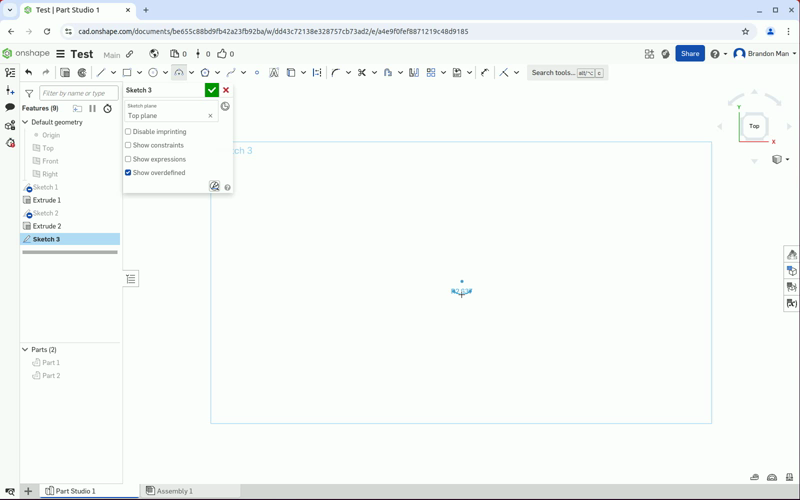
click(461, 294)
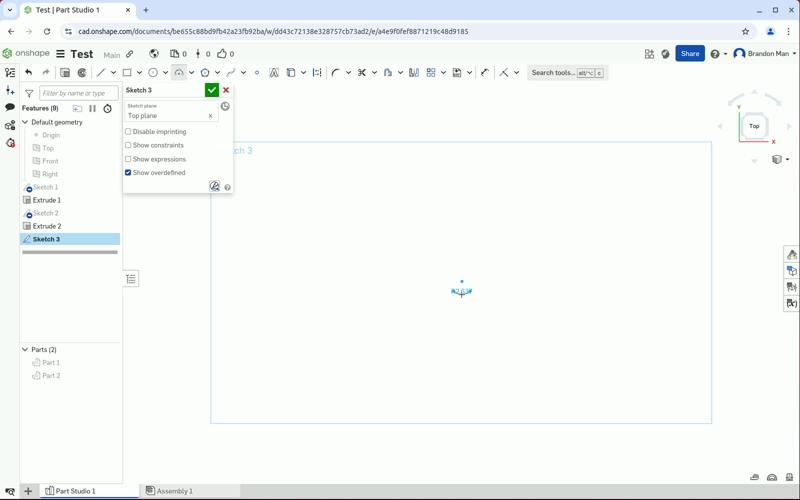
key_up(shift)
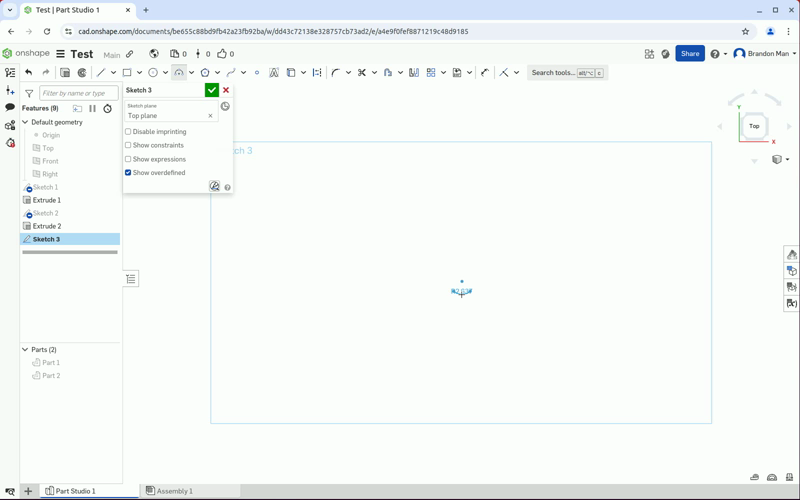
key(esc)
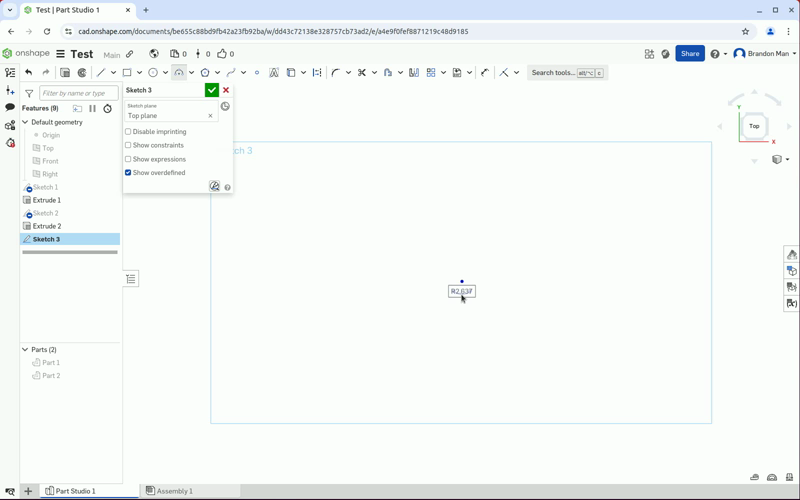
key(l)
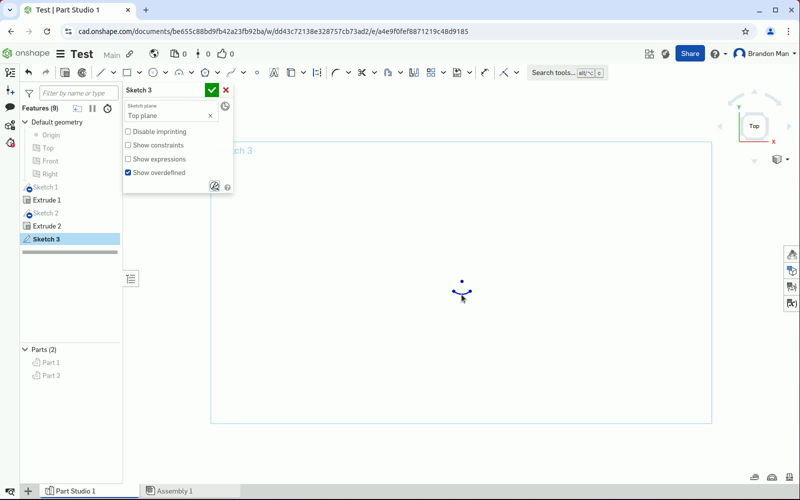
mouse_move(470, 291)
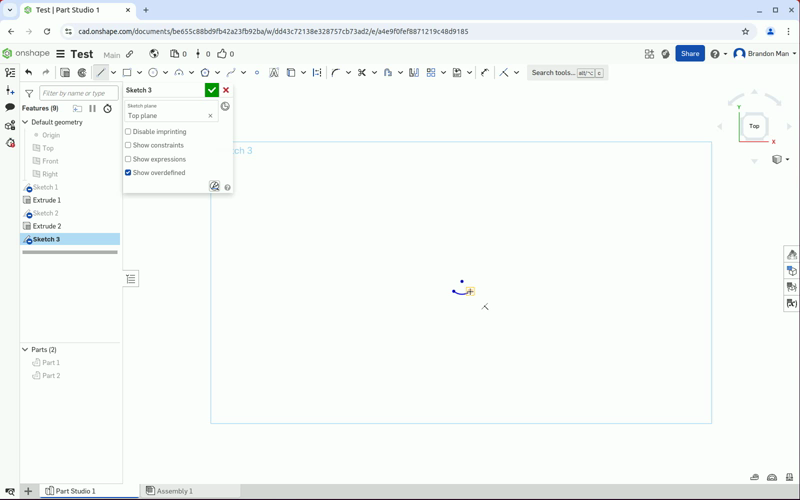
click(470, 291)
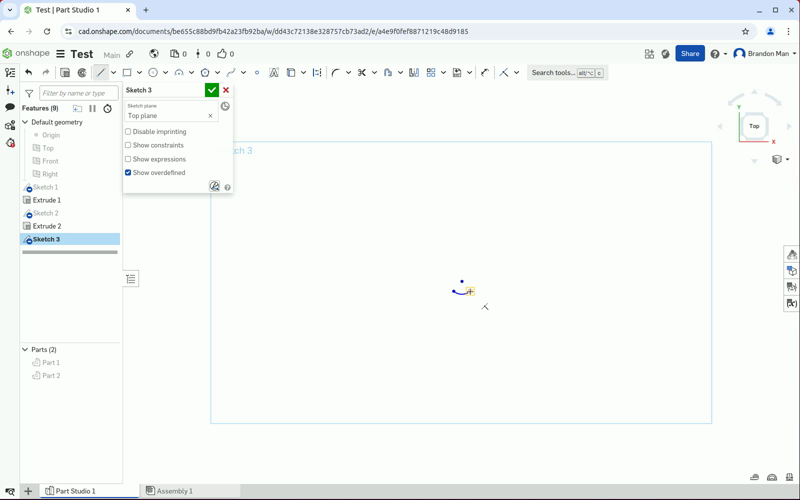
mouse_move(500, 291)
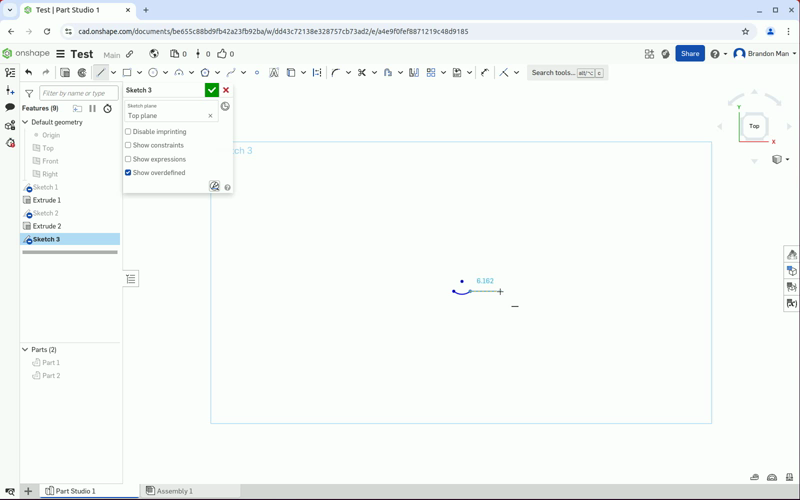
key_down(shift)
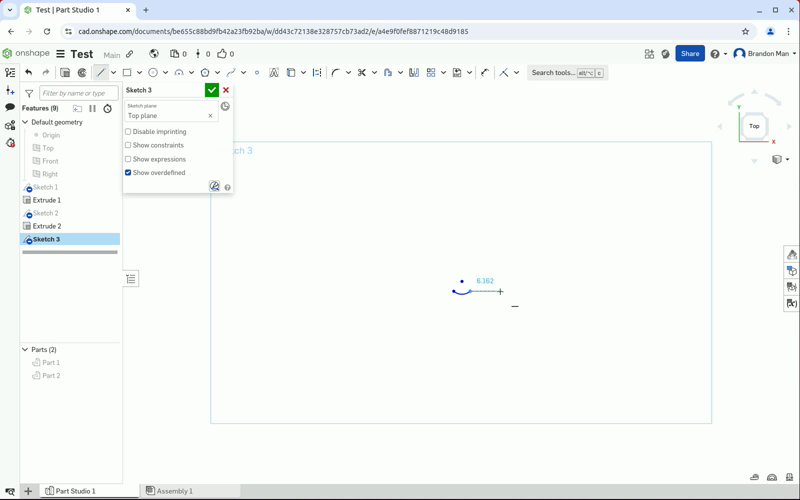
mouse_move(453, 291)
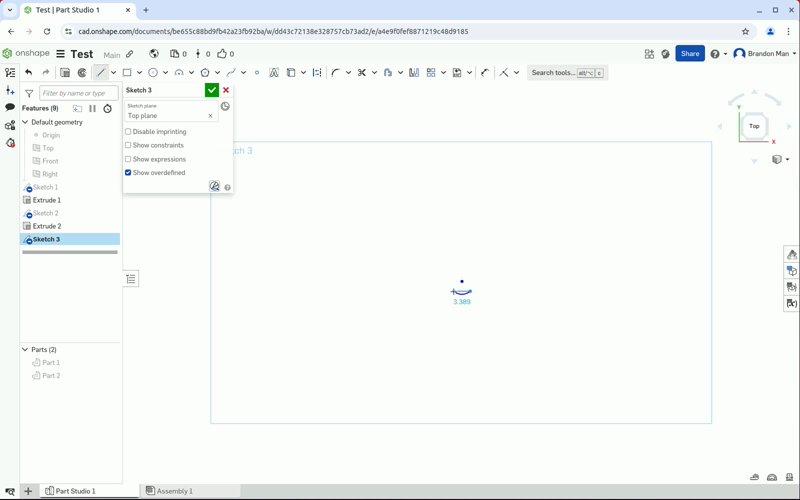
key_up(shift)
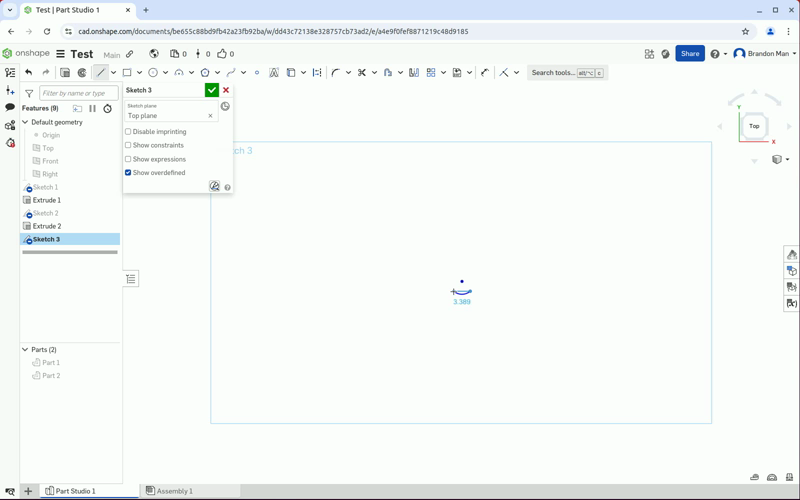
click(453, 291)
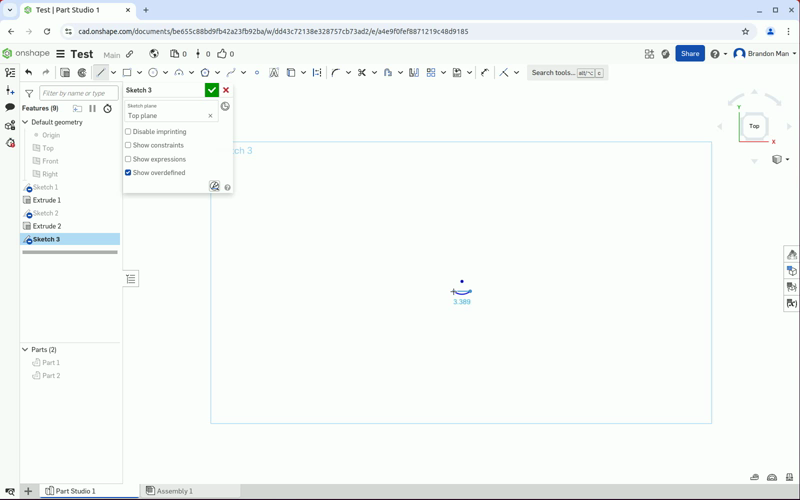
key(esc)
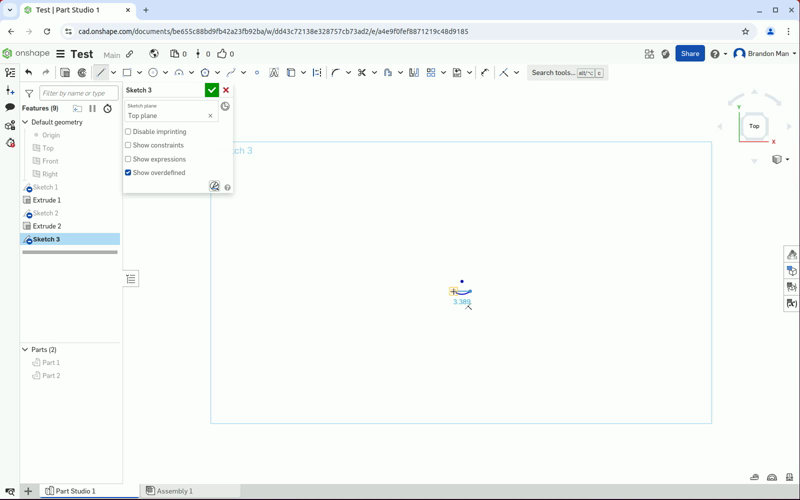
mouse_move(462, 293)
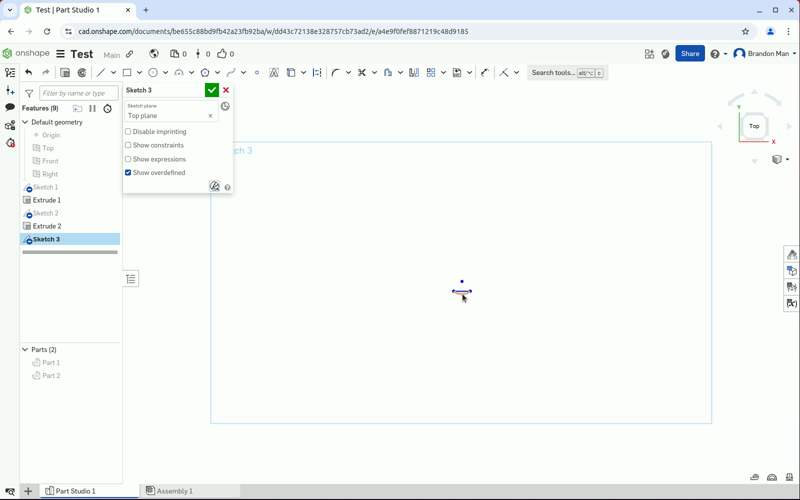
scroll(6)
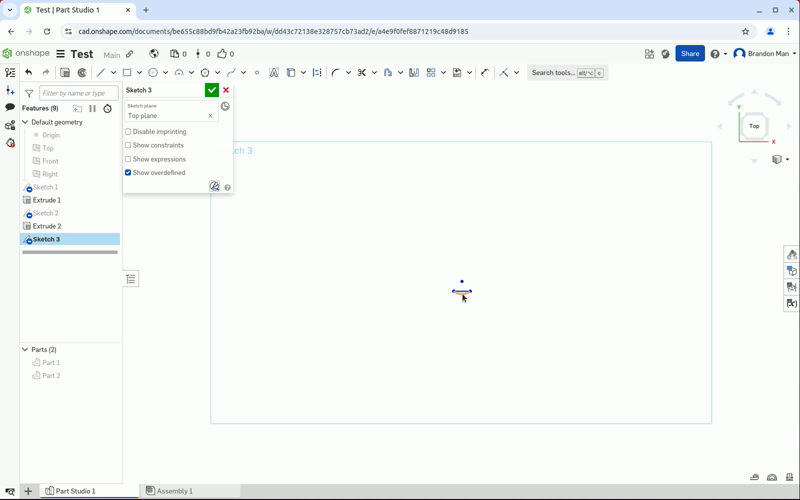
scroll(6)
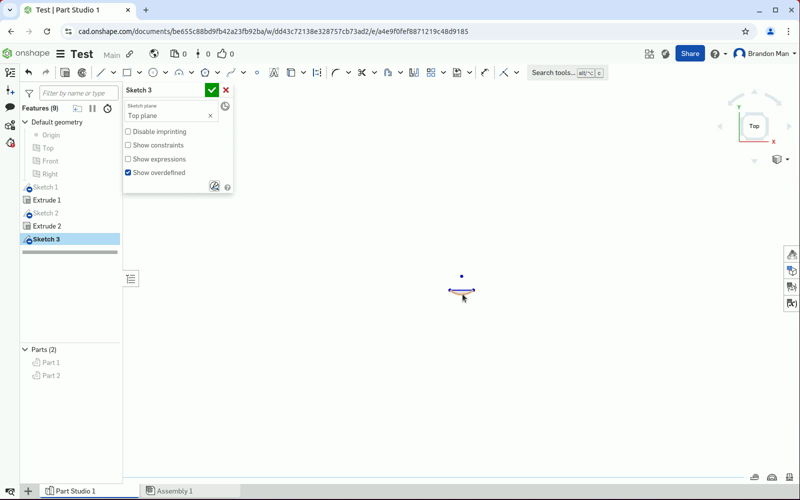
scroll(6)
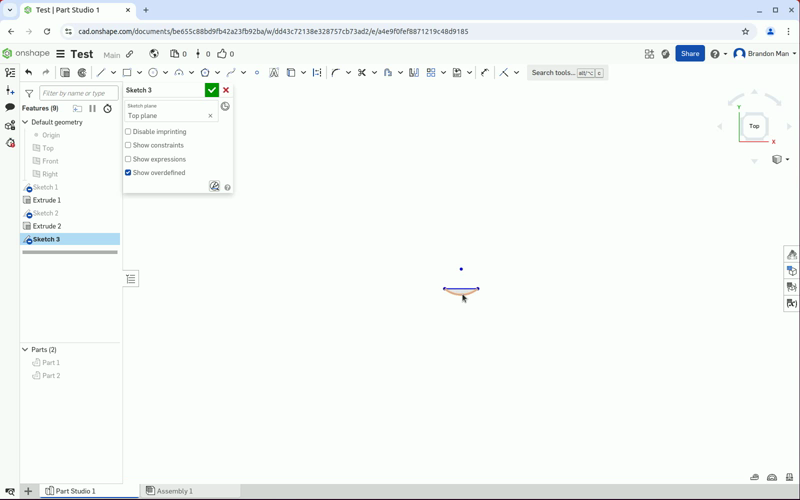
scroll(6)
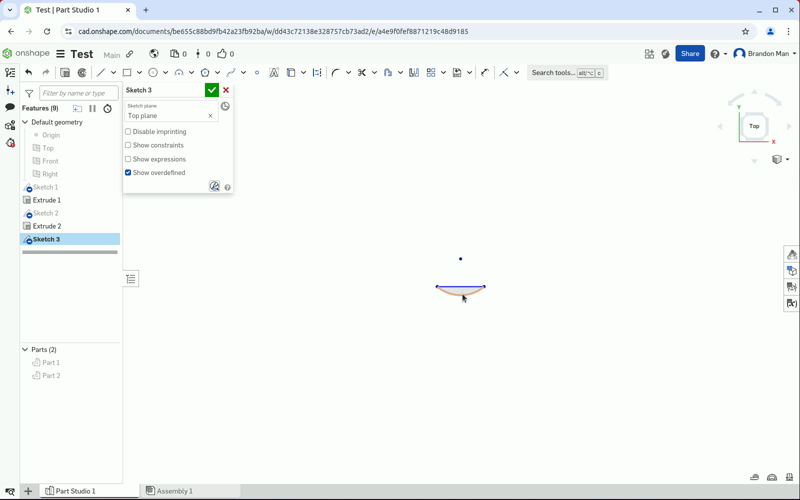
scroll(6)
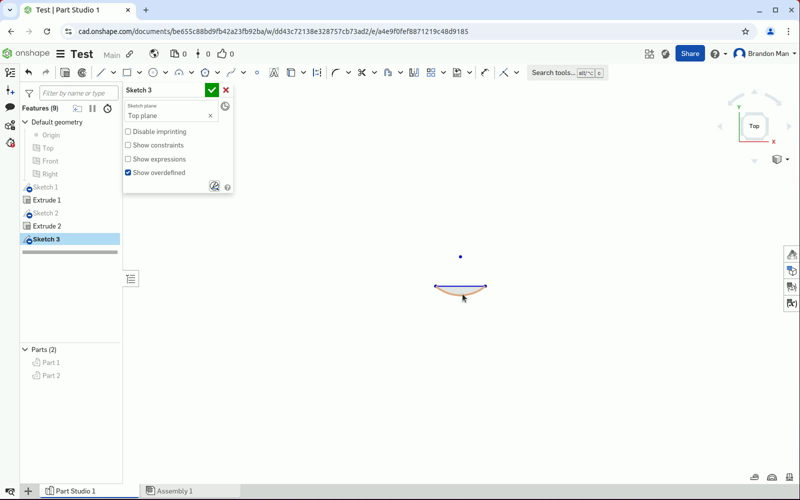
scroll(6)
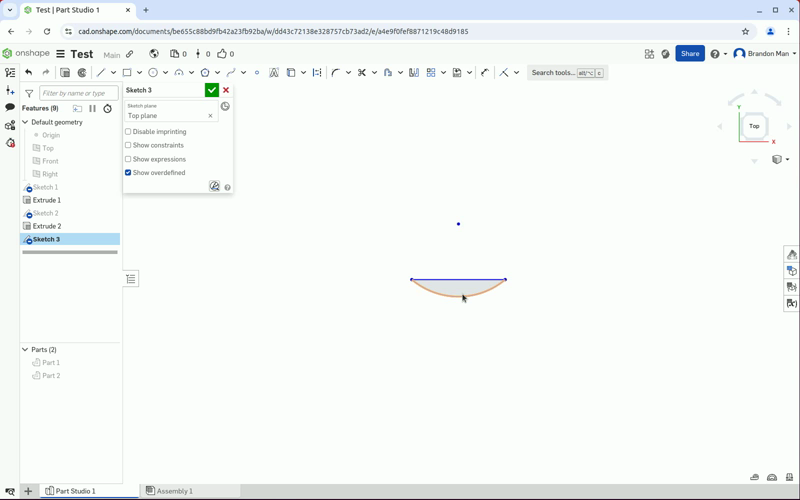
scroll(6)
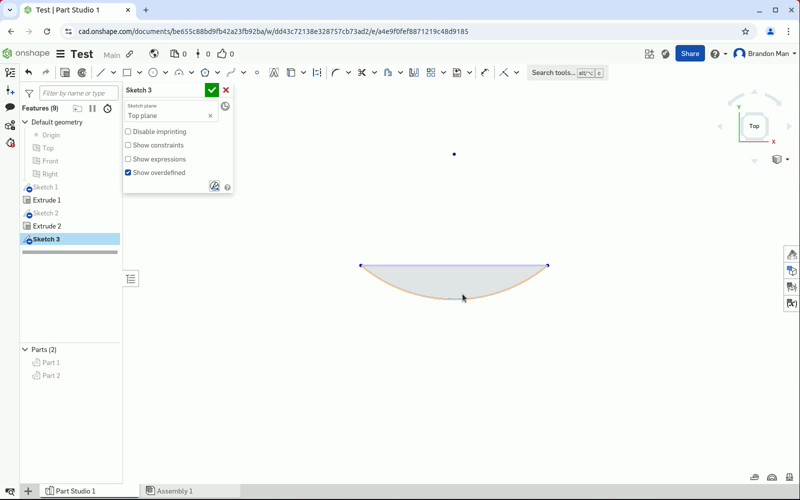
click(462, 293)
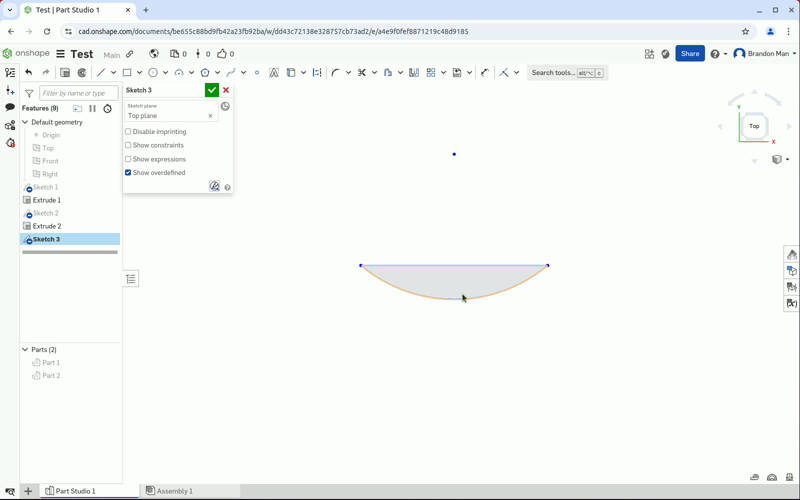
scroll(-6)
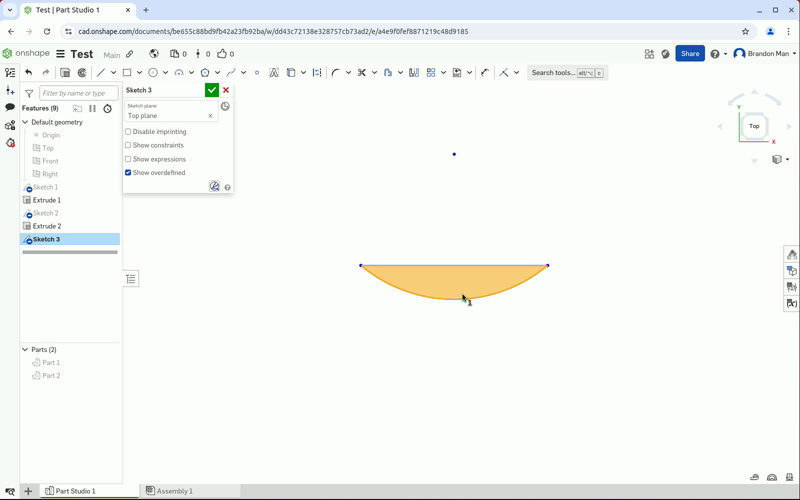
scroll(-6)
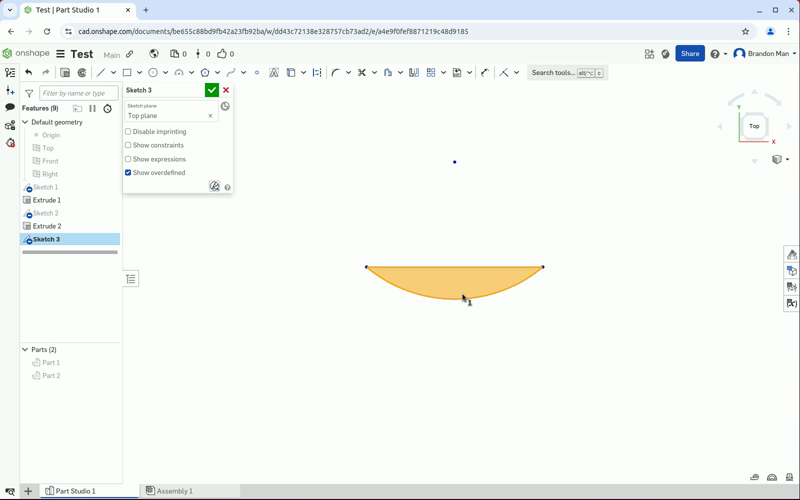
scroll(-6)
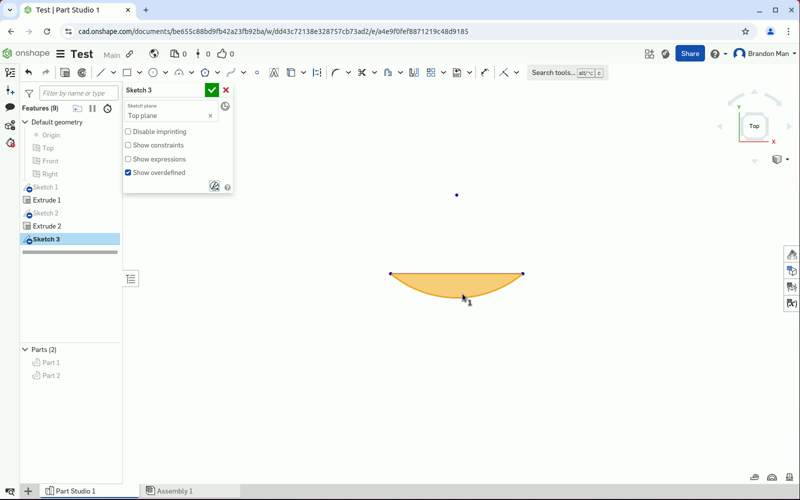
scroll(-6)
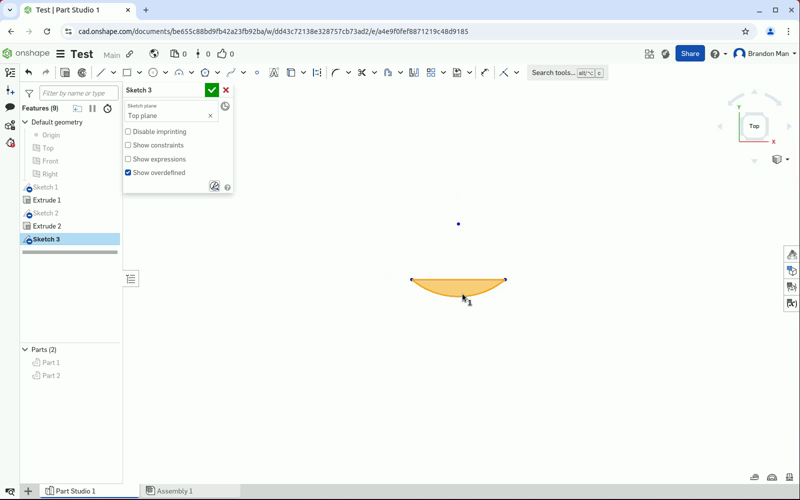
scroll(-6)
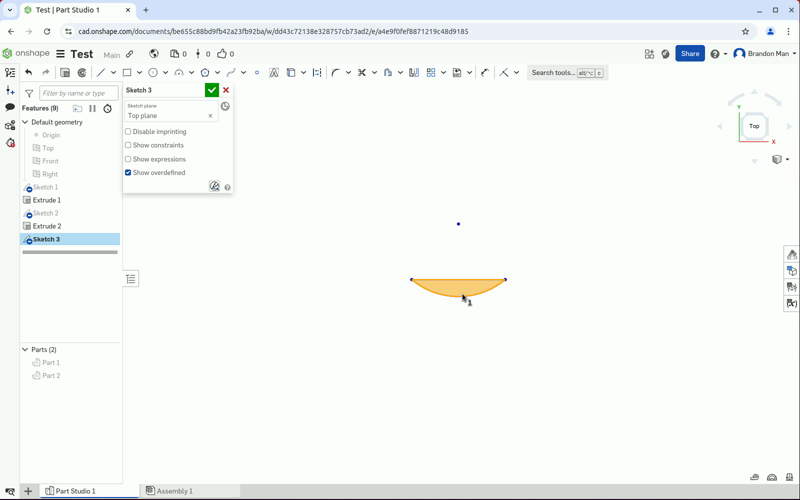
scroll(-6)
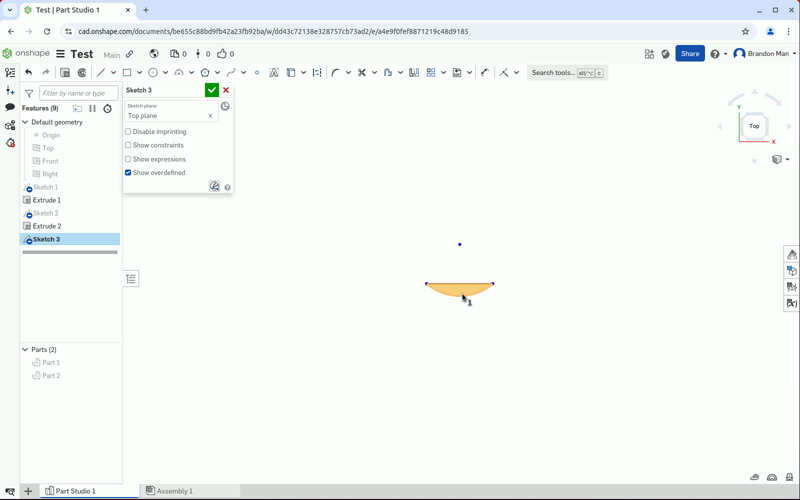
scroll(-6)
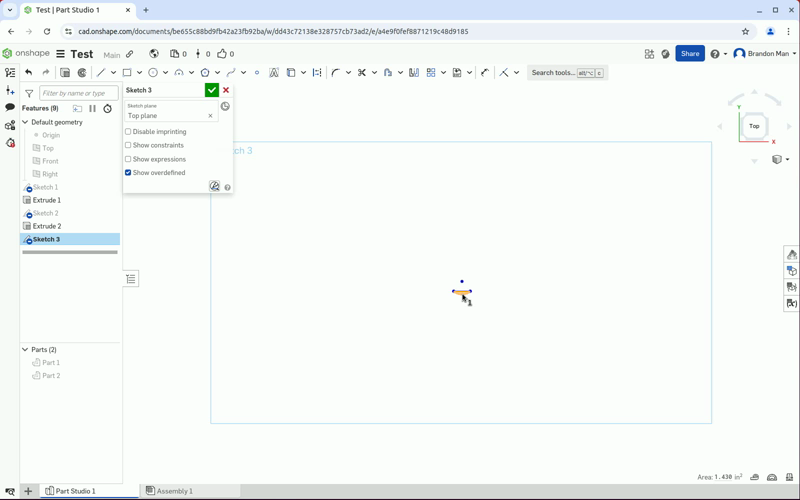
mouse_move(73, 352)
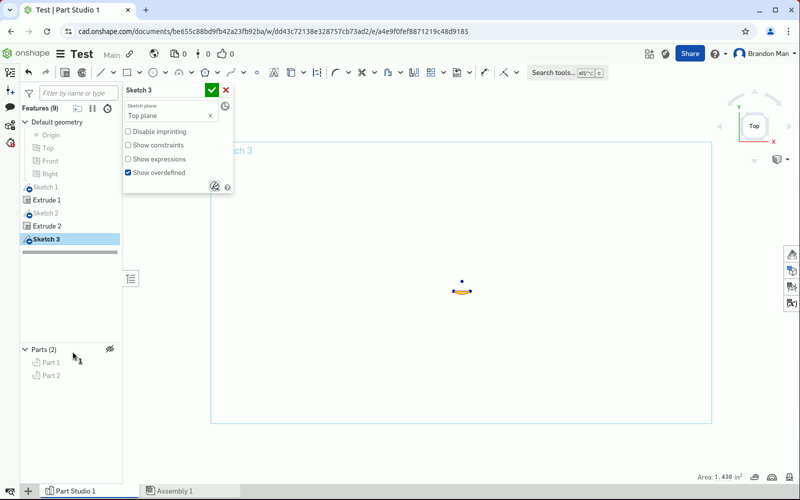
key(shift+y)
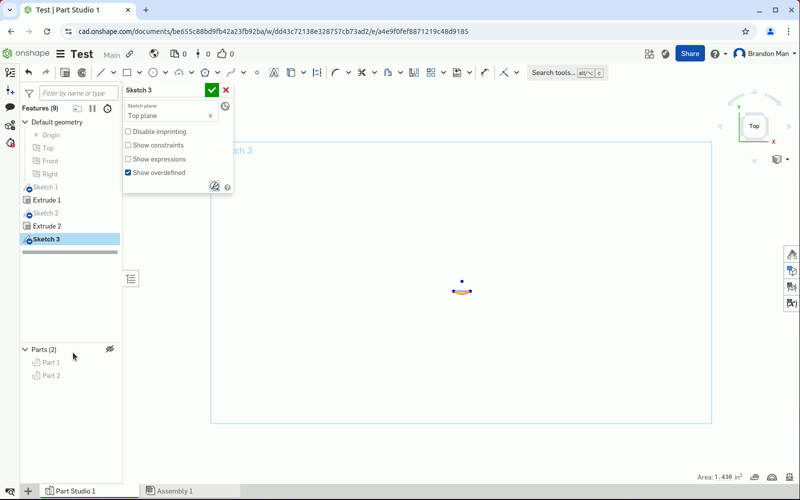
key(shift+e)
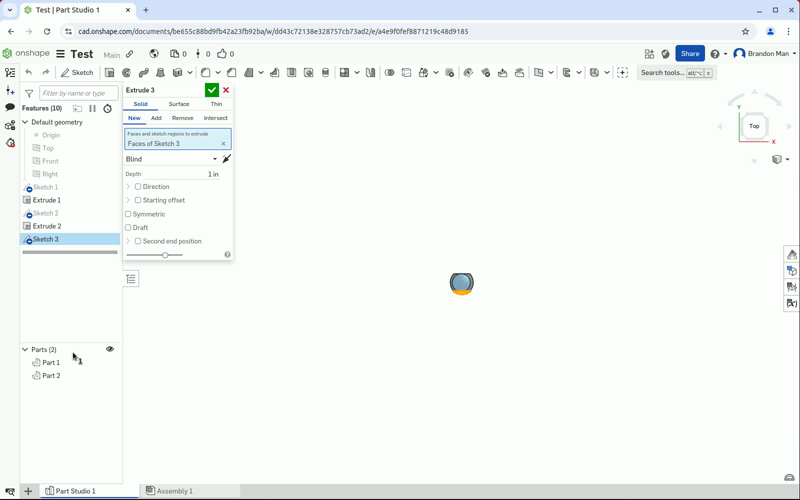
mouse_move(143, 106)
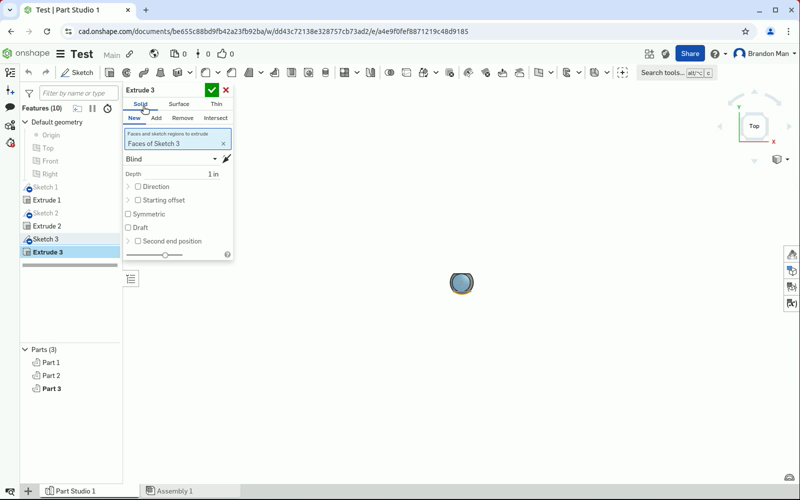
click(143, 106)
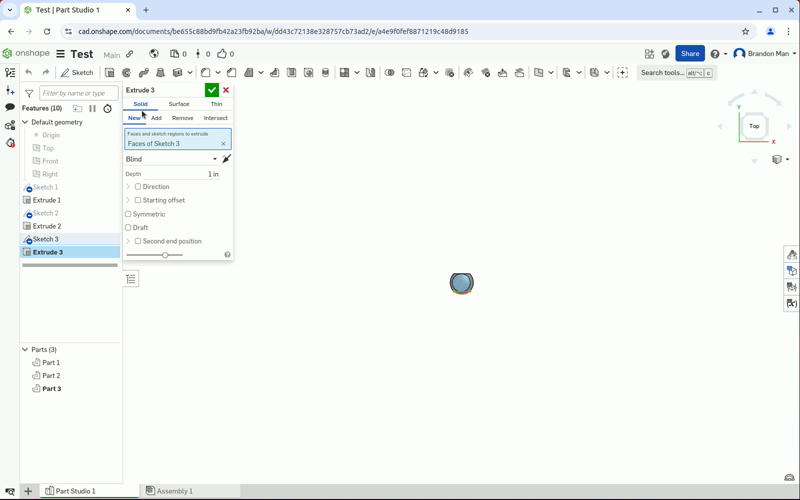
mouse_move(137, 120)
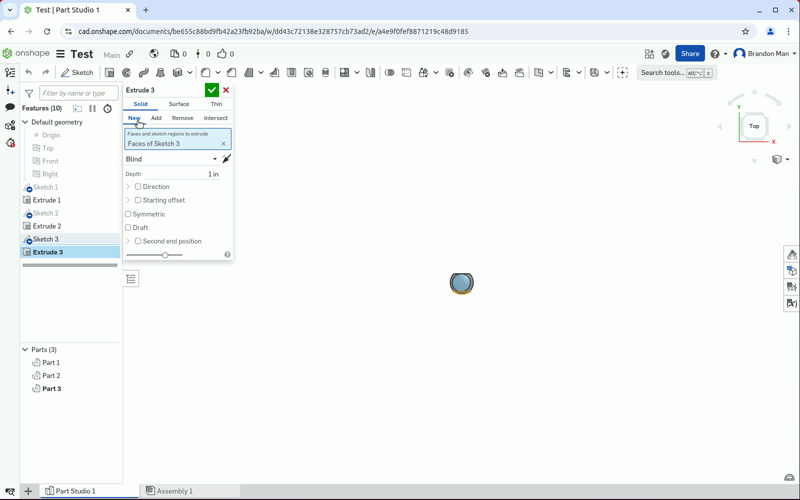
click(137, 120)
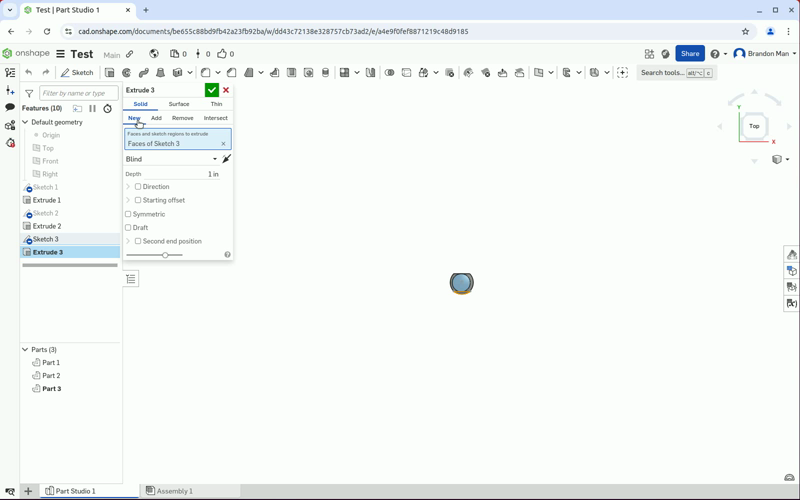
key(tab, 4)
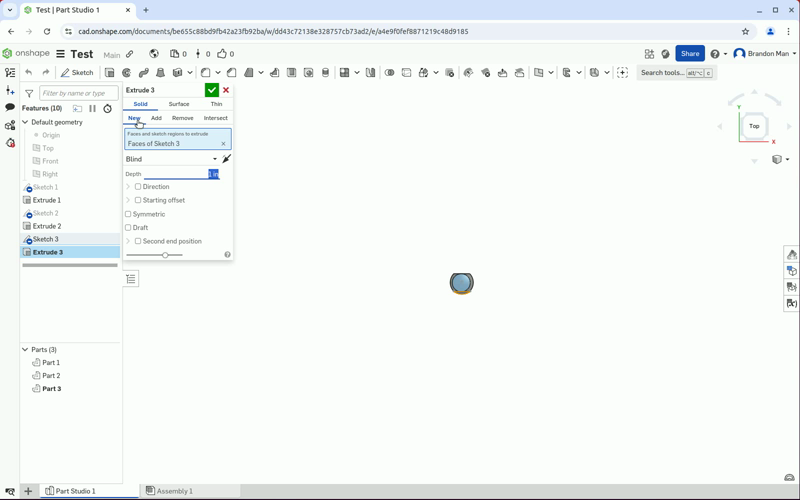
text(13.239)
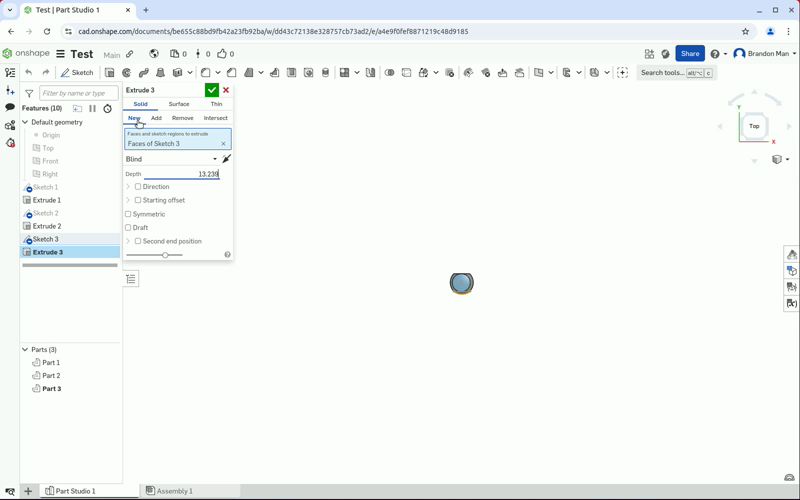
key(enter)
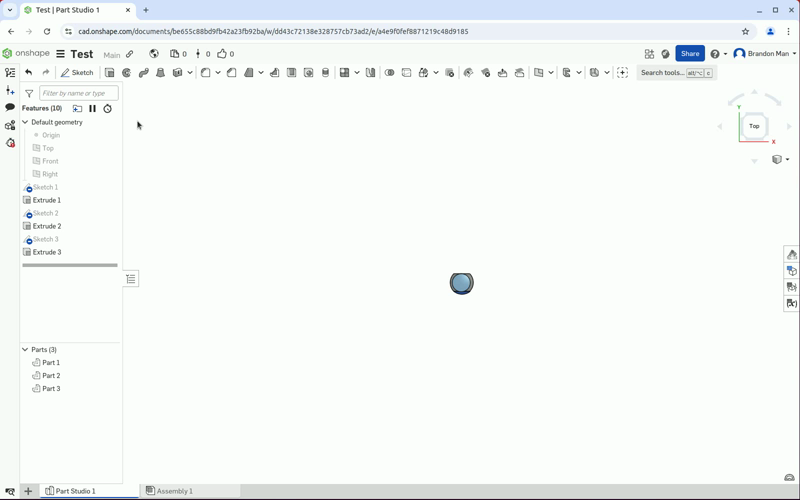
key(shift+h)
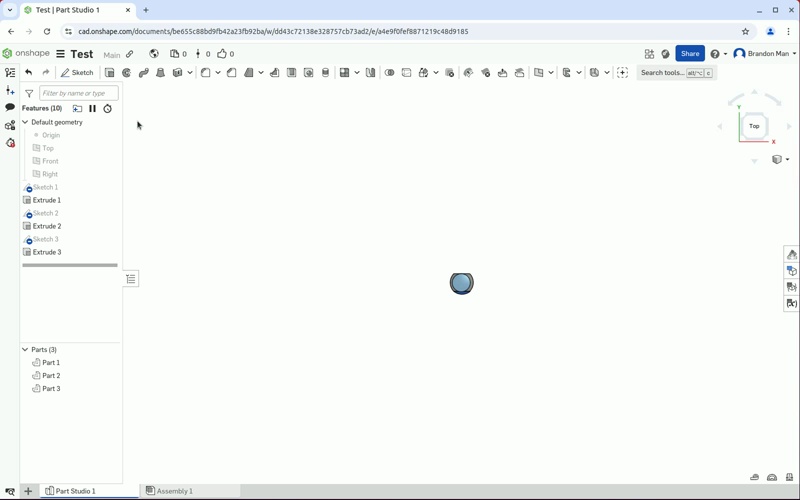
key(shift+h)
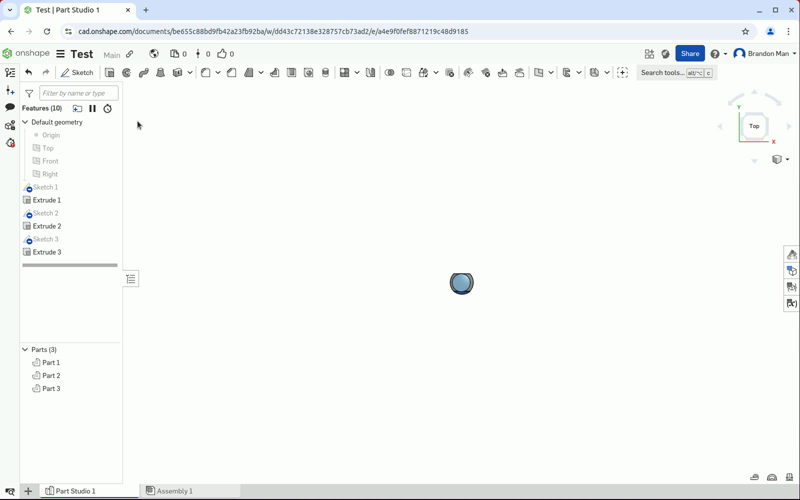
mouse_move(73, 189)
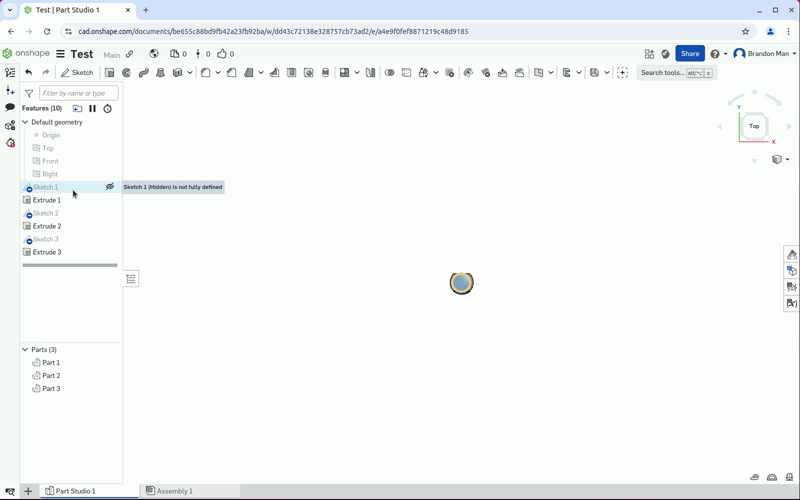
click(73, 189)
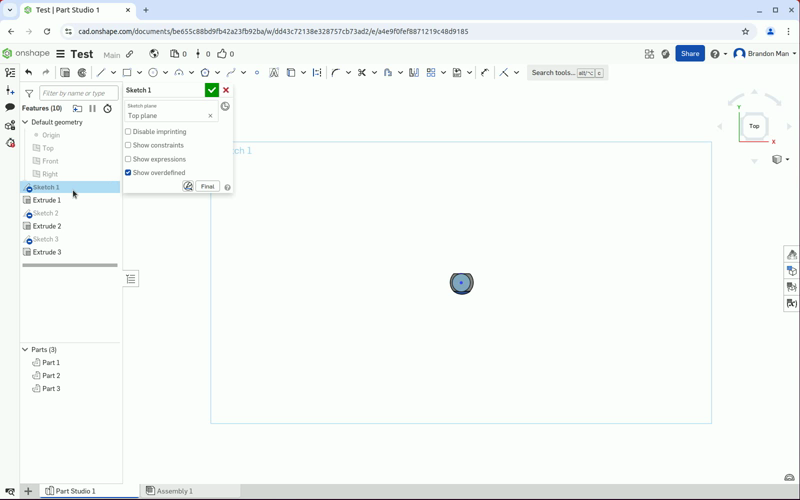
mouse_move(229, 92)
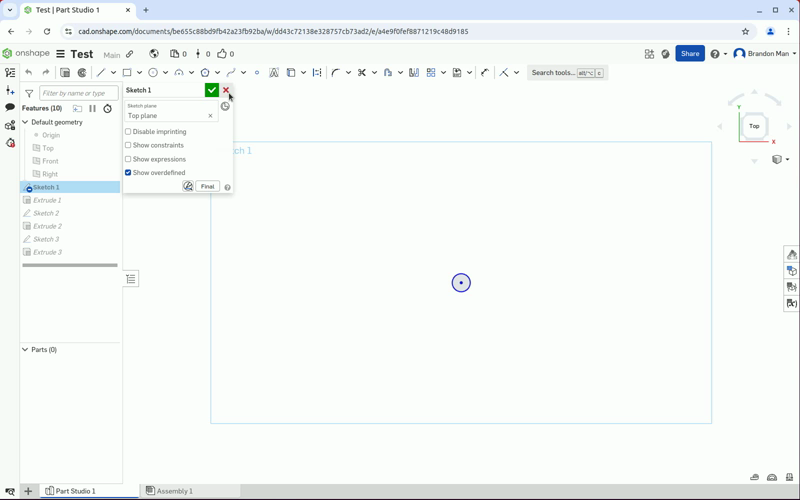
click(229, 92)
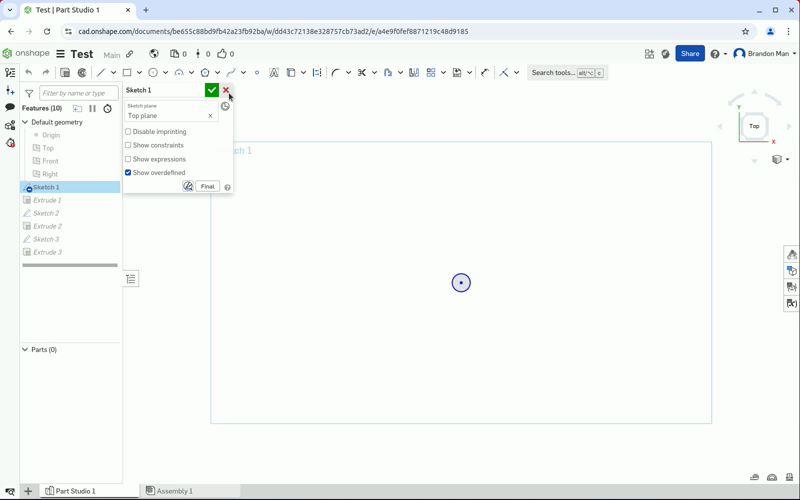
key(shift+s)
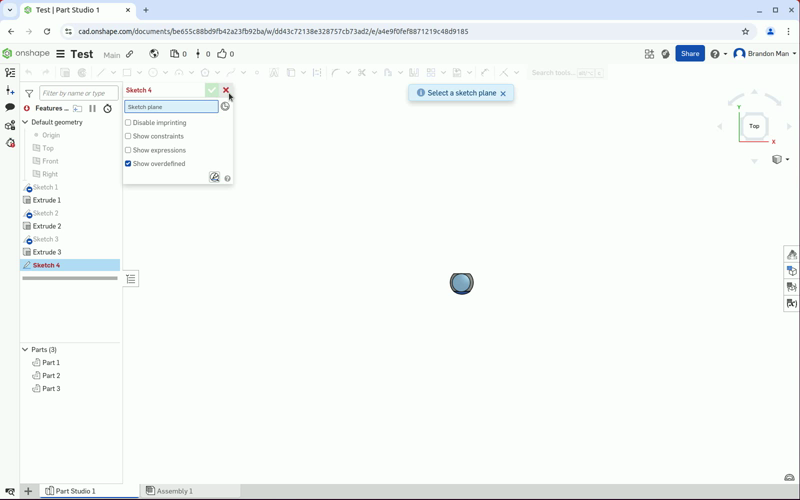
mouse_move(73, 150)
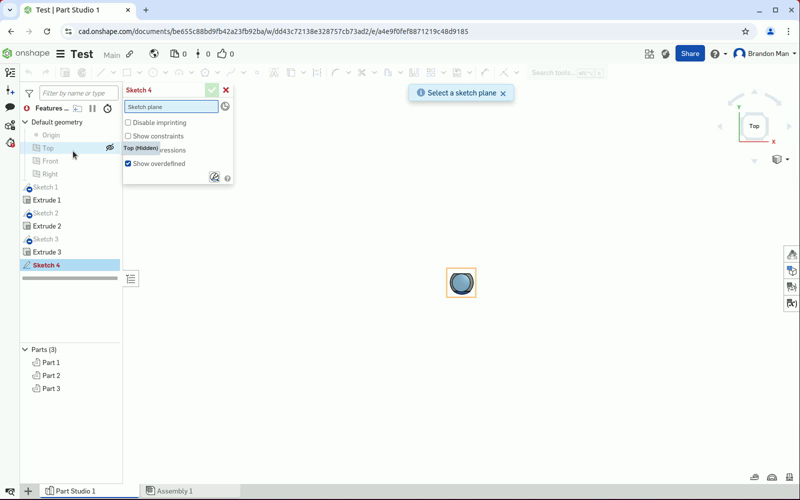
click(73, 150)
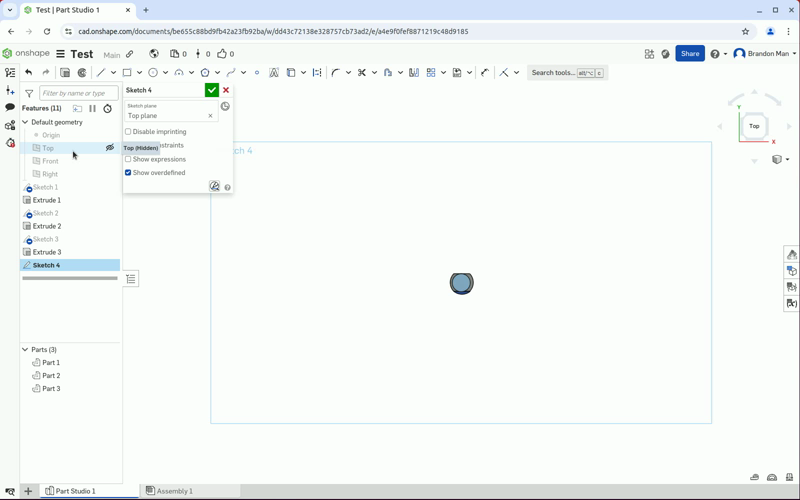
mouse_move(73, 352)
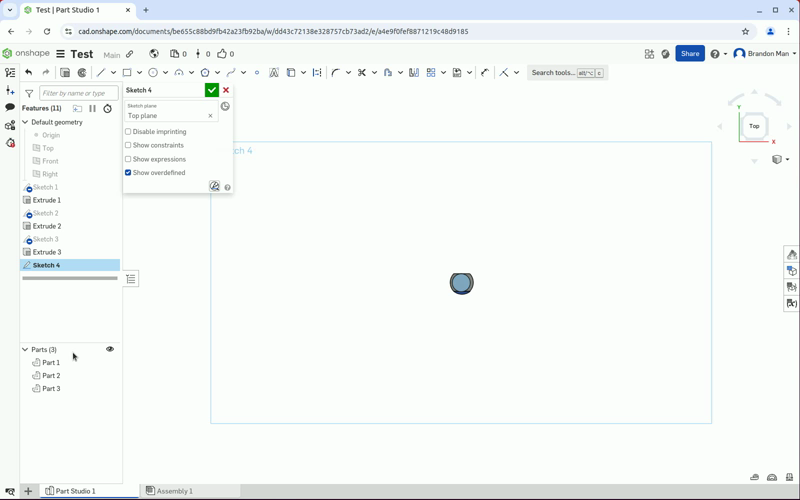
key(y)
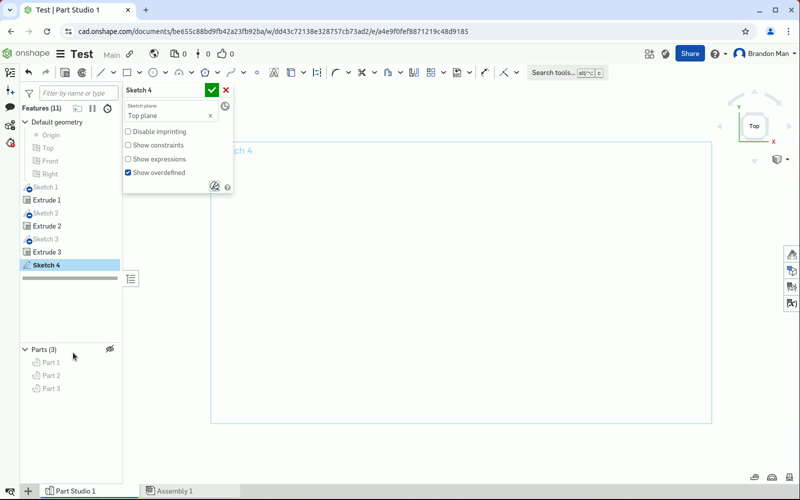
key(l)
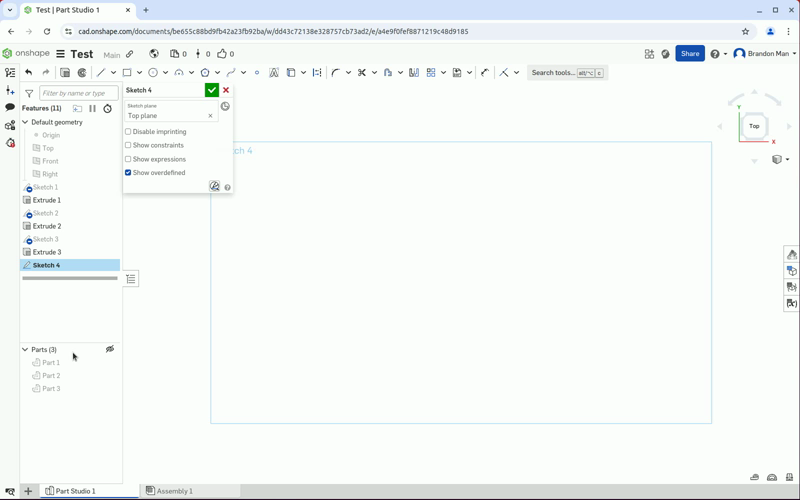
key_down(shift)
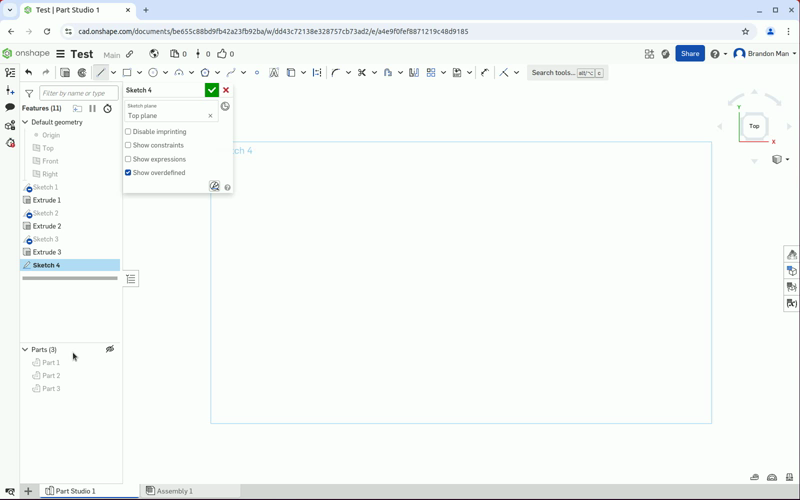
mouse_move(453, 274)
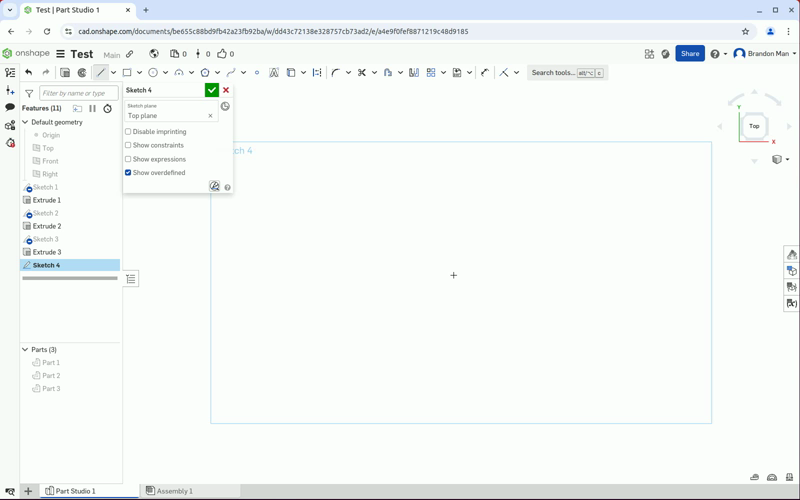
click(453, 274)
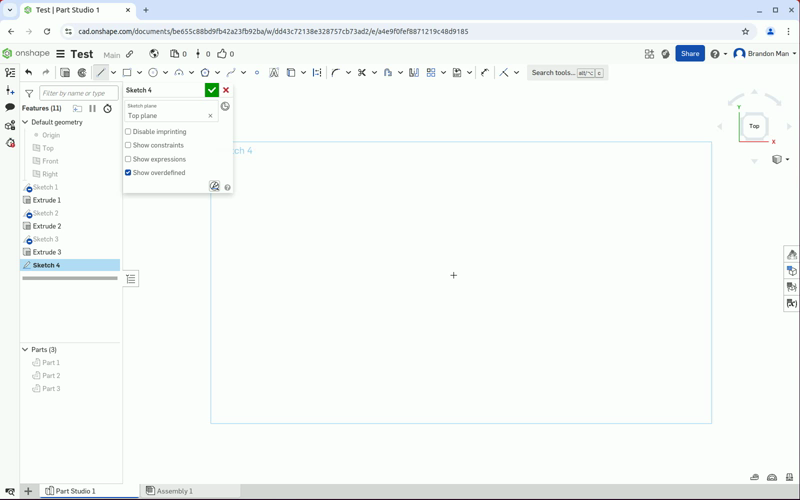
key_up(shift)
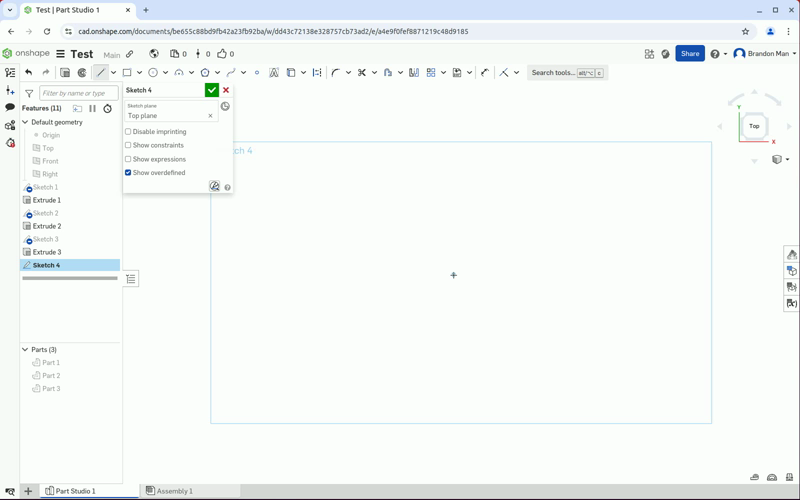
key_down(shift)
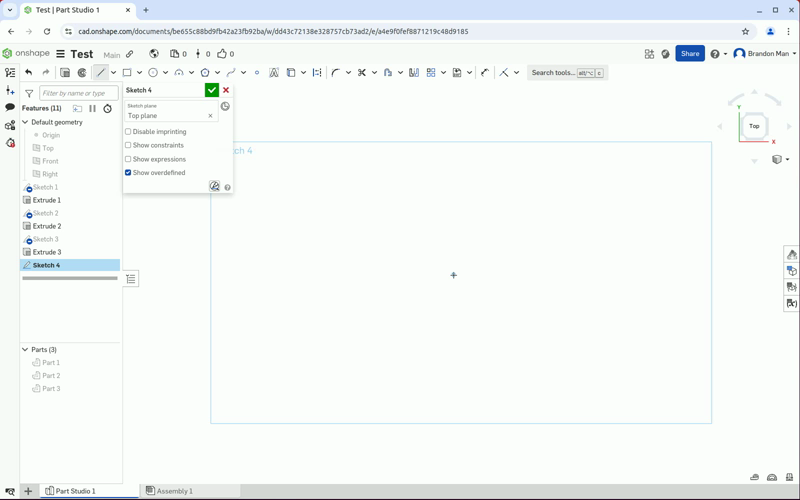
mouse_move(483, 274)
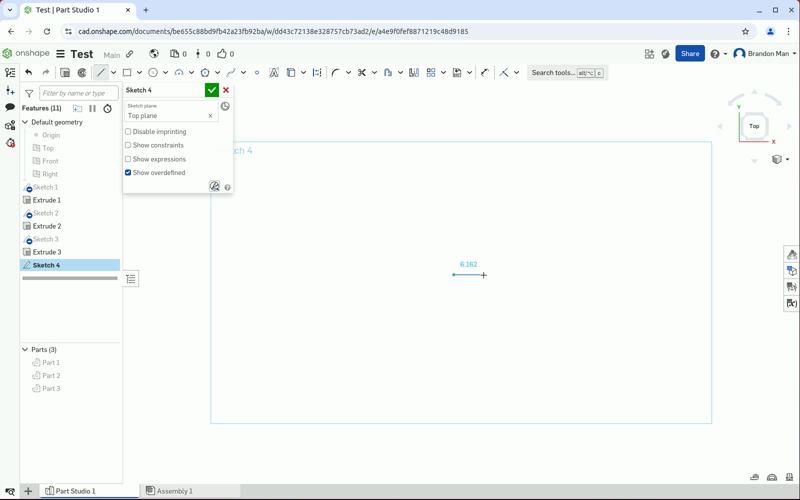
mouse_move(470, 274)
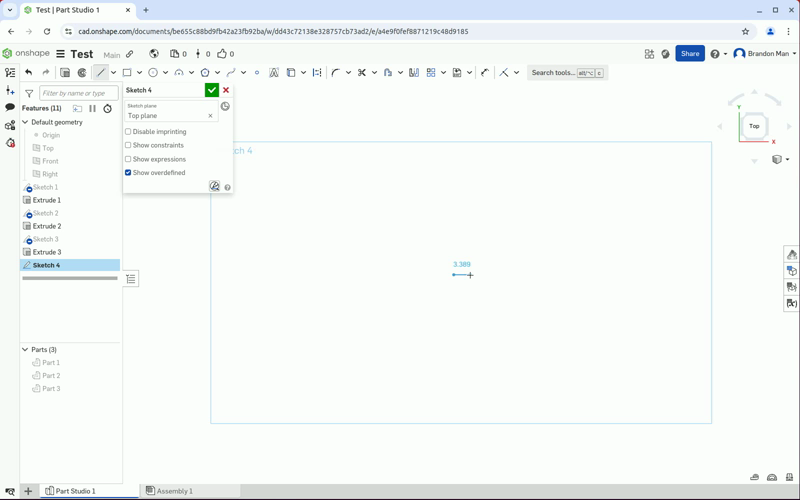
click(470, 274)
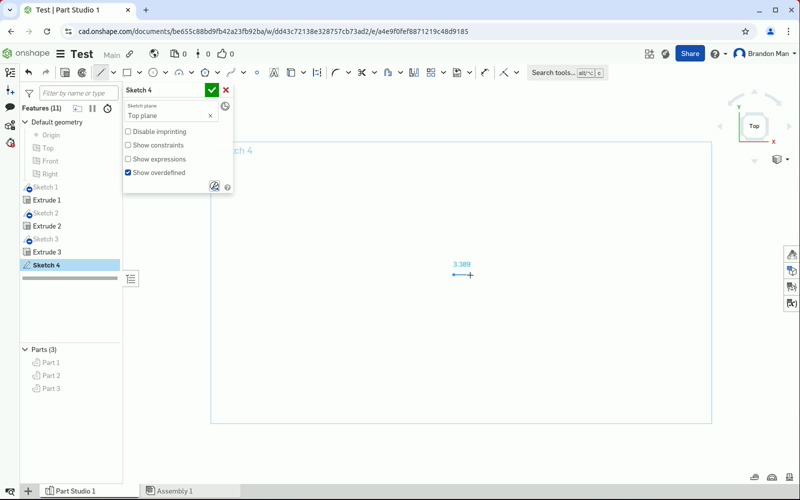
key_up(shift)
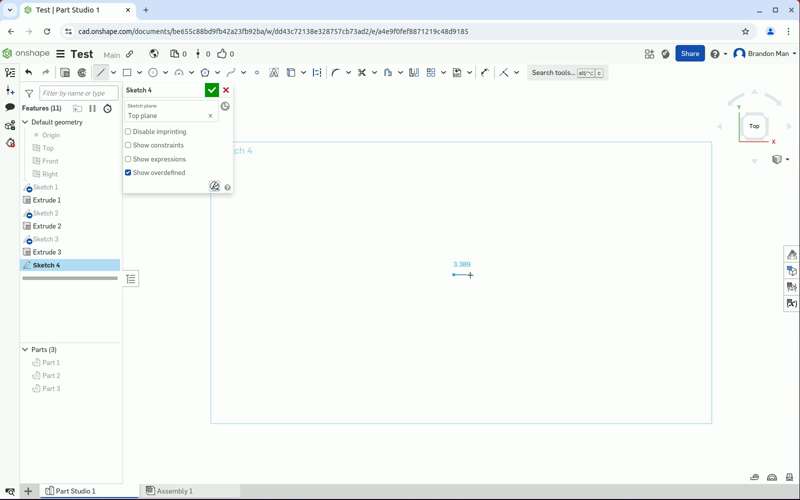
key(esc)
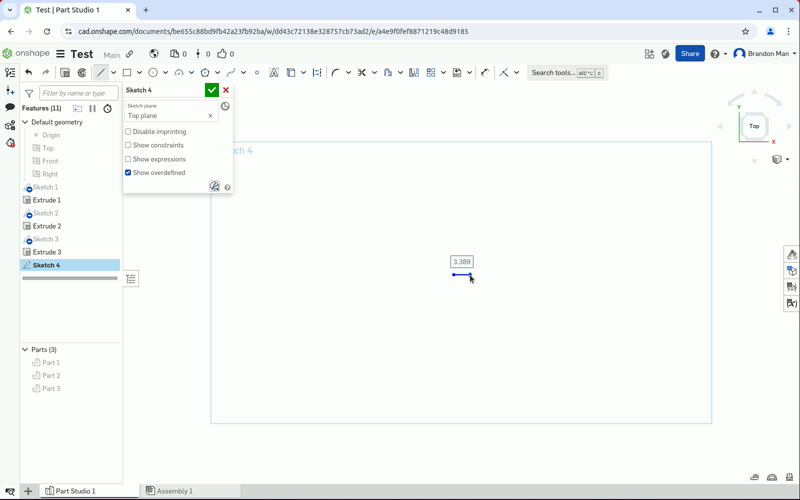
key(a)
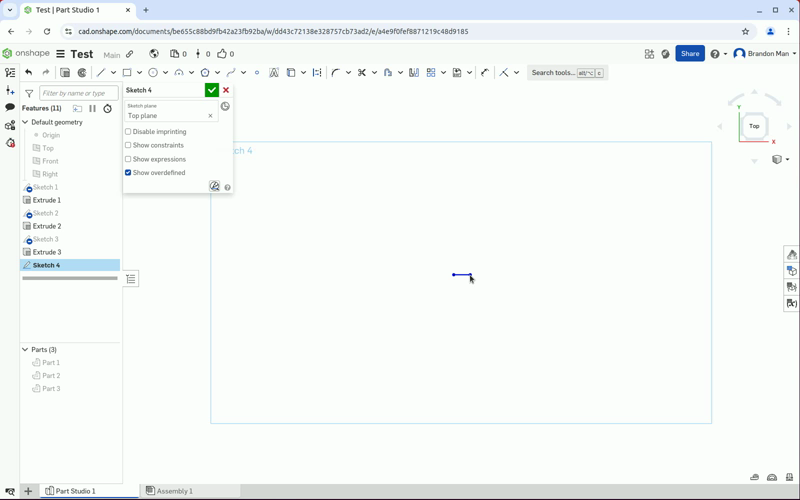
mouse_move(470, 274)
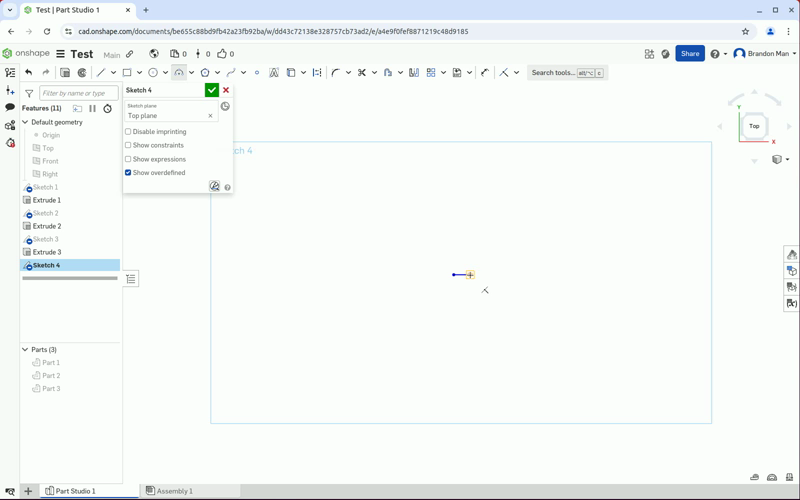
click(470, 274)
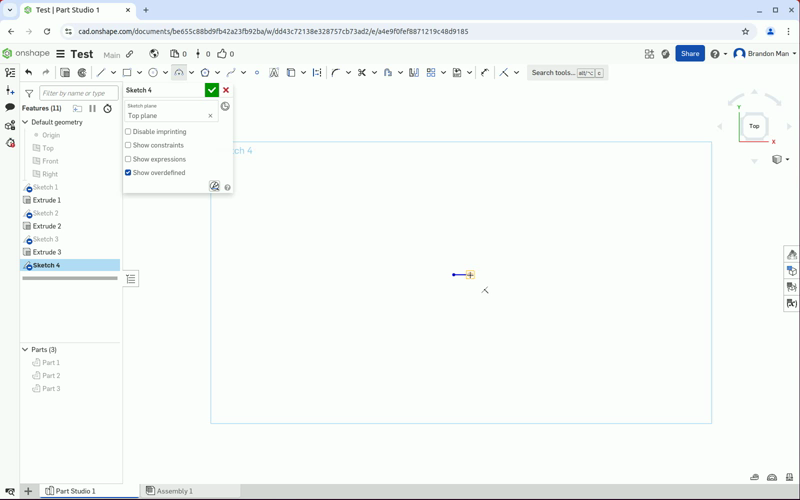
mouse_move(453, 274)
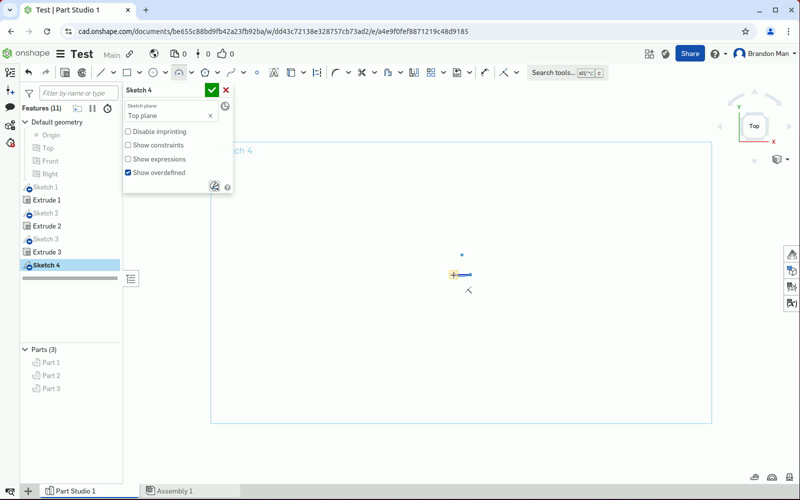
click(453, 274)
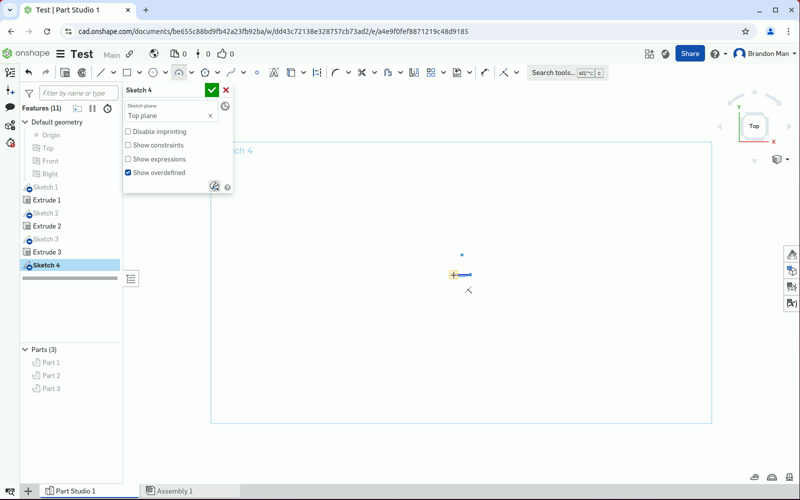
key_down(shift)
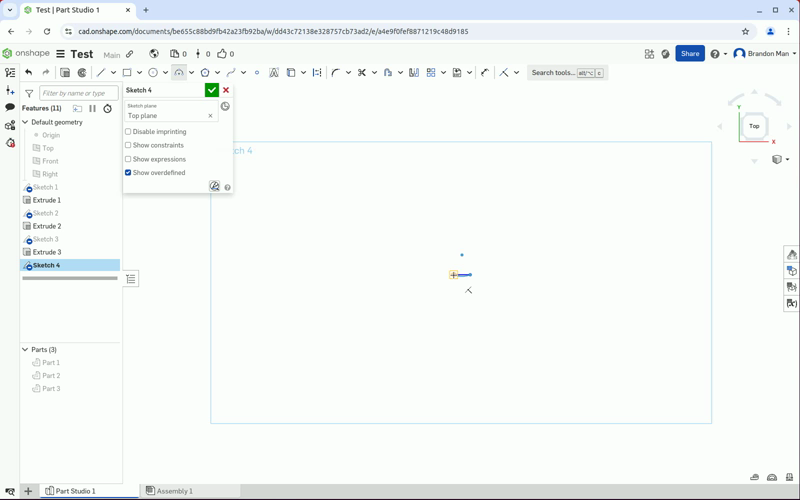
mouse_move(461, 271)
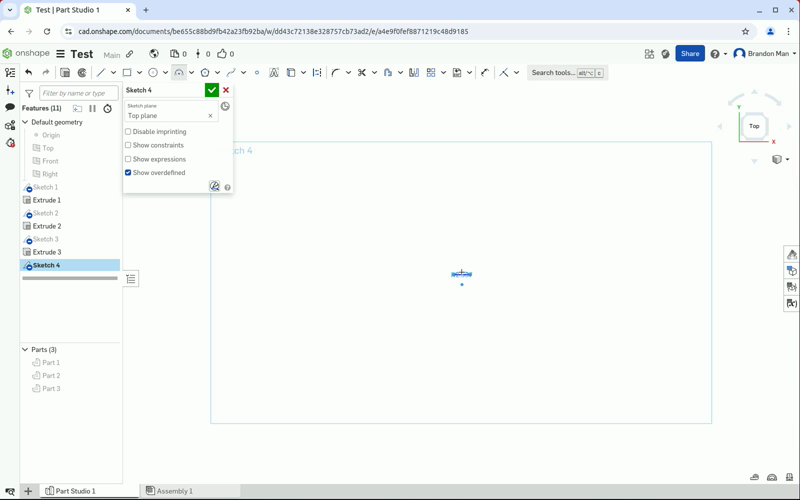
click(461, 271)
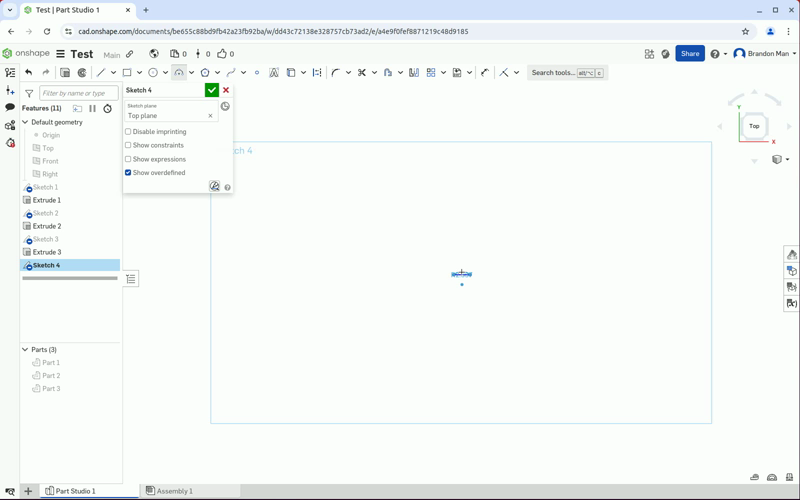
key_up(shift)
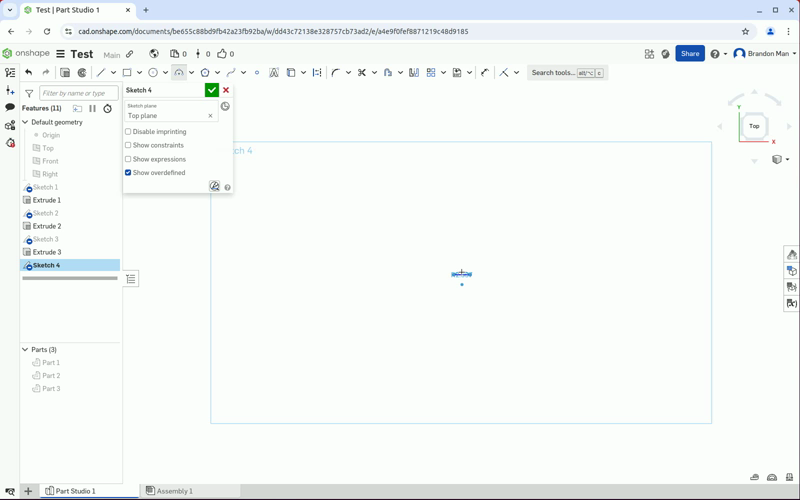
key(esc)
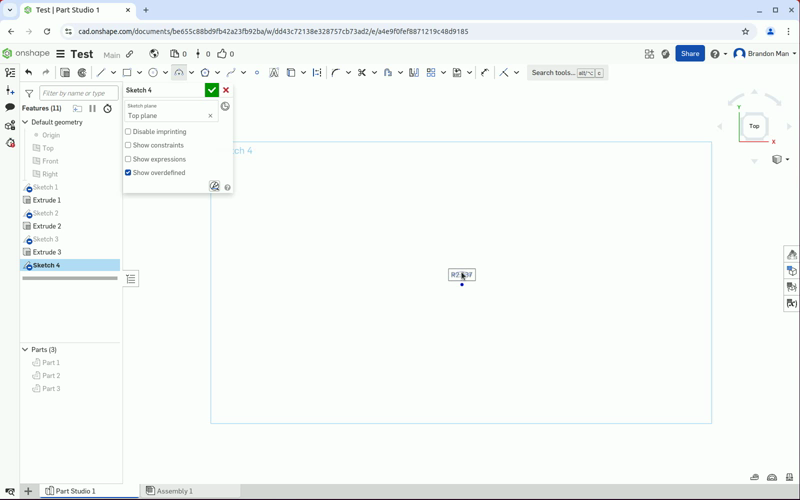
mouse_move(454, 274)
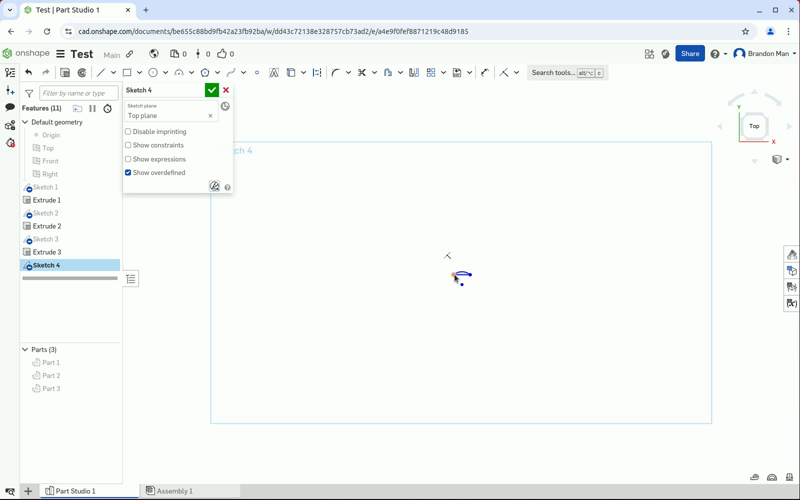
scroll(6)
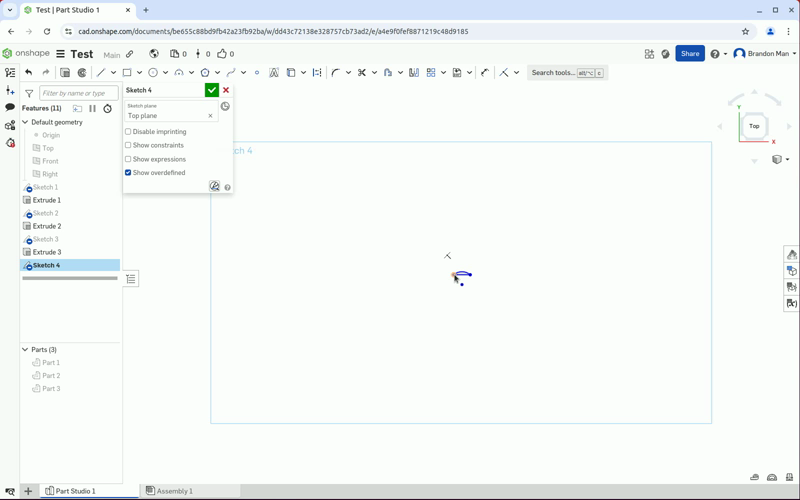
scroll(6)
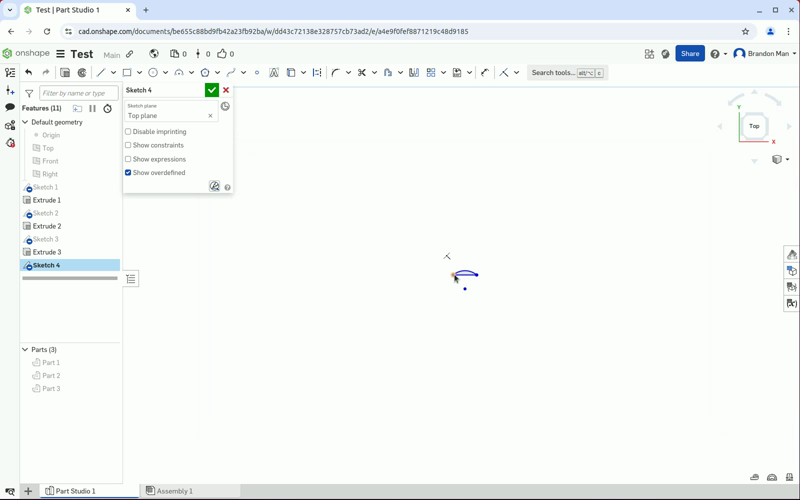
scroll(6)
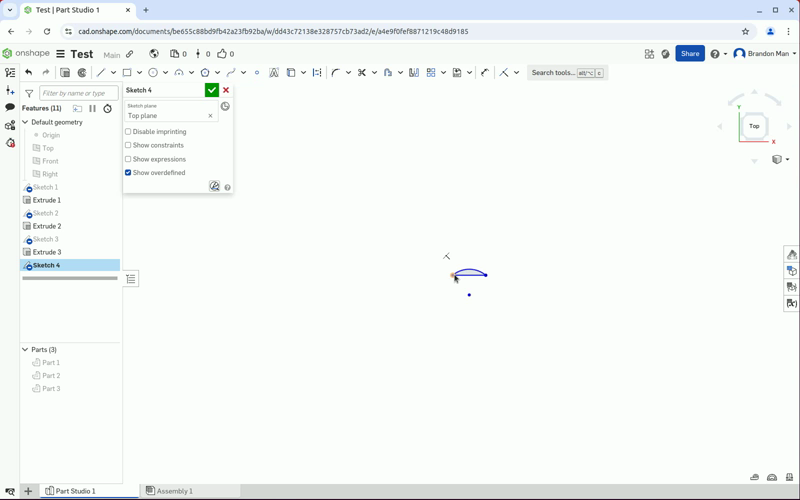
scroll(6)
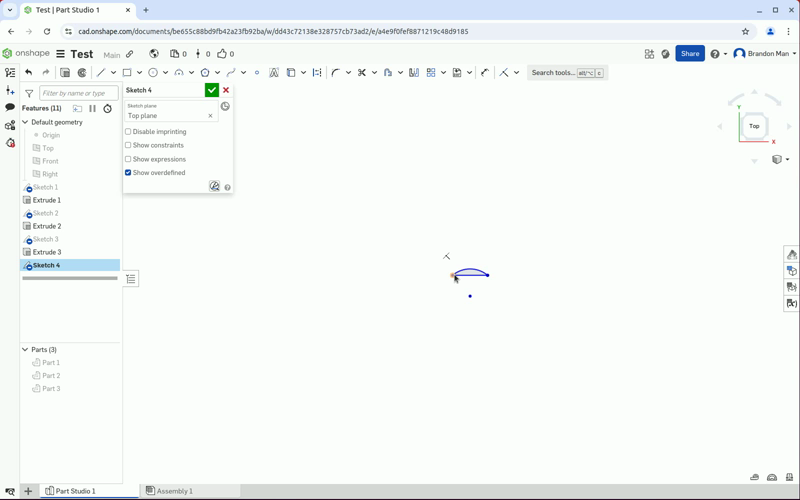
scroll(6)
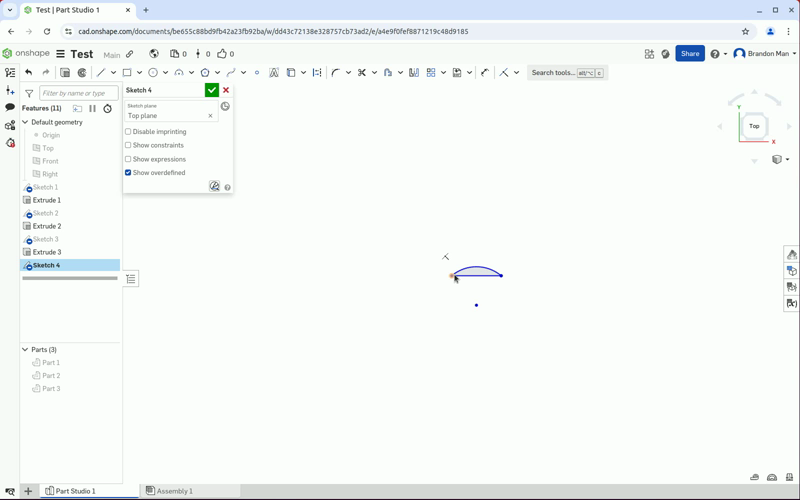
scroll(6)
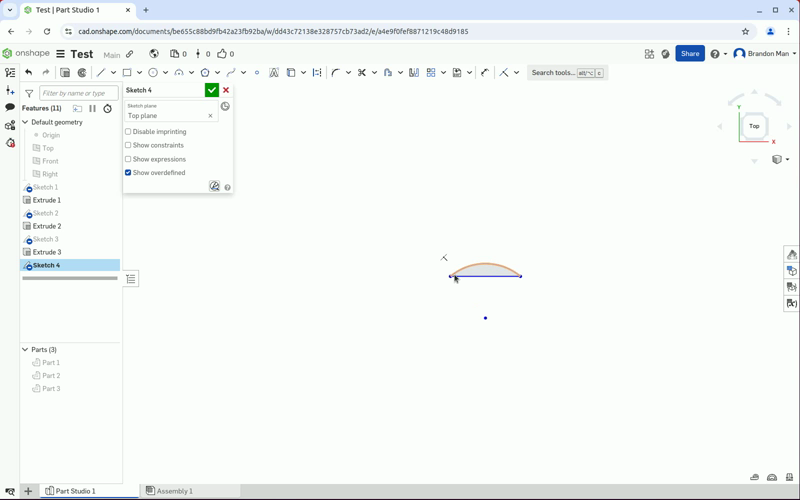
scroll(6)
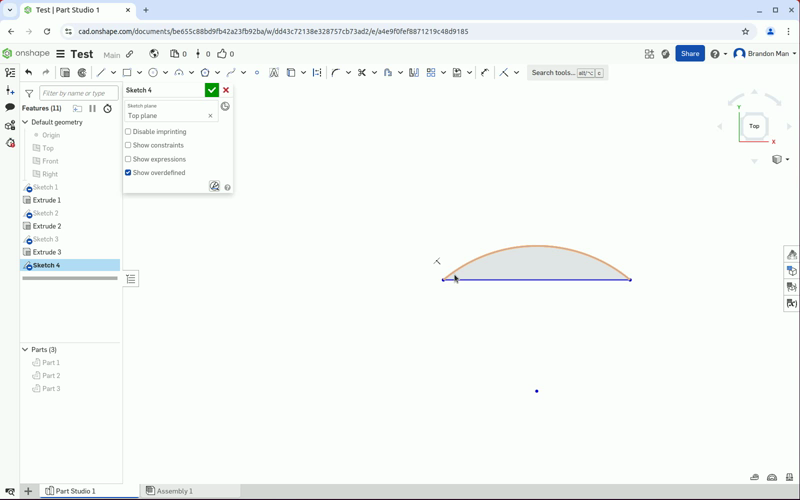
click(454, 274)
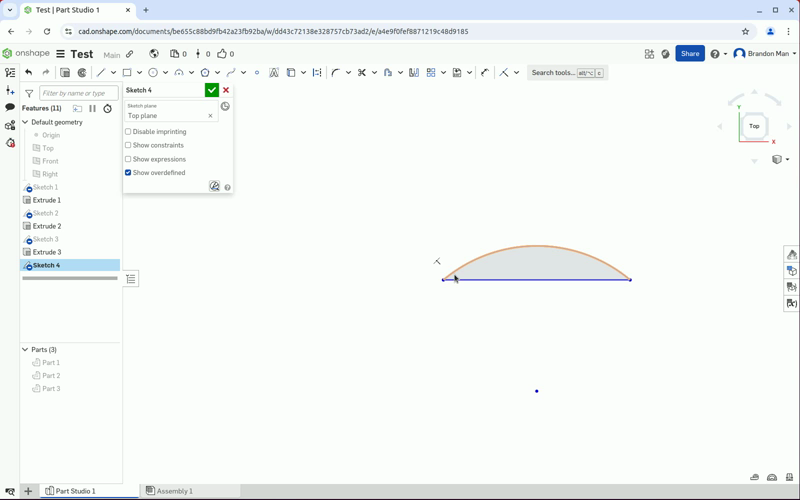
scroll(-6)
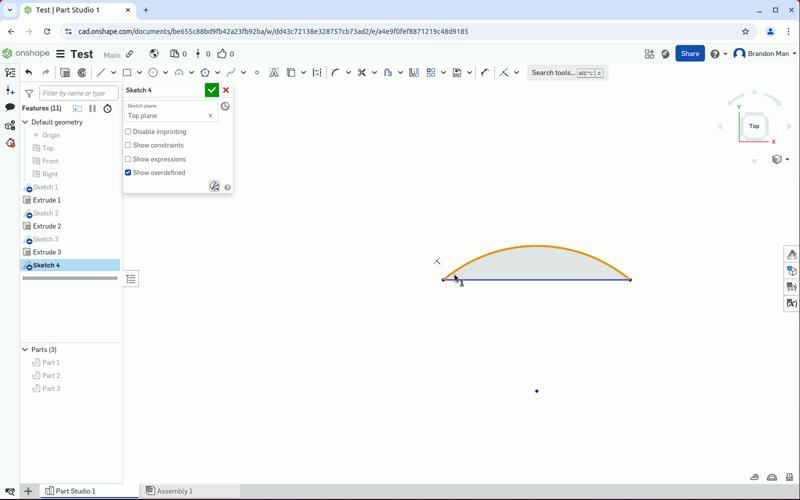
scroll(-6)
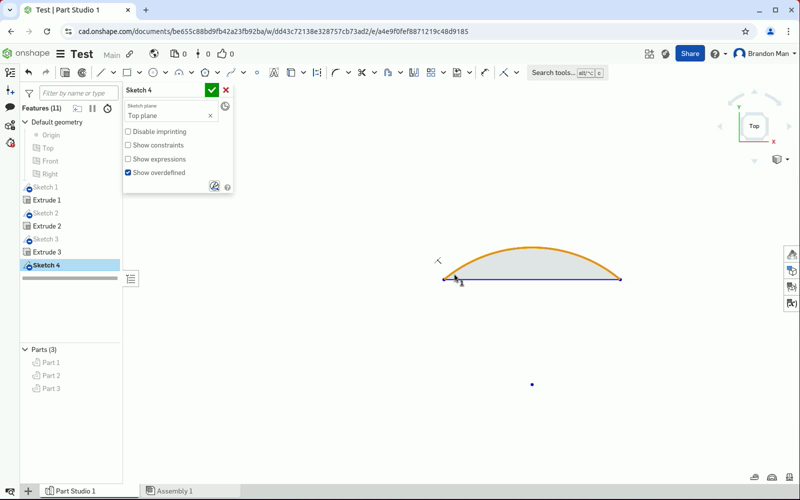
scroll(-6)
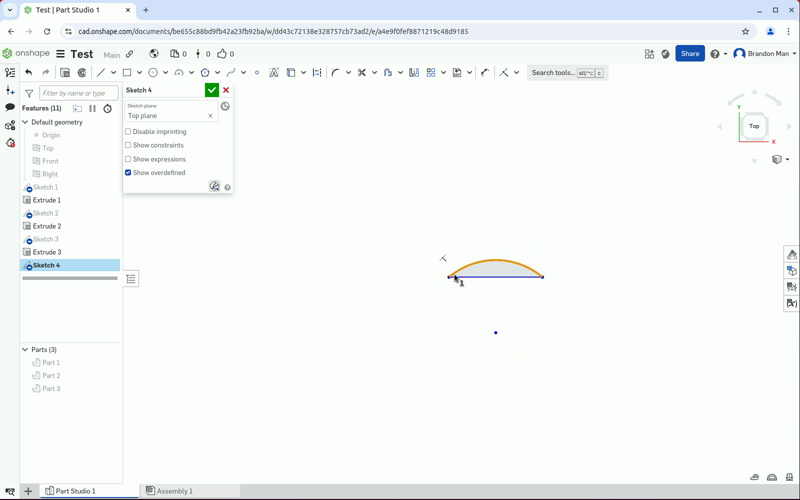
scroll(-6)
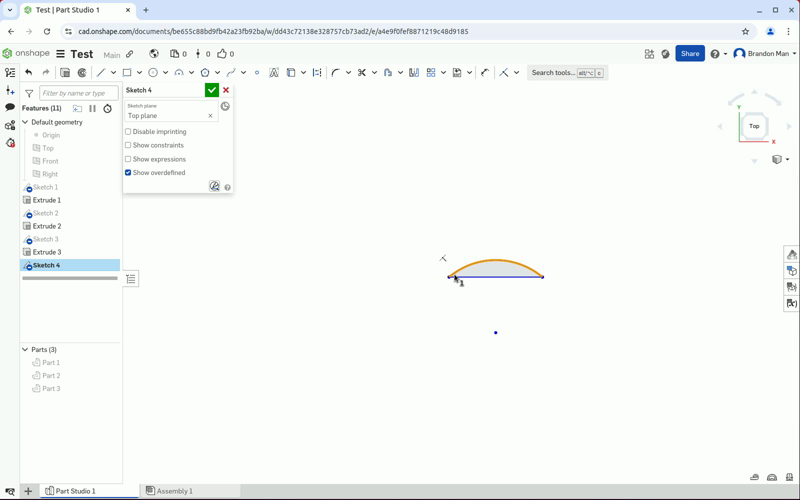
scroll(-6)
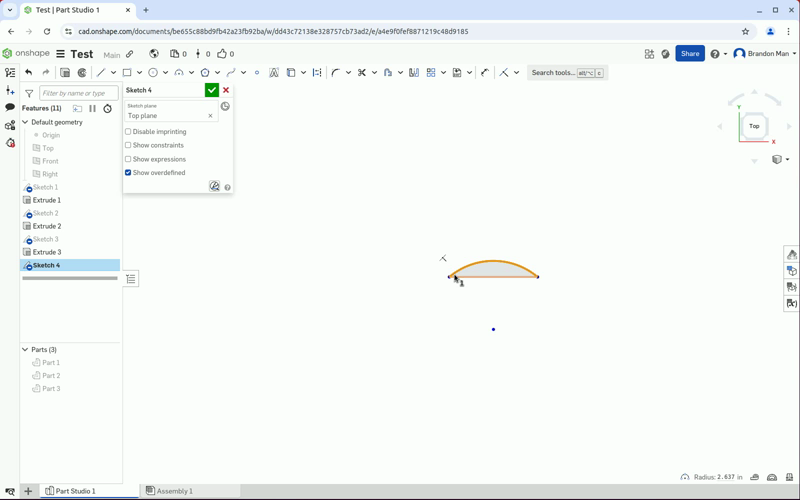
scroll(-6)
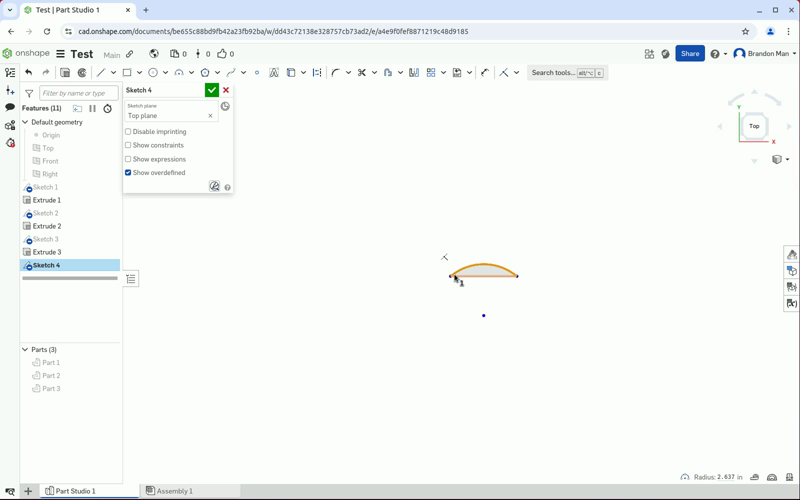
scroll(-6)
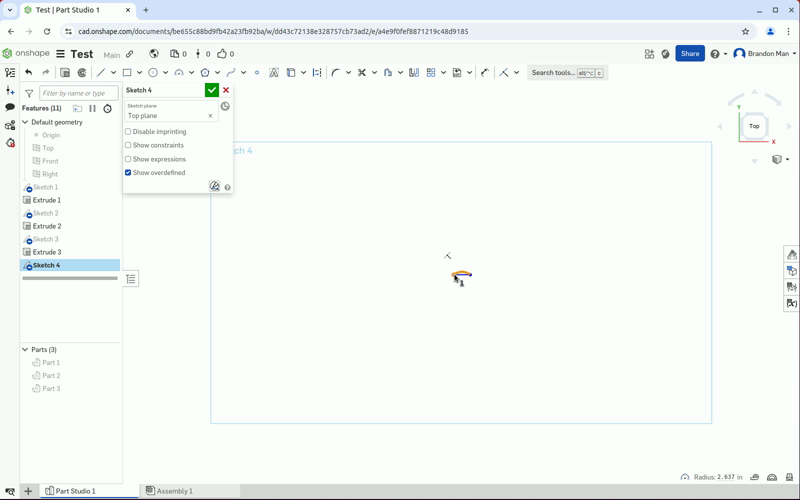
mouse_move(73, 352)
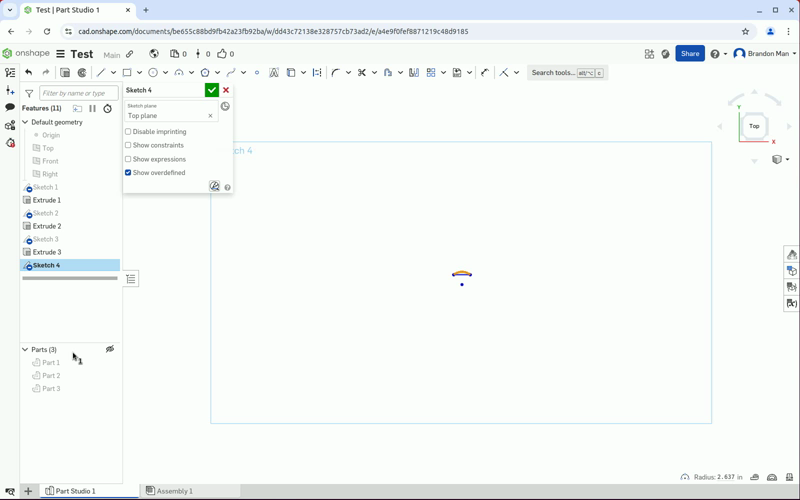
key(shift+y)
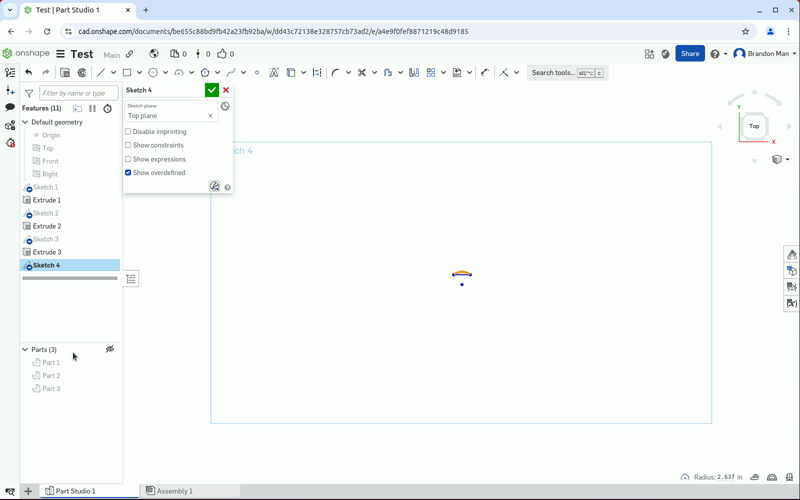
key(shift+e)
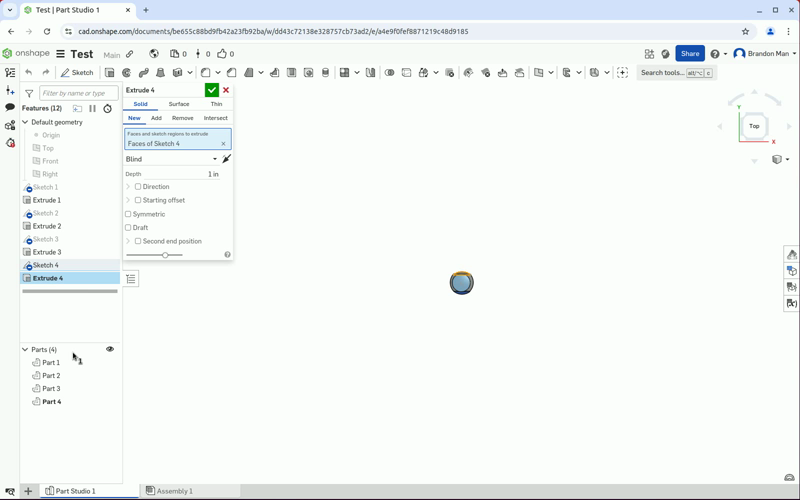
mouse_move(143, 106)
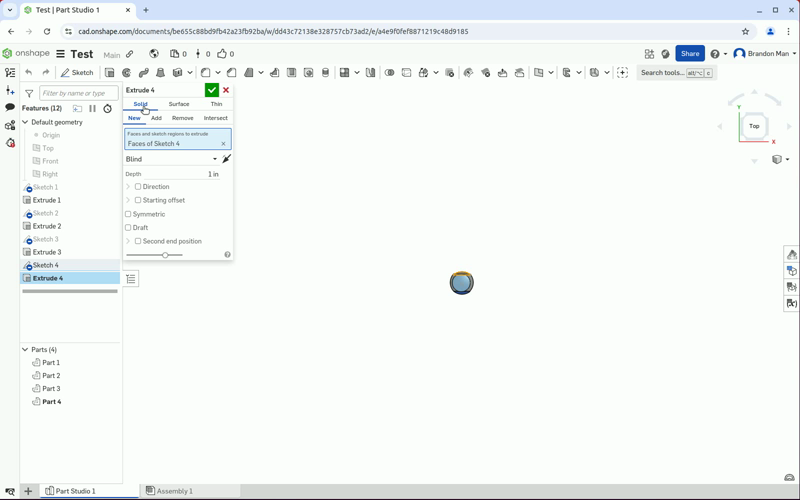
click(143, 106)
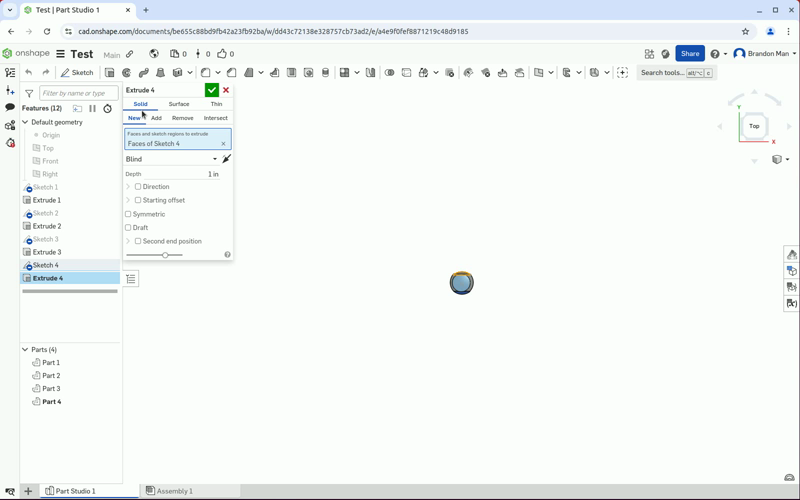
mouse_move(137, 120)
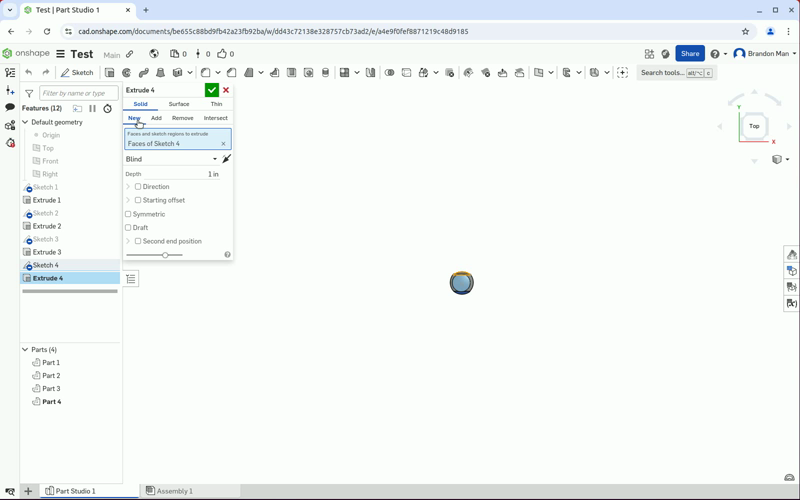
click(137, 120)
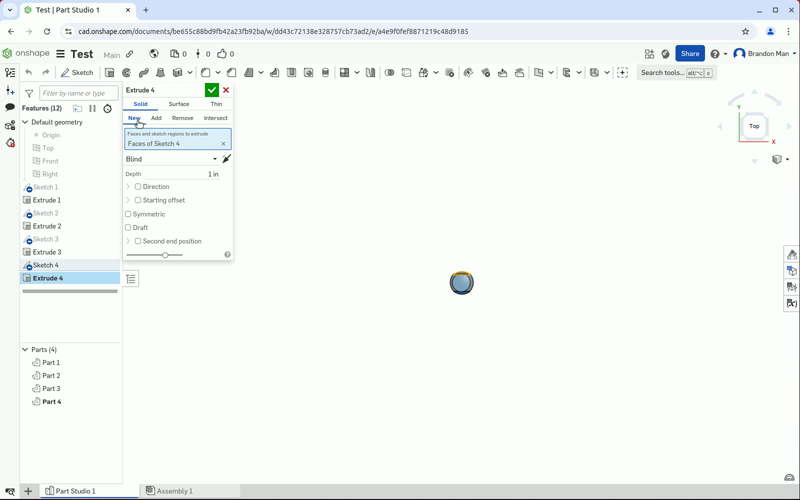
key(tab, 4)
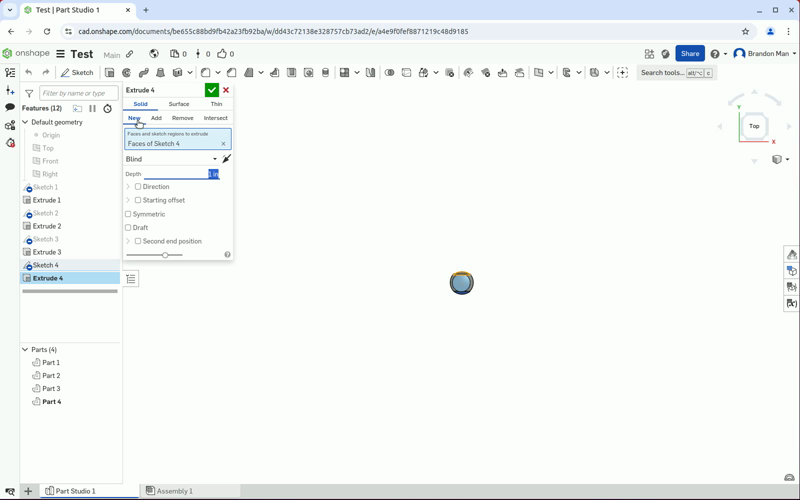
text(13.239)
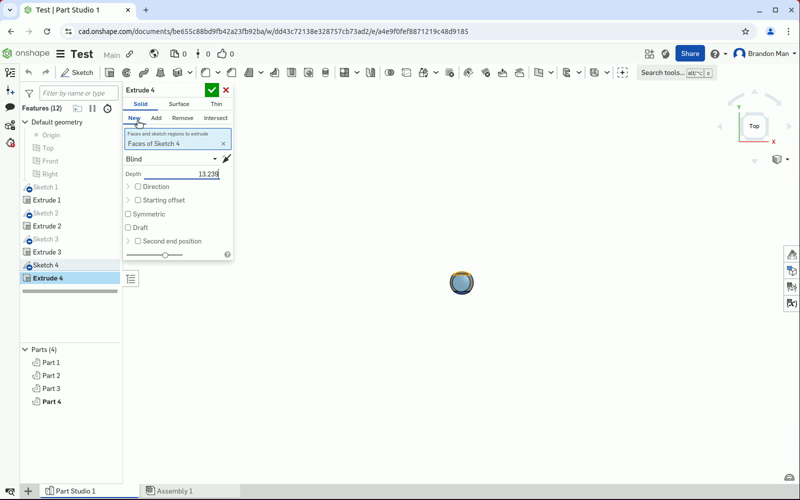
key(enter)
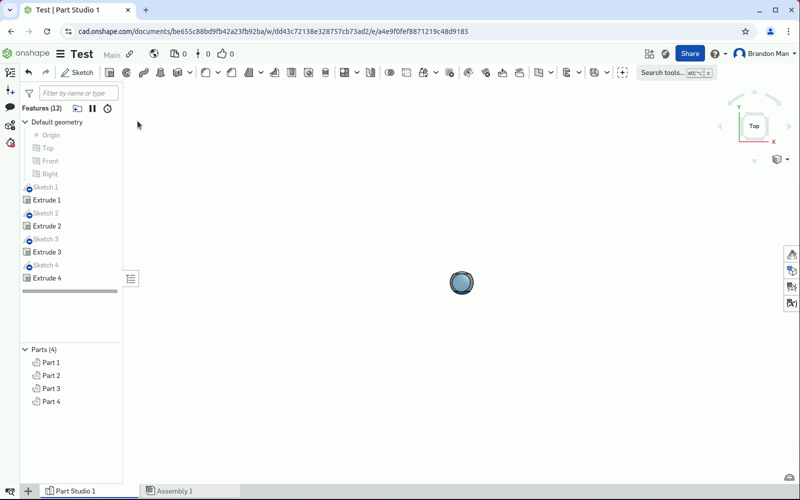
key(shift+h)
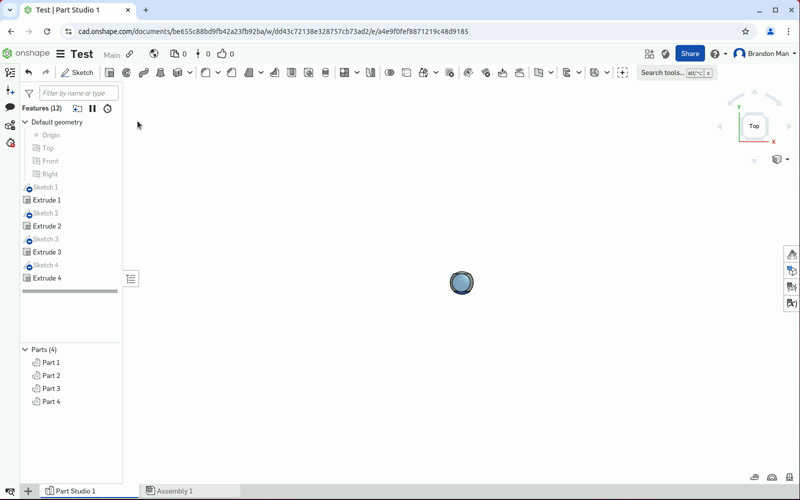
key(shift+h)
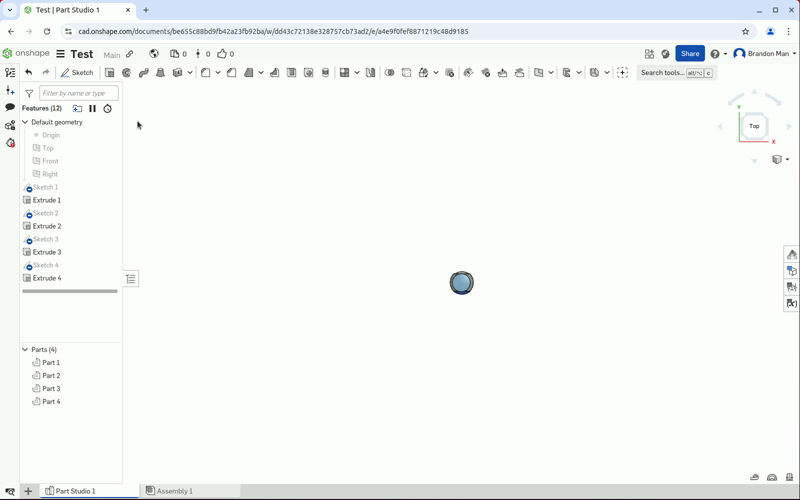
mouse_move(73, 189)
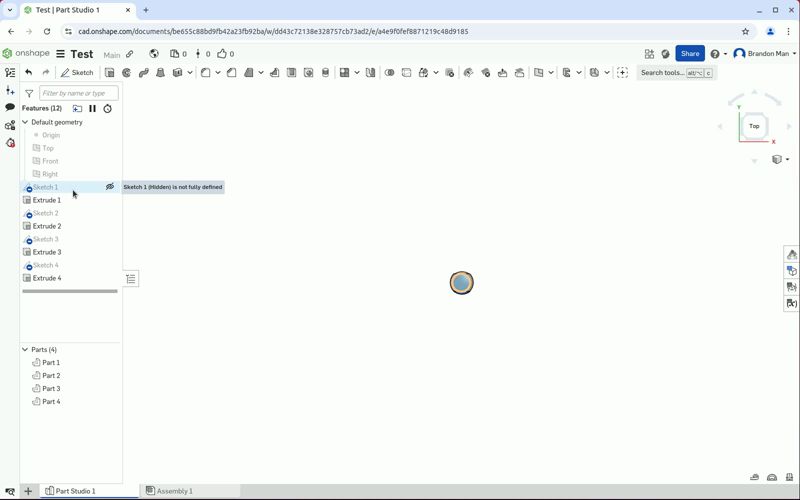
click(73, 189)
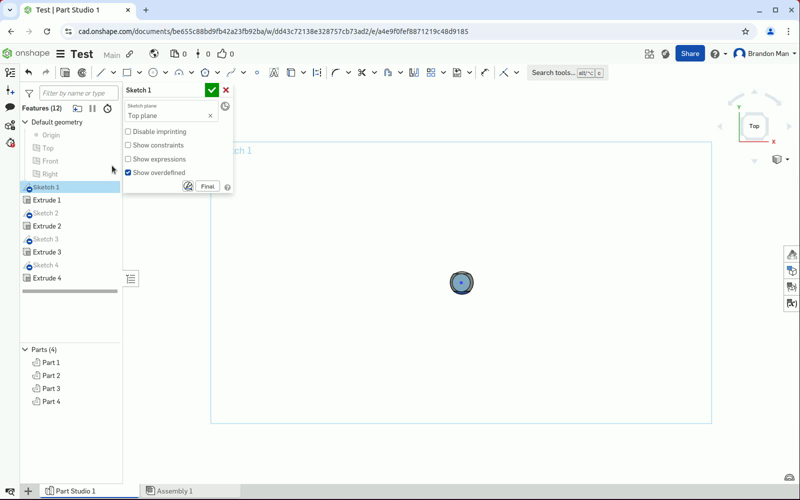
mouse_move(229, 92)
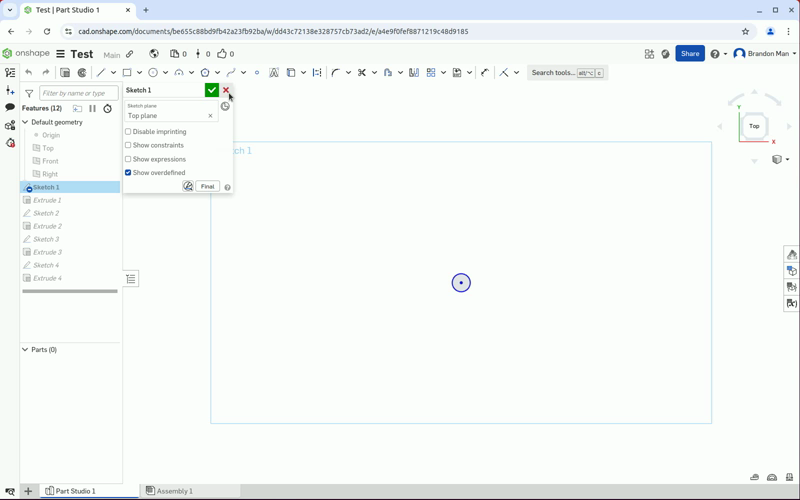
click(229, 92)
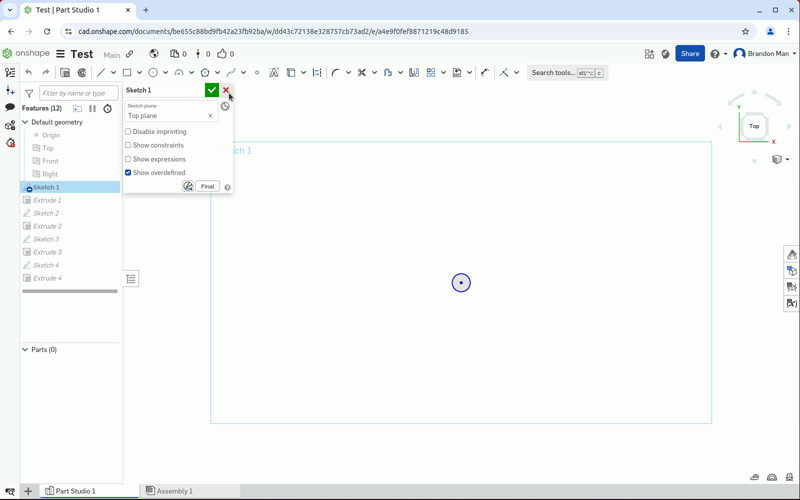
key(shift+s)
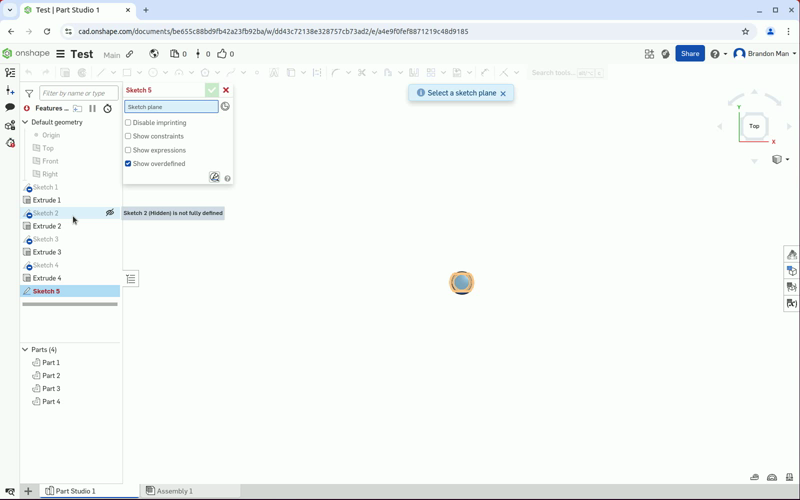
scroll(3)
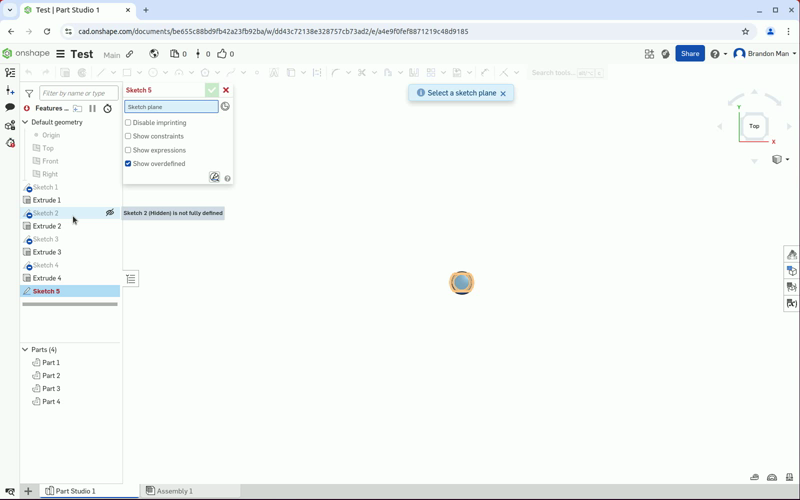
mouse_move(73, 150)
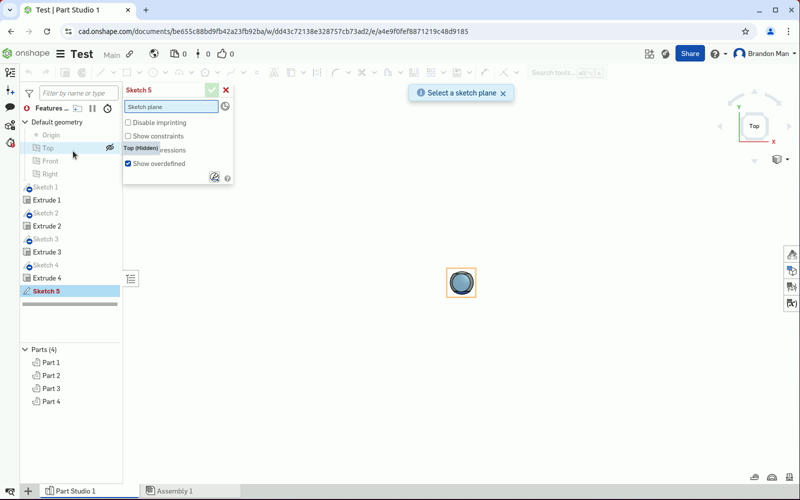
click(73, 150)
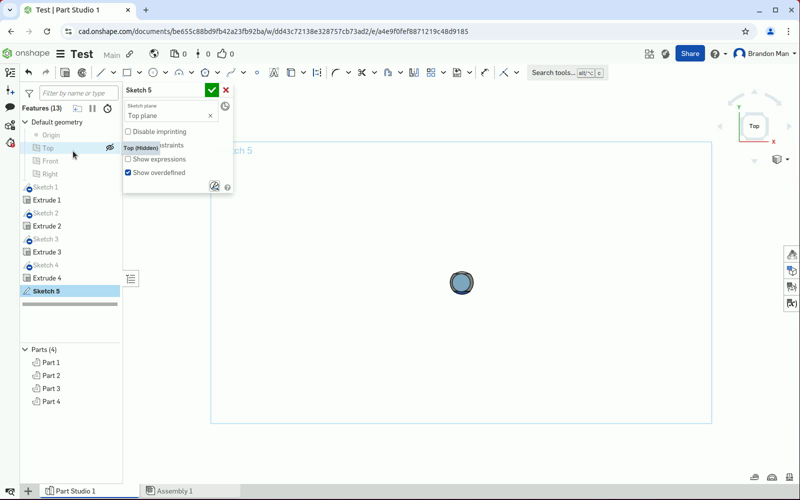
mouse_move(73, 352)
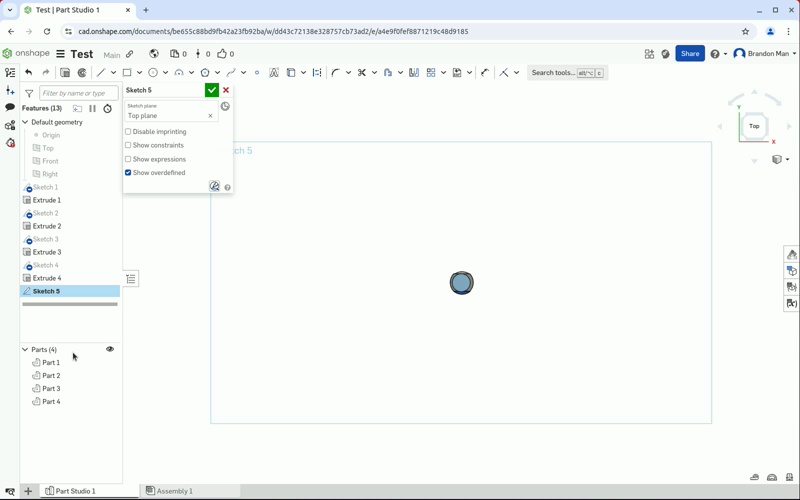
key(y)
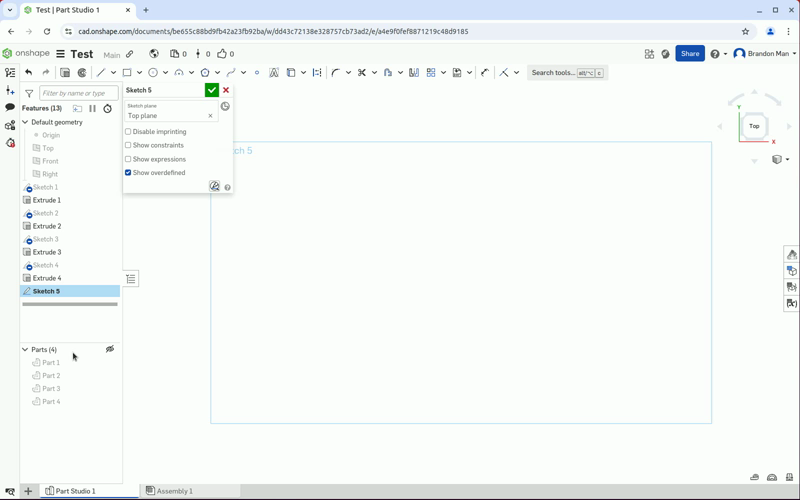
key(c)
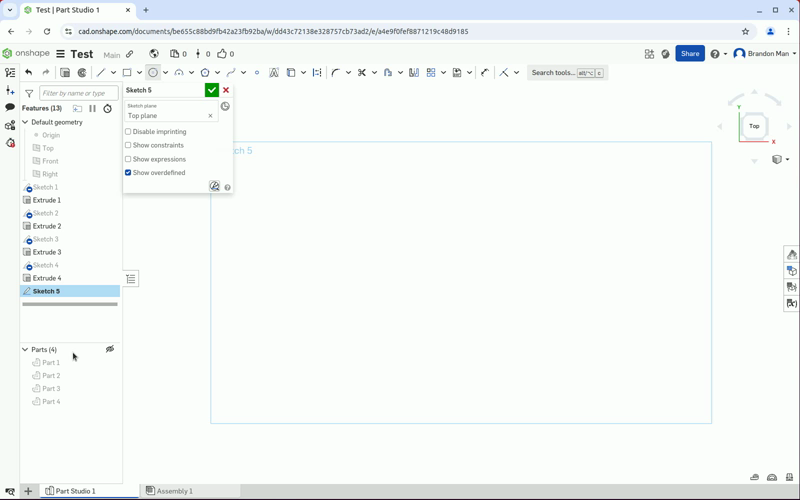
key_down(shift)
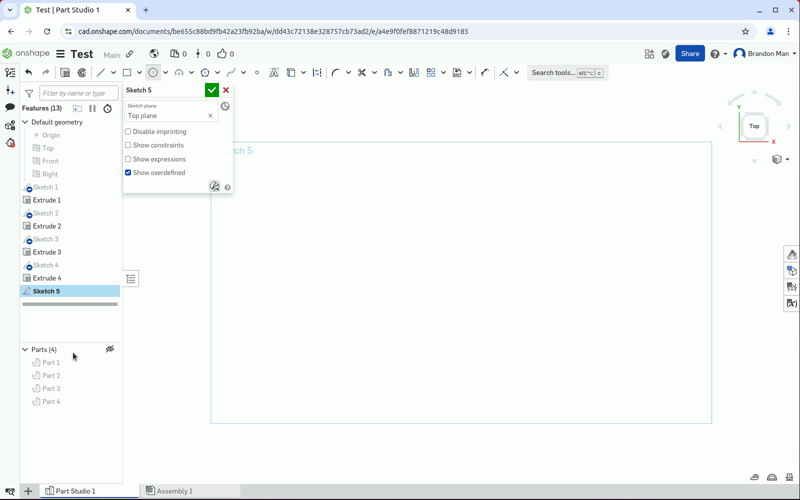
mouse_move(461, 282)
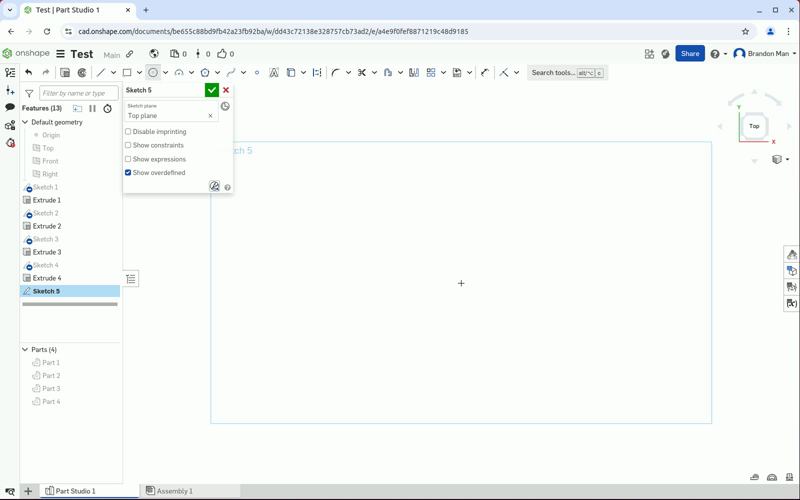
click(461, 282)
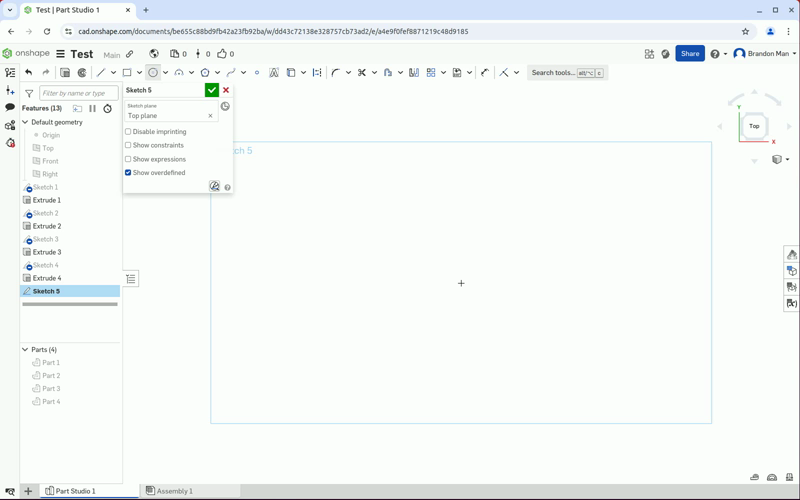
key_up(shift)
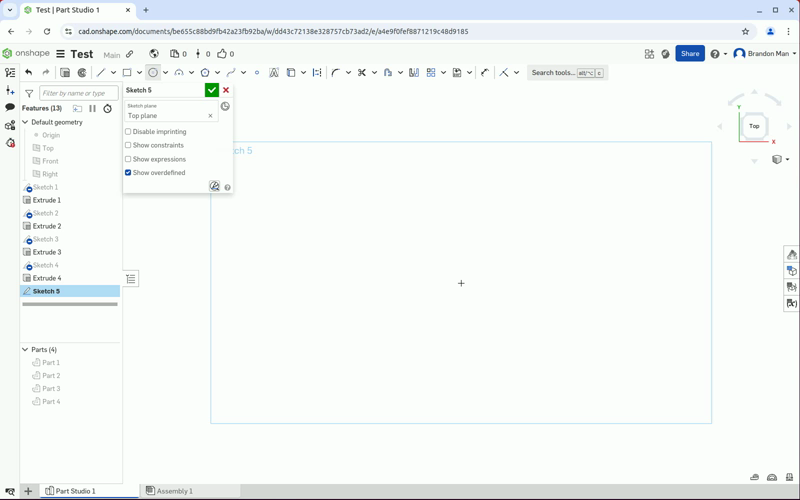
mouse_move(489, 282)
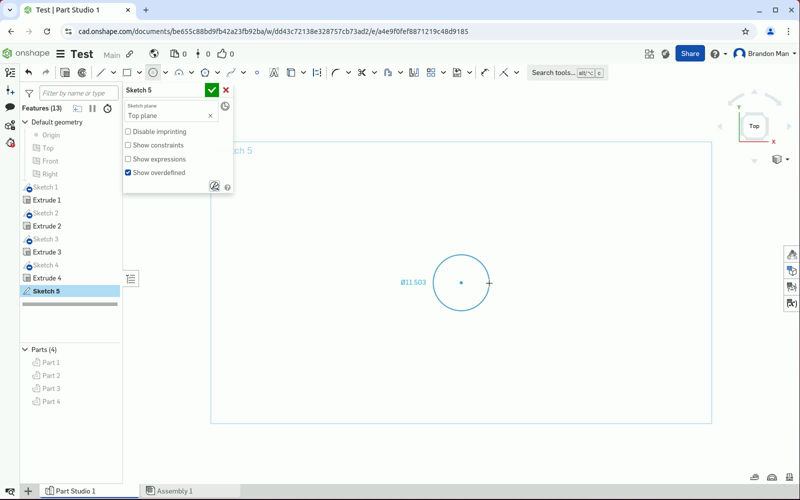
click(489, 282)
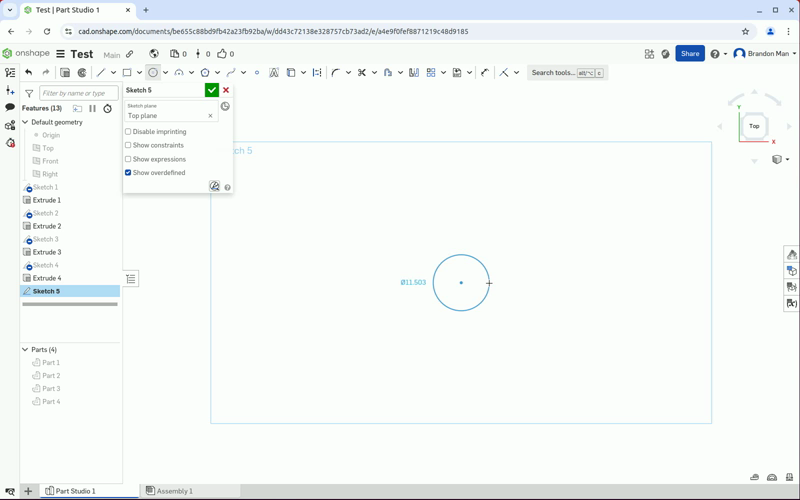
key(esc)
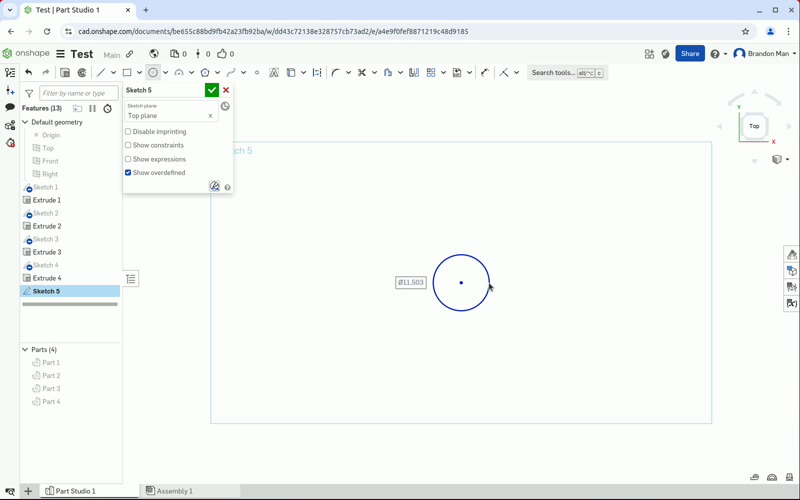
key(c)
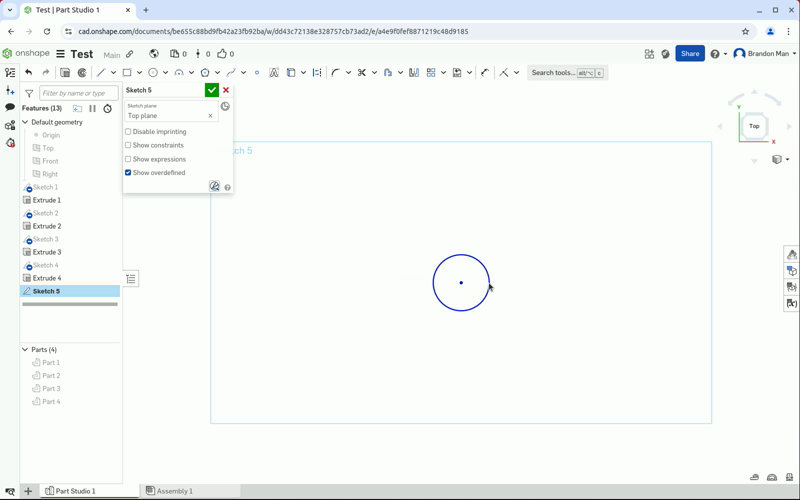
key_down(shift)
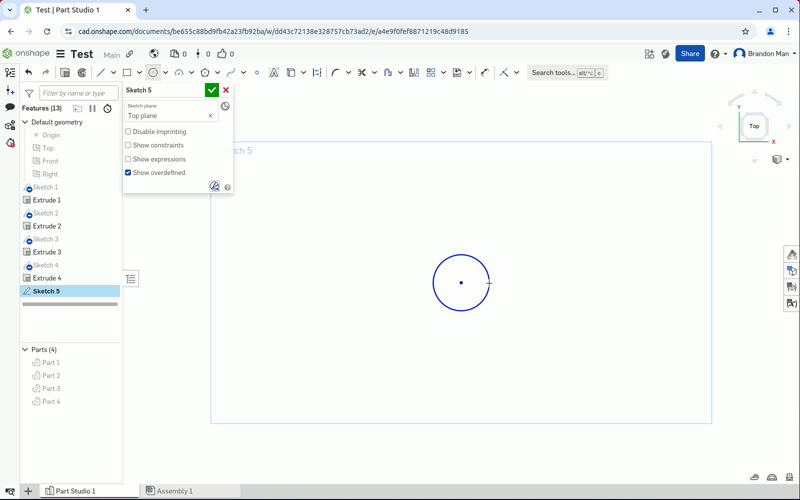
mouse_move(461, 282)
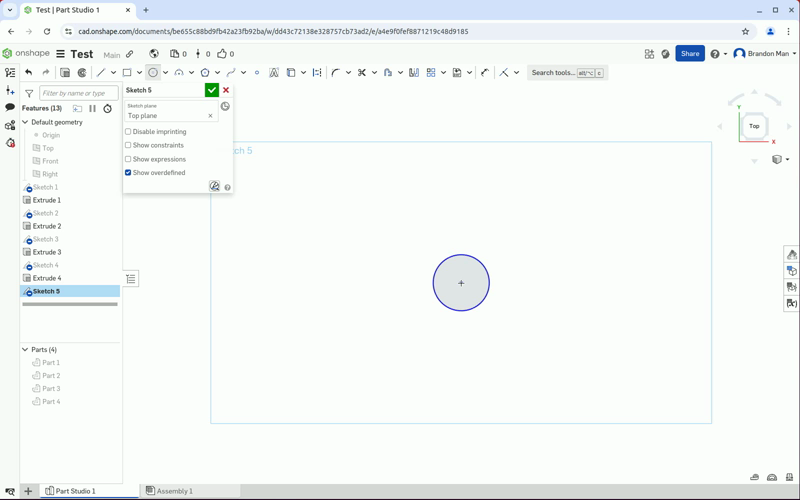
click(461, 282)
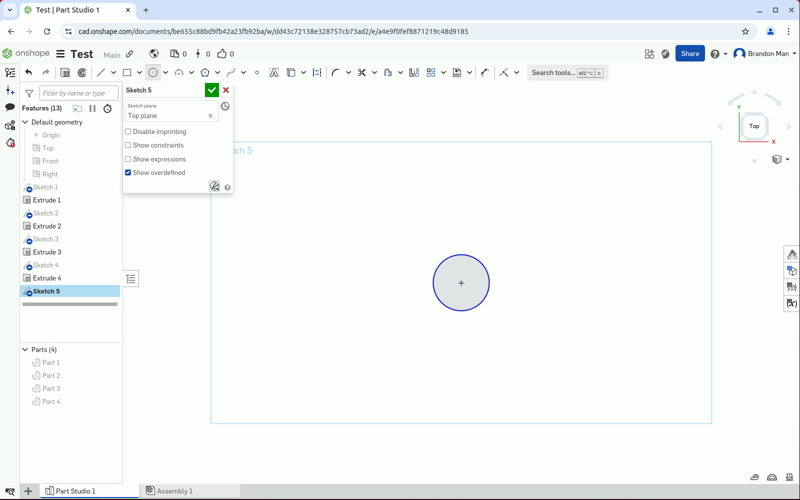
key_up(shift)
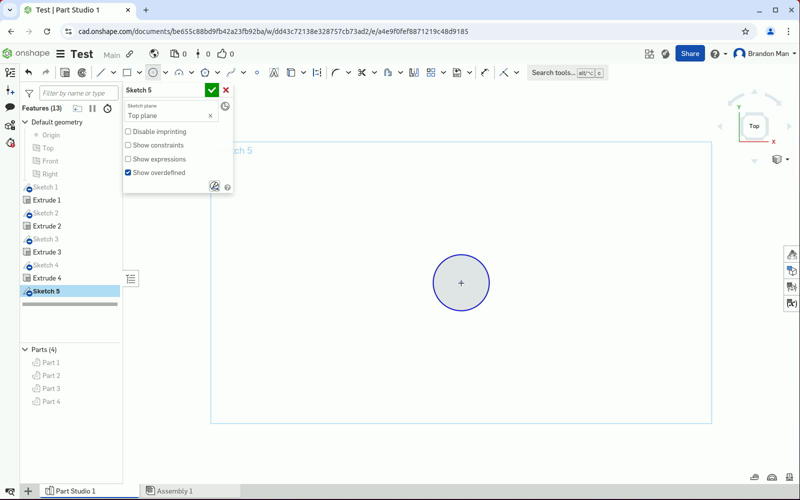
mouse_move(472, 282)
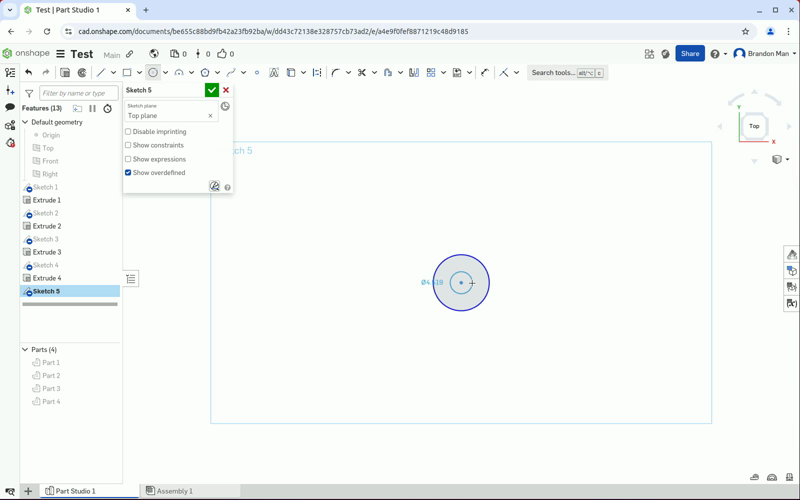
click(472, 282)
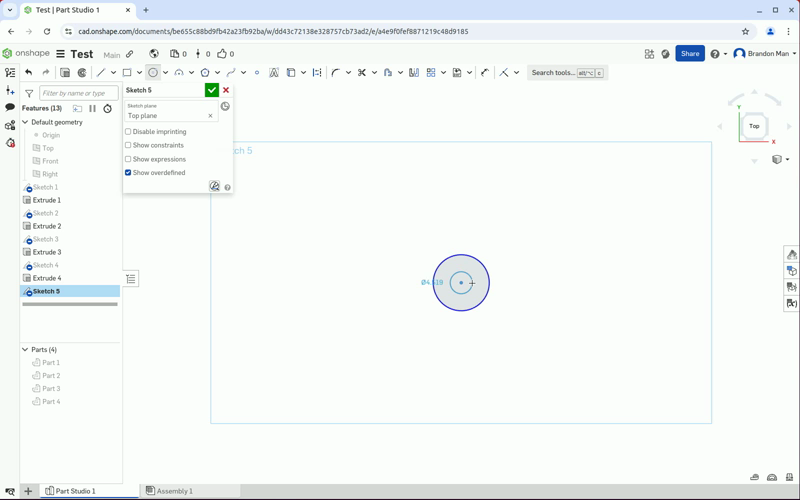
key(esc)
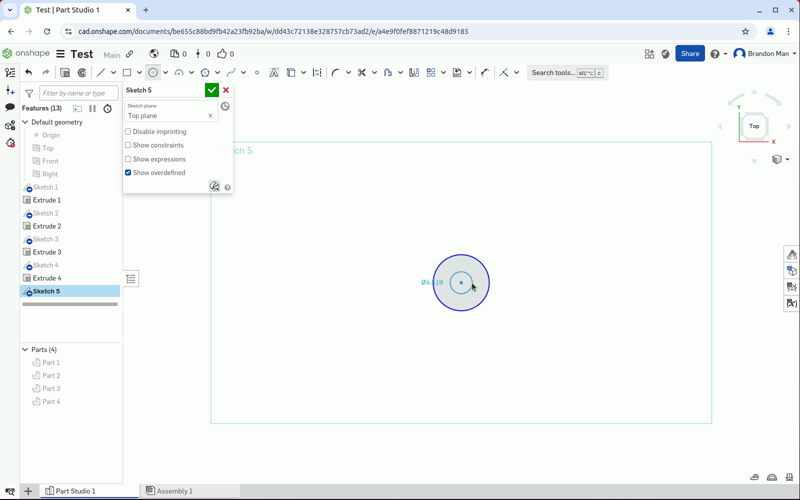
mouse_move(441, 270)
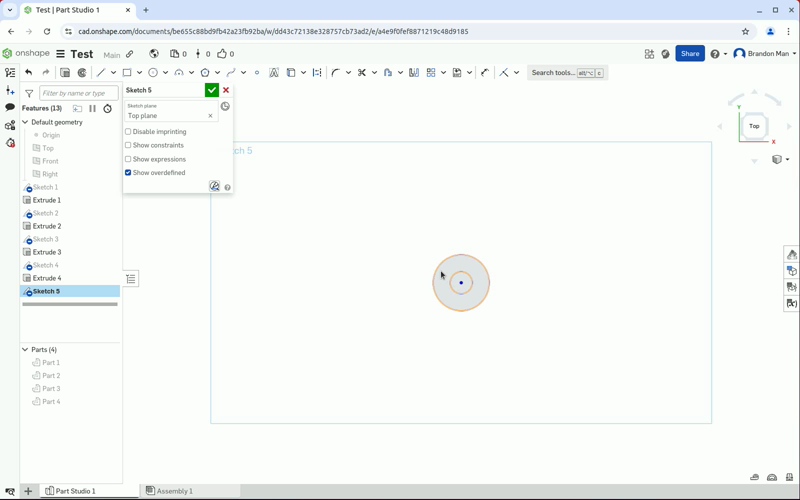
click(441, 270)
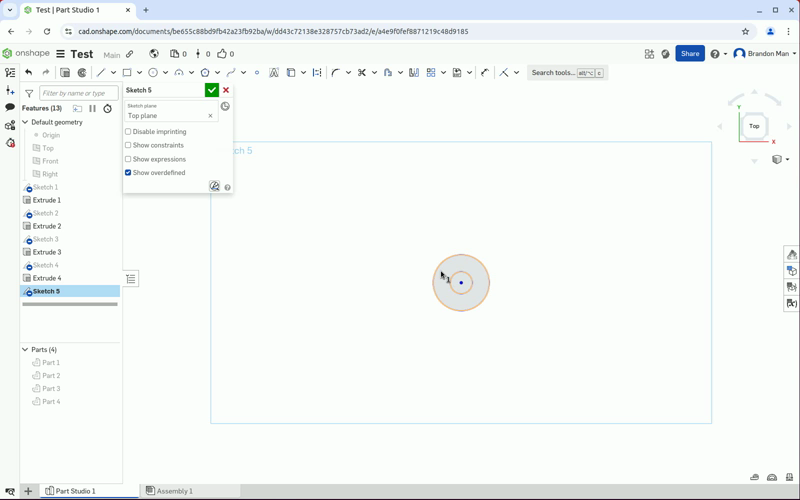
mouse_move(73, 352)
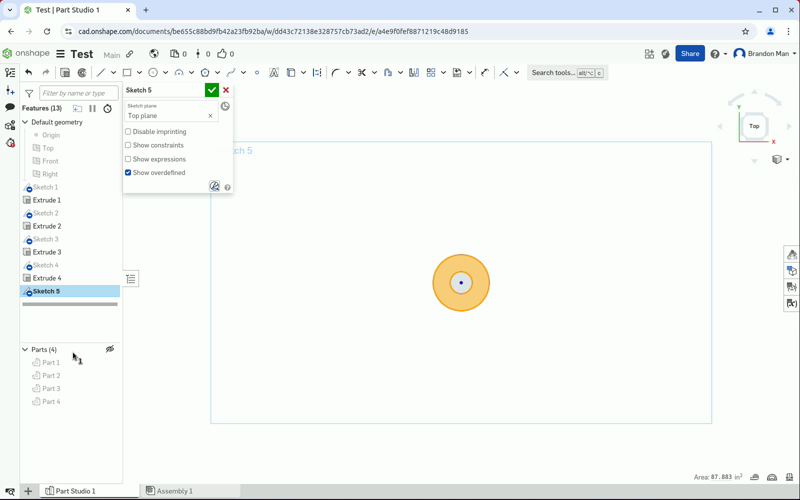
key(shift+y)
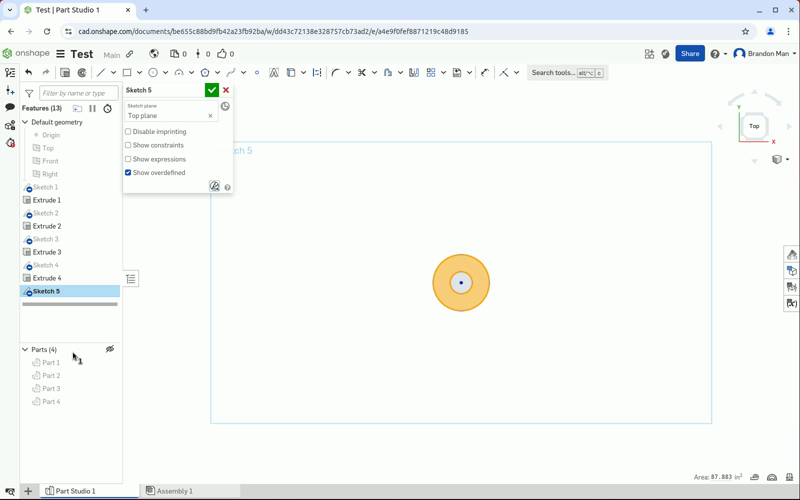
key(shift+e)
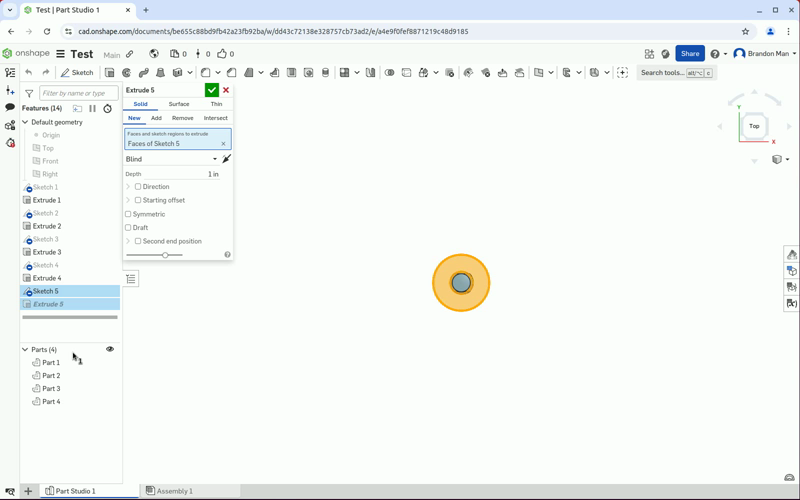
mouse_move(143, 106)
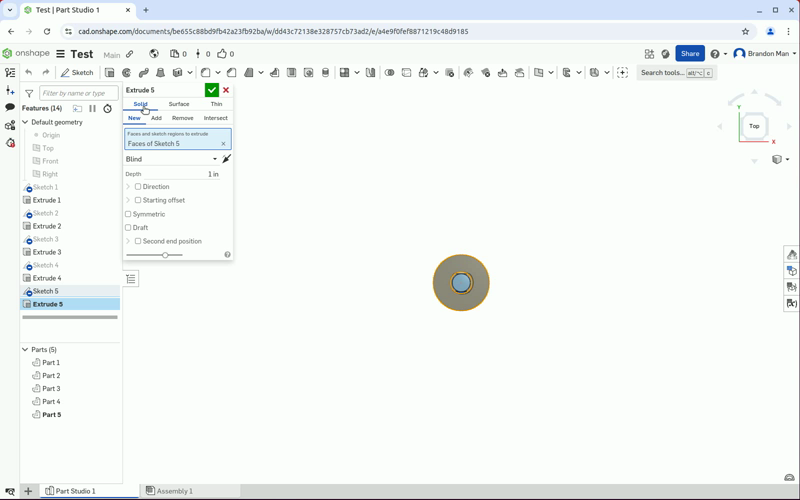
click(143, 106)
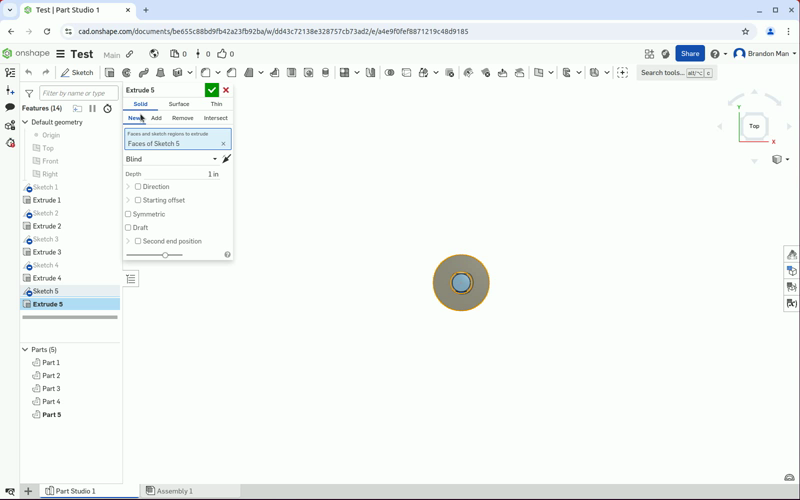
mouse_move(137, 120)
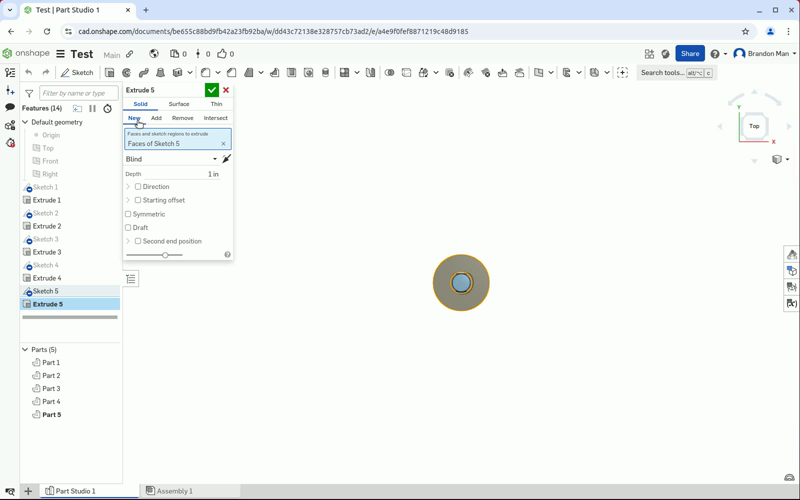
click(137, 120)
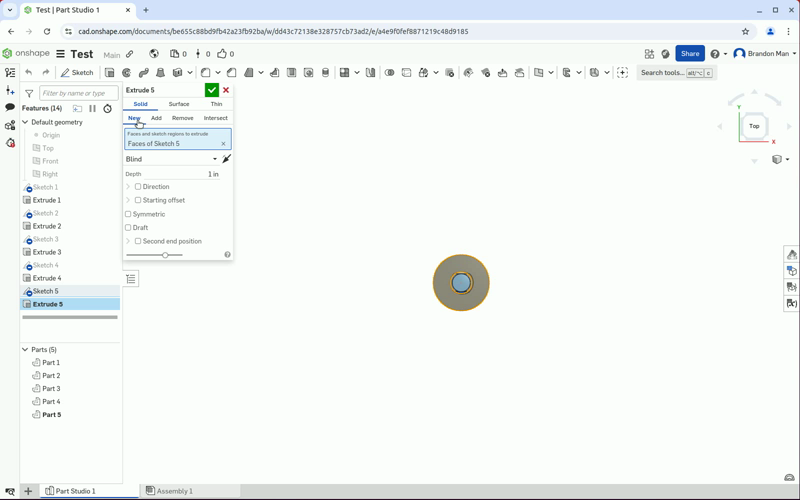
key(tab, 4)
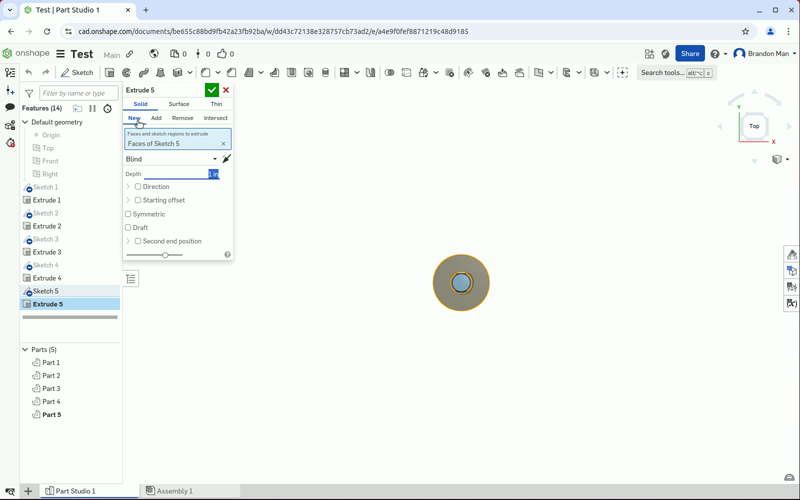
text(13.239)
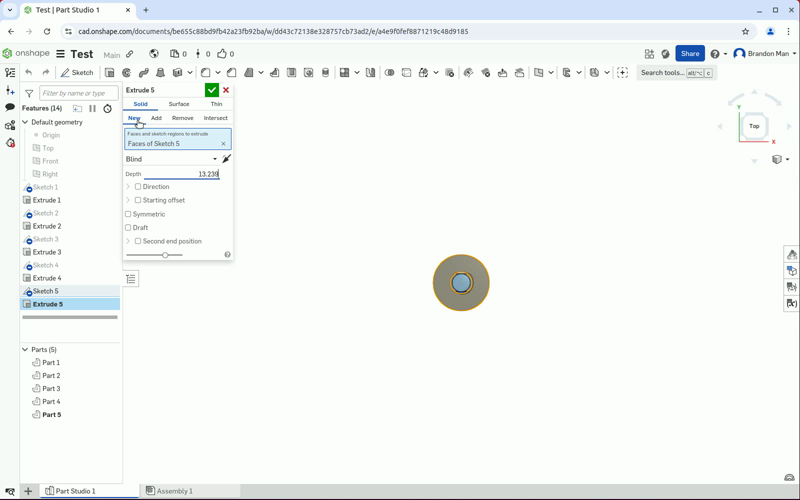
key(enter)
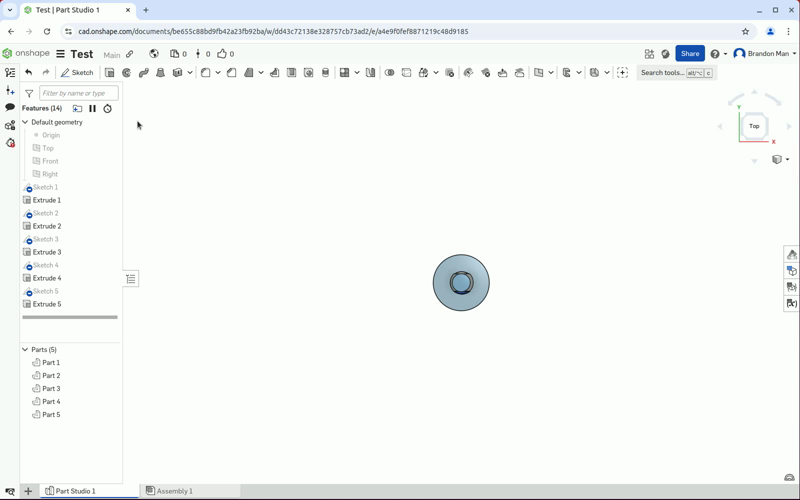
key(shift+h)
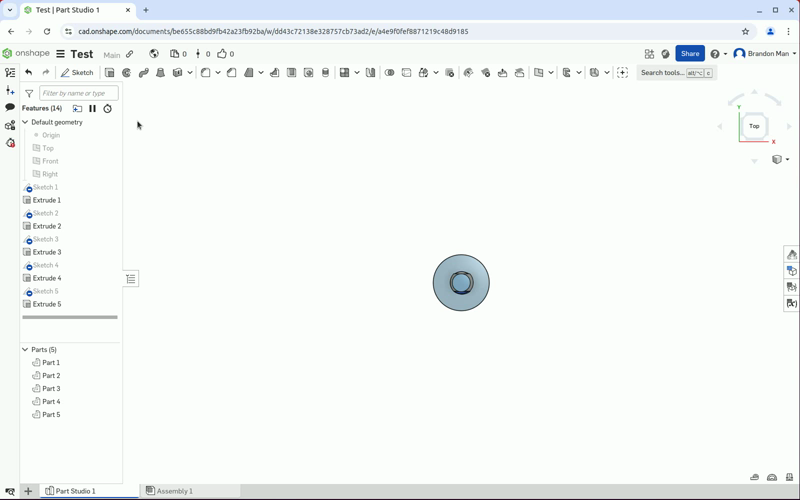
key(shift+h)
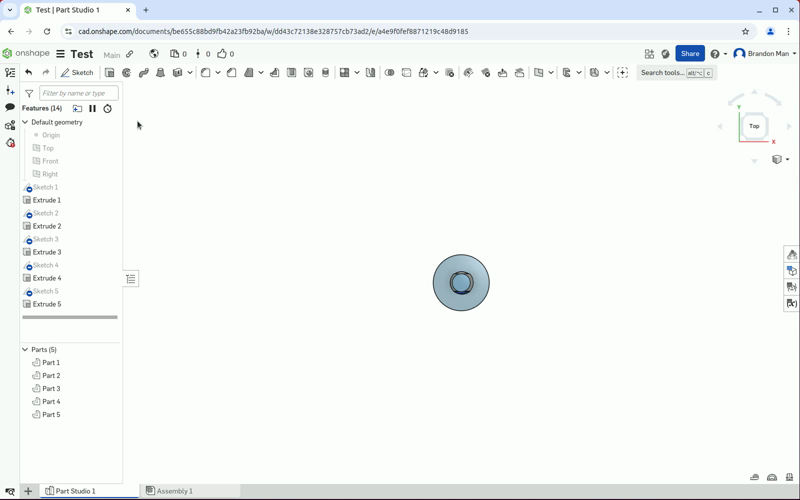
mouse_move(73, 189)
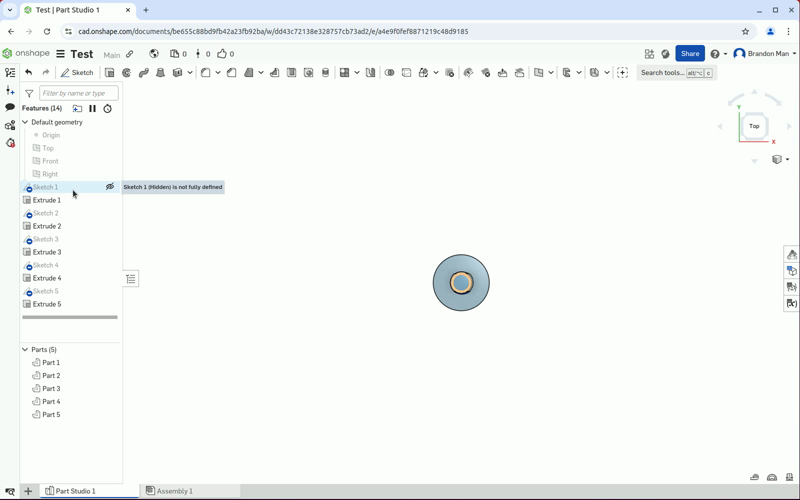
click(73, 189)
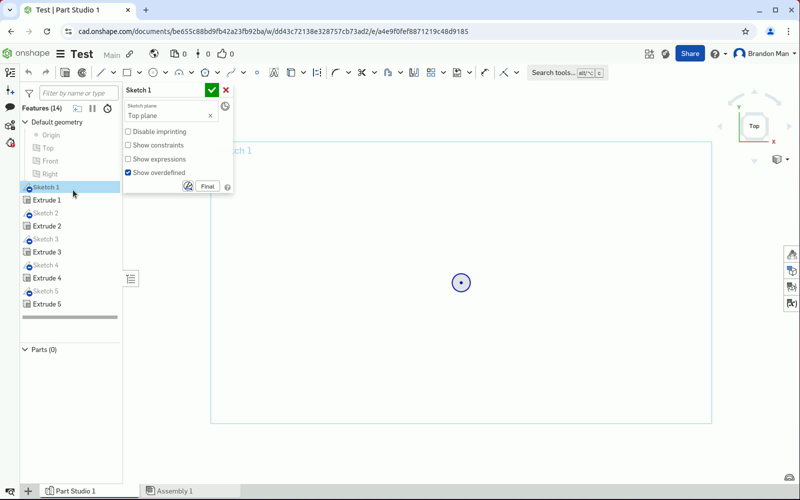
mouse_move(229, 92)
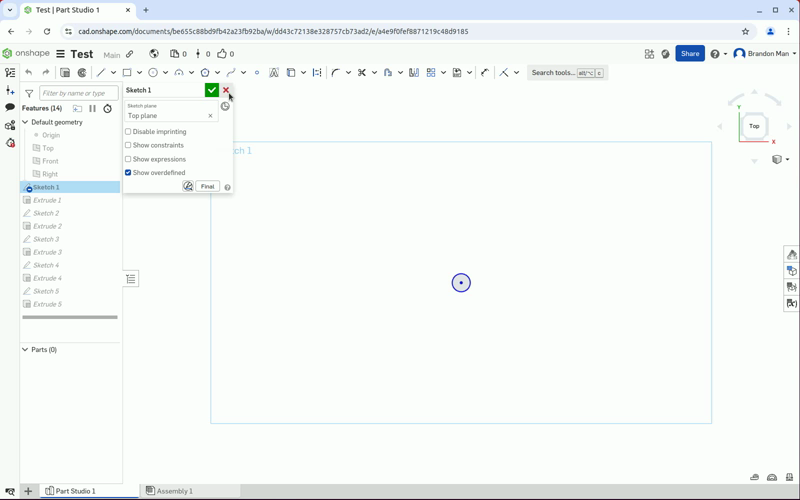
click(229, 92)
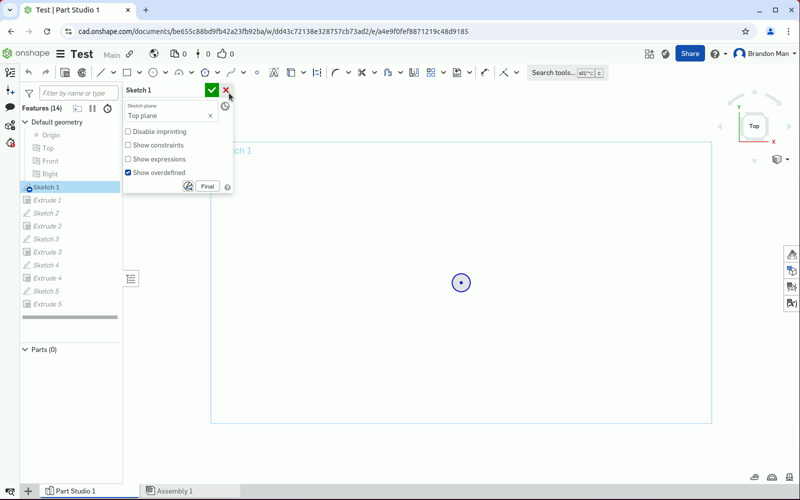
key(shift+s)
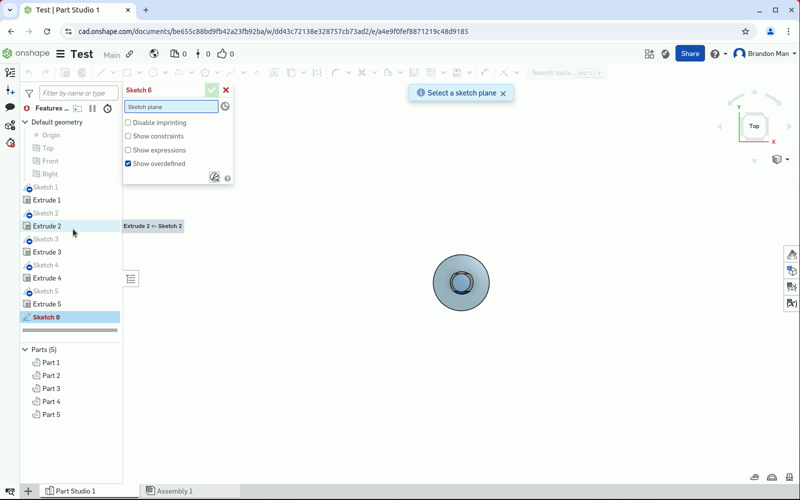
scroll(3)
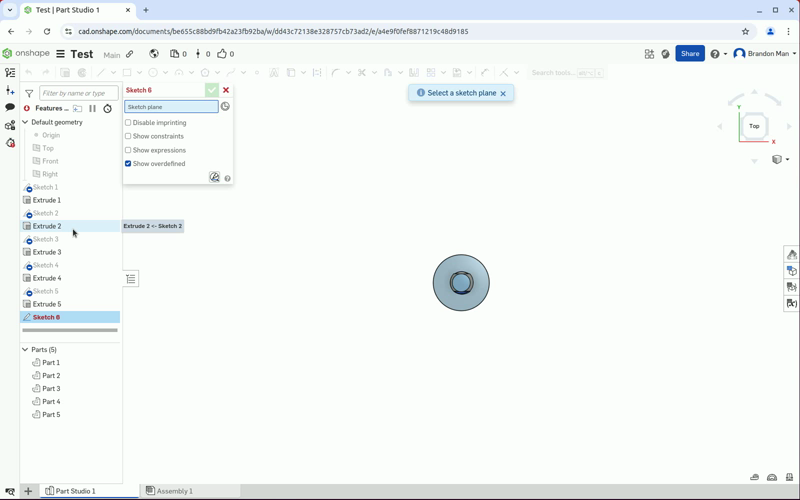
mouse_move(73, 150)
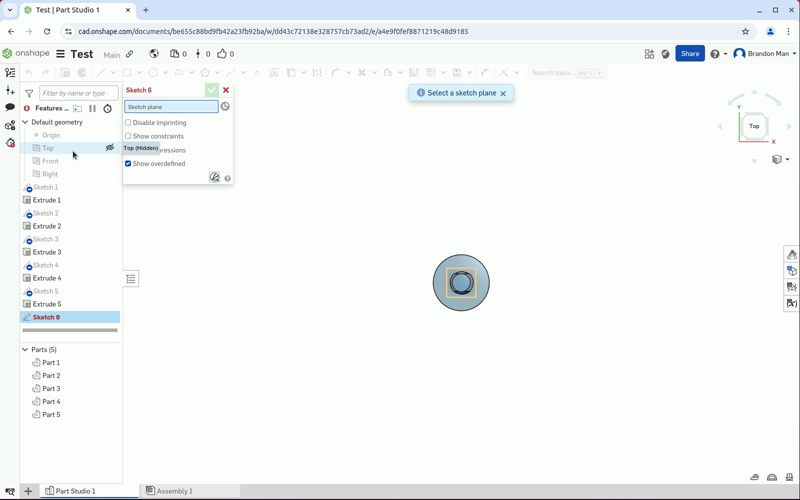
click(73, 150)
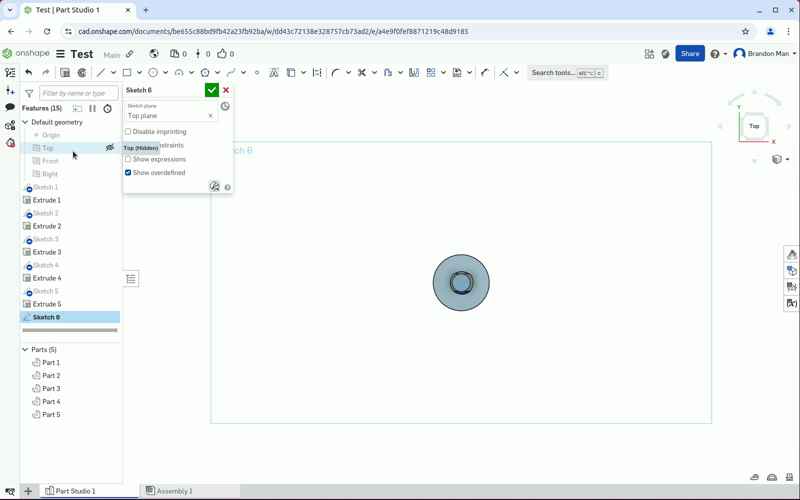
mouse_move(73, 352)
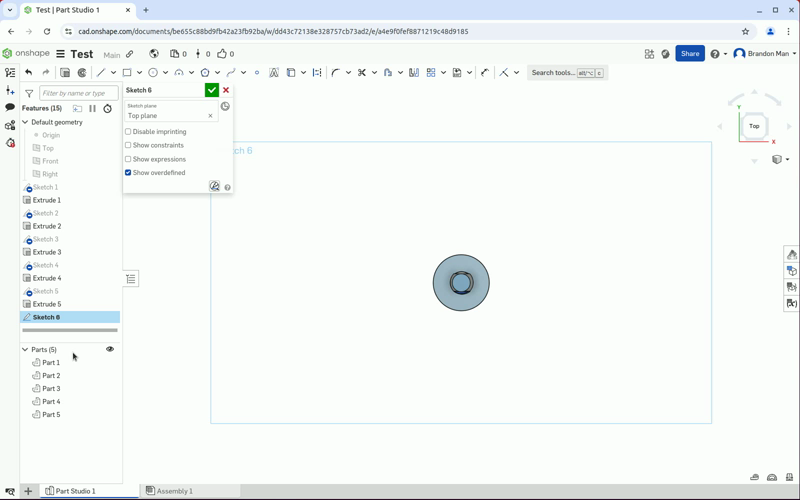
key(y)
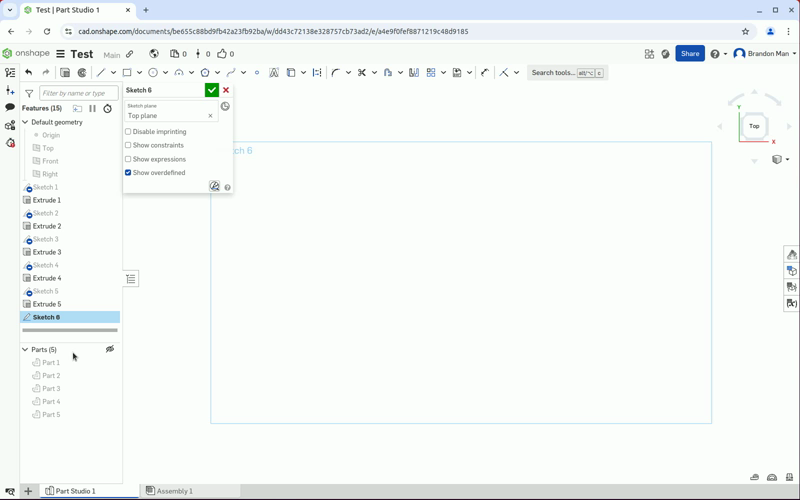
key(c)
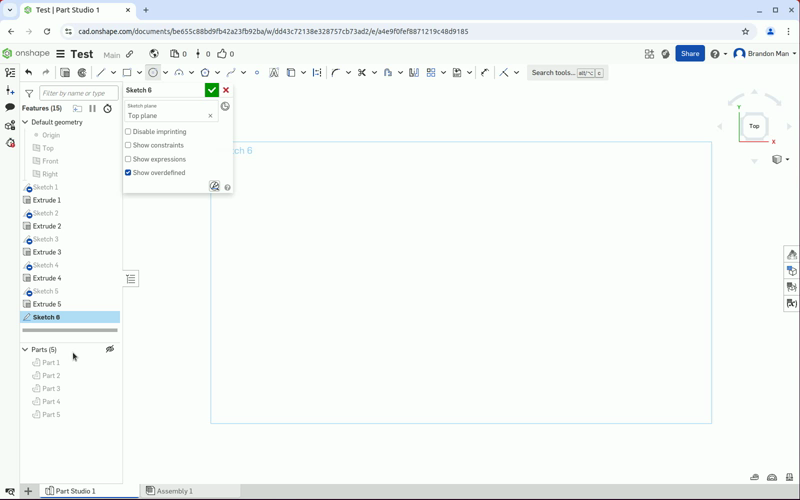
key_down(shift)
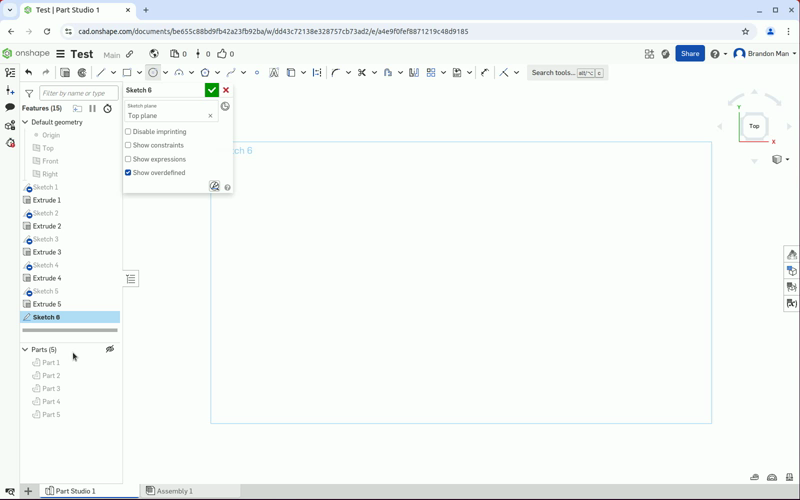
mouse_move(461, 282)
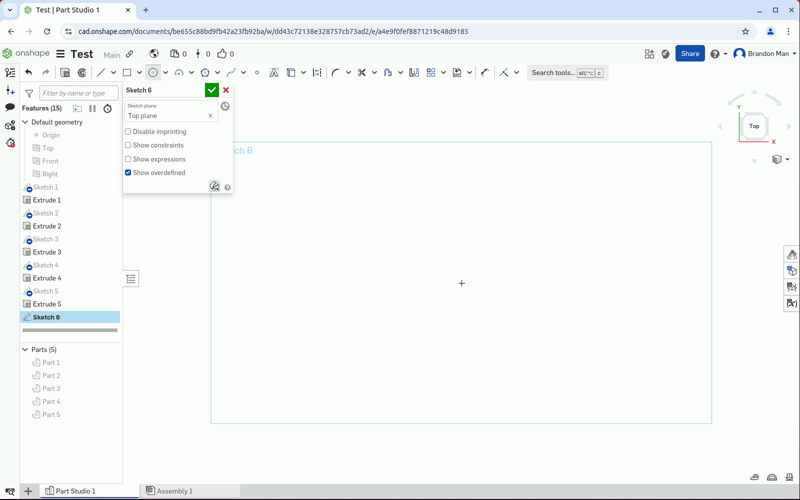
click(461, 282)
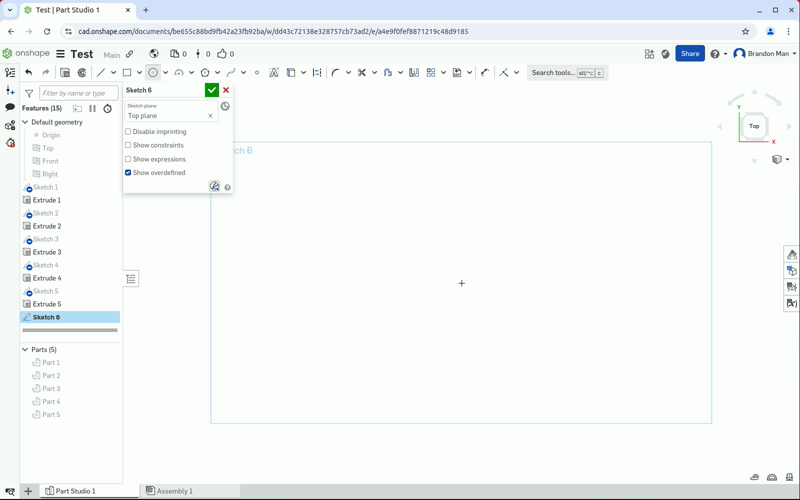
key_up(shift)
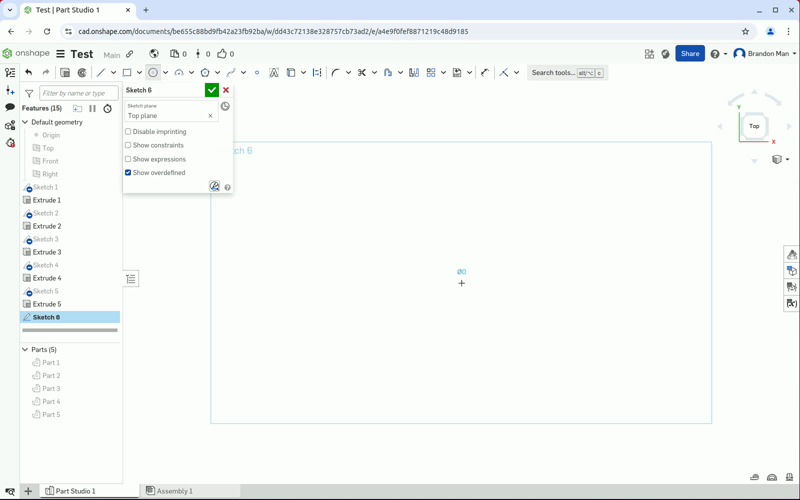
mouse_move(491, 282)
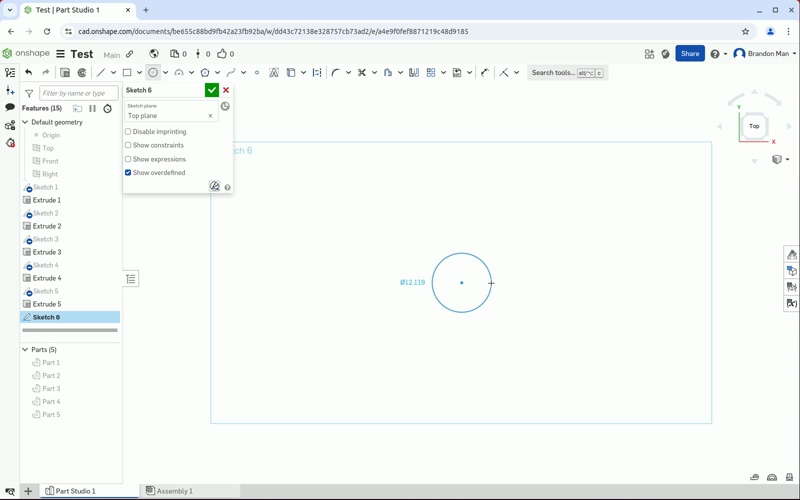
click(491, 282)
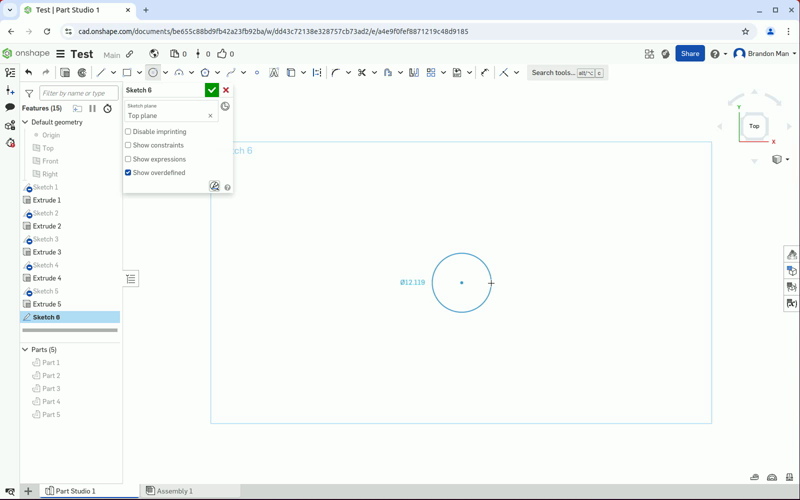
key(esc)
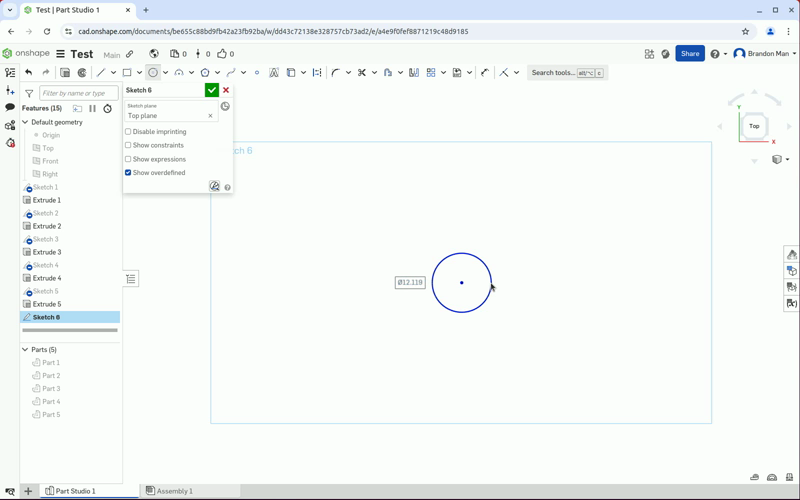
key(c)
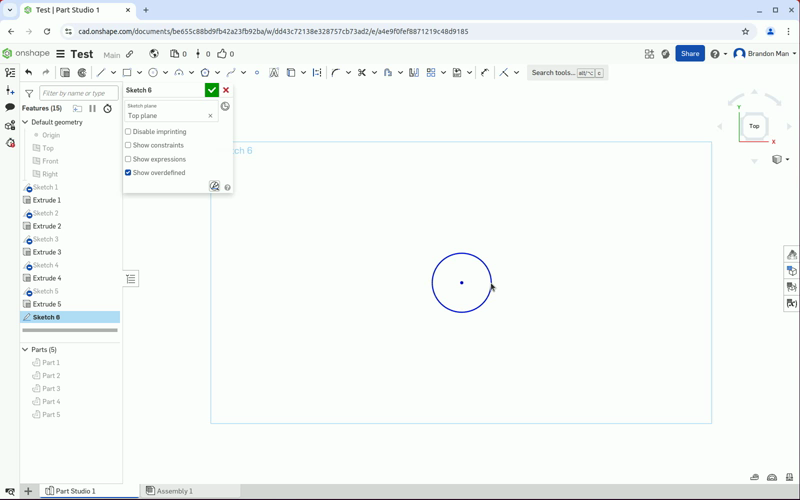
key_down(shift)
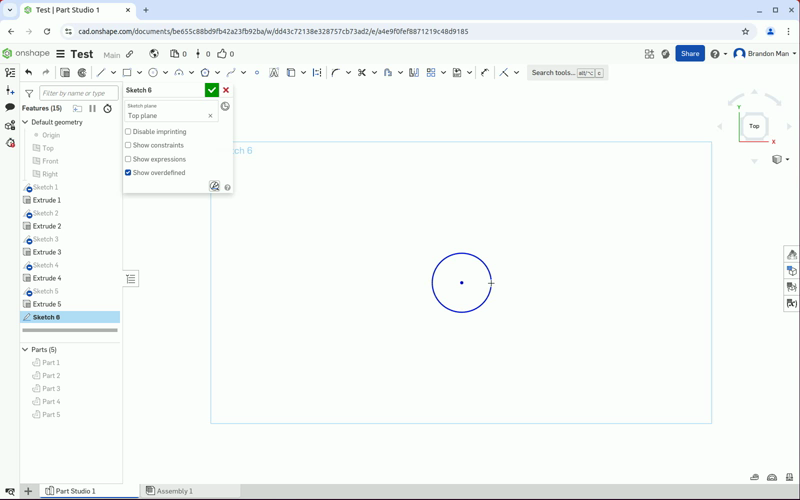
mouse_move(461, 282)
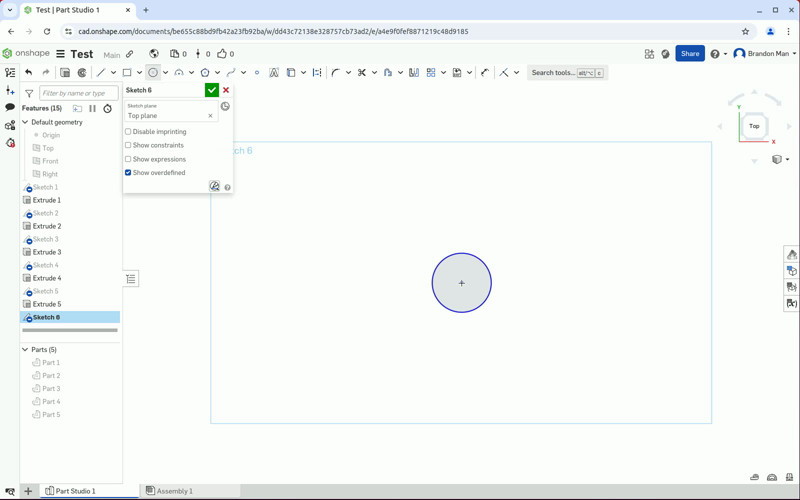
click(461, 282)
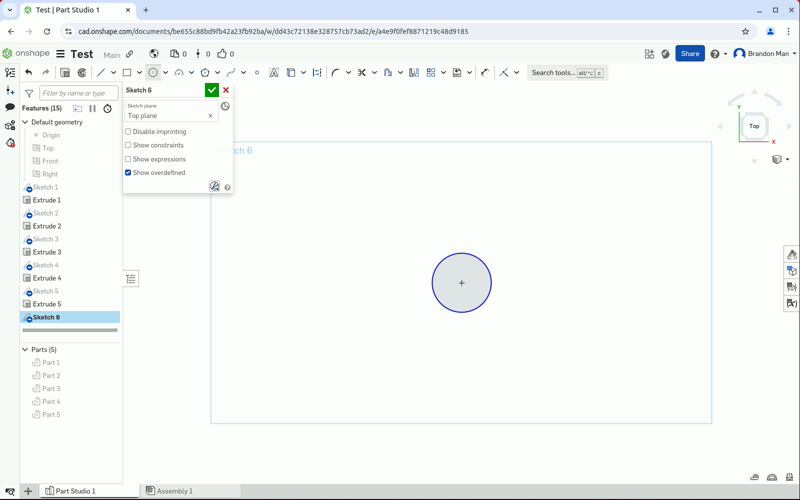
key_up(shift)
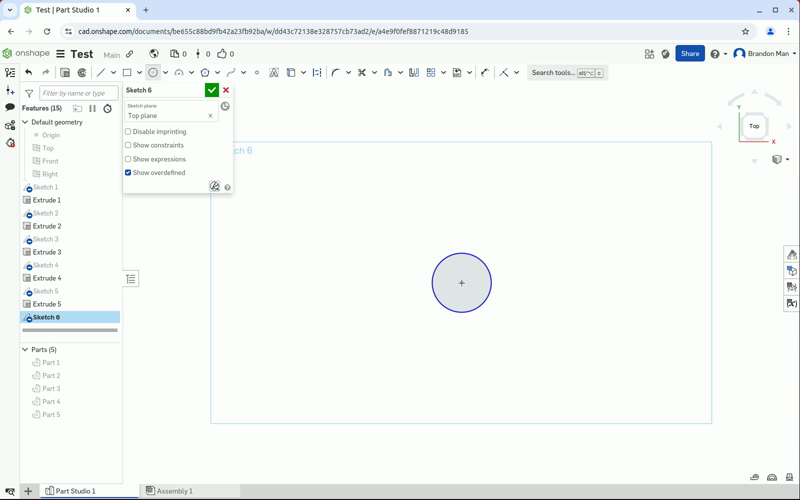
mouse_move(489, 282)
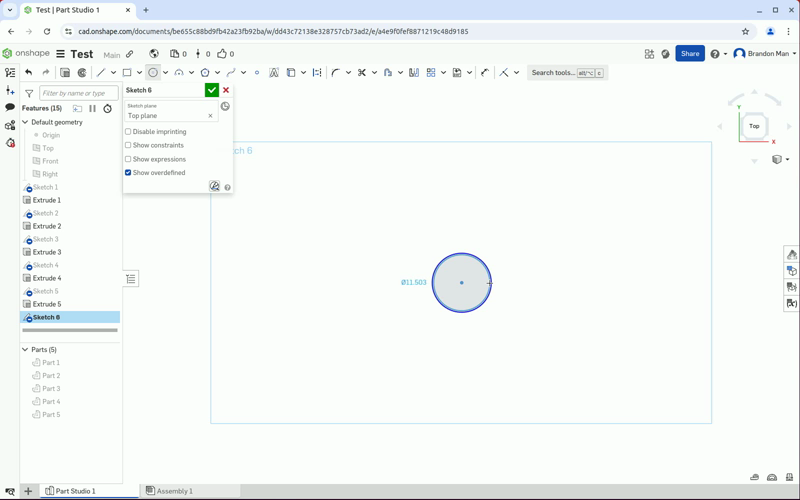
scroll(6)
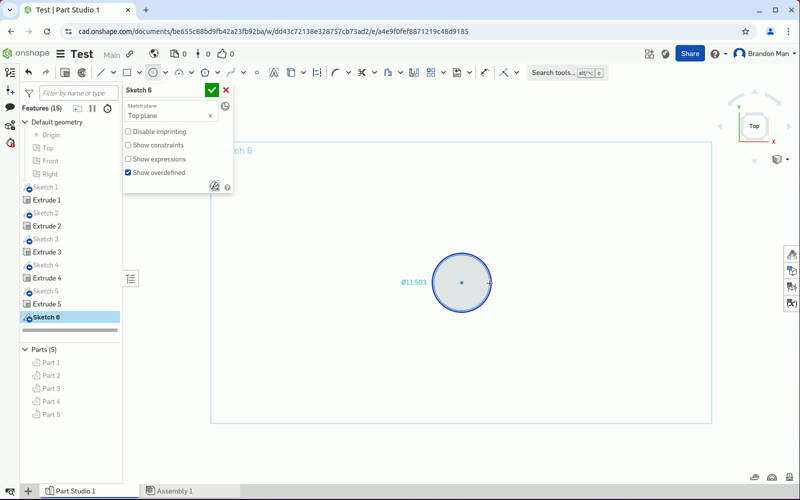
scroll(6)
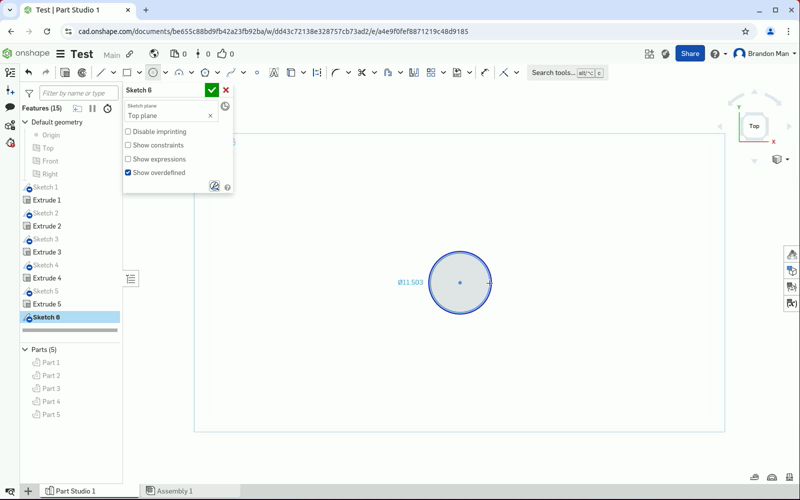
scroll(6)
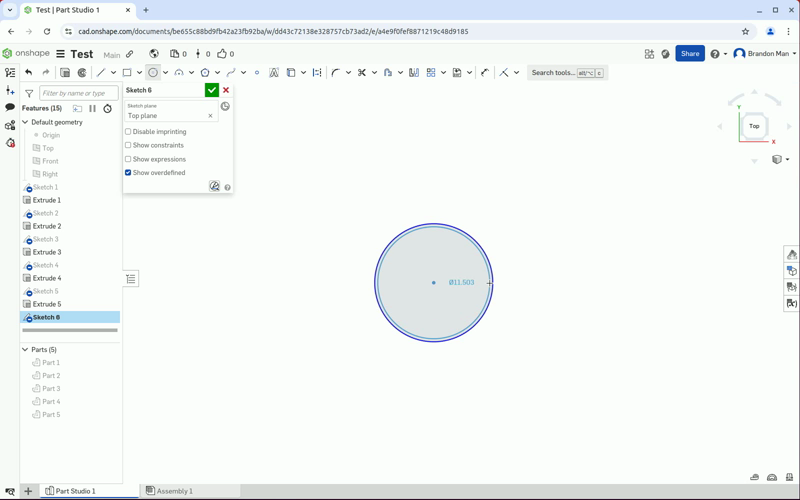
scroll(6)
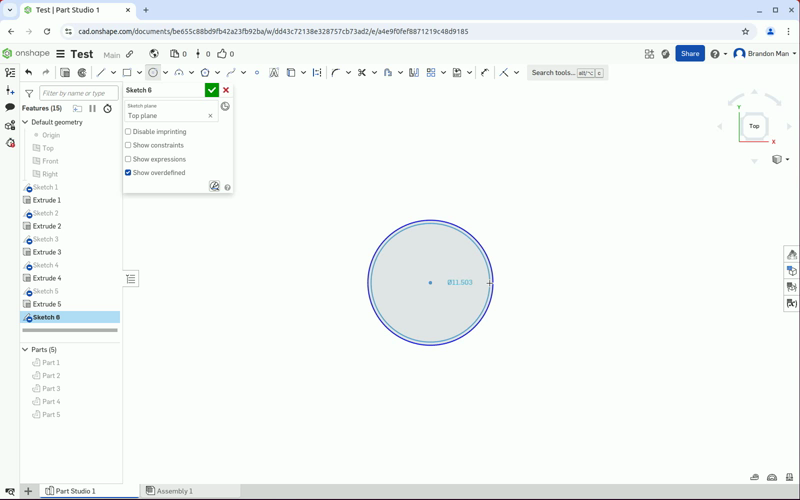
scroll(6)
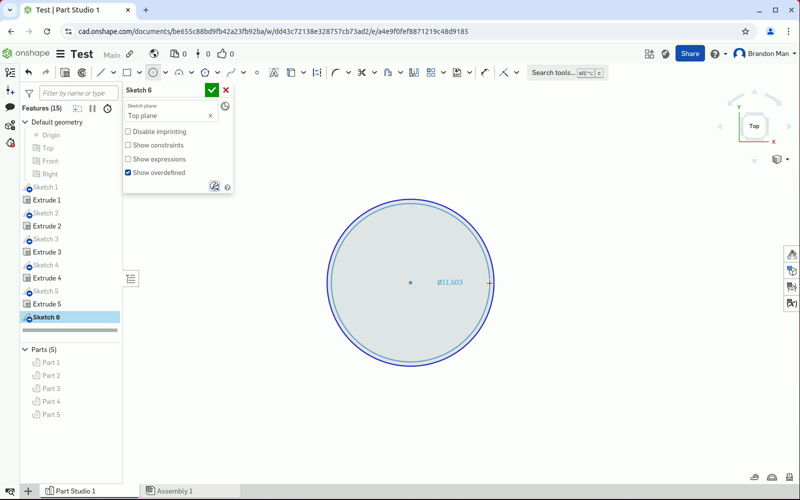
scroll(6)
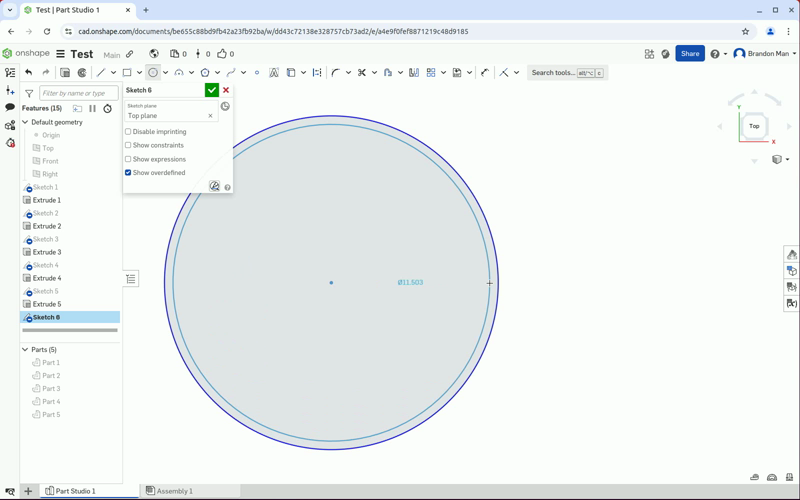
scroll(6)
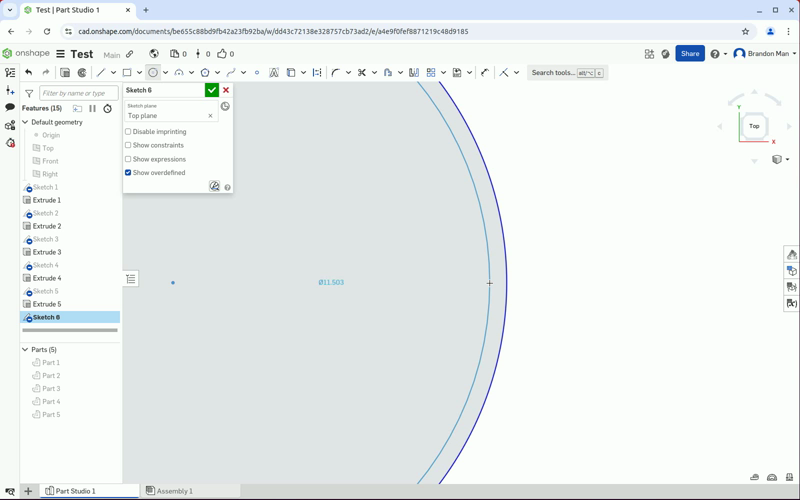
click(489, 282)
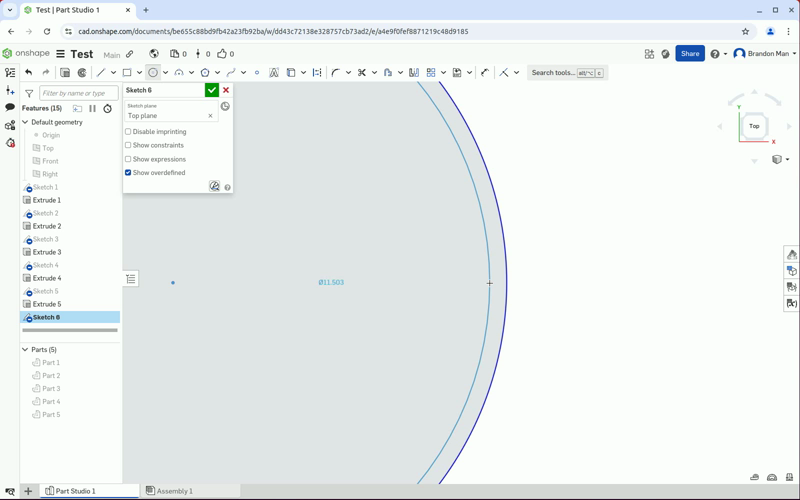
scroll(-6)
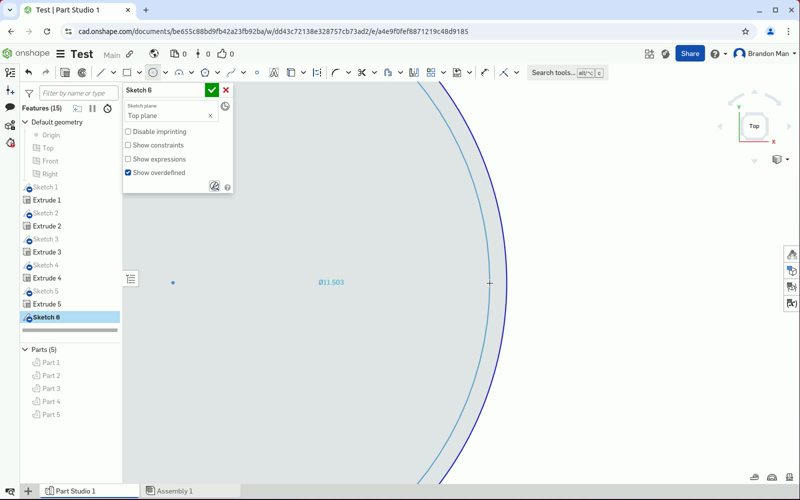
scroll(-6)
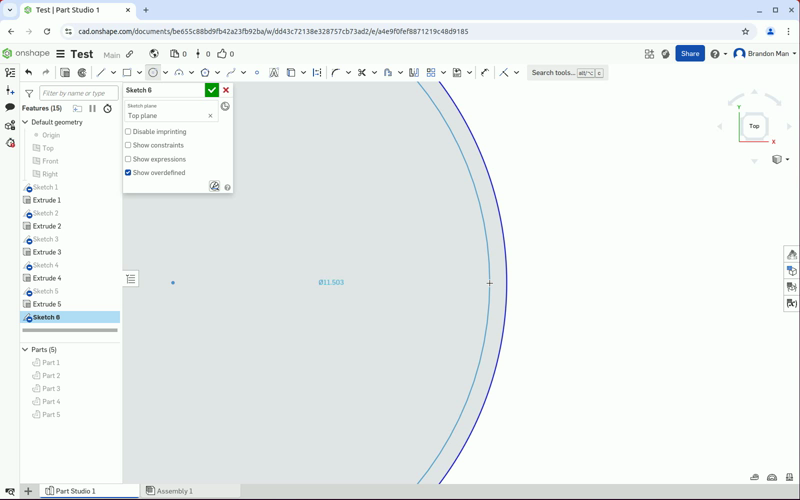
scroll(-6)
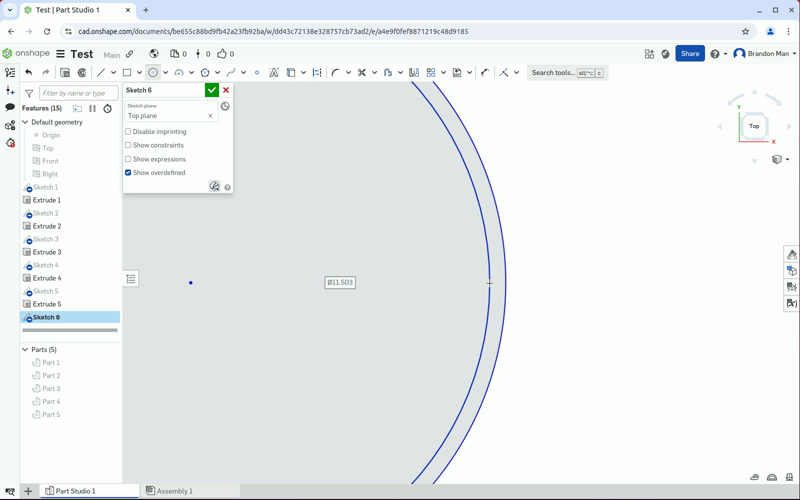
scroll(-6)
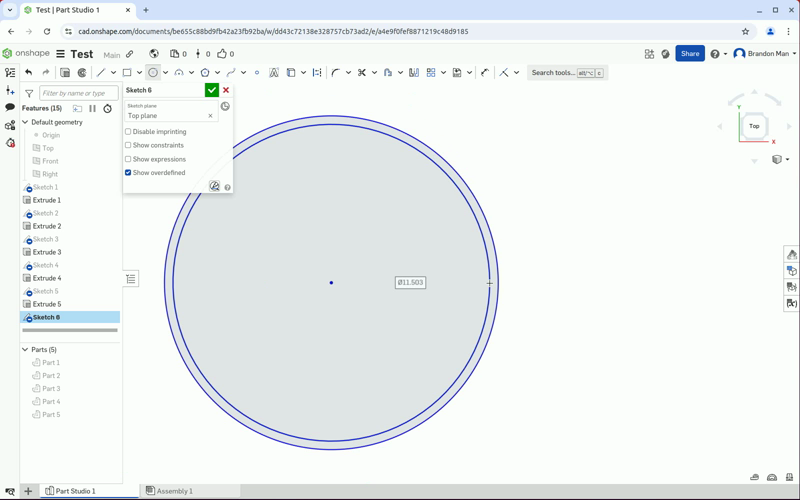
scroll(-6)
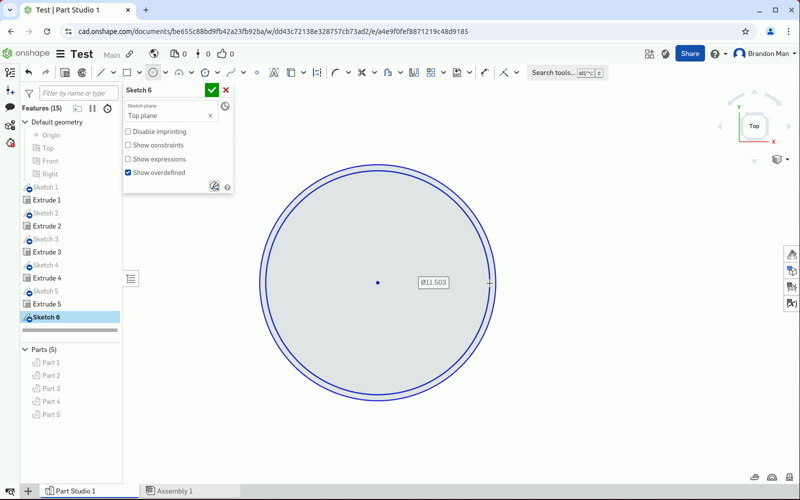
scroll(-6)
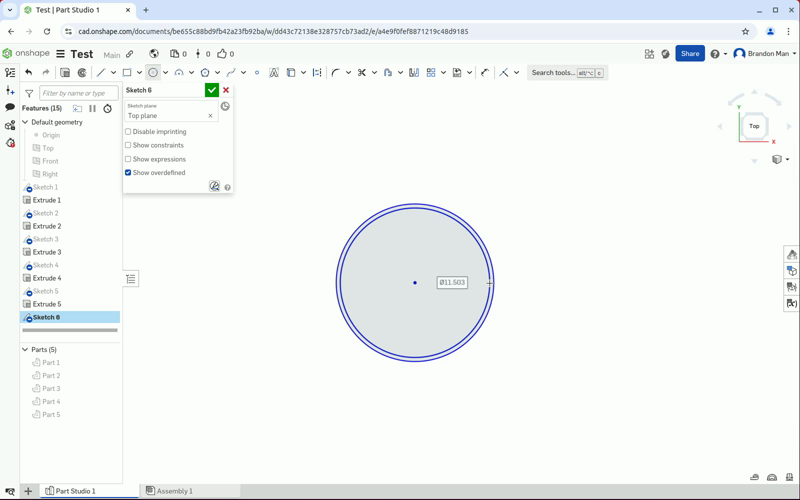
scroll(-6)
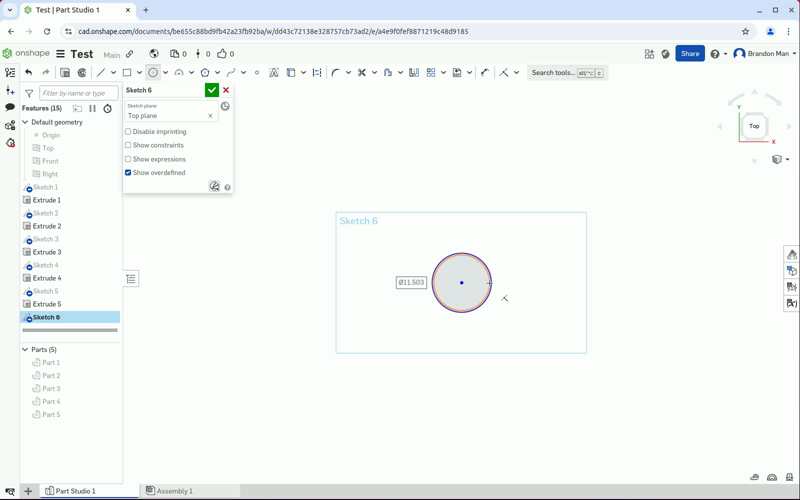
key(esc)
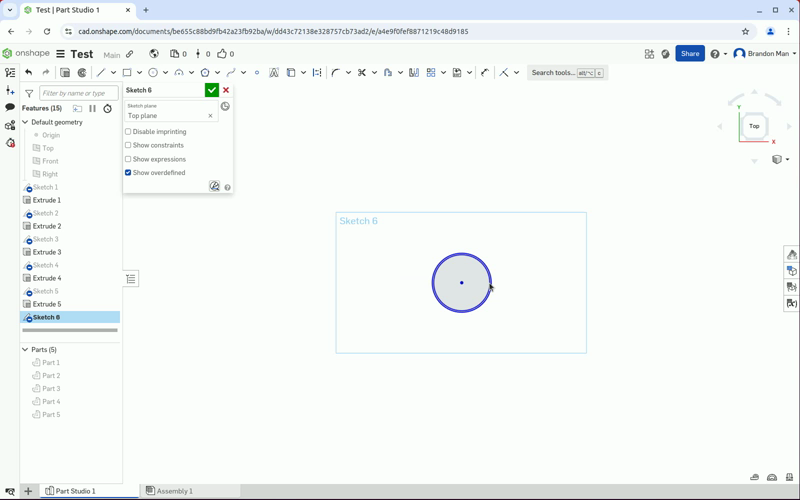
mouse_move(461, 254)
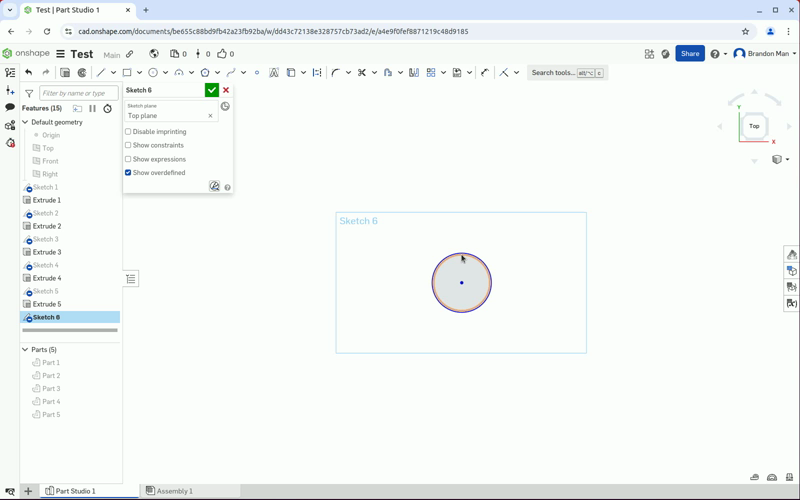
scroll(6)
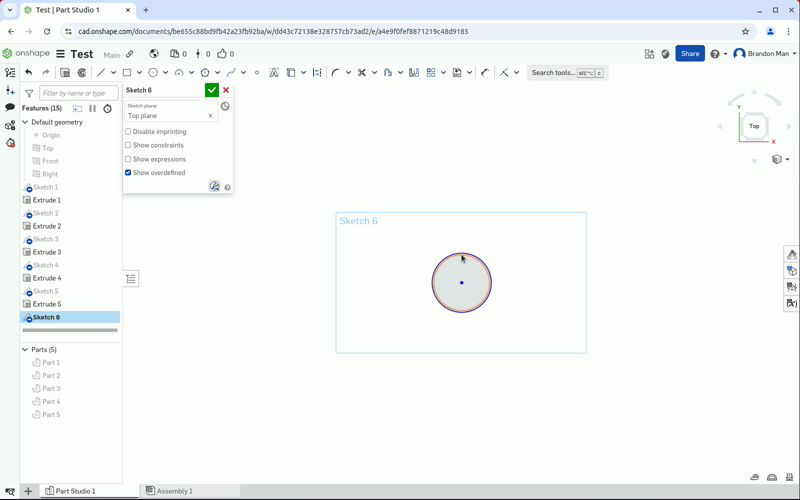
scroll(6)
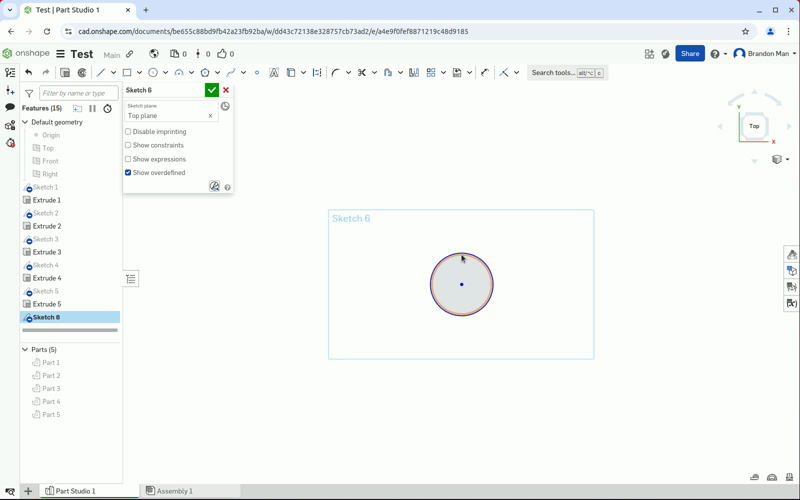
scroll(6)
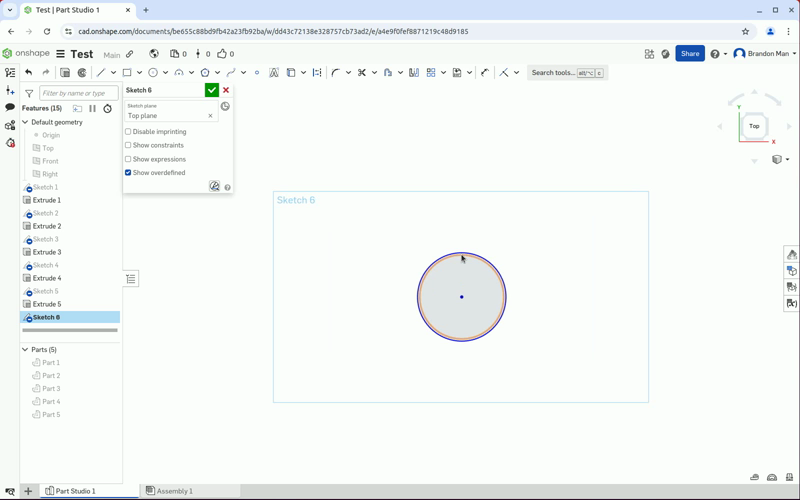
scroll(6)
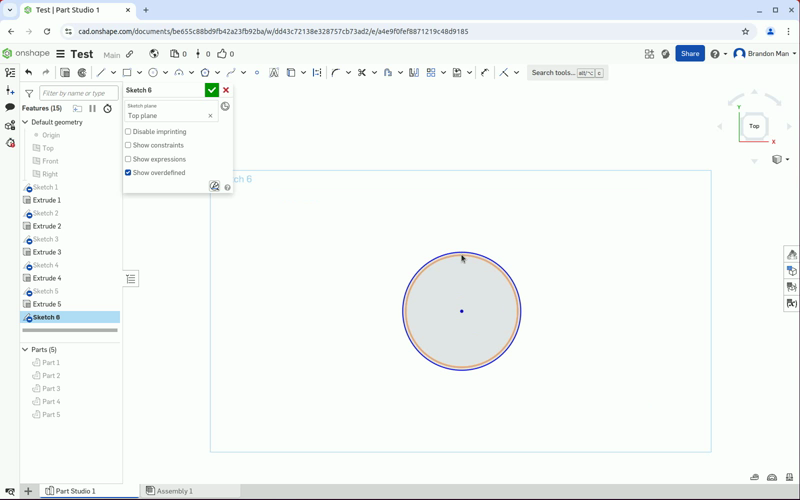
scroll(6)
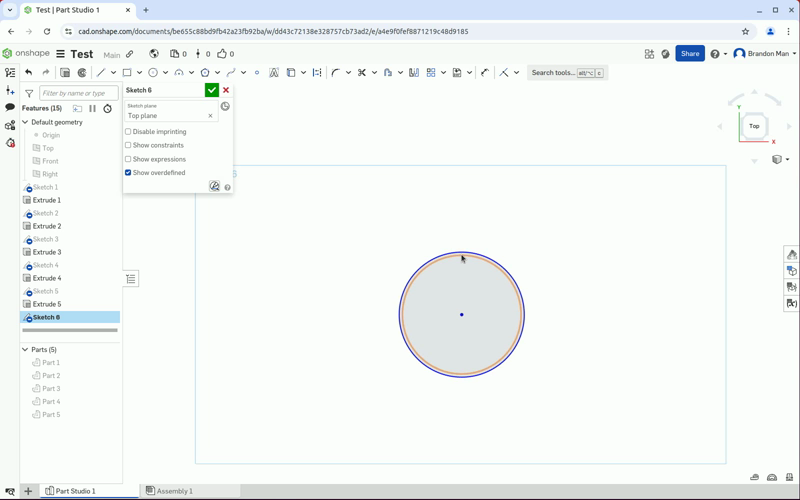
scroll(6)
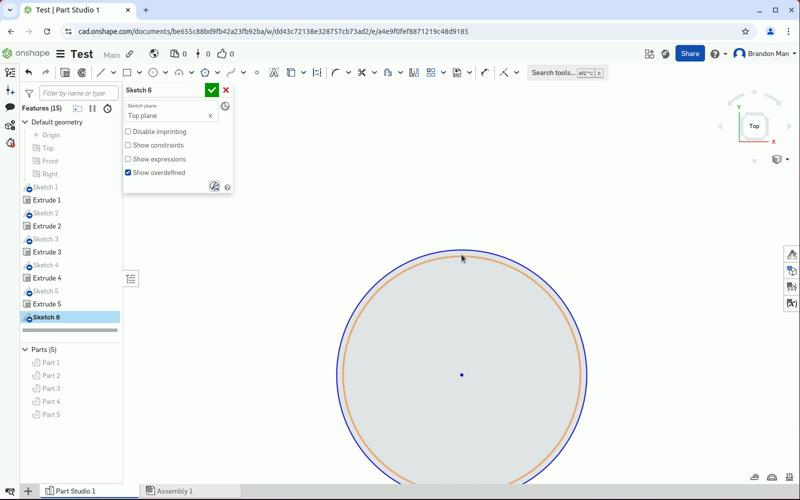
scroll(6)
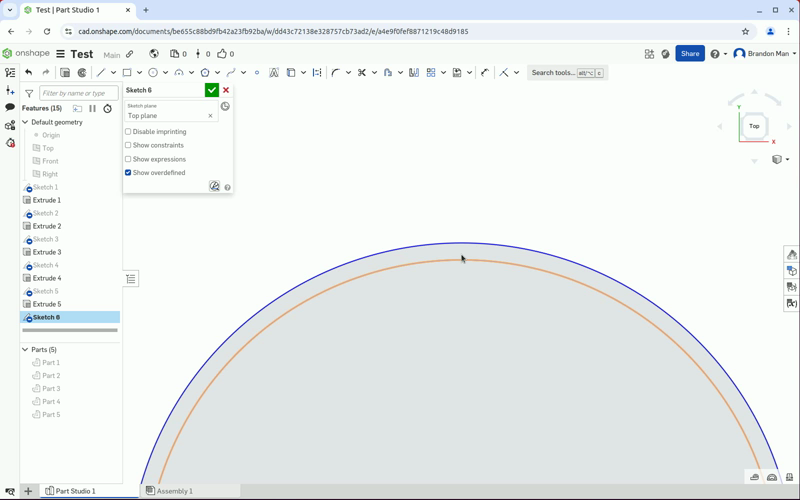
click(461, 254)
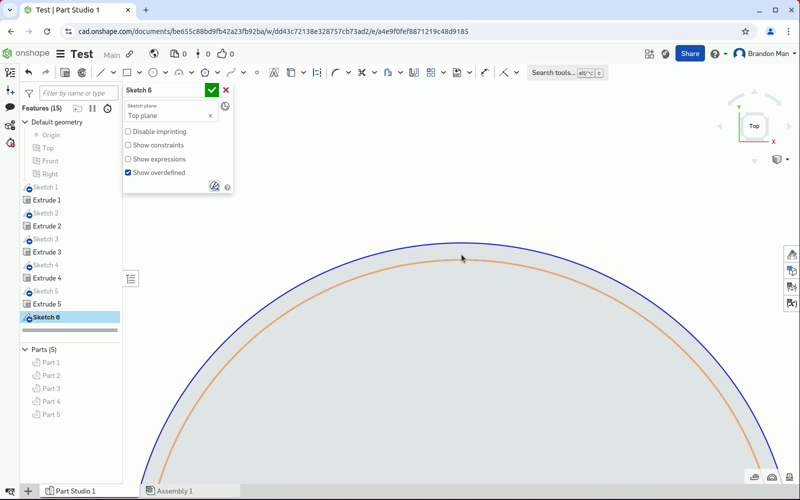
scroll(-6)
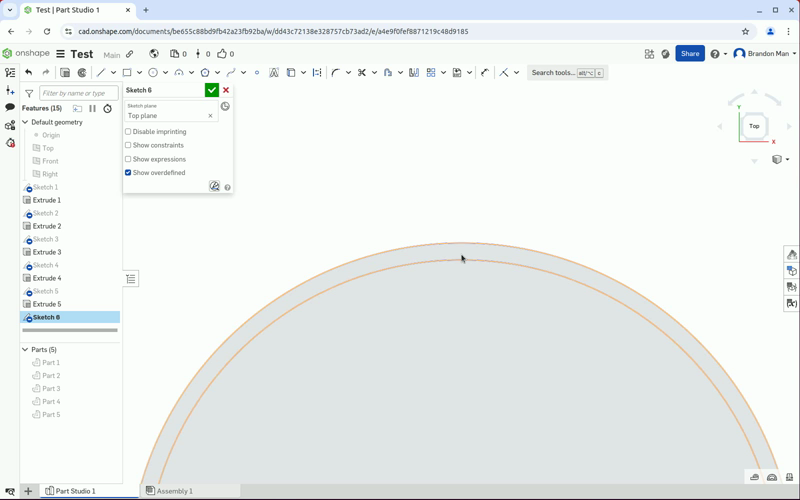
scroll(-6)
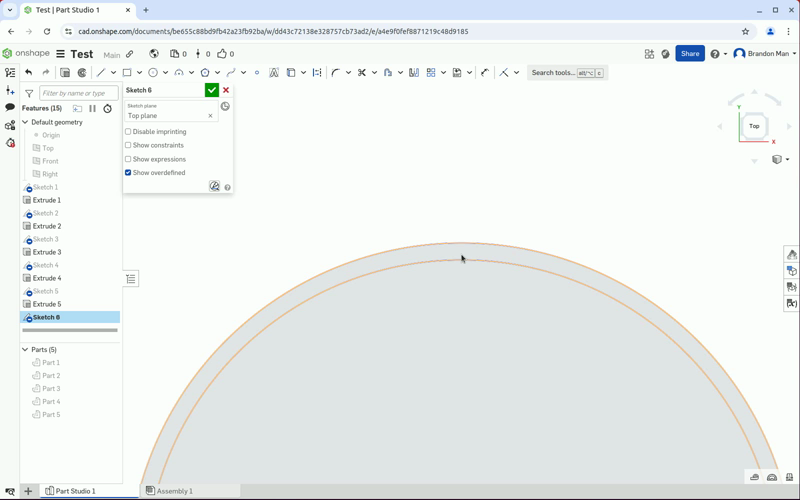
scroll(-6)
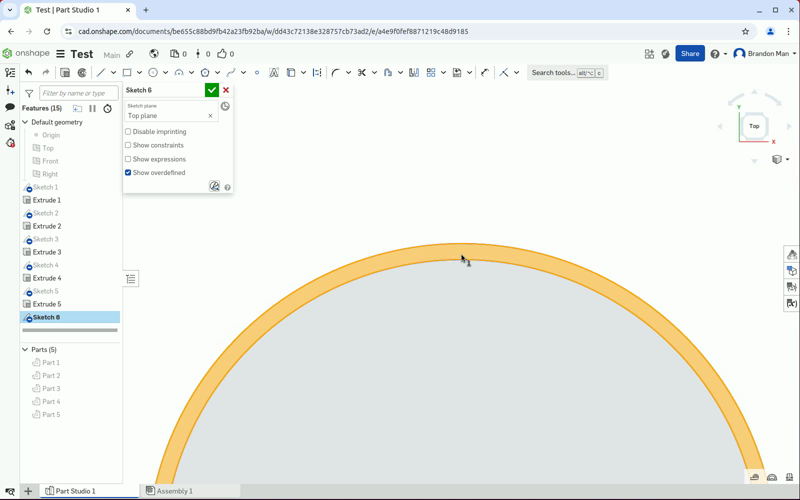
scroll(-6)
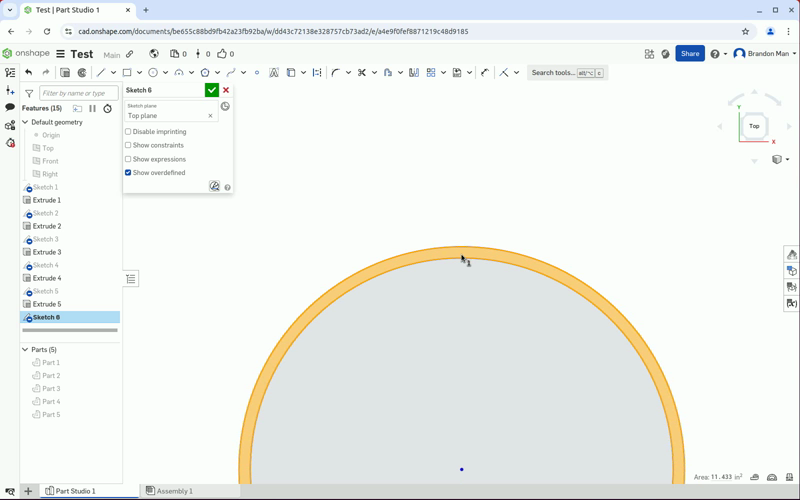
scroll(-6)
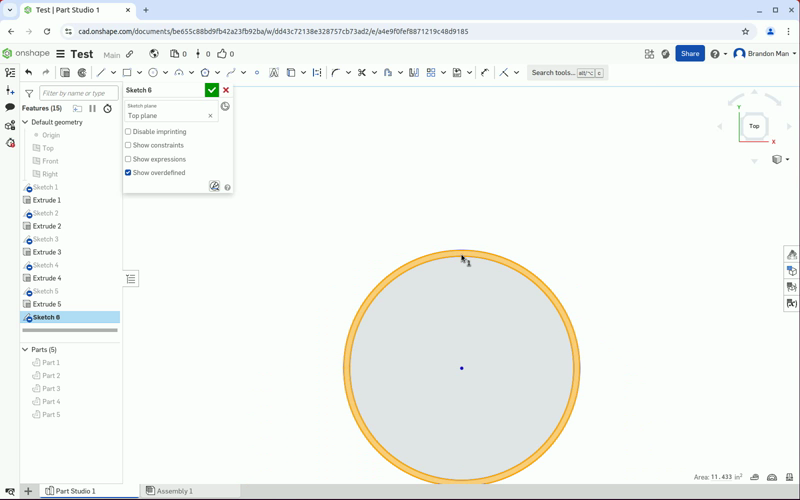
scroll(-6)
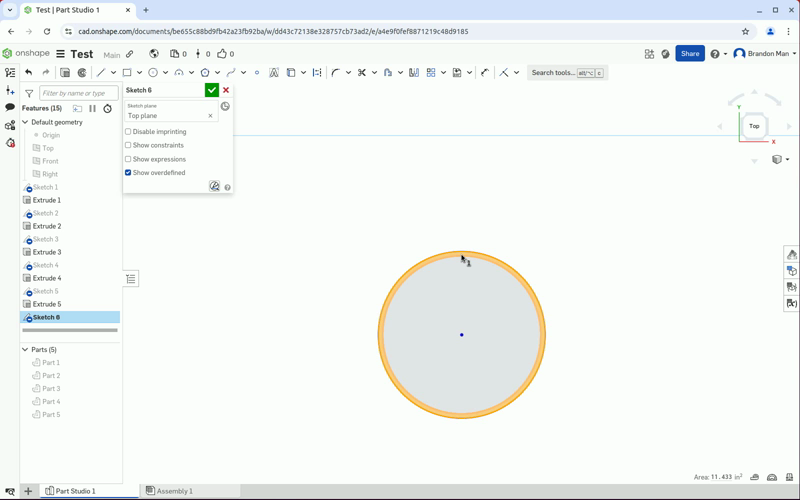
scroll(-6)
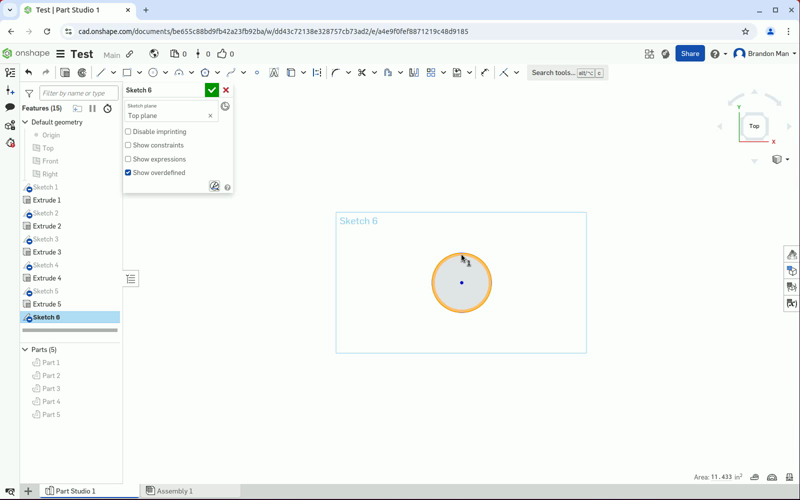
mouse_move(73, 352)
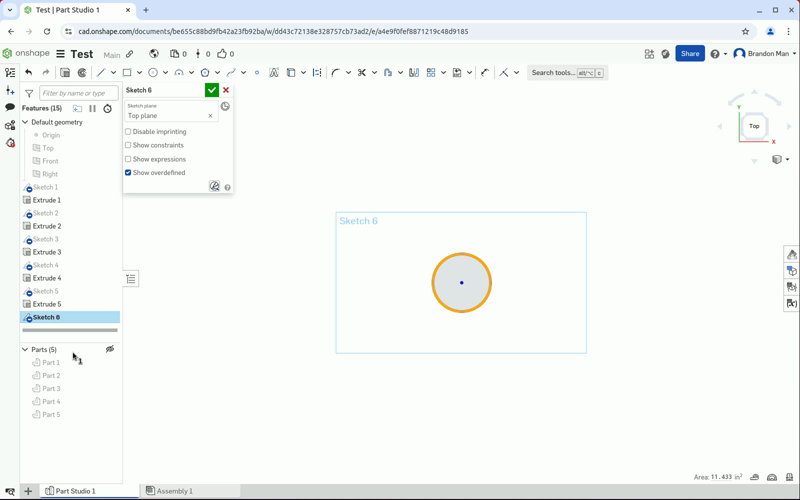
key(shift+y)
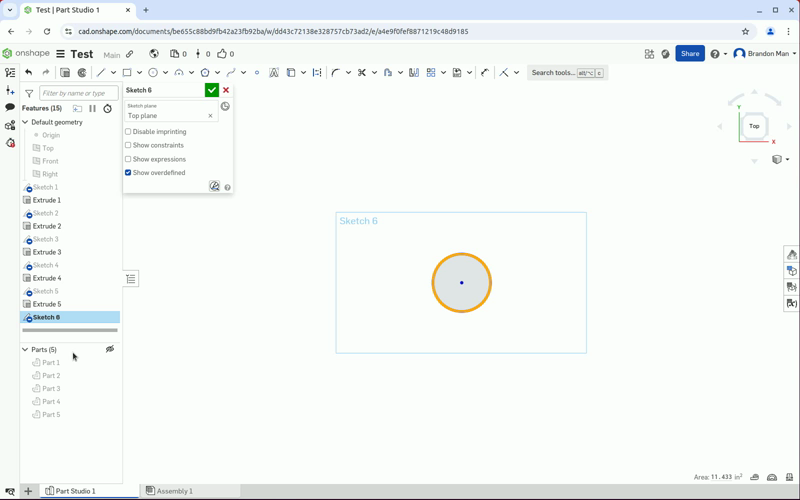
key(shift+e)
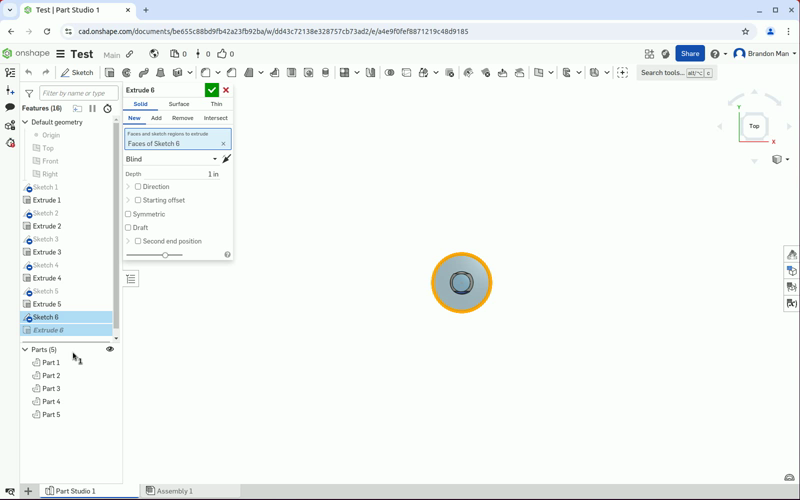
mouse_move(143, 106)
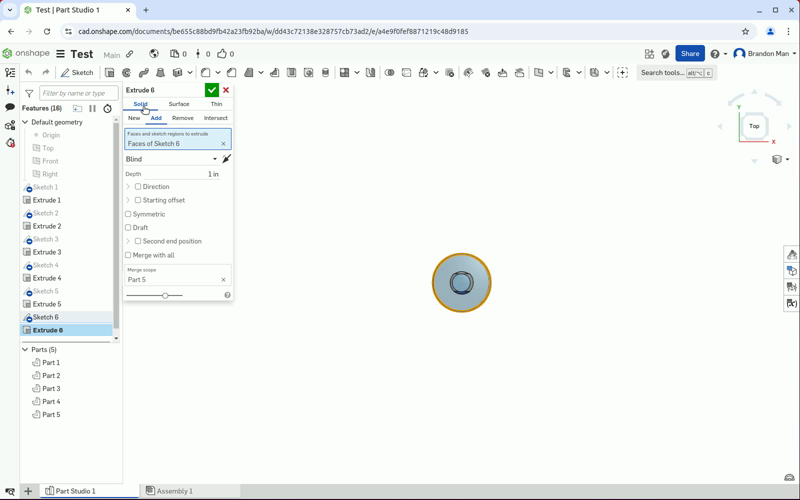
click(143, 106)
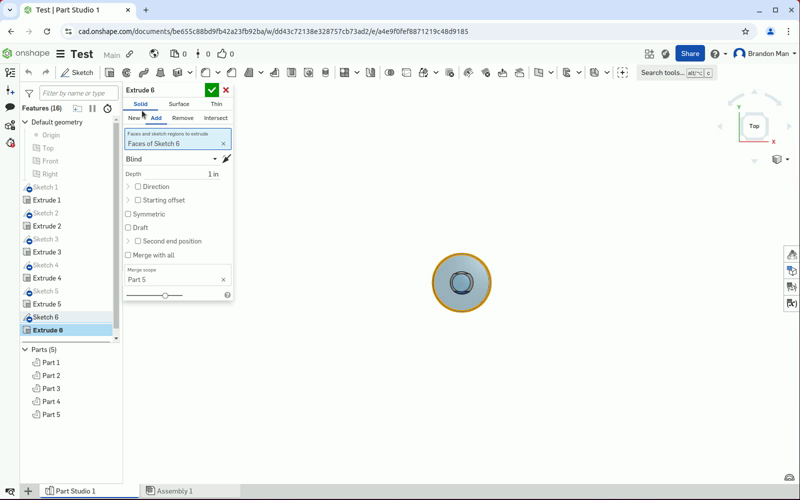
mouse_move(137, 120)
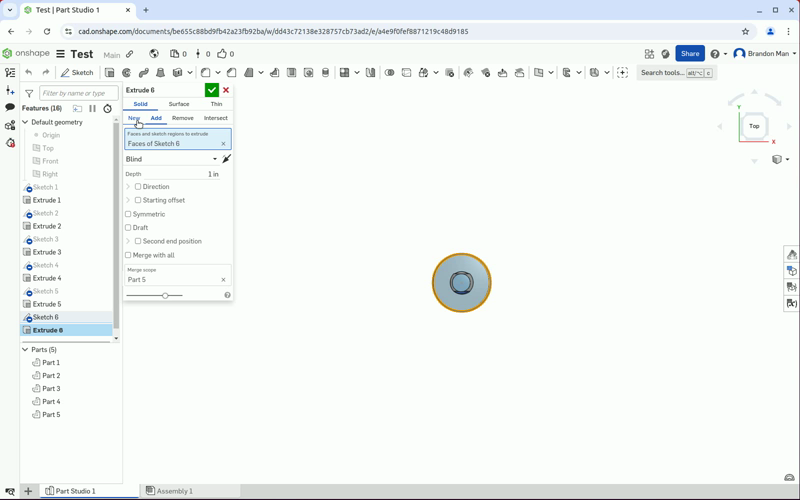
click(137, 120)
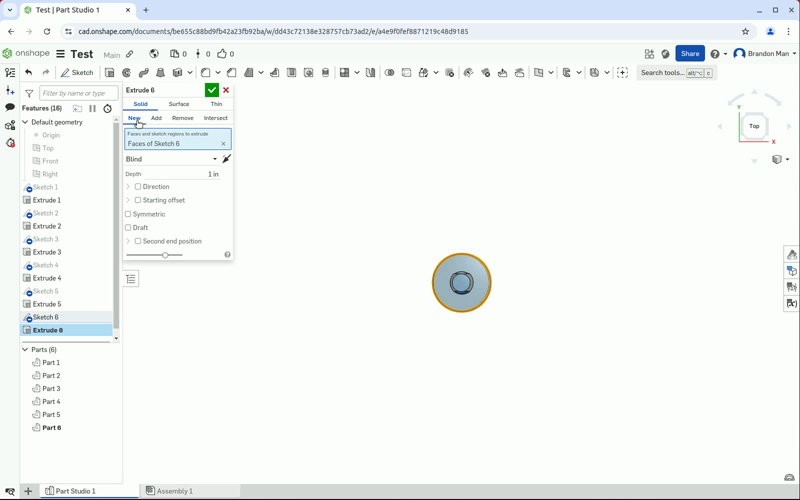
key(tab, 4)
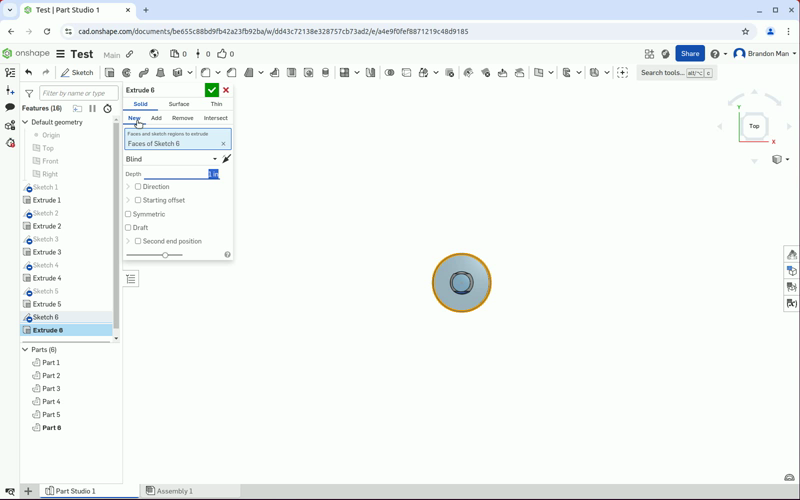
text(6.018)
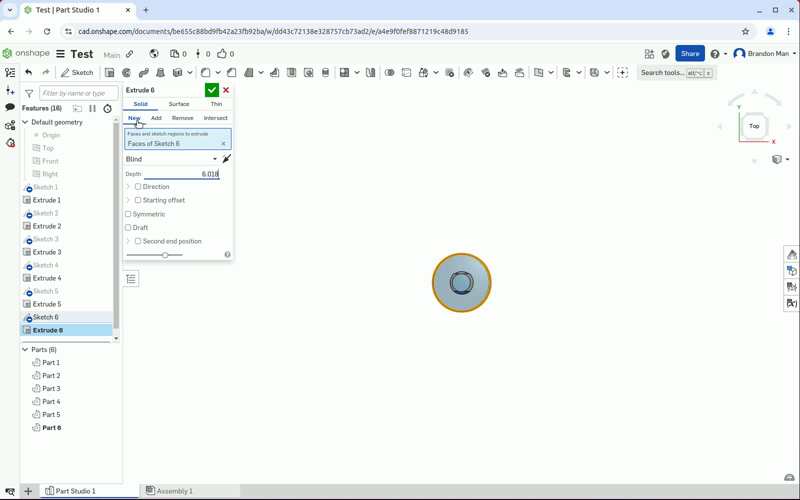
key(enter)
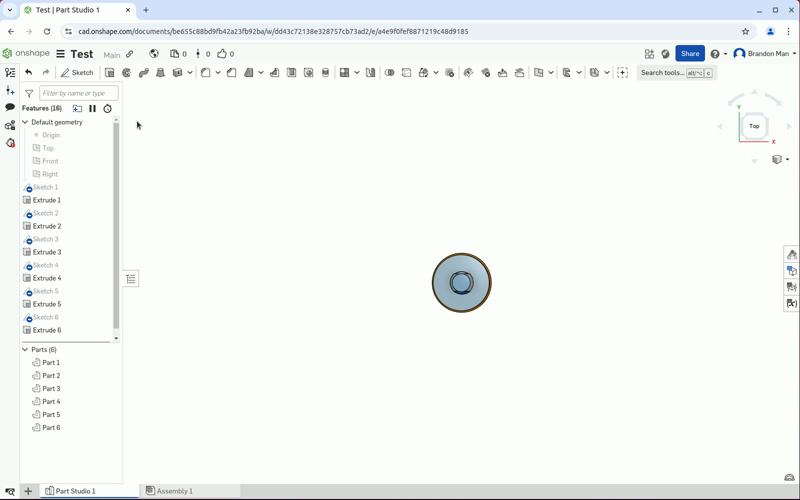
key(shift+h)
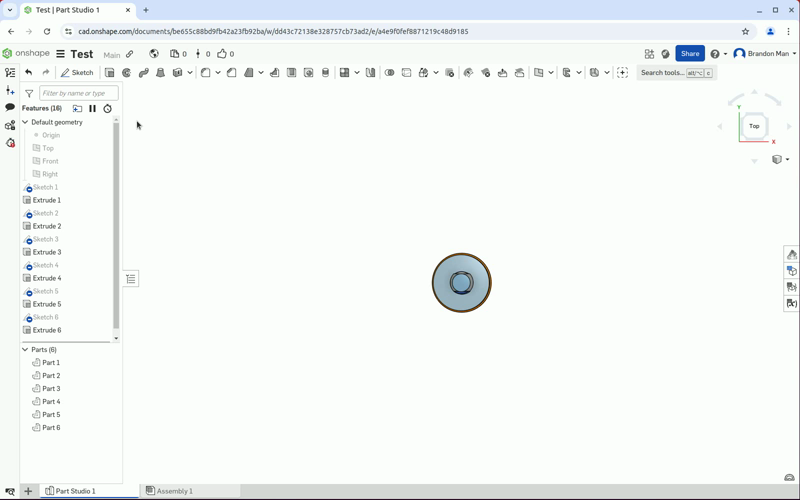
key(shift+h)
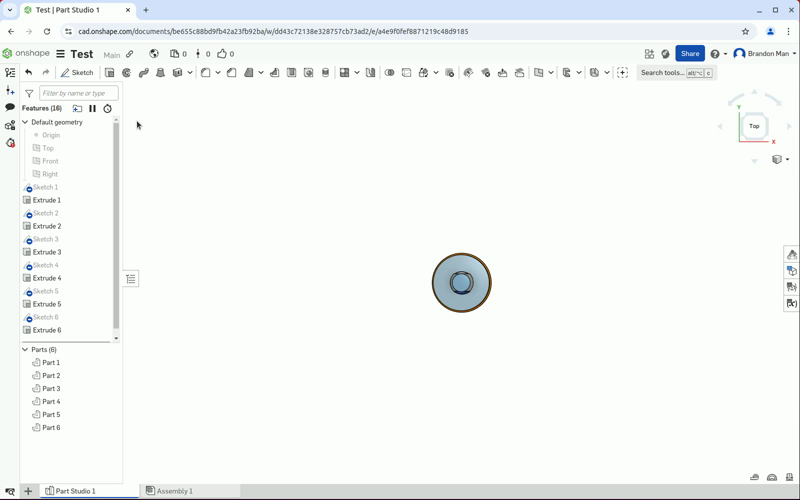
key(shift+7)
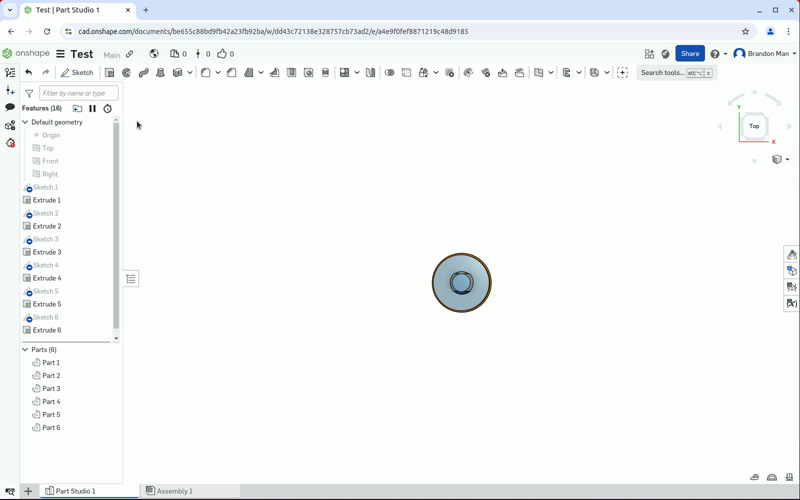
key(up, 3)
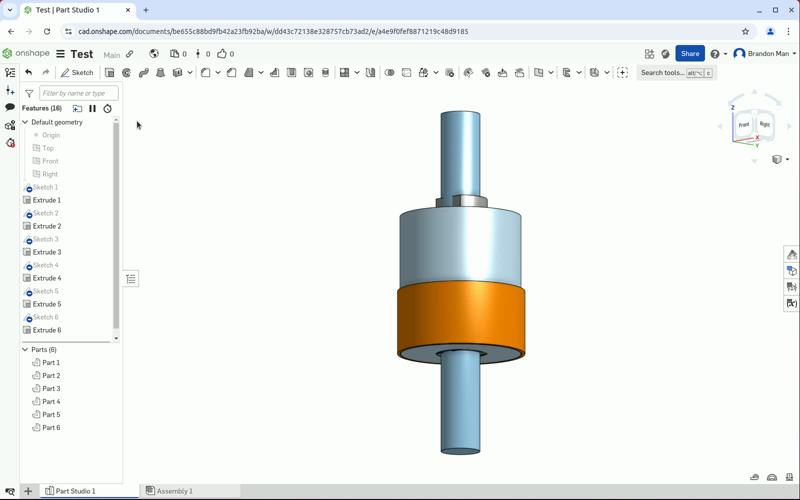
key(left, 3)
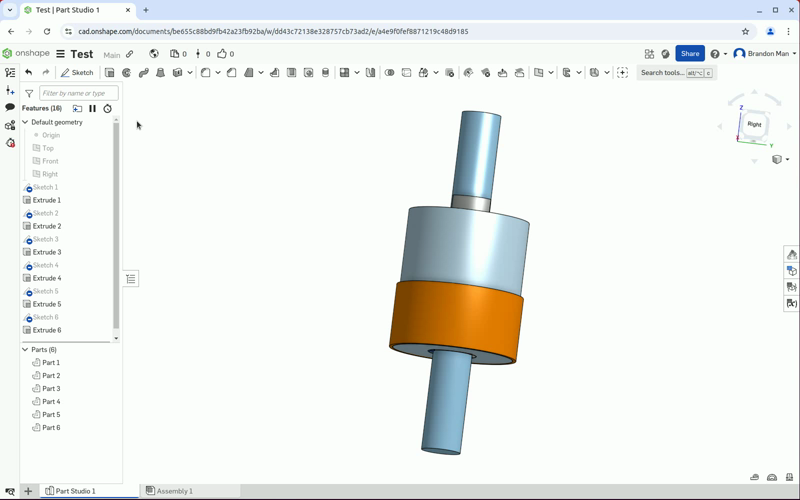
key(right, 3)
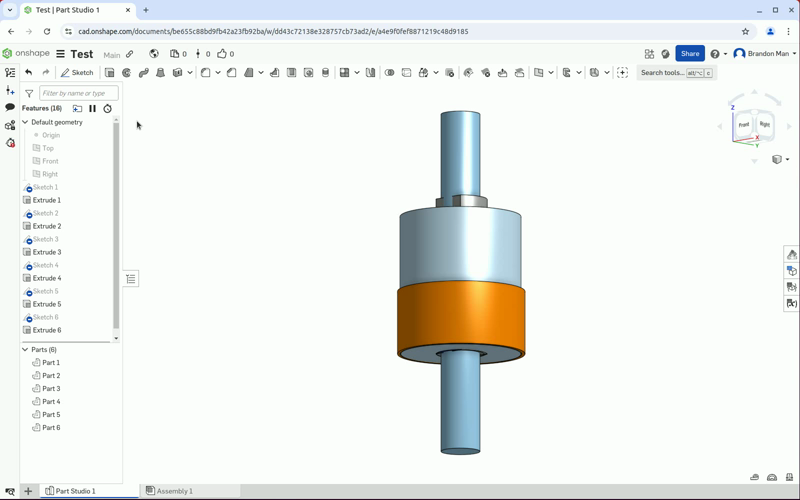
key(down, 3)
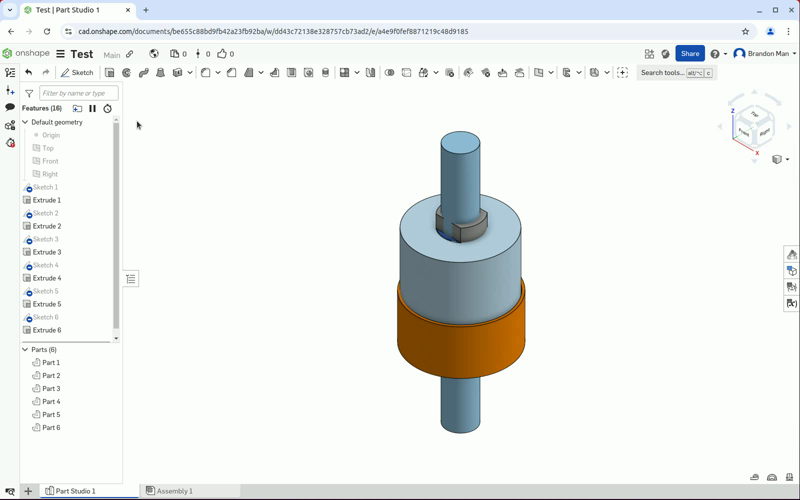
mouse_move(69, 189)
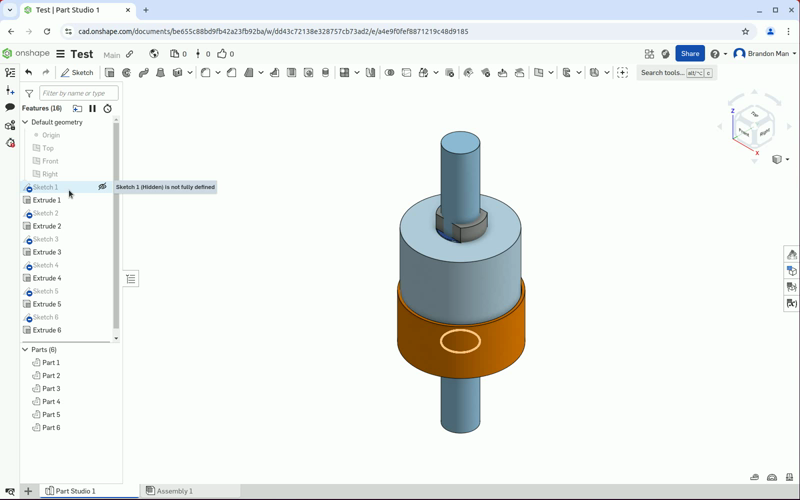
click(69, 189)